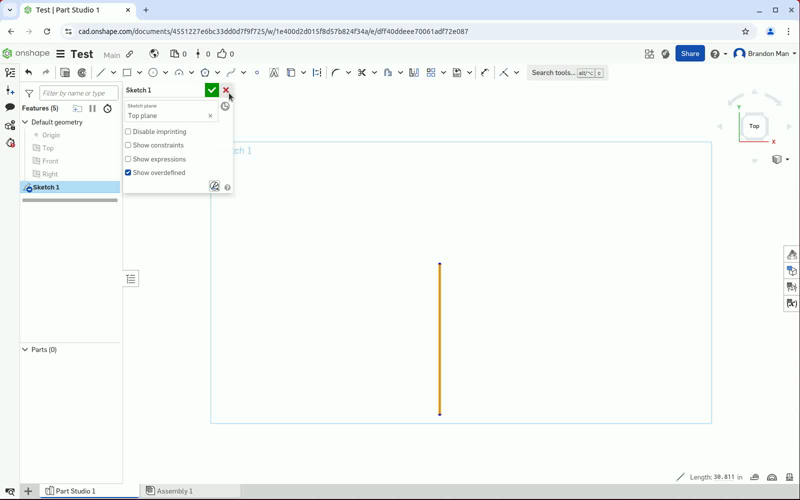
key(shift+h)
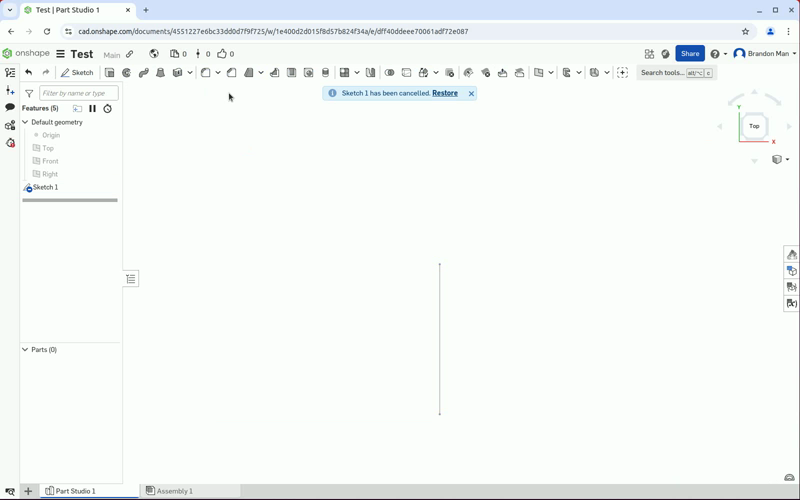
key(shift+s)
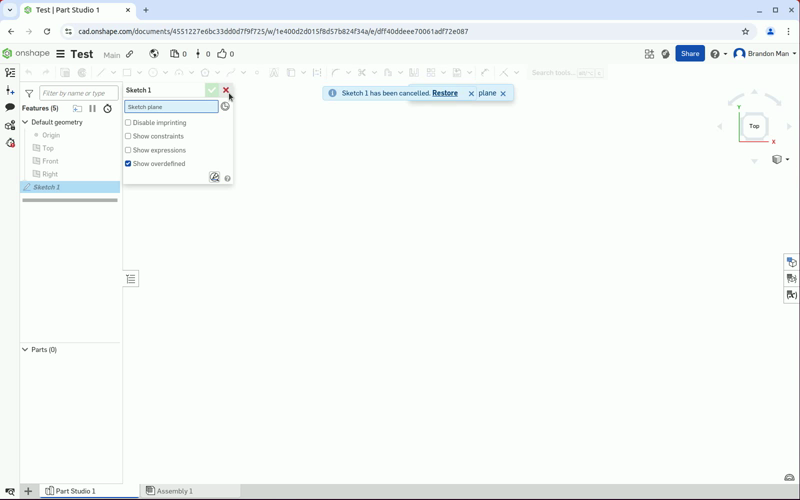
mouse_move(73, 150)
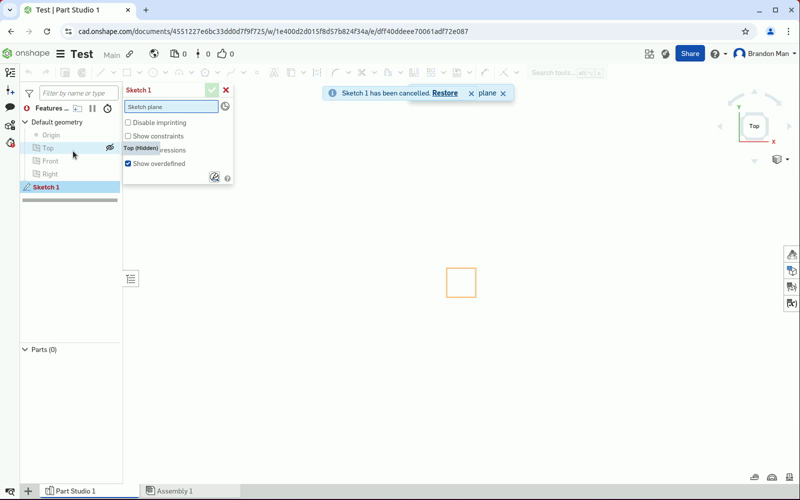
click(73, 150)
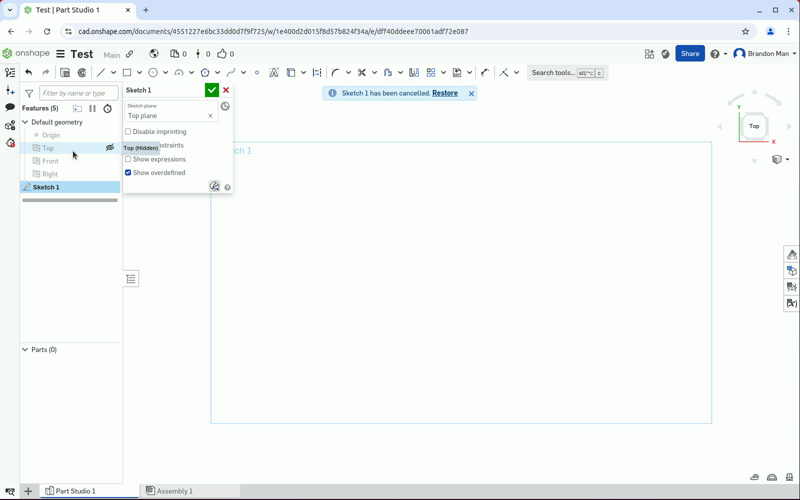
mouse_move(73, 352)
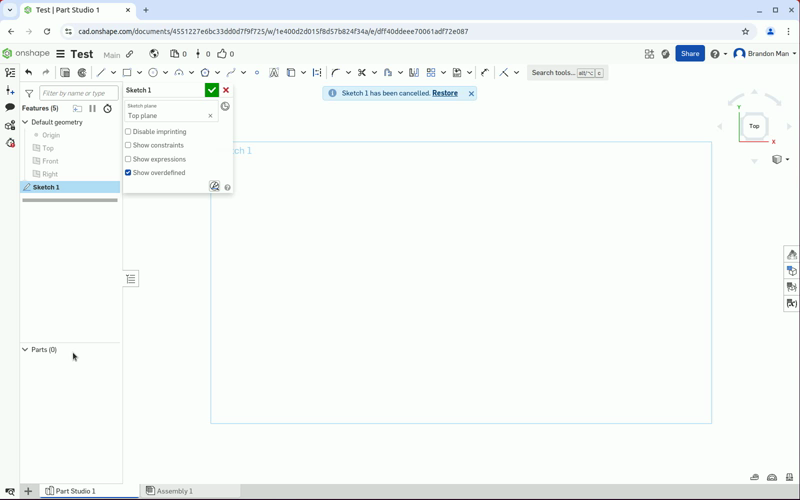
key(y)
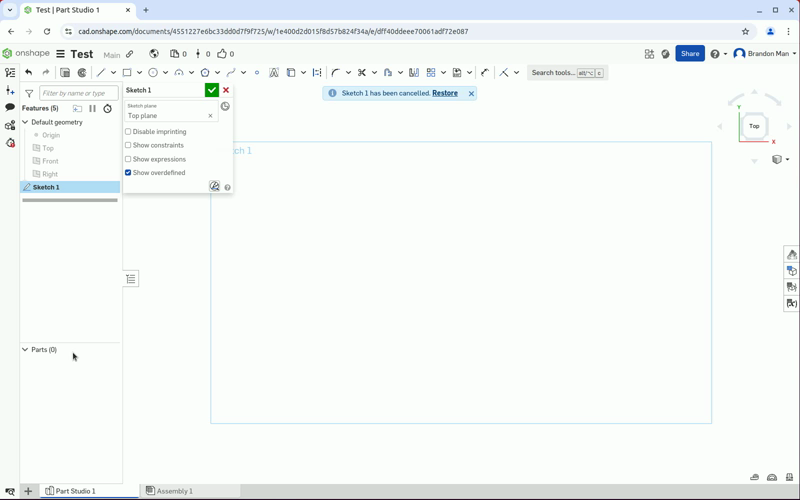
key(l)
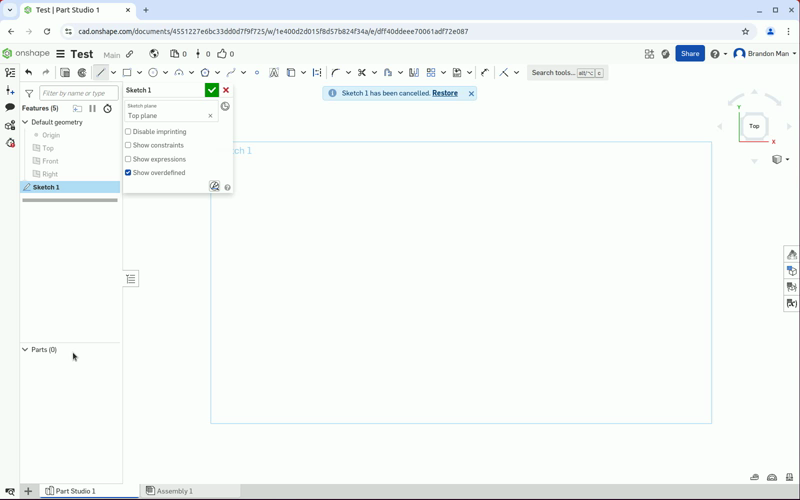
key_down(shift)
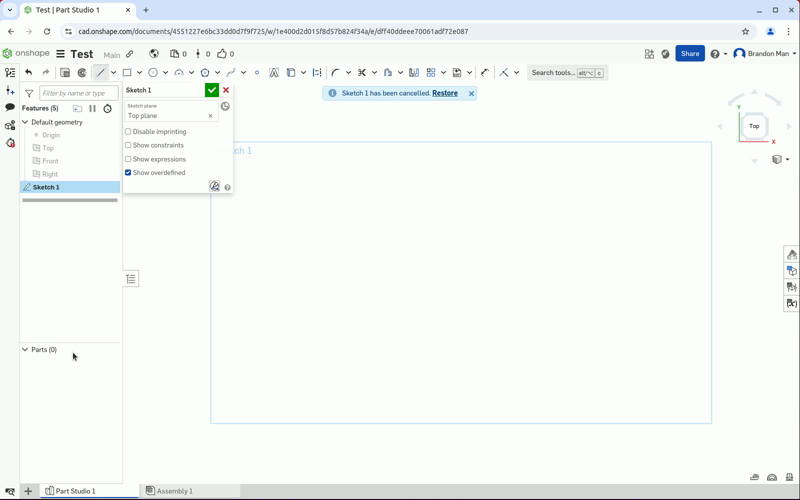
mouse_move(460, 282)
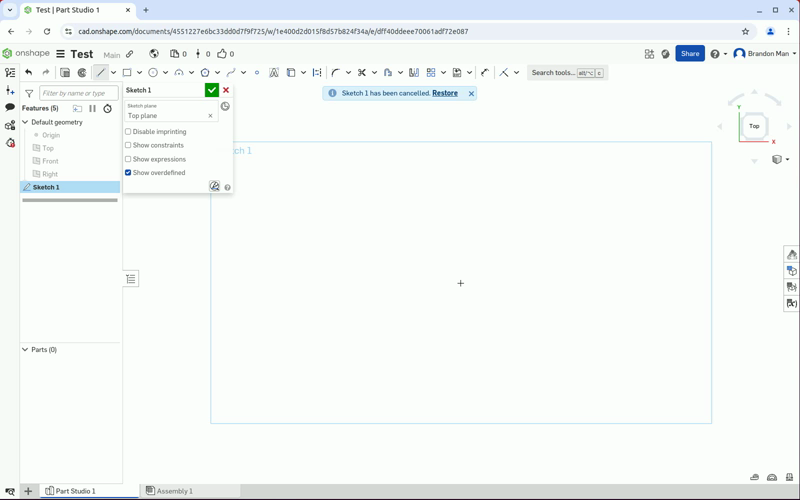
click(460, 282)
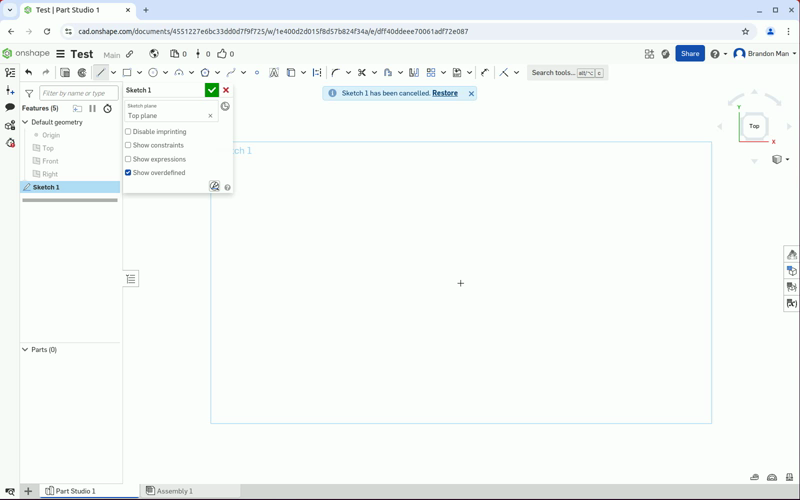
key_up(shift)
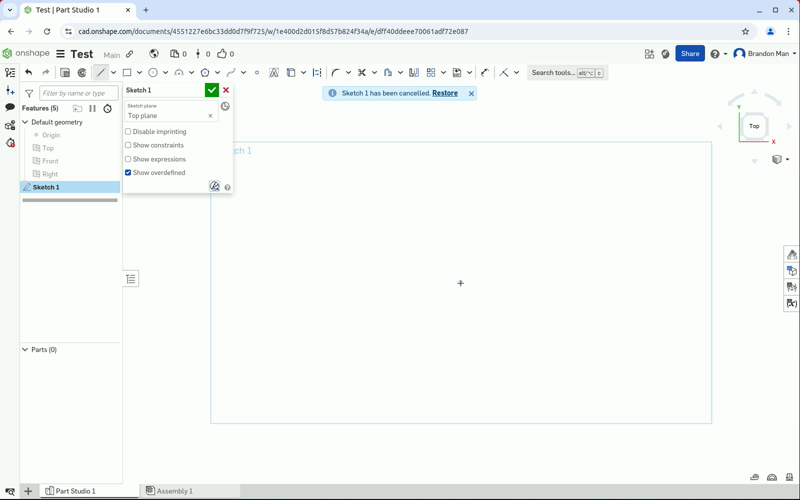
key_down(shift)
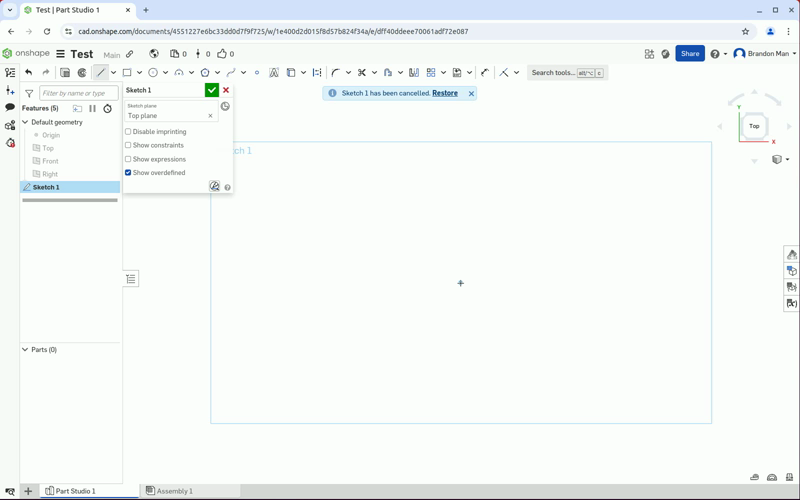
mouse_move(535, 282)
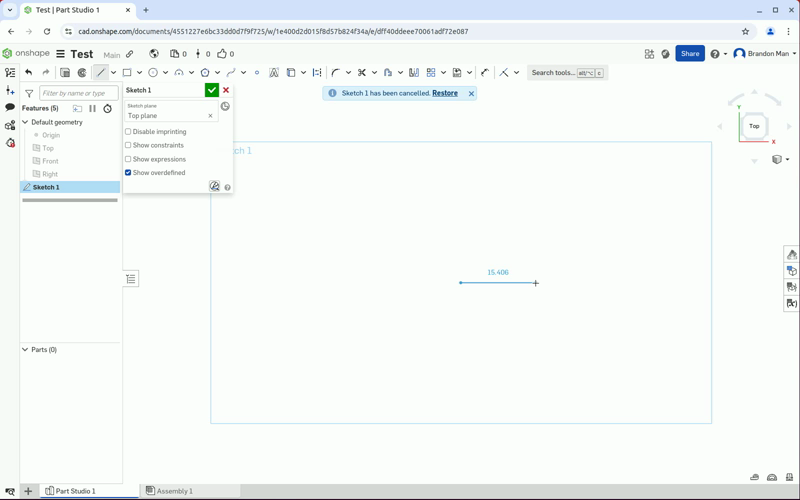
click(535, 282)
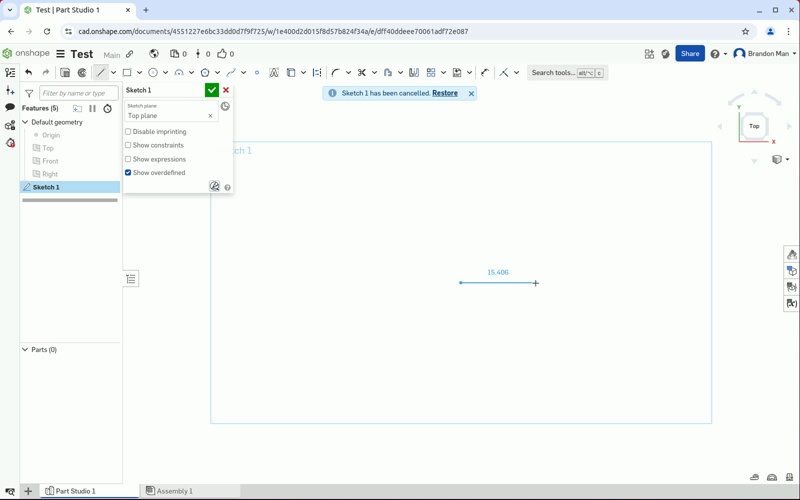
key_up(shift)
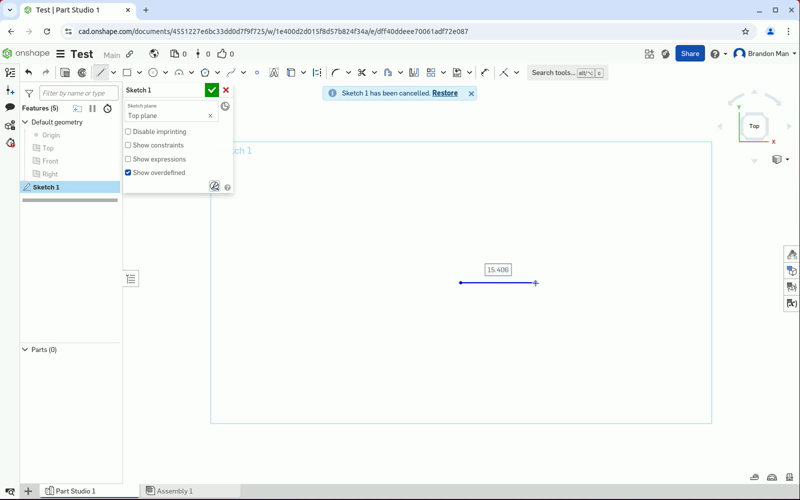
key_down(shift)
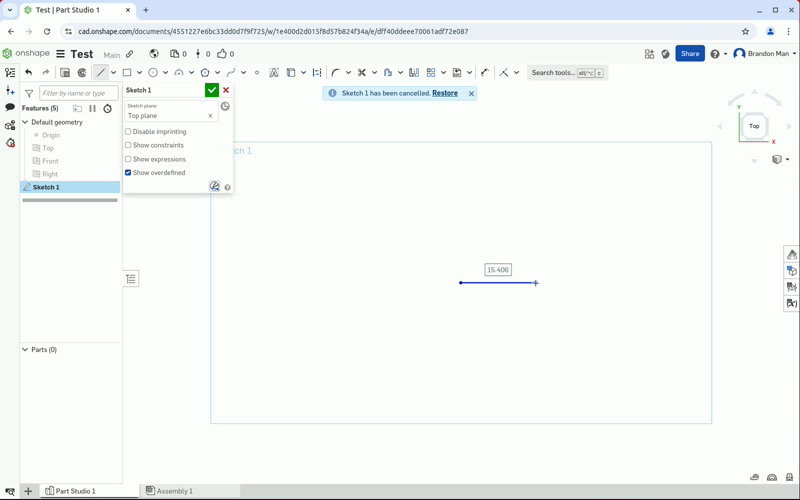
mouse_move(535, 170)
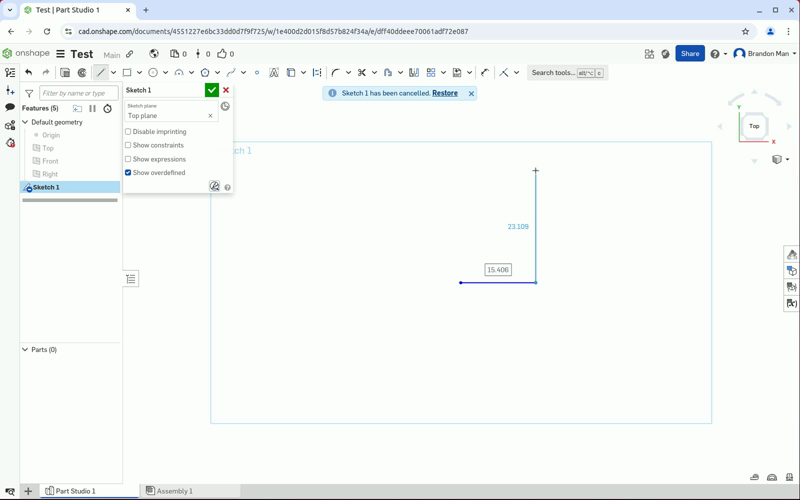
click(535, 170)
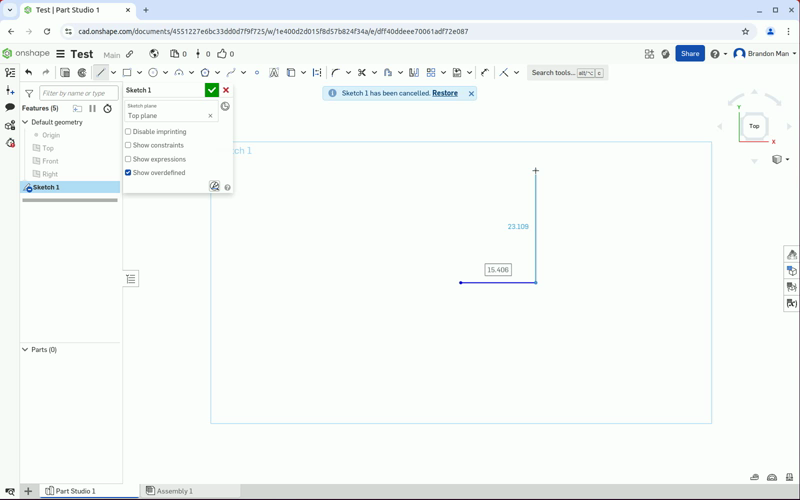
key_up(shift)
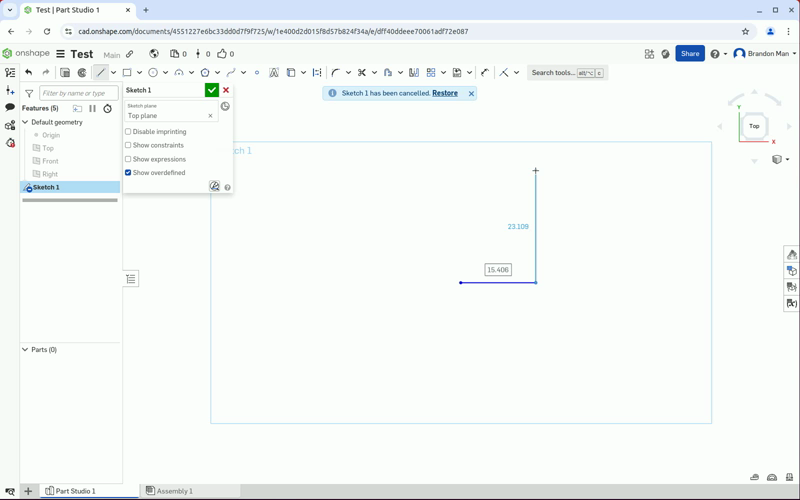
key_down(shift)
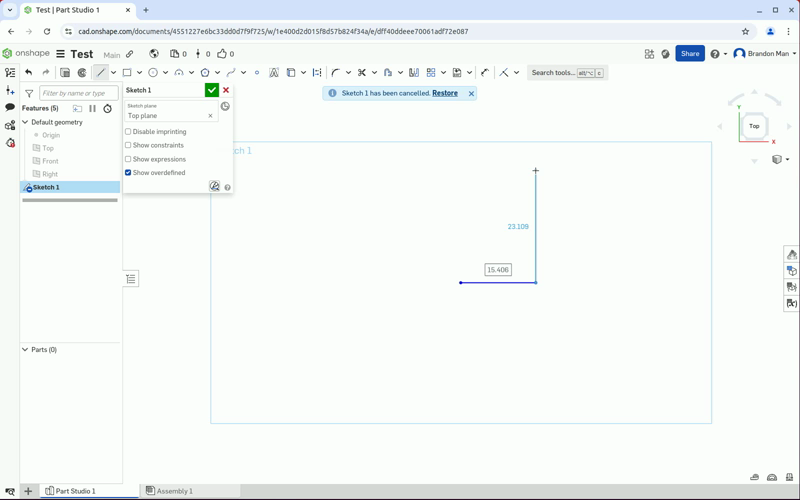
mouse_move(460, 170)
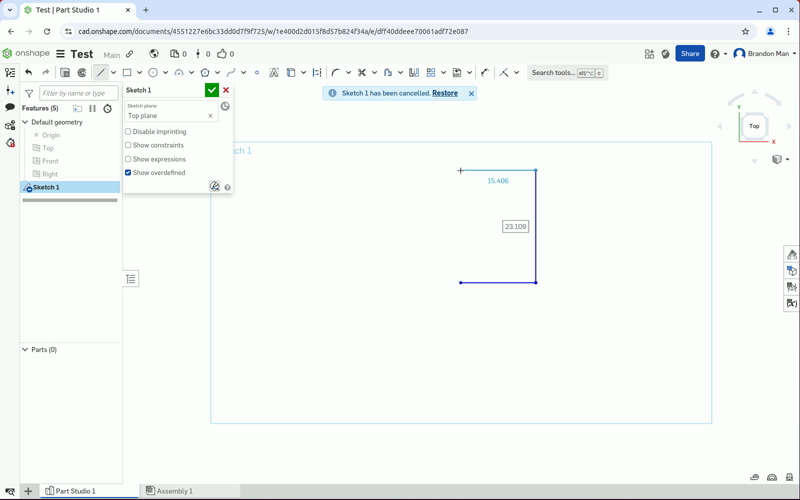
click(460, 170)
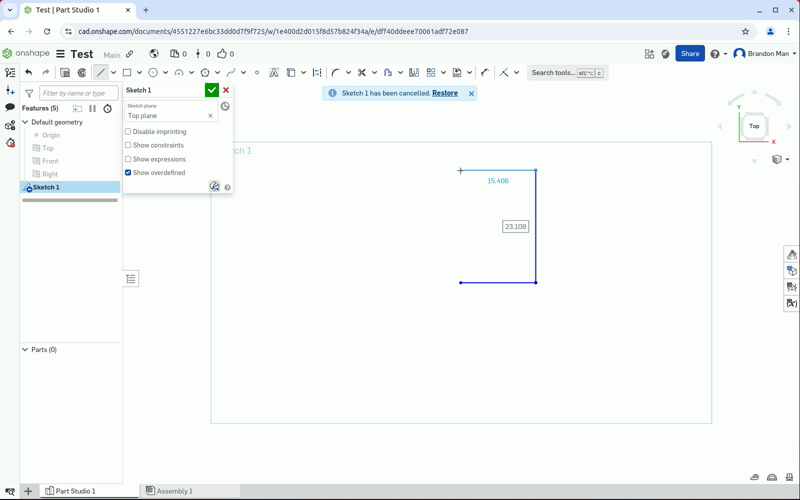
key_up(shift)
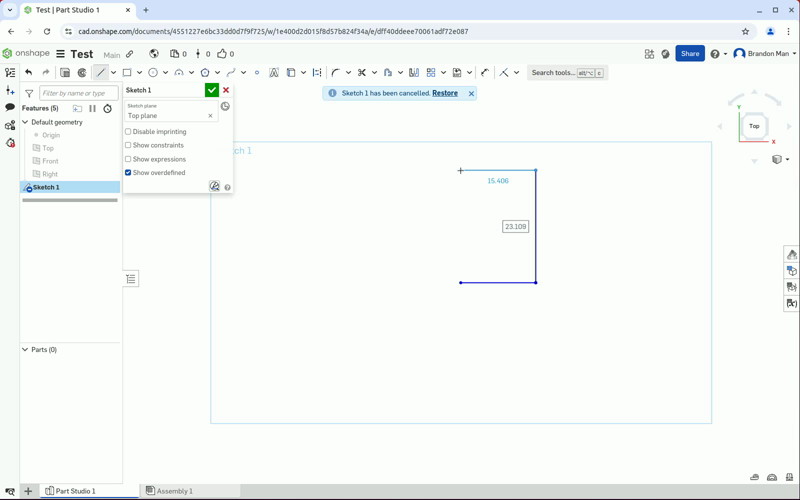
key_down(shift)
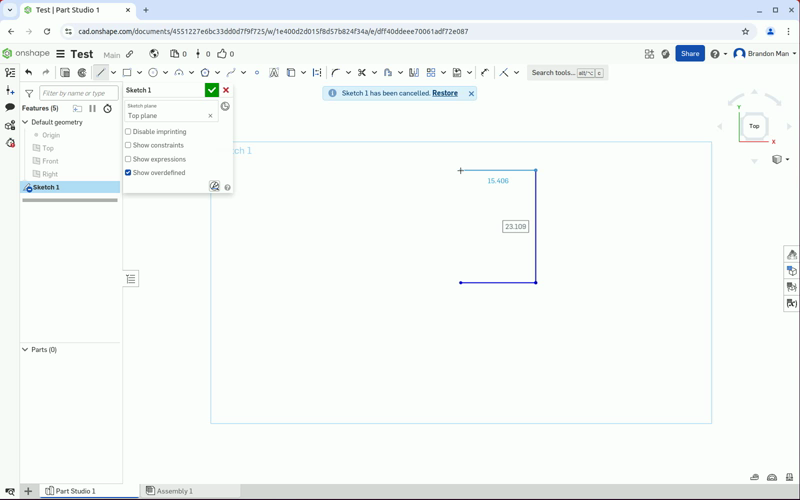
mouse_move(460, 282)
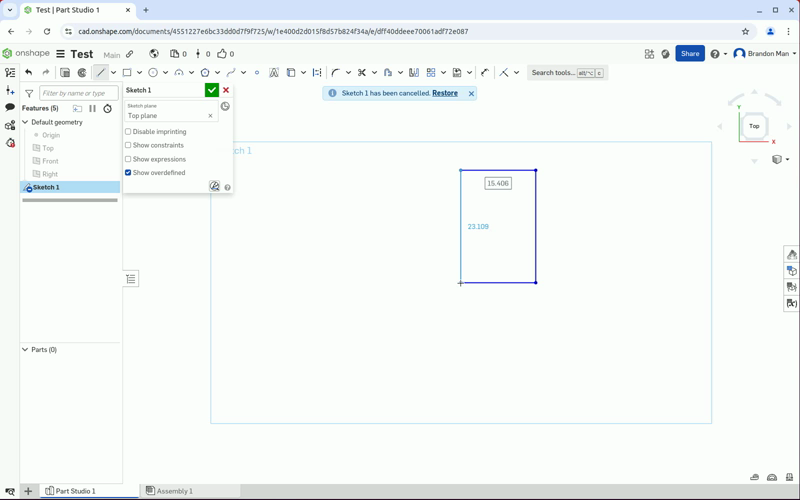
key_up(shift)
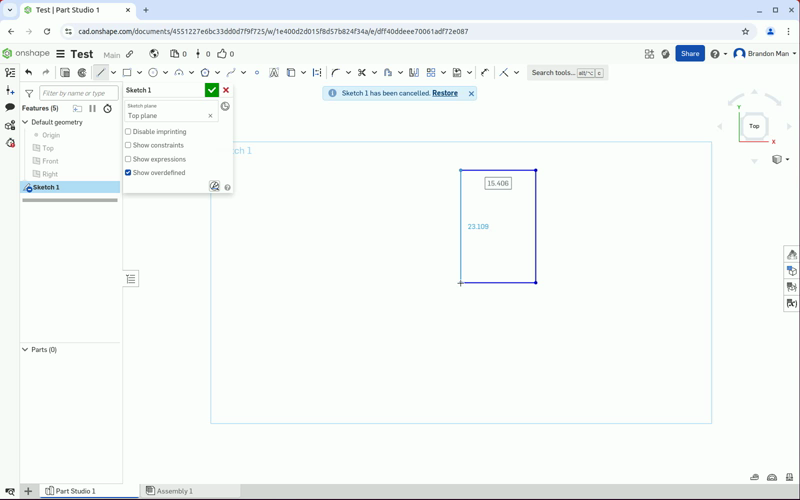
click(460, 282)
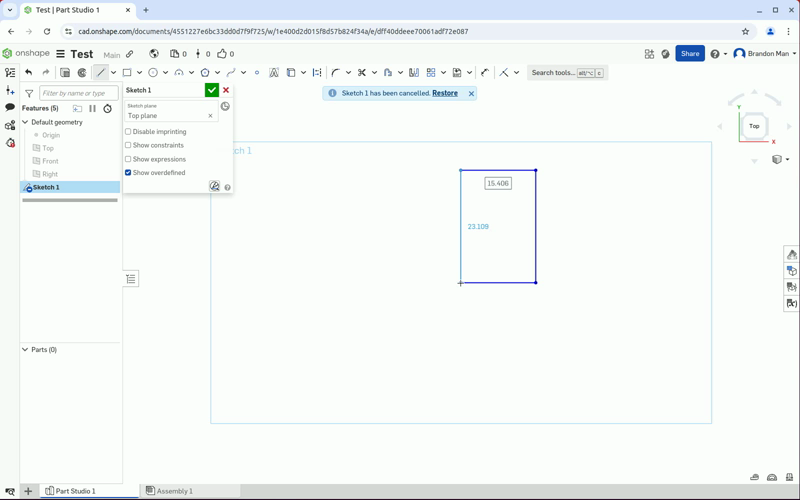
key(esc)
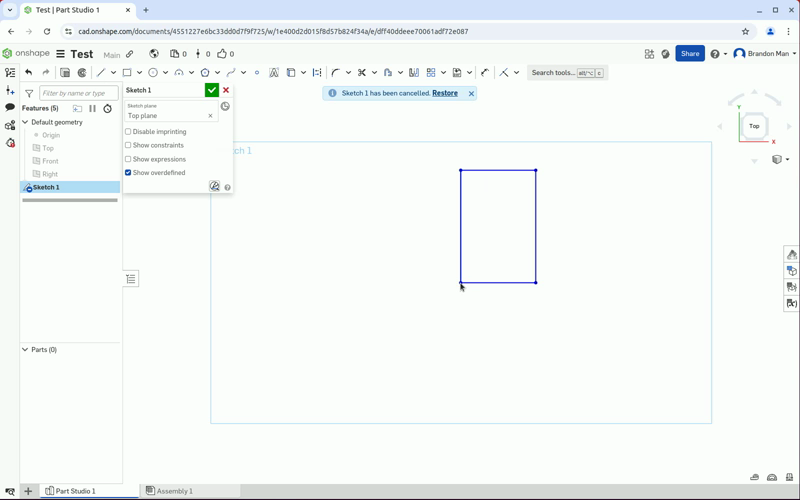
mouse_move(511, 233)
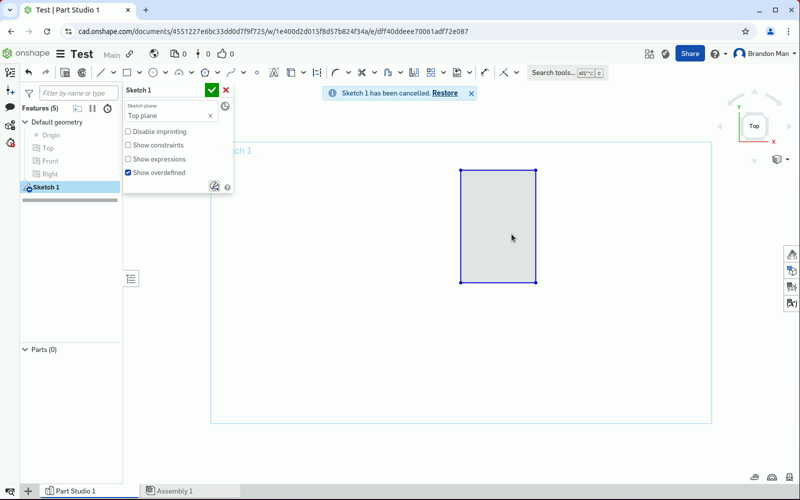
click(511, 233)
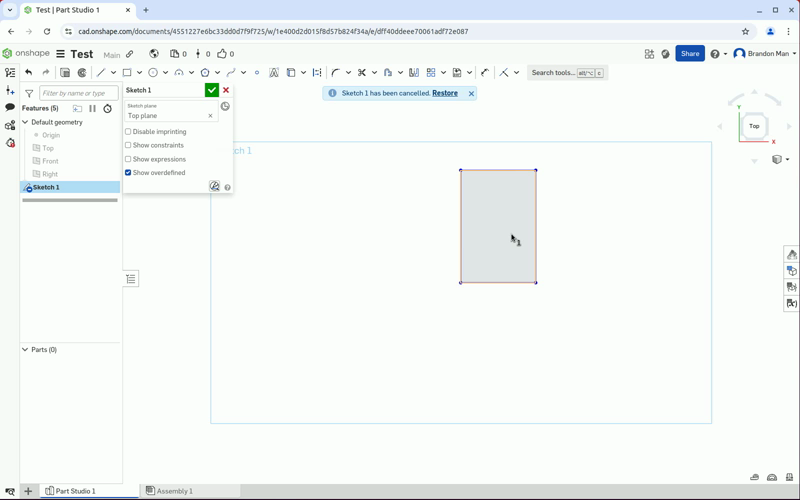
mouse_move(73, 352)
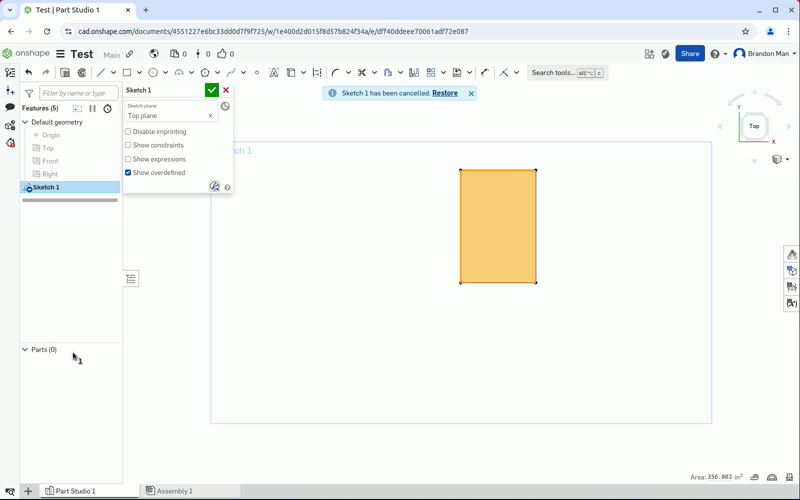
key(shift+y)
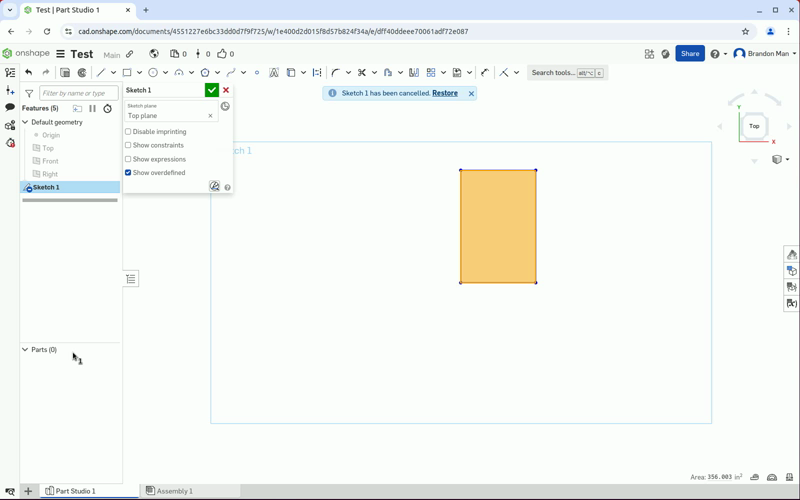
key(shift+e)
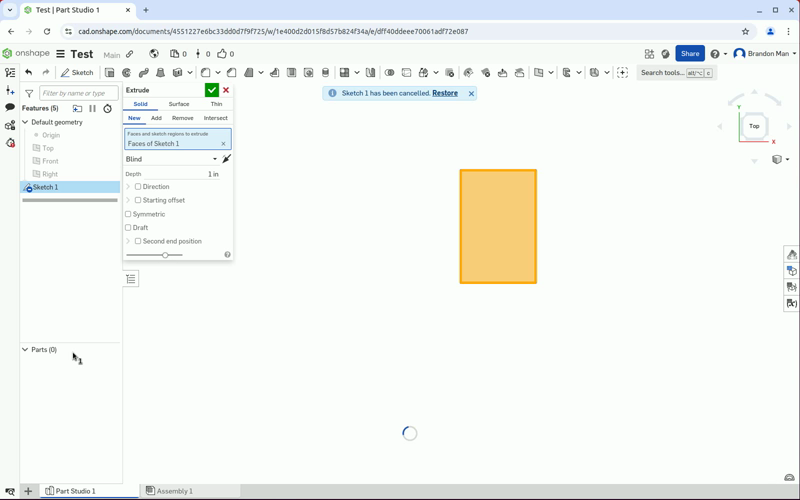
mouse_move(143, 106)
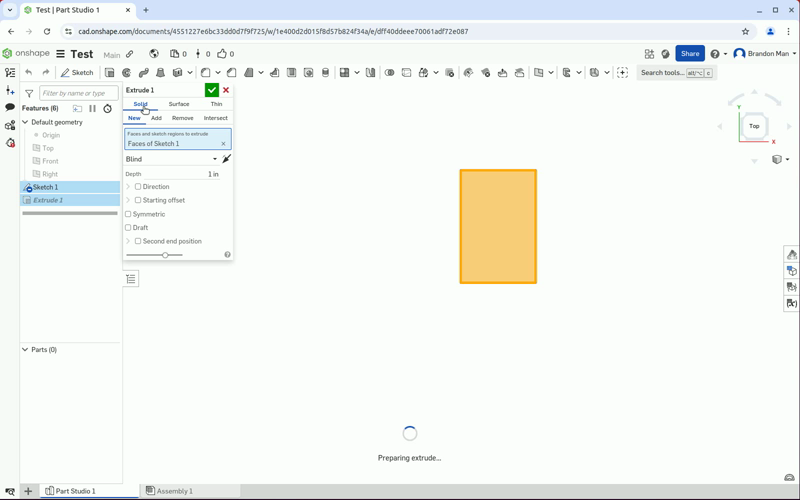
click(143, 106)
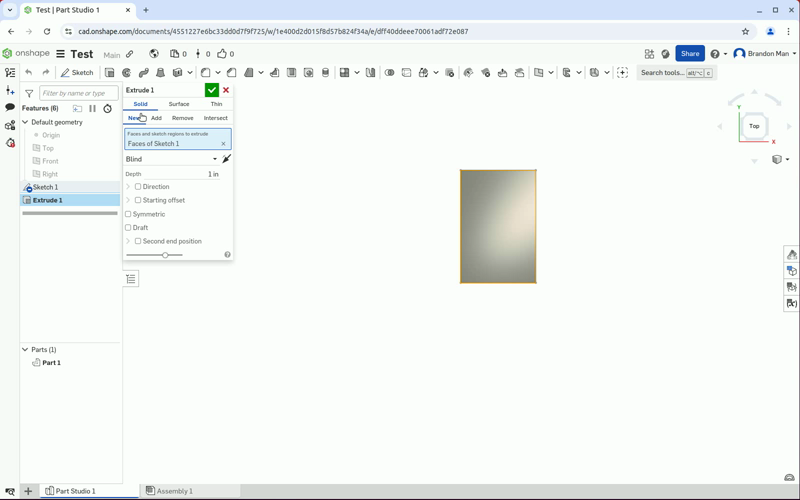
mouse_move(137, 120)
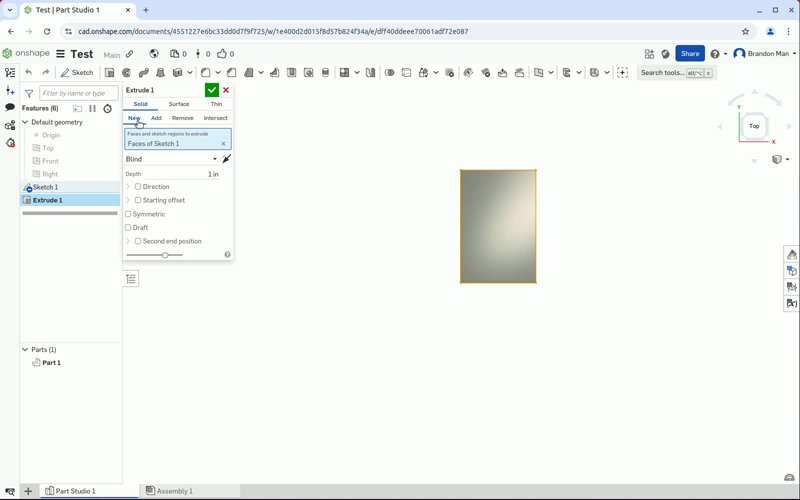
click(137, 120)
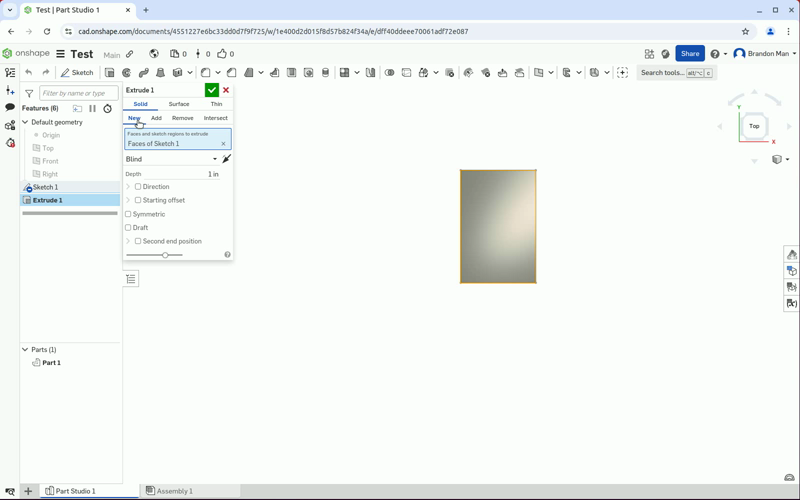
key(tab, 4)
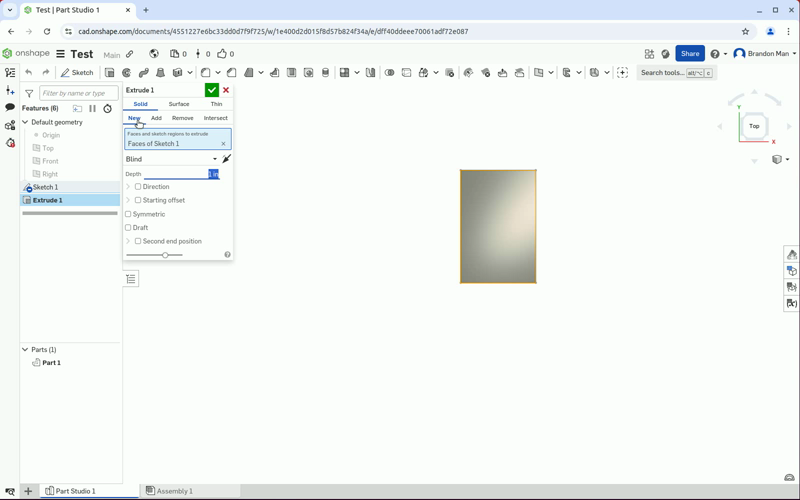
text(-15.405)
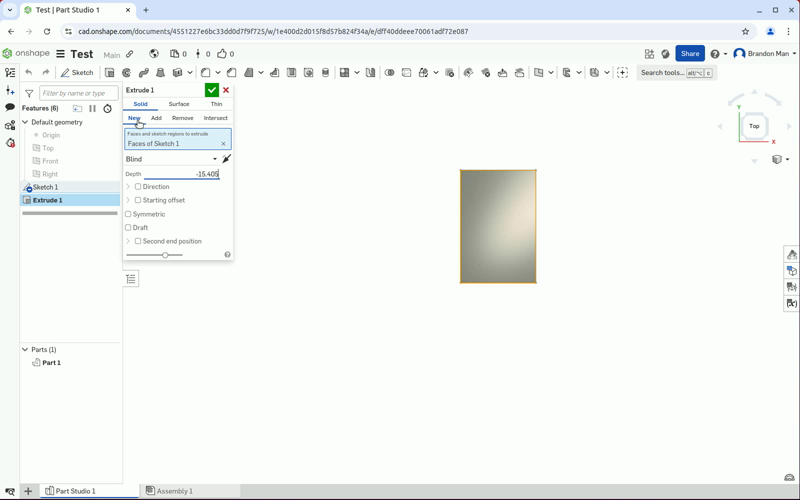
key(enter)
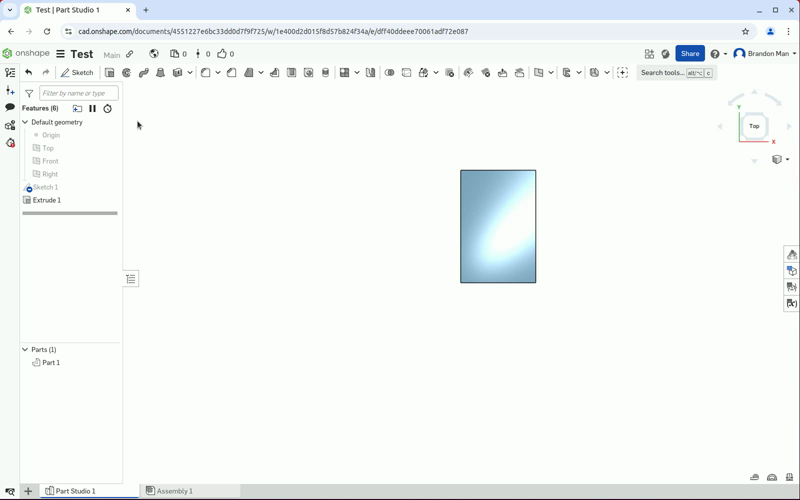
key(shift+h)
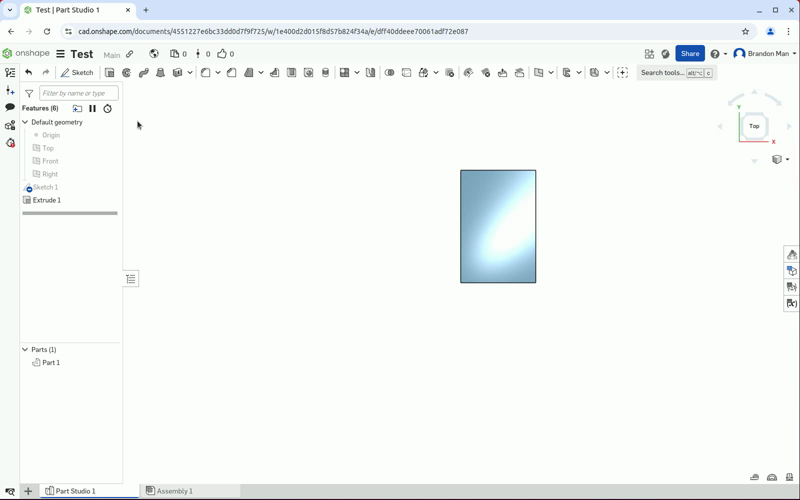
key(shift+h)
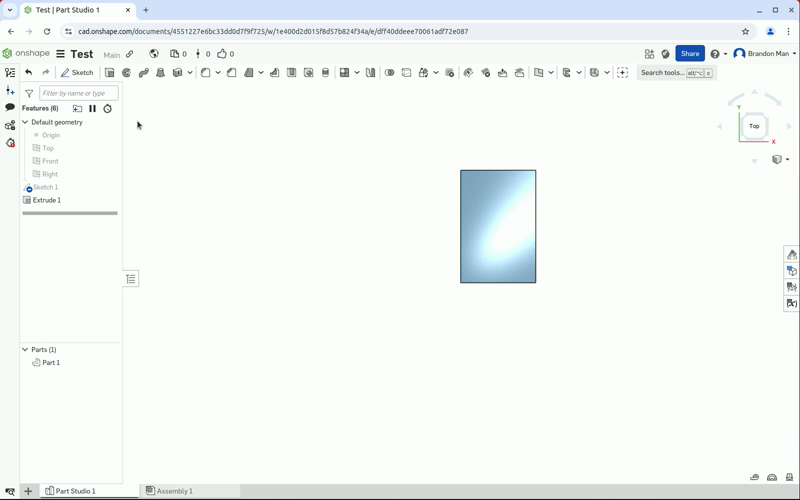
mouse_move(73, 189)
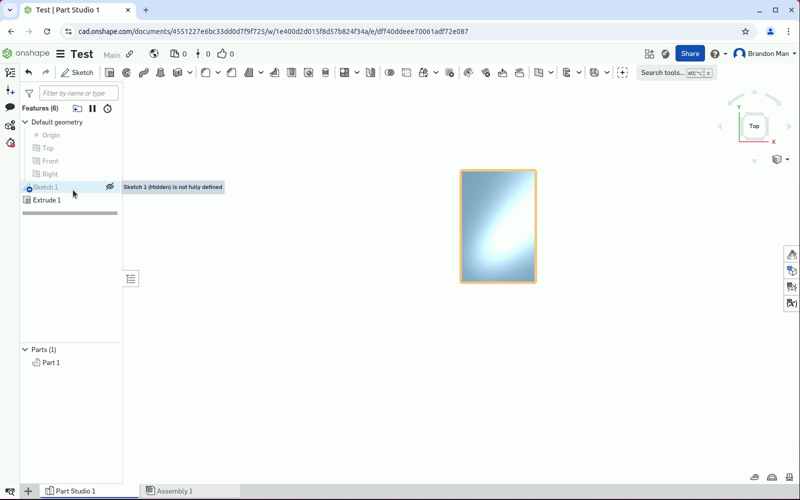
click(73, 189)
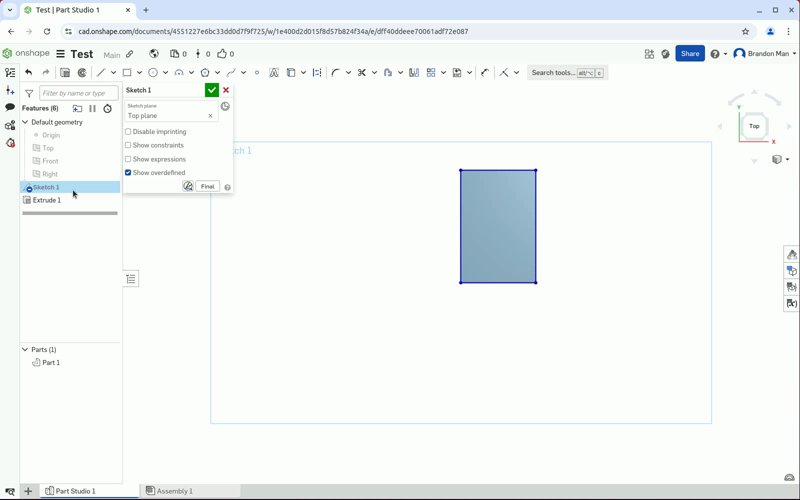
mouse_move(229, 92)
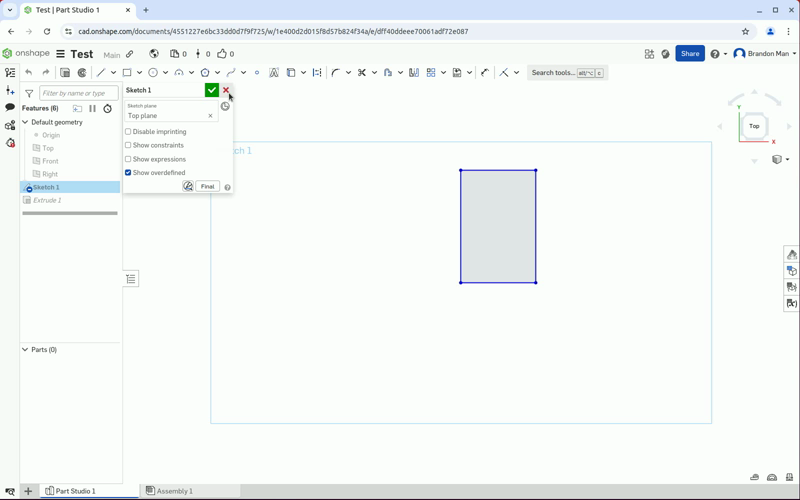
click(229, 92)
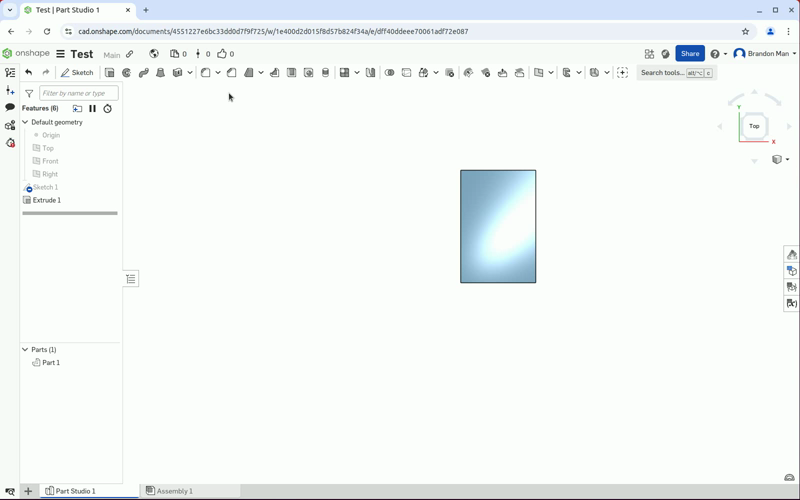
mouse_move(73, 352)
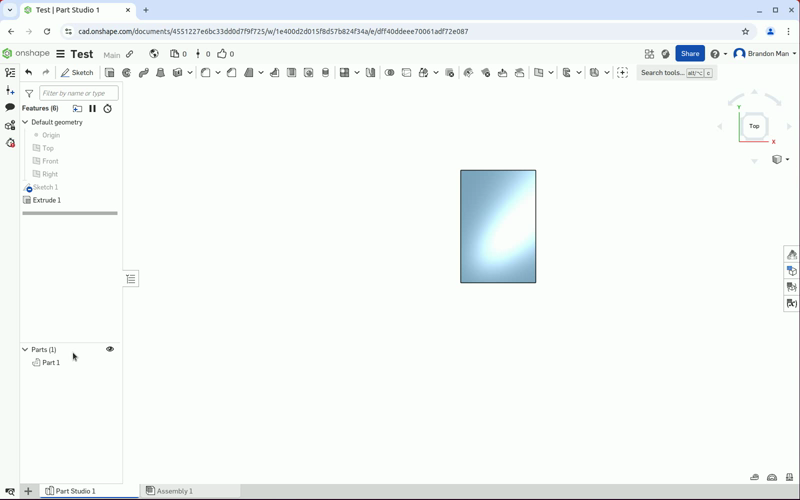
key(y)
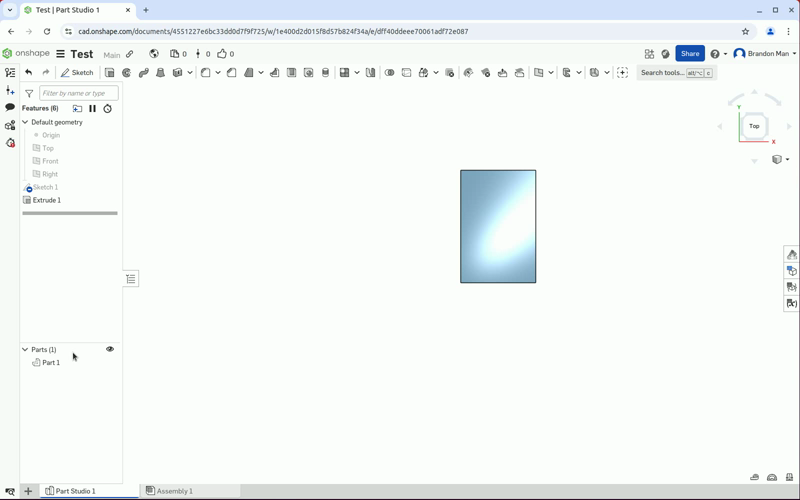
key(shift+p)
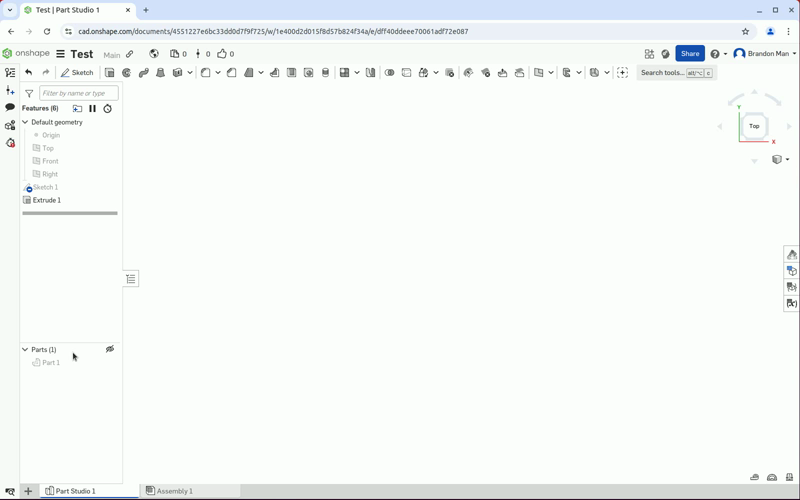
key(space)
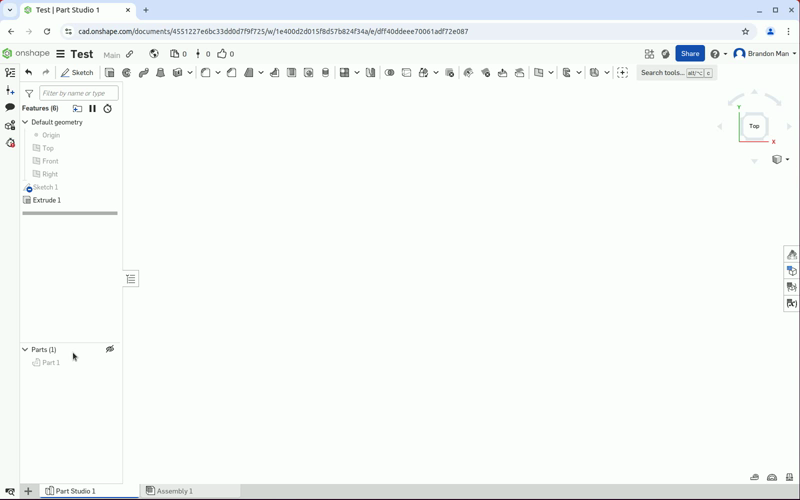
key_down(shift)
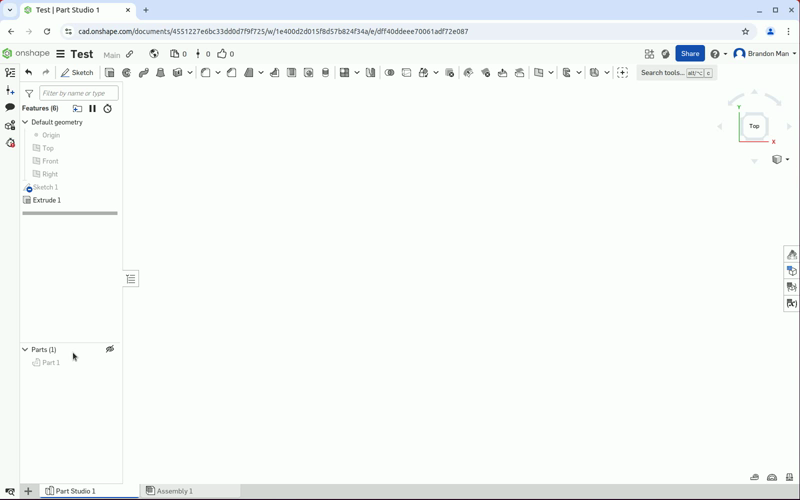
key(up)
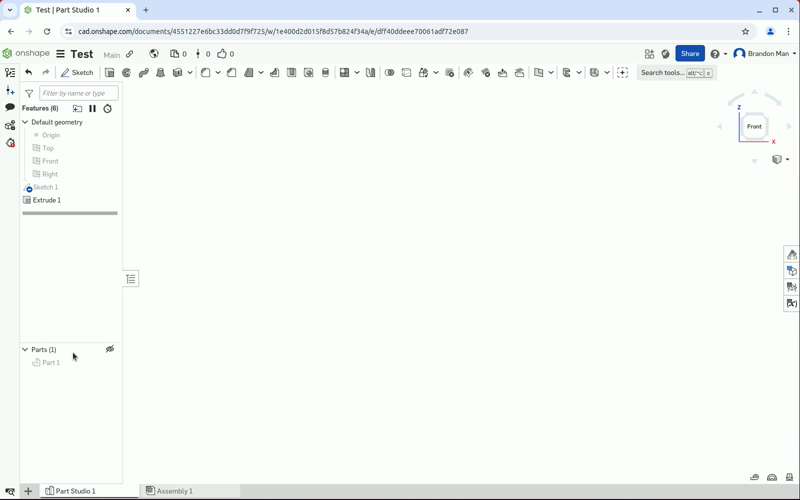
key_up(shift)
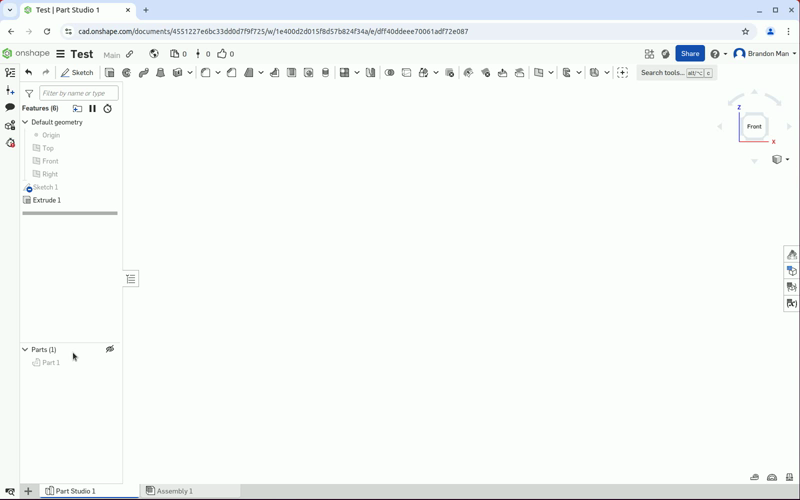
mouse_move(73, 352)
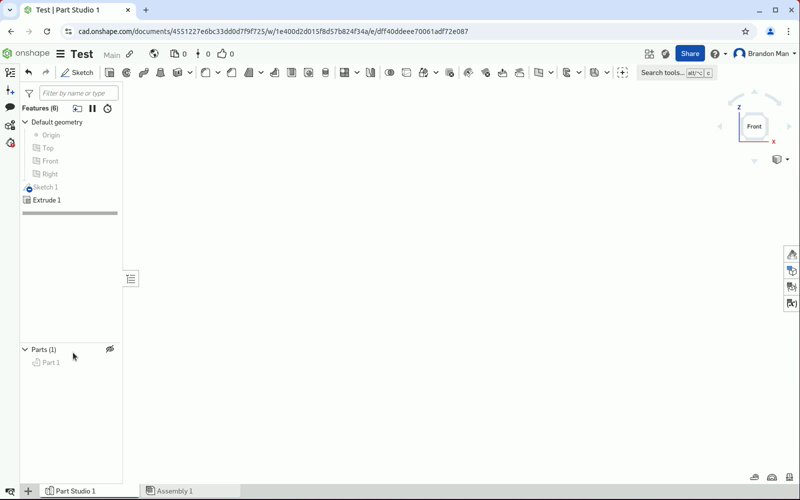
key(shift+y)
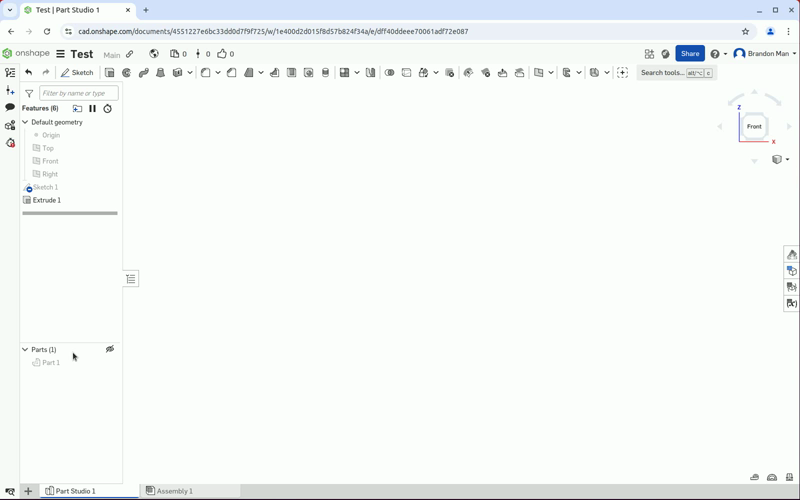
key(shift+s)
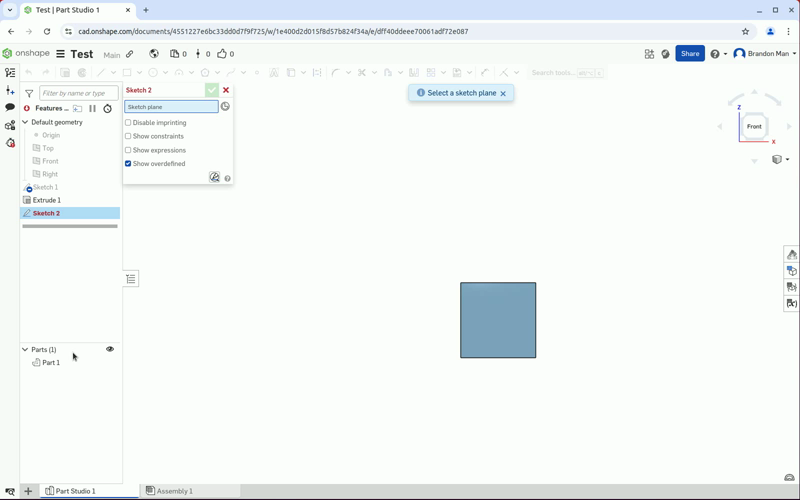
mouse_move(73, 163)
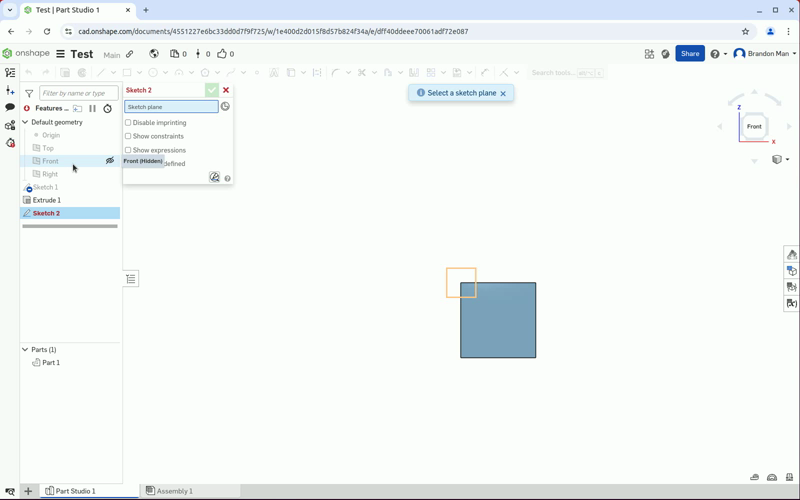
click(73, 163)
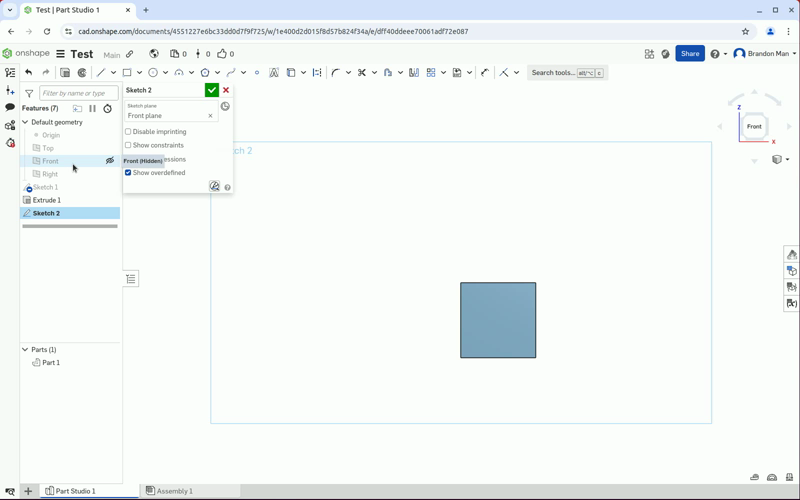
mouse_move(73, 352)
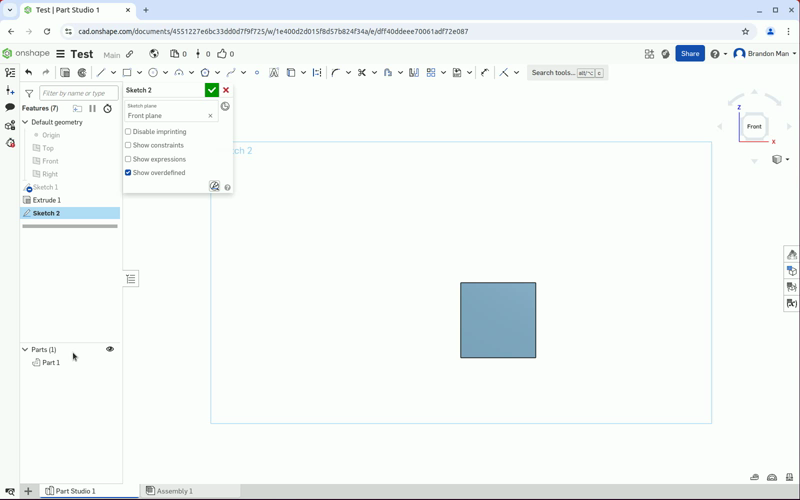
key(y)
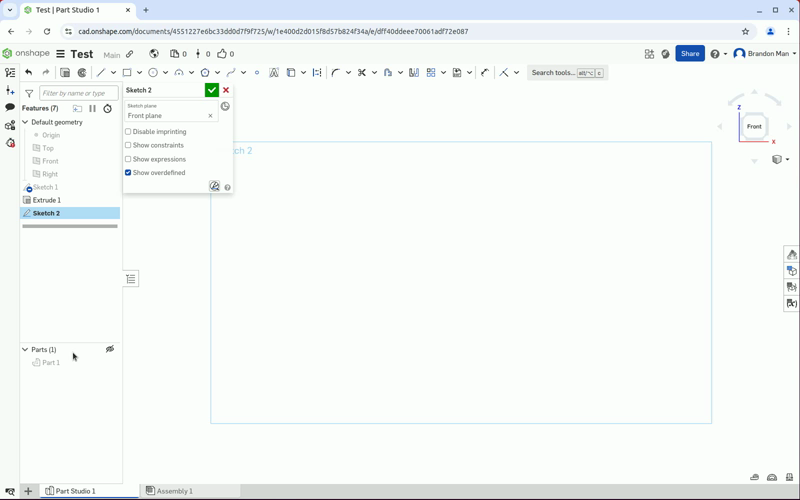
key(l)
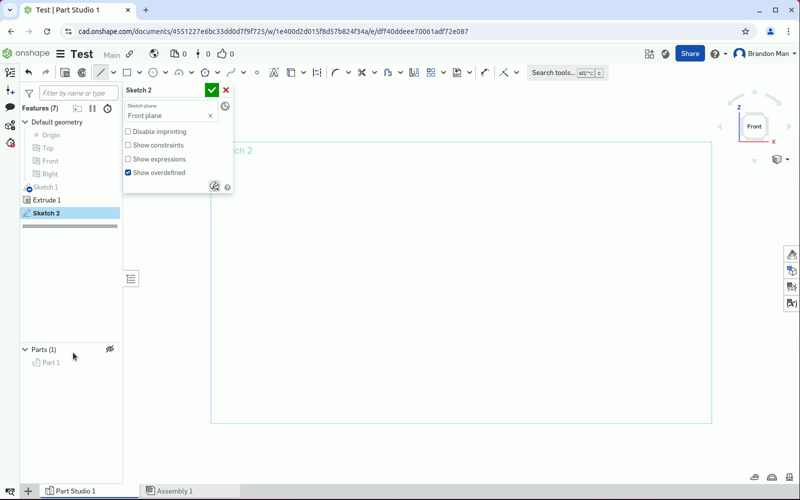
key_down(shift)
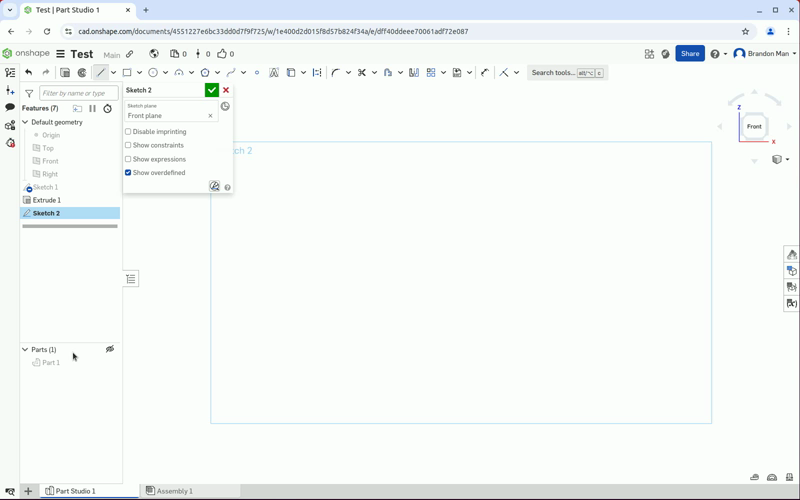
mouse_move(460, 339)
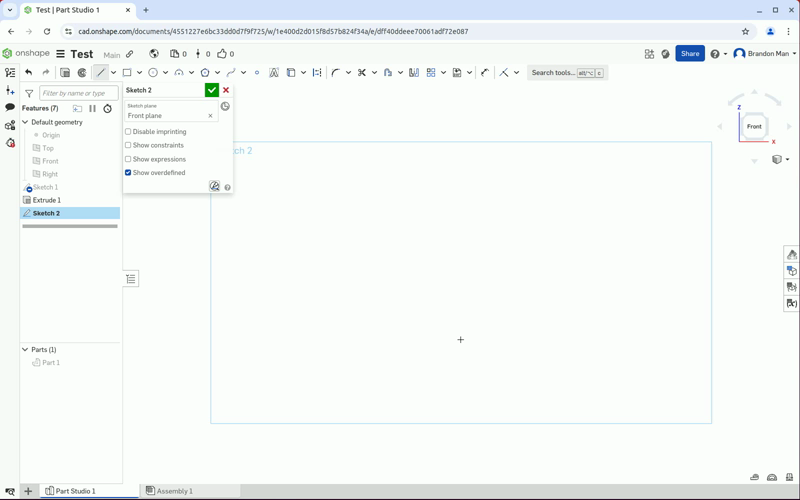
click(460, 339)
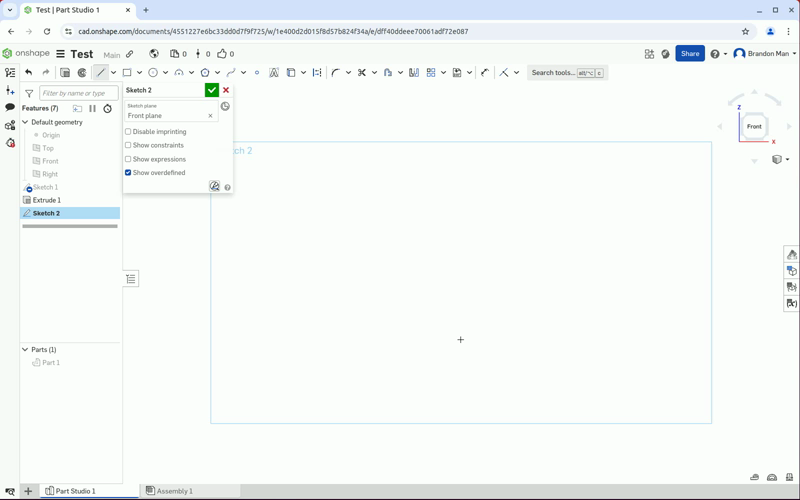
key_up(shift)
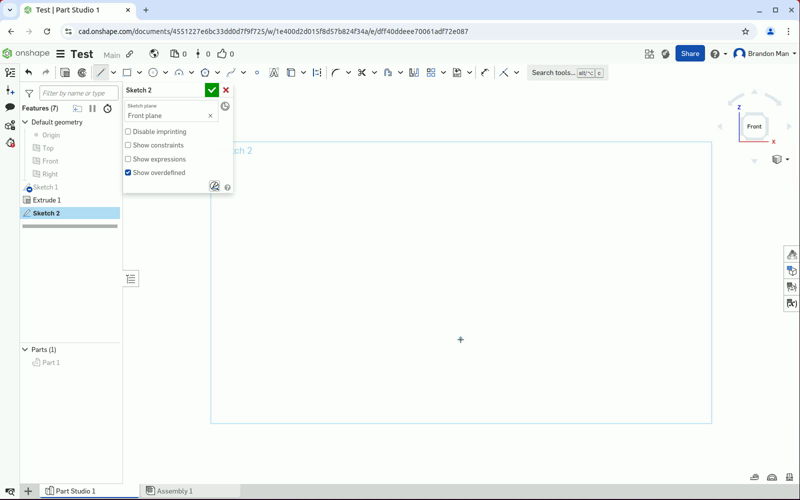
key_down(shift)
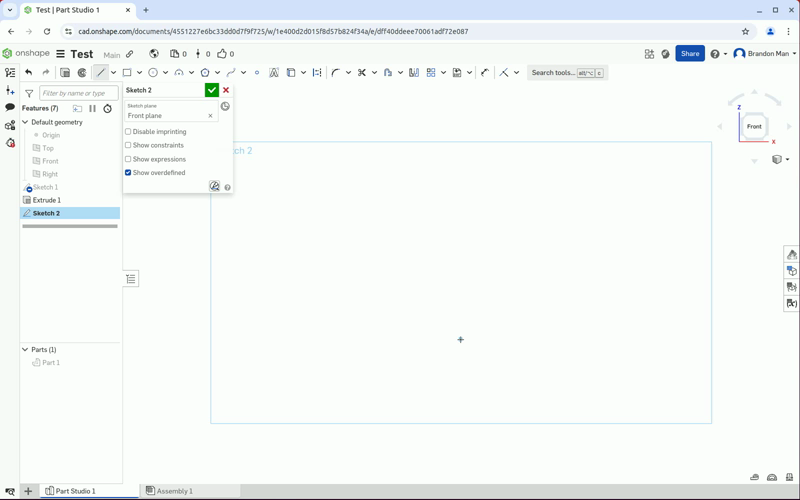
mouse_move(536, 339)
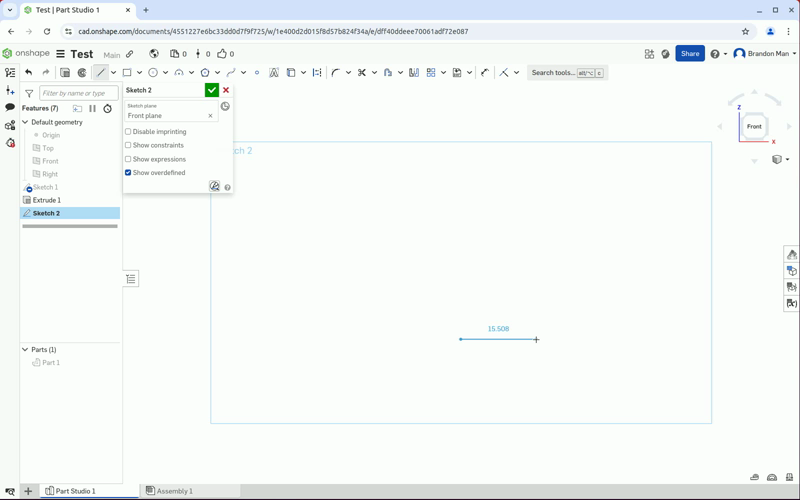
click(536, 339)
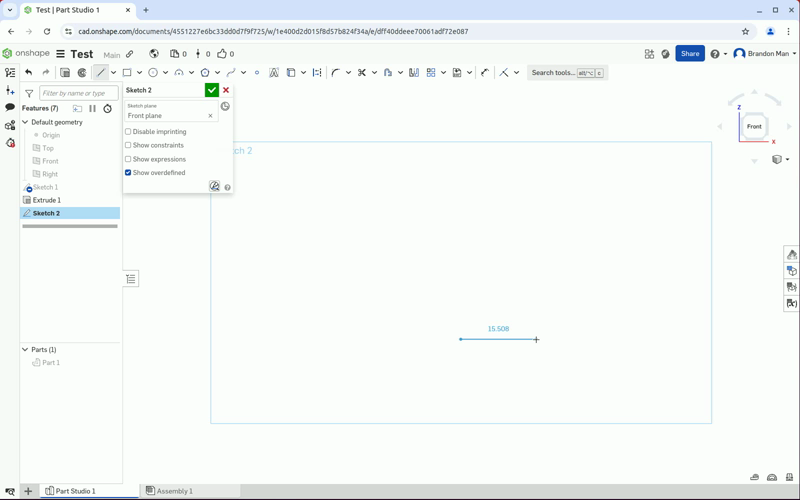
key_up(shift)
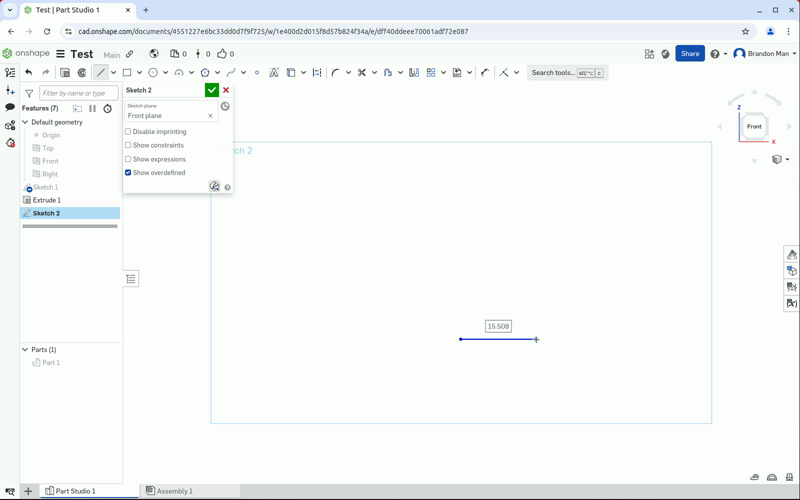
key_down(shift)
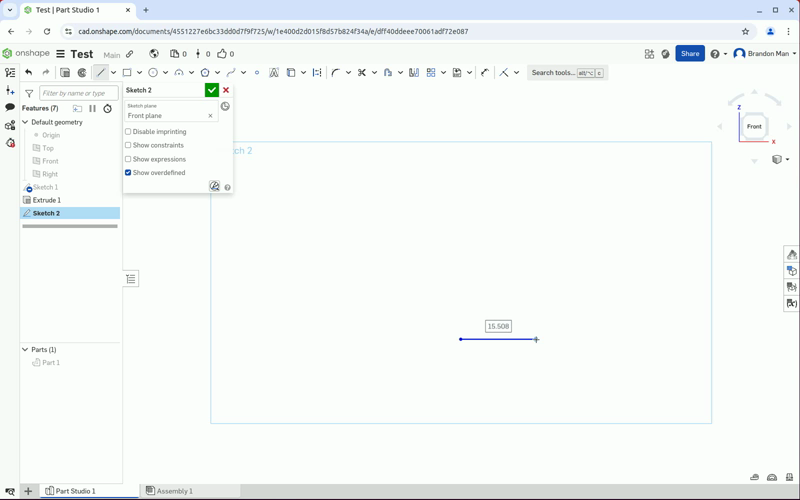
mouse_move(566, 339)
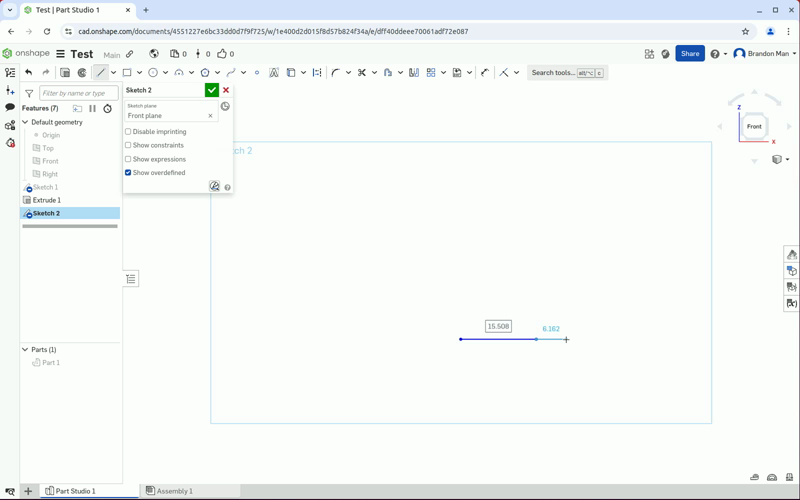
mouse_move(536, 282)
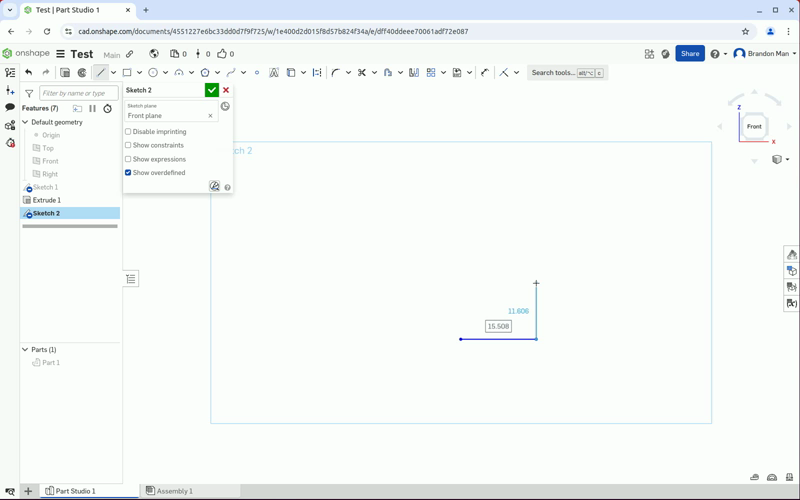
click(536, 282)
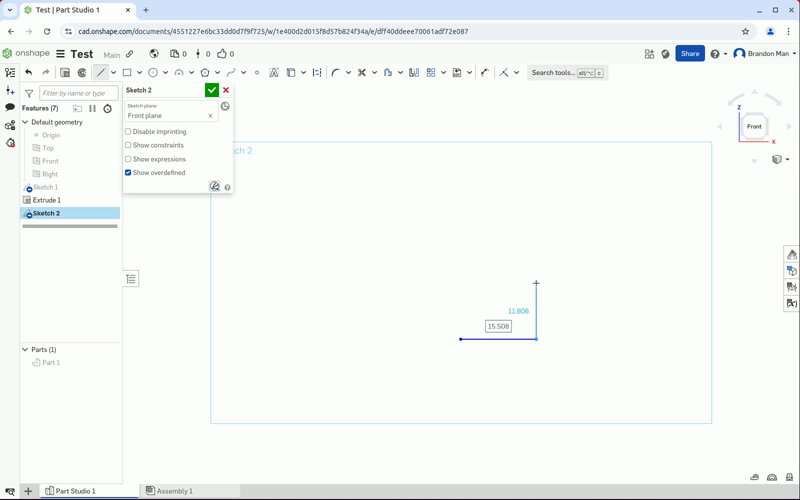
key_up(shift)
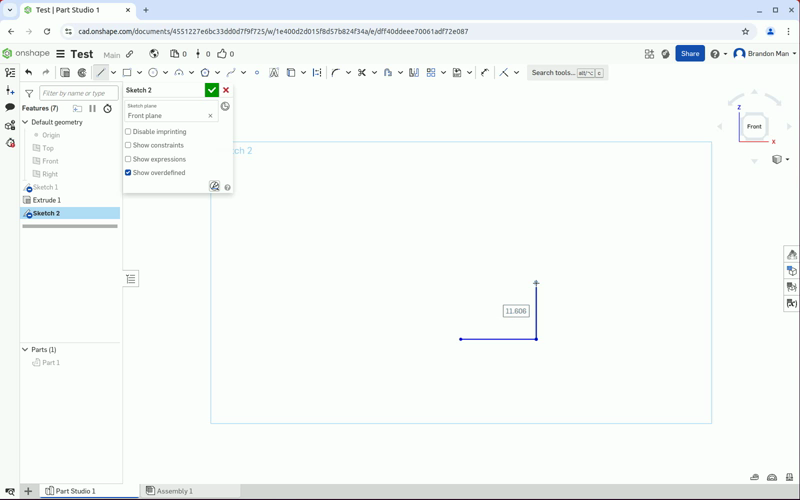
key_down(shift)
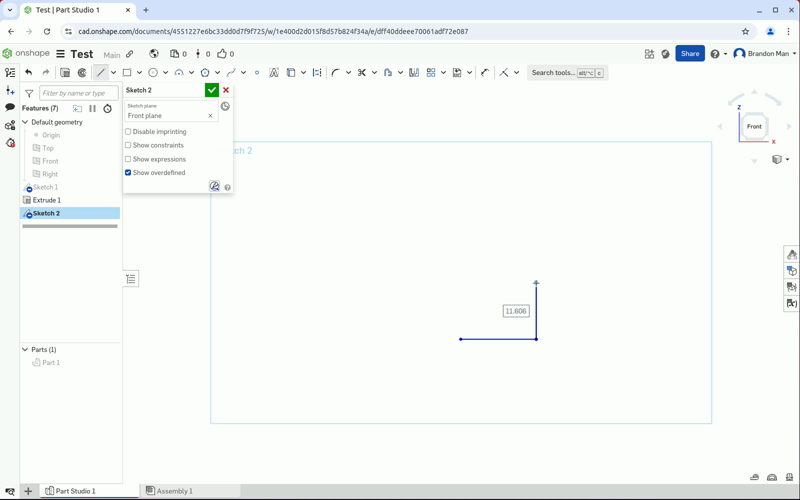
mouse_move(460, 282)
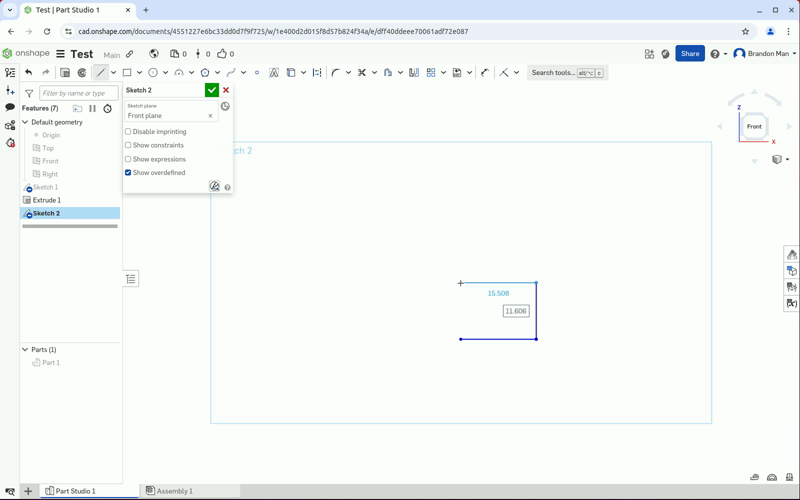
click(460, 282)
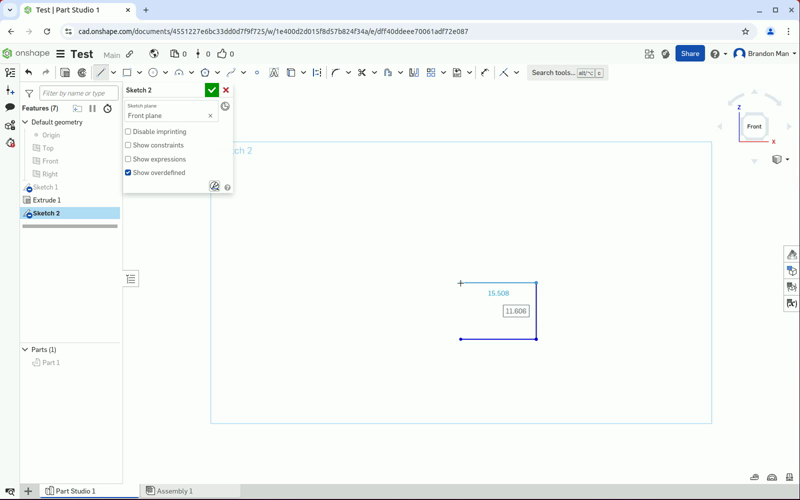
key_up(shift)
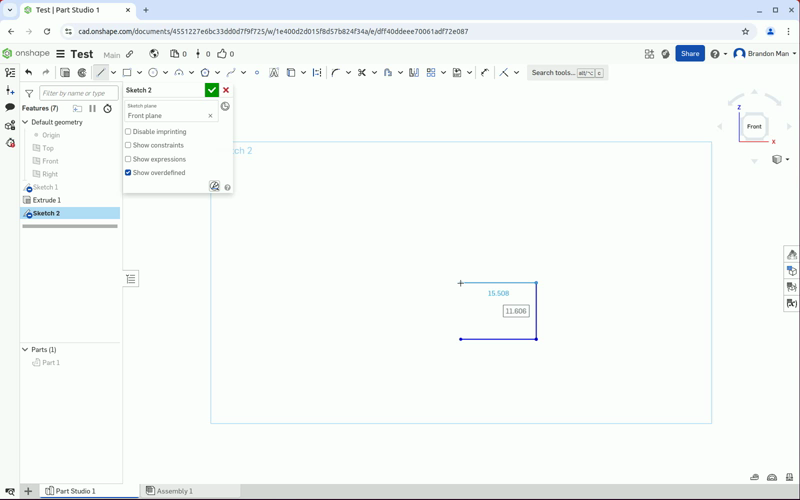
mouse_move(490, 282)
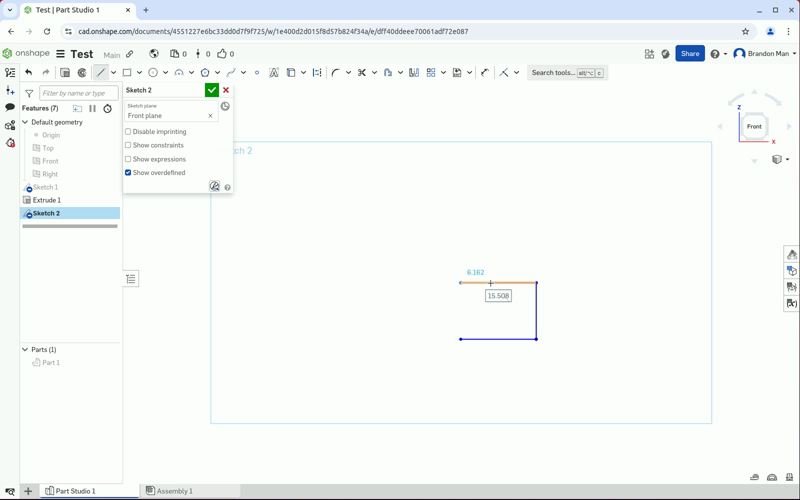
key_down(shift)
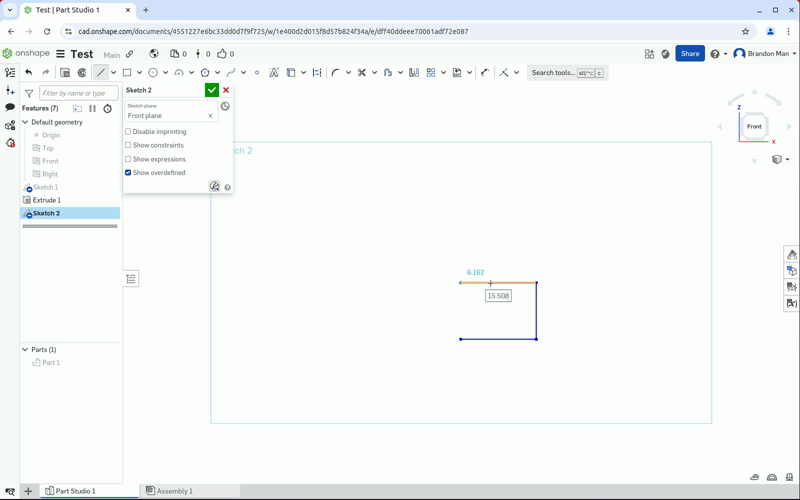
mouse_move(460, 339)
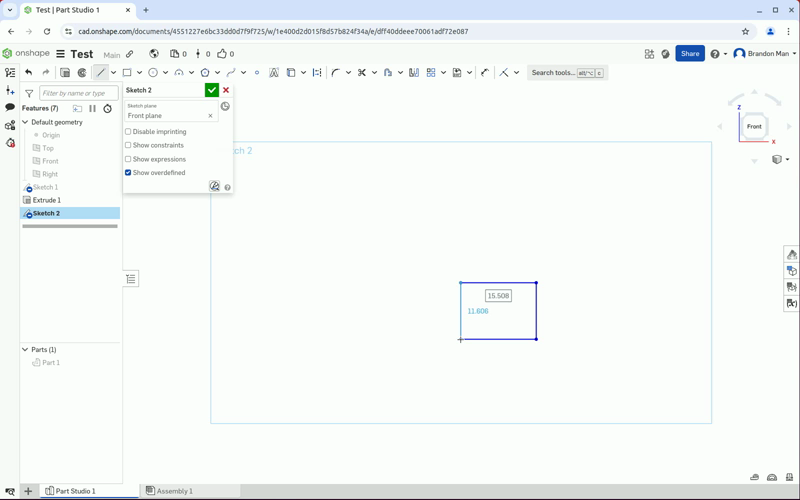
key_up(shift)
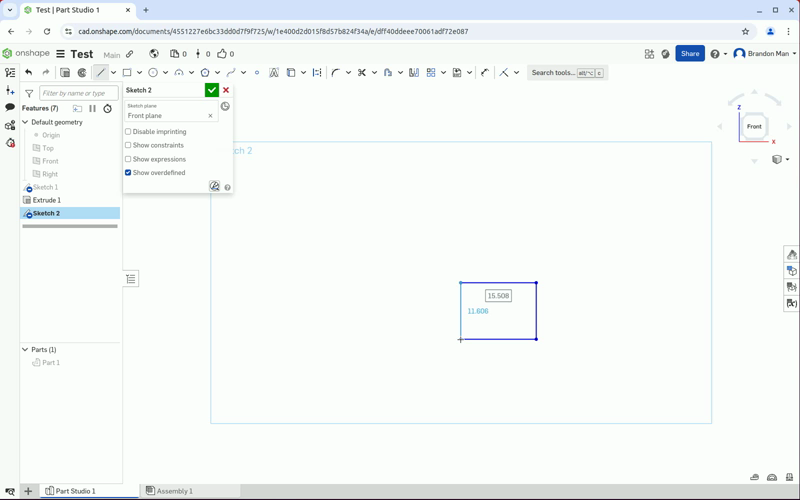
click(460, 339)
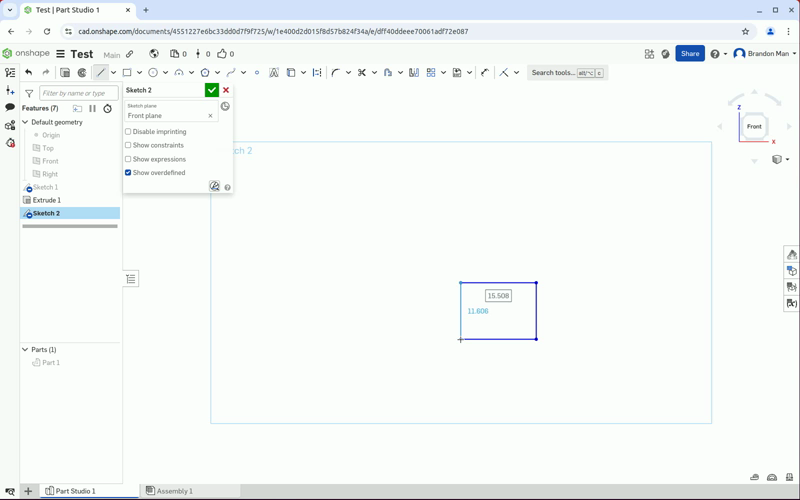
key(esc)
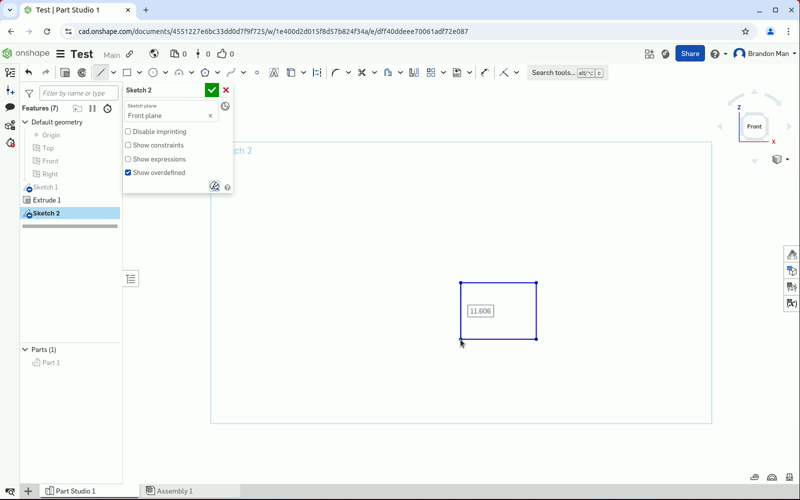
mouse_move(473, 329)
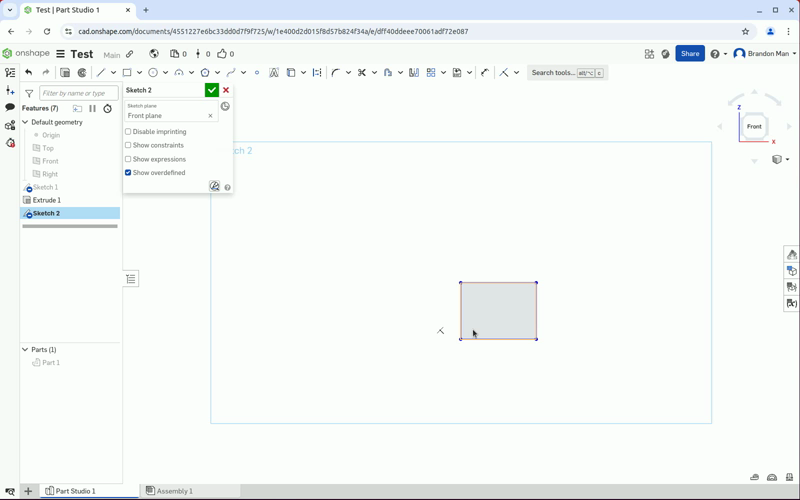
click(473, 329)
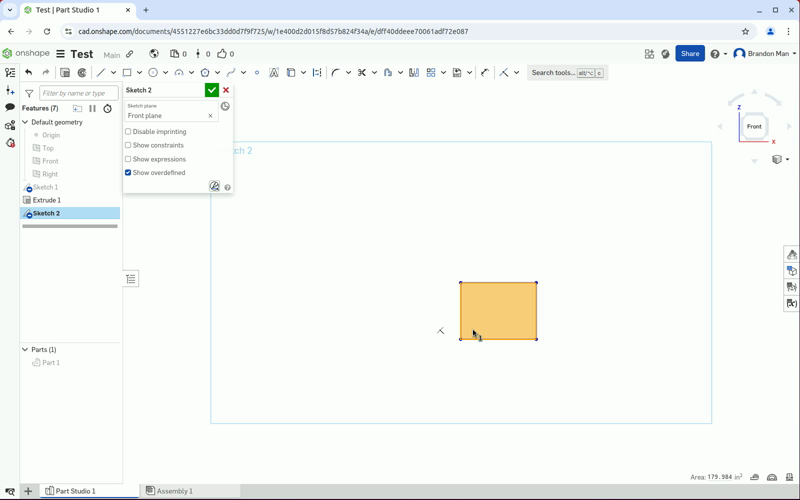
mouse_move(73, 352)
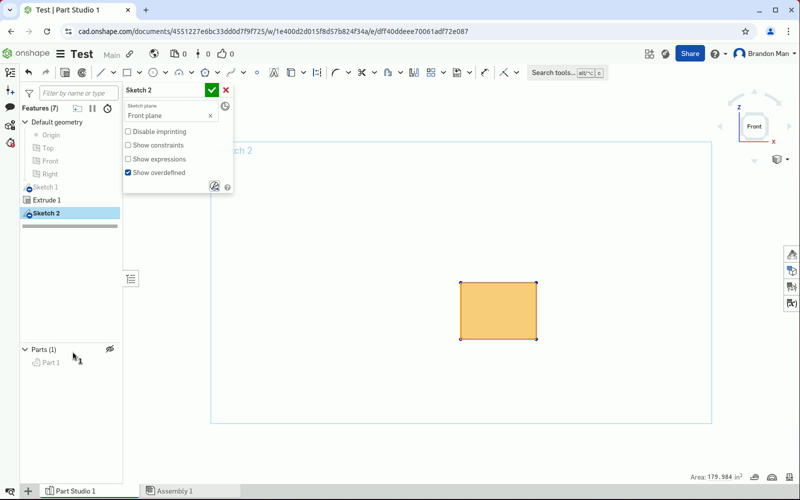
key(shift+y)
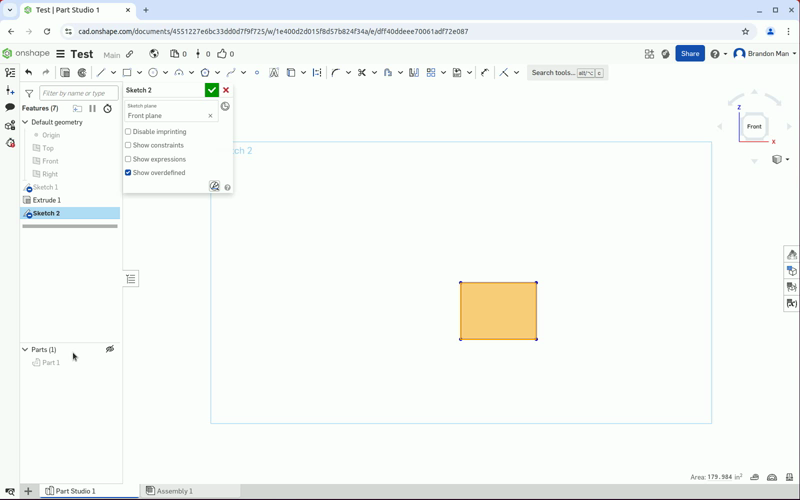
key(shift+e)
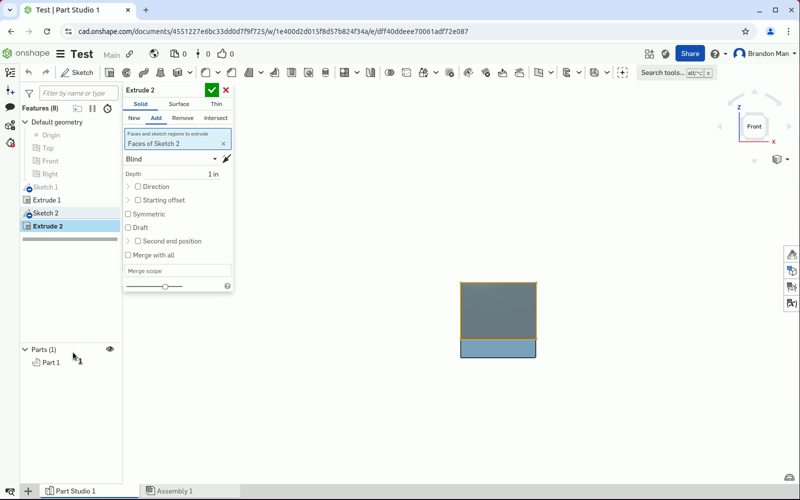
mouse_move(143, 106)
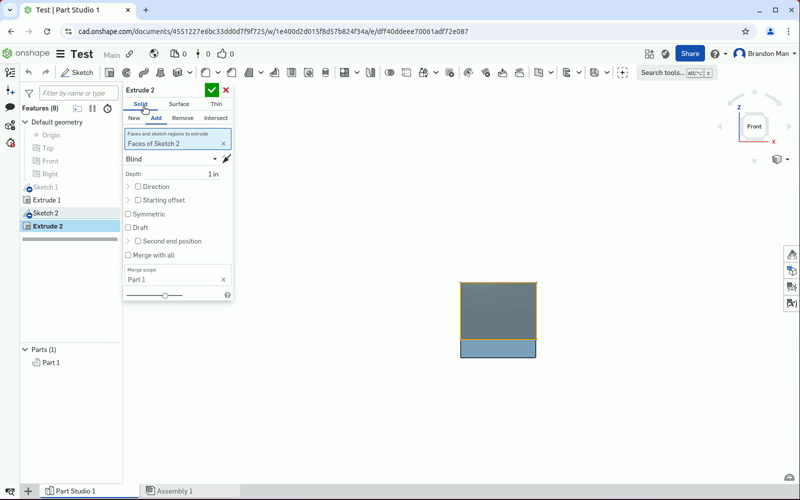
click(143, 106)
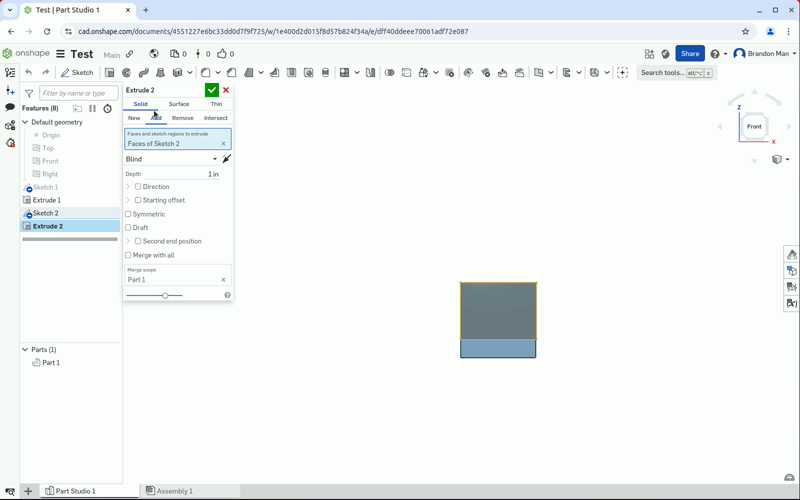
mouse_move(186, 120)
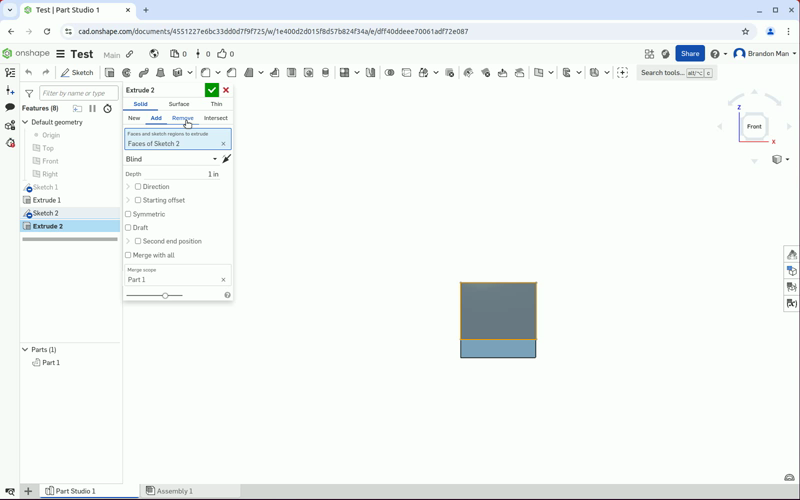
click(186, 120)
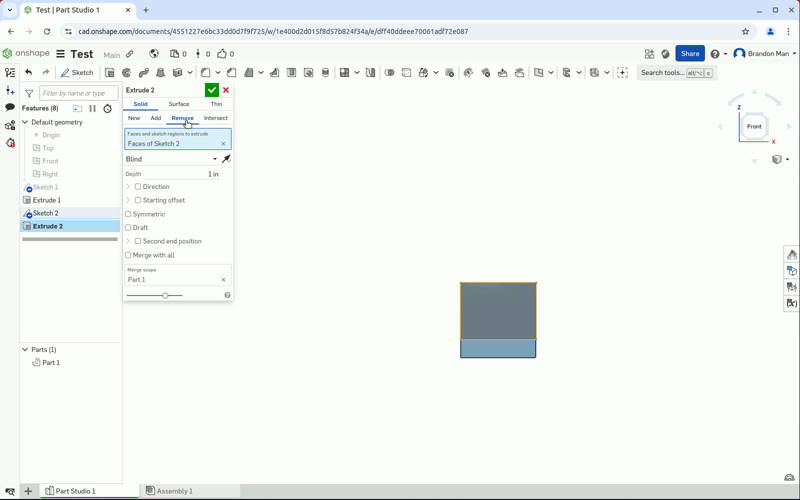
key(tab, 4)
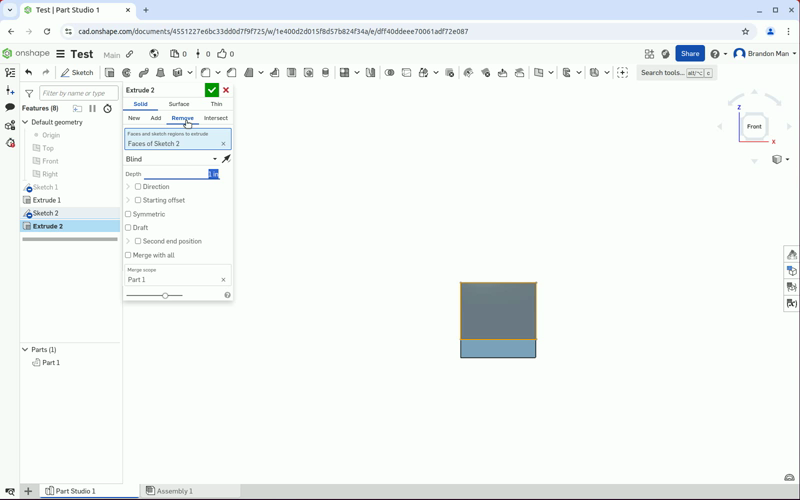
text(7.703)
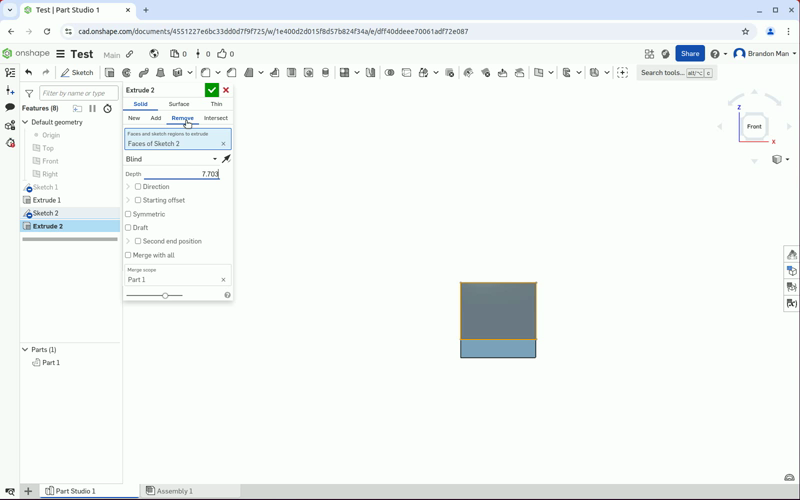
key(tab, 6)
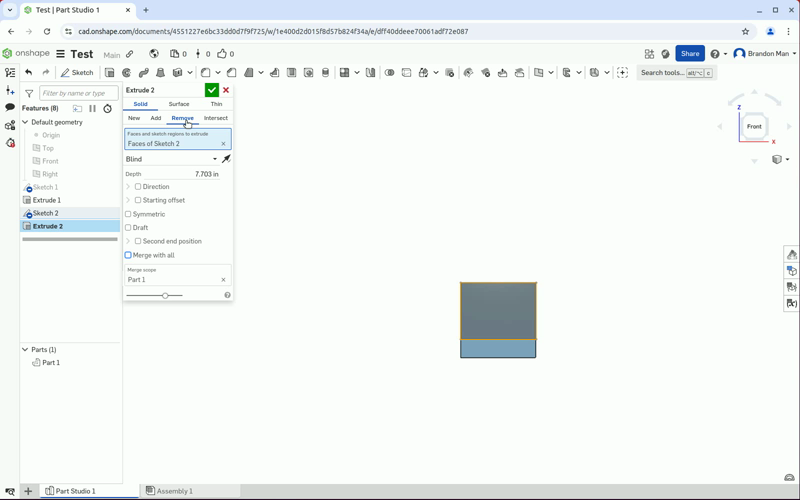
key(space)
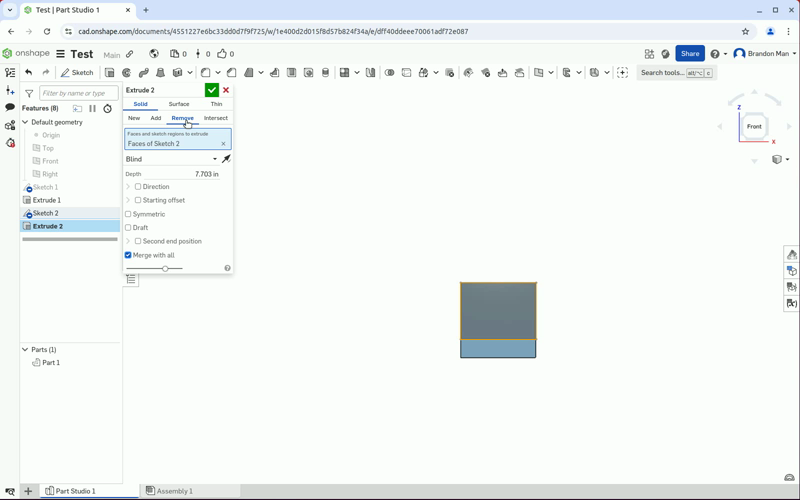
key(enter)
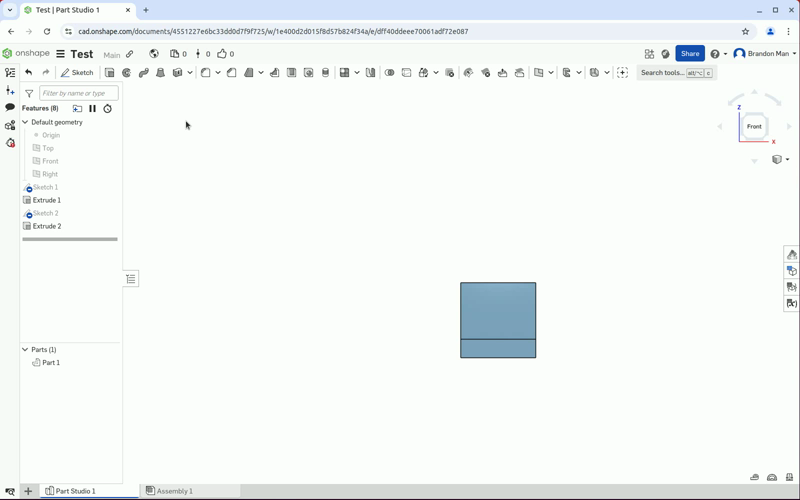
key(shift+h)
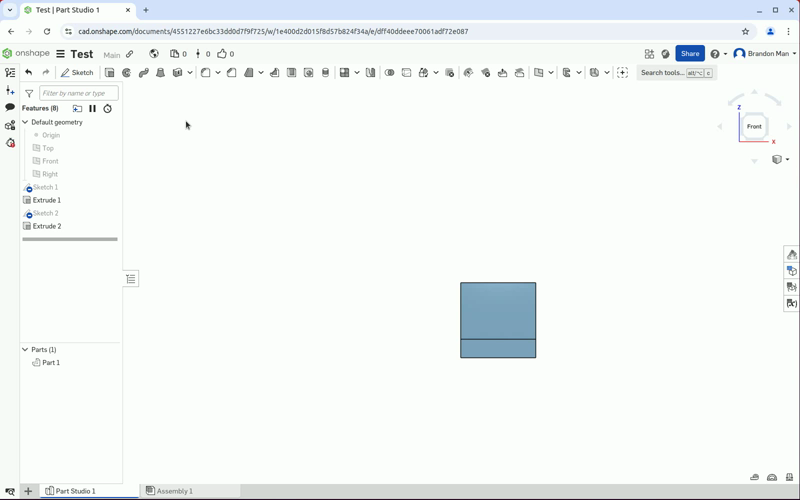
key(shift+h)
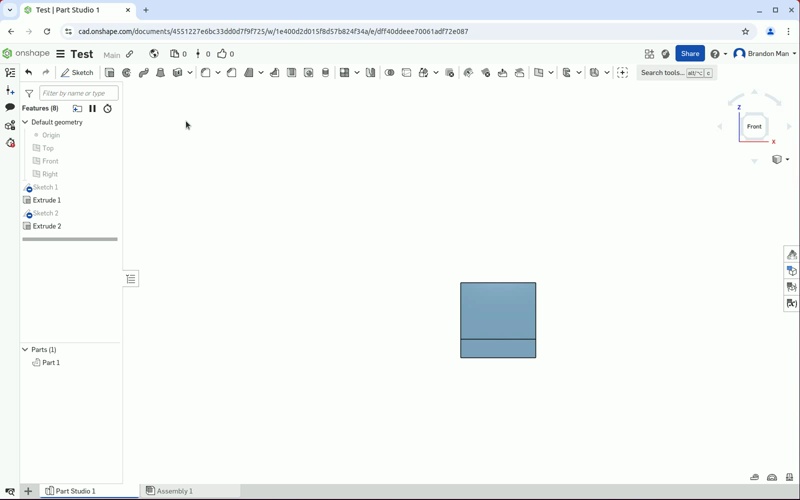
mouse_move(73, 189)
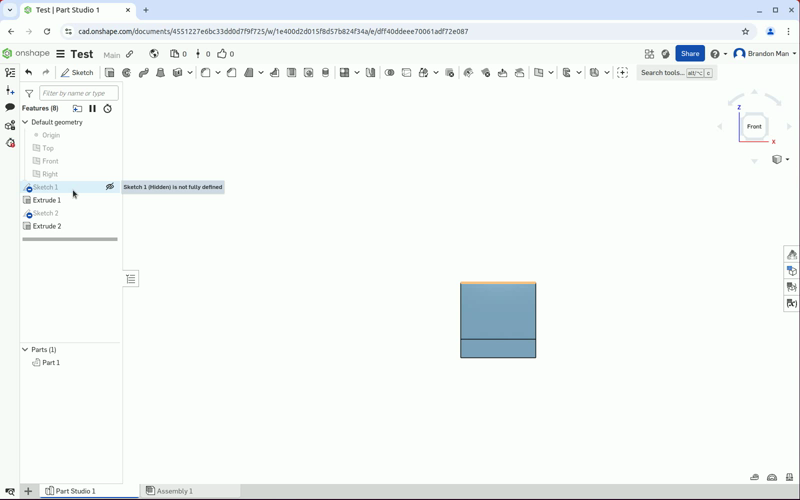
click(73, 189)
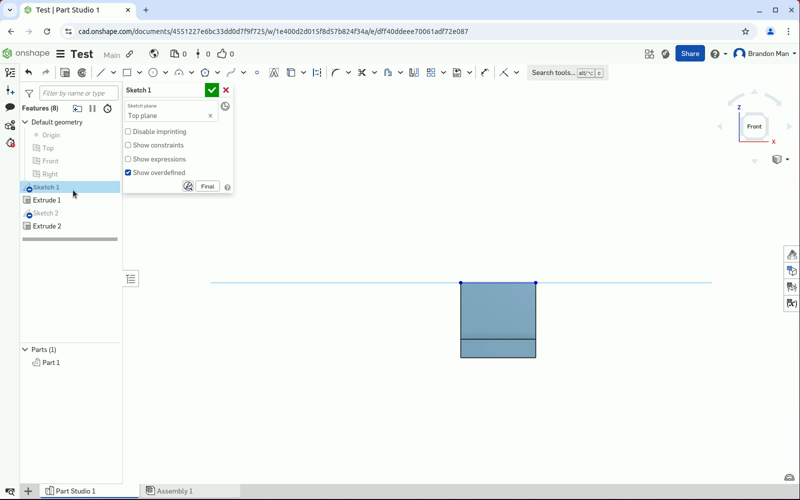
mouse_move(229, 92)
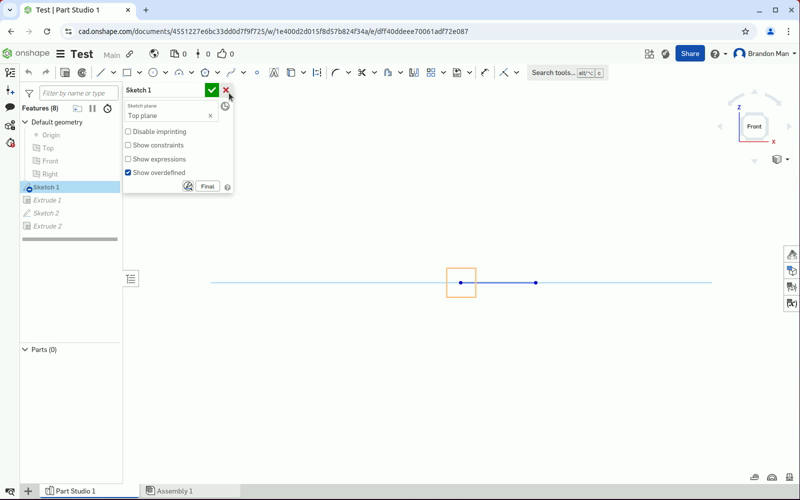
click(229, 92)
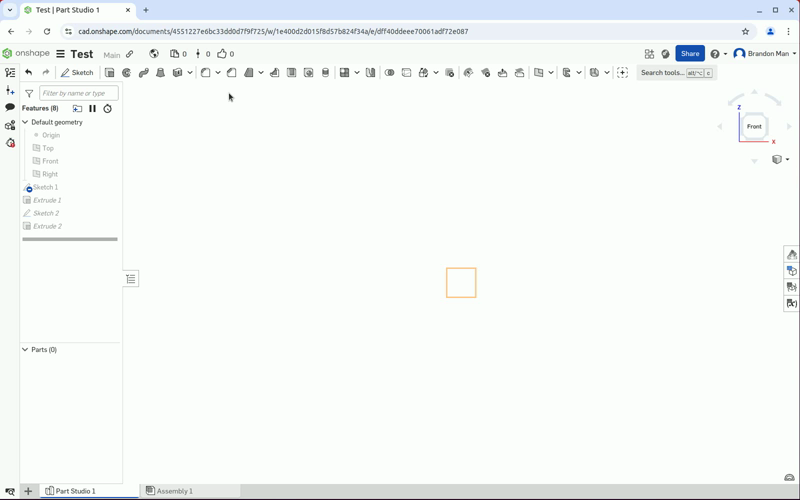
mouse_move(541, 75)
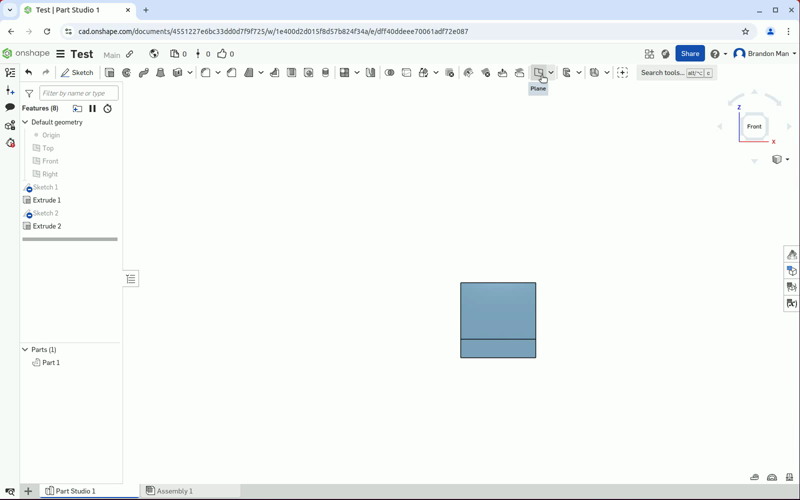
click(541, 75)
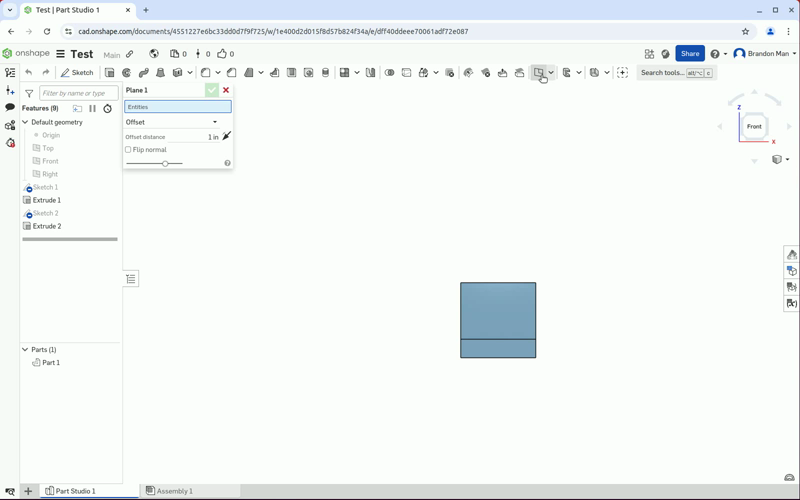
mouse_move(73, 163)
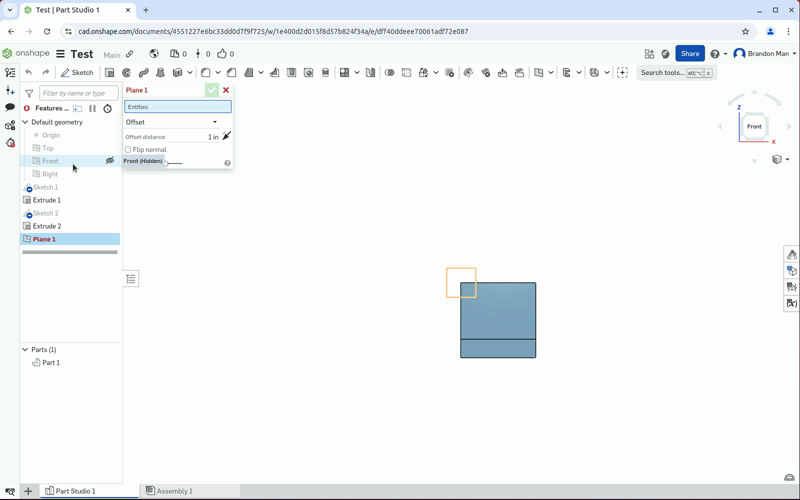
click(73, 163)
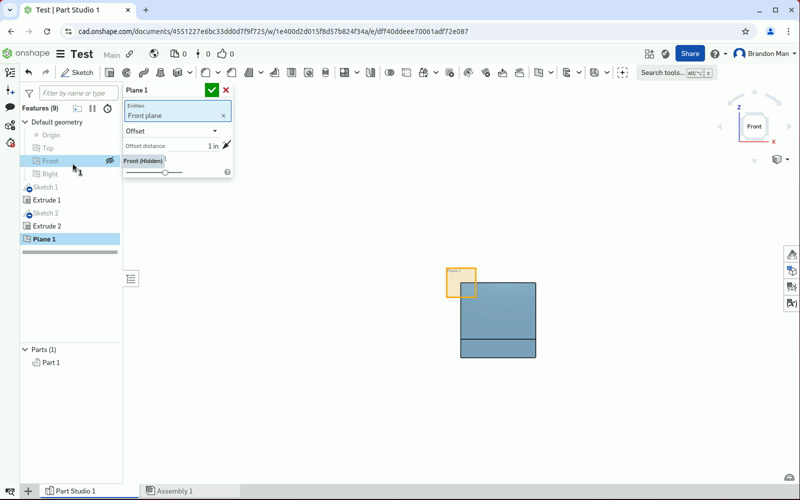
key(tab, 2)
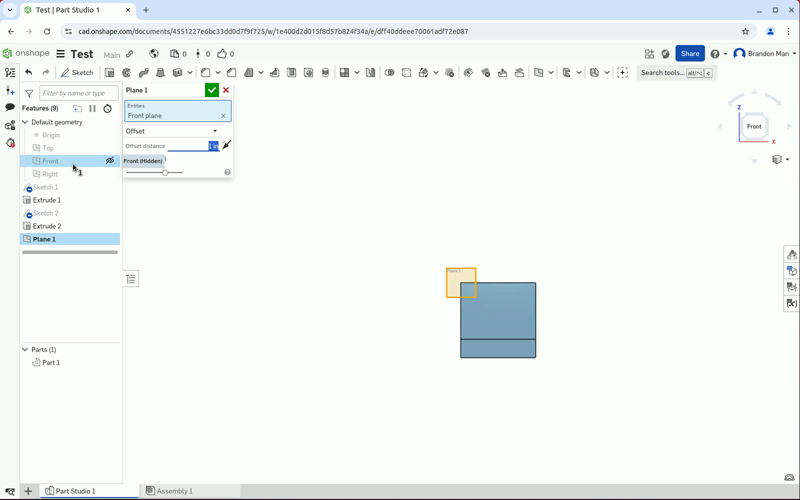
text(7.703)
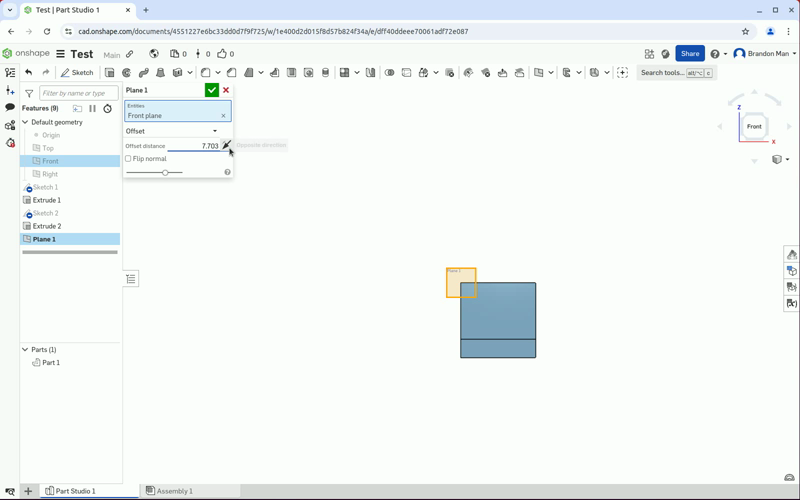
mouse_move(229, 147)
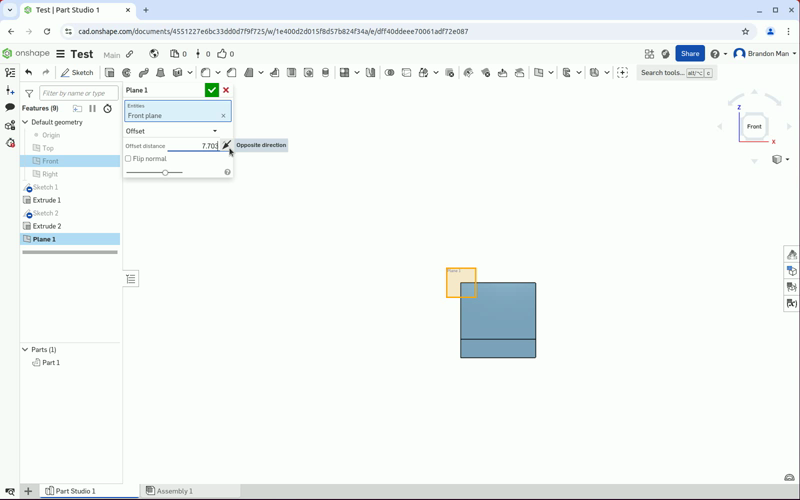
click(229, 147)
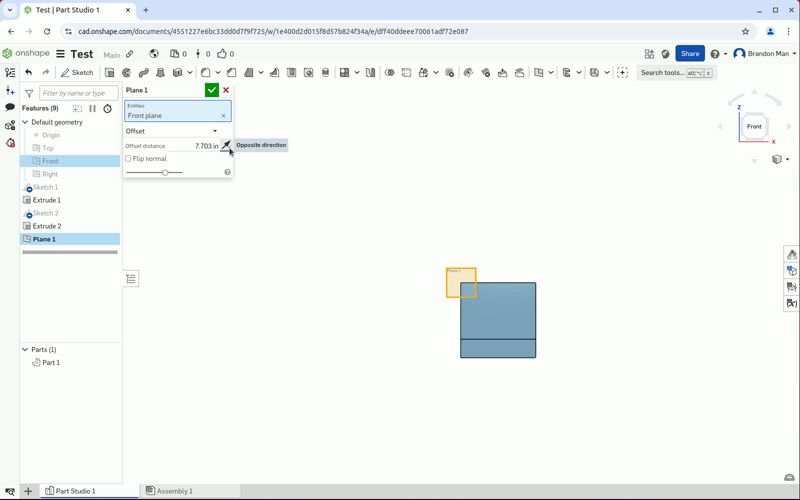
key(enter, 2)
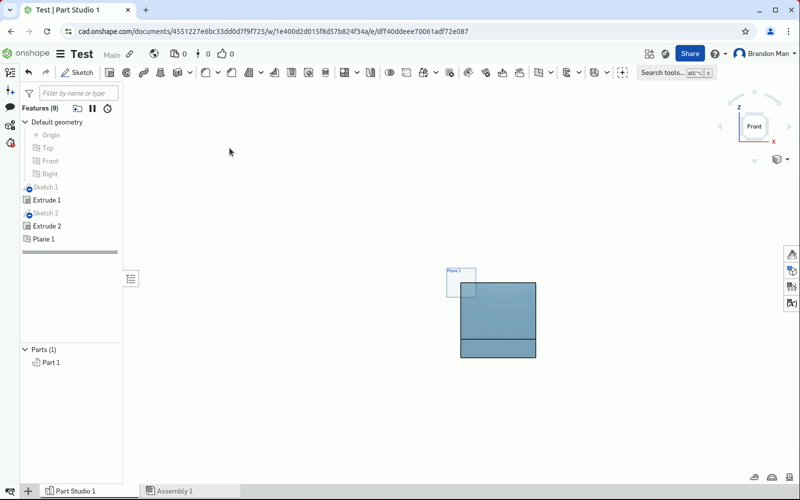
key(shift+s)
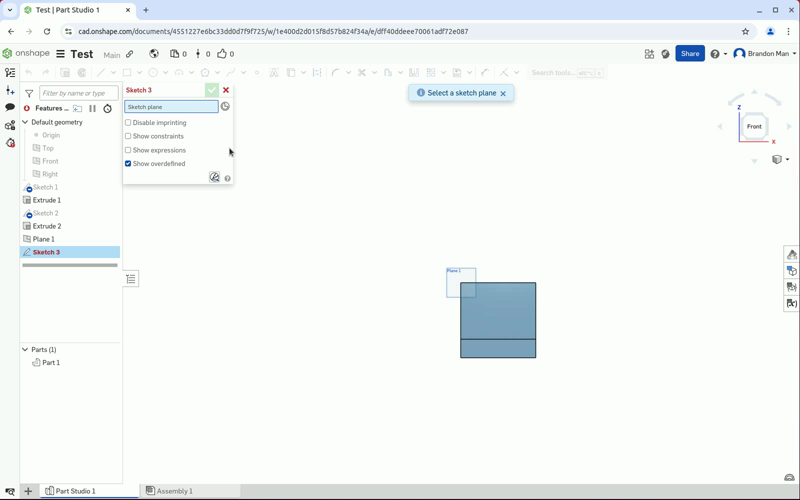
mouse_move(73, 241)
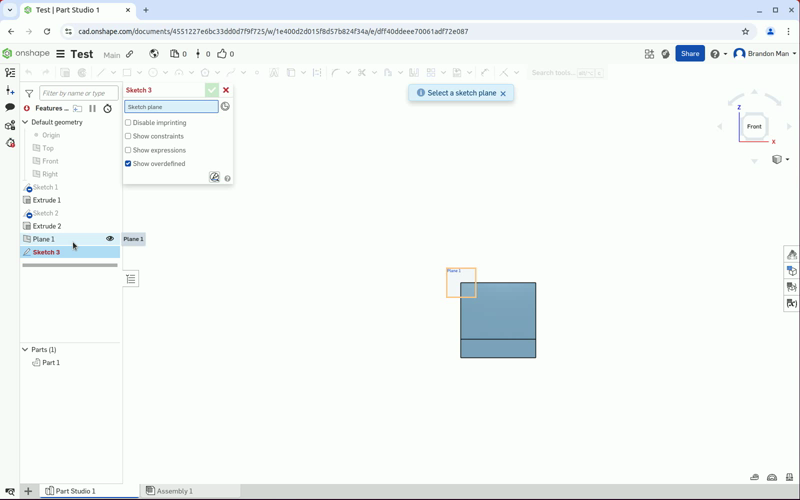
click(73, 241)
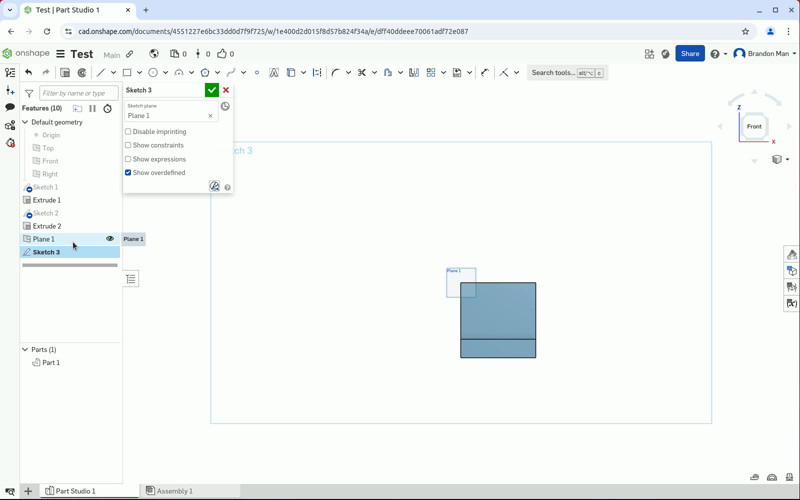
mouse_move(73, 352)
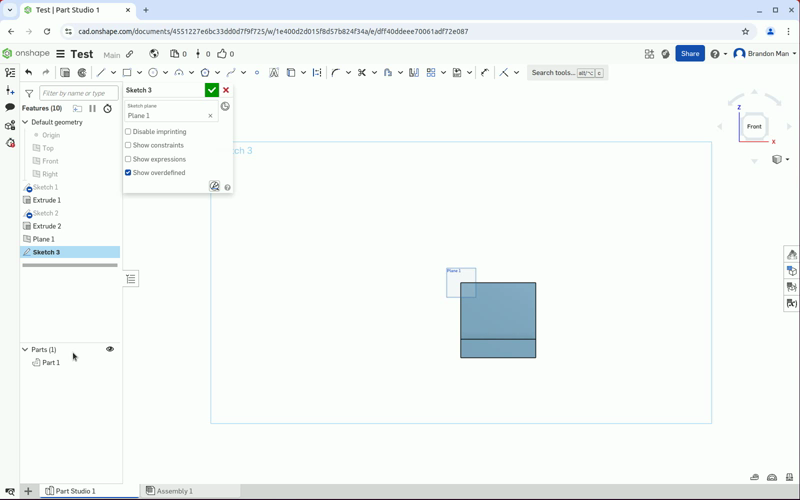
key(y)
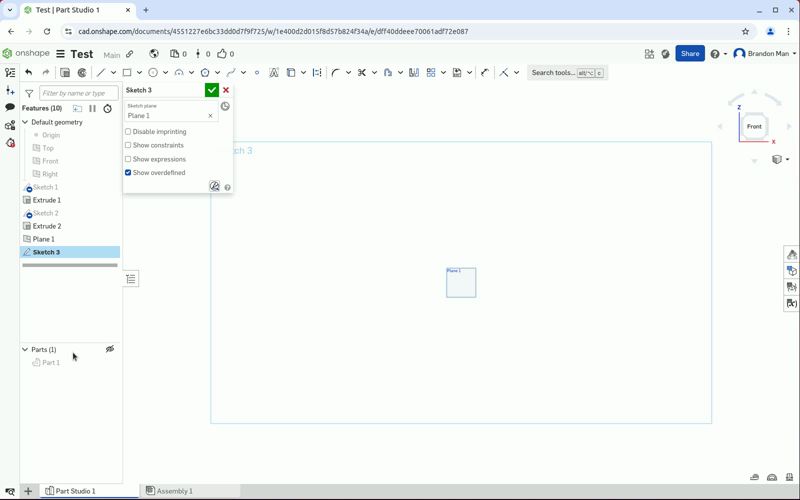
key(l)
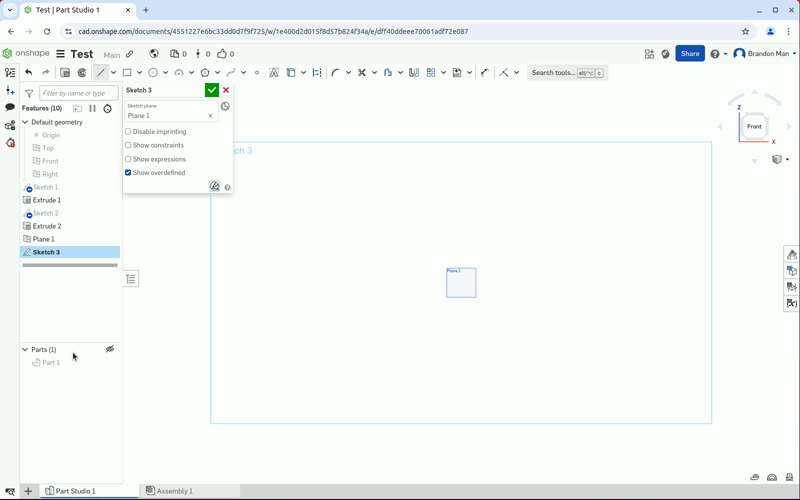
key_down(shift)
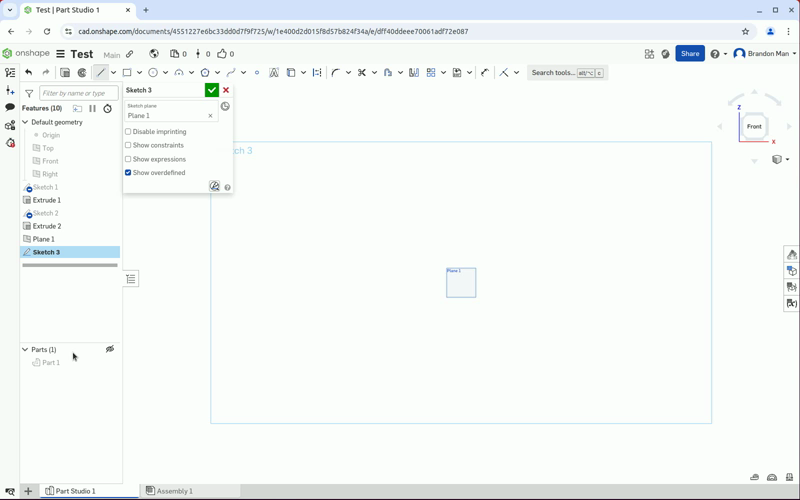
mouse_move(460, 282)
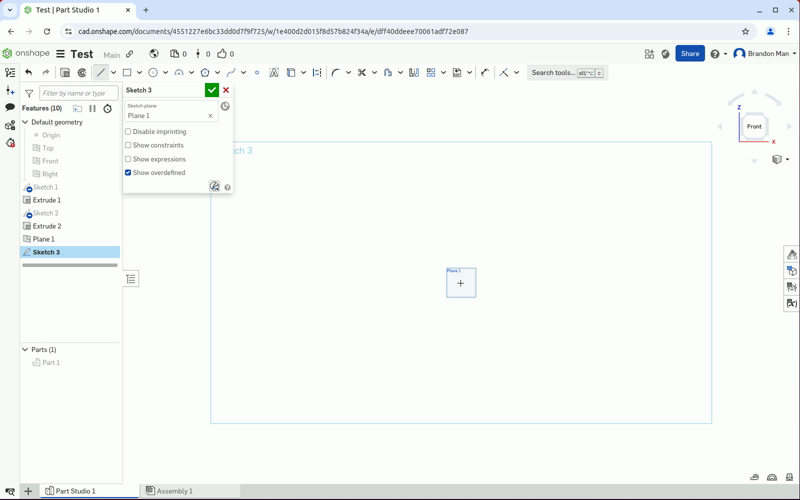
click(460, 282)
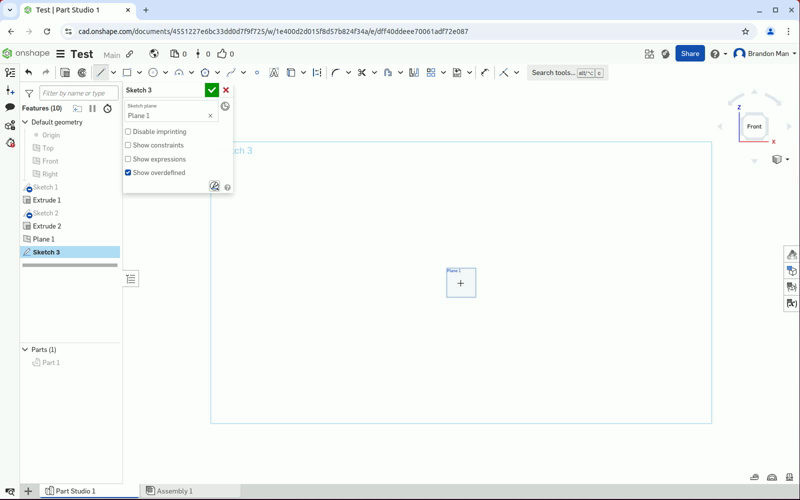
key_up(shift)
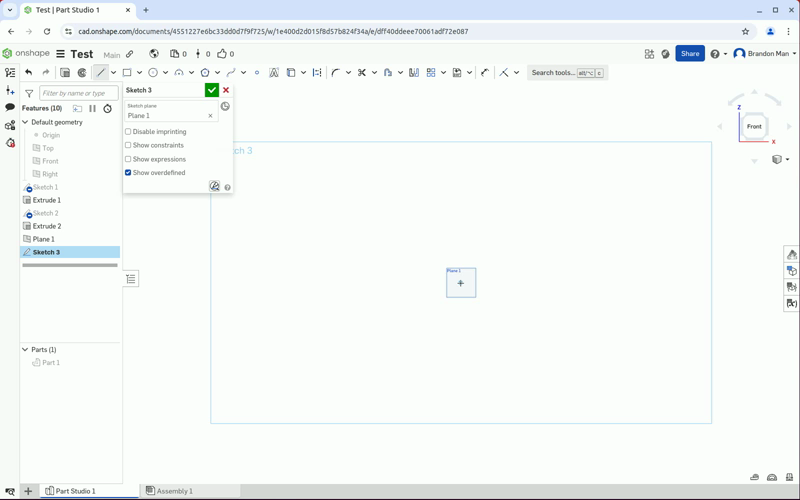
key_down(shift)
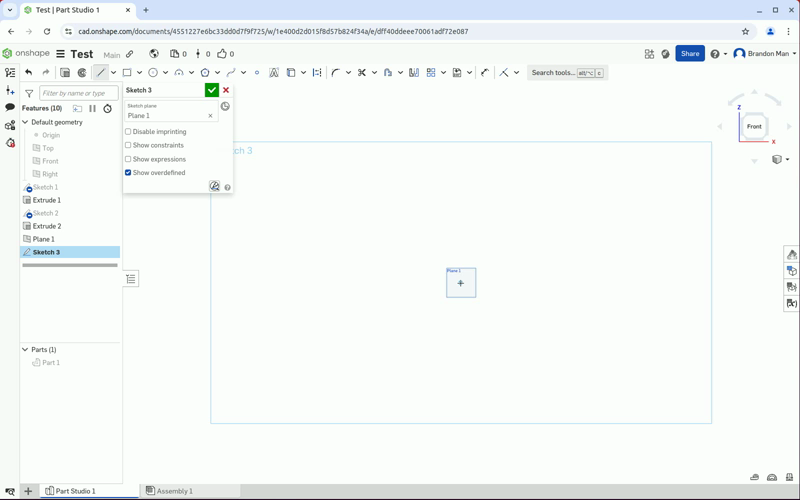
mouse_move(536, 339)
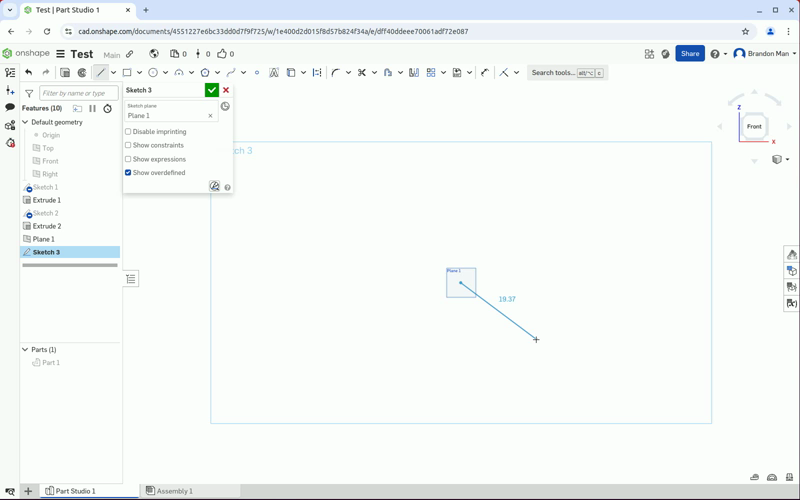
click(536, 339)
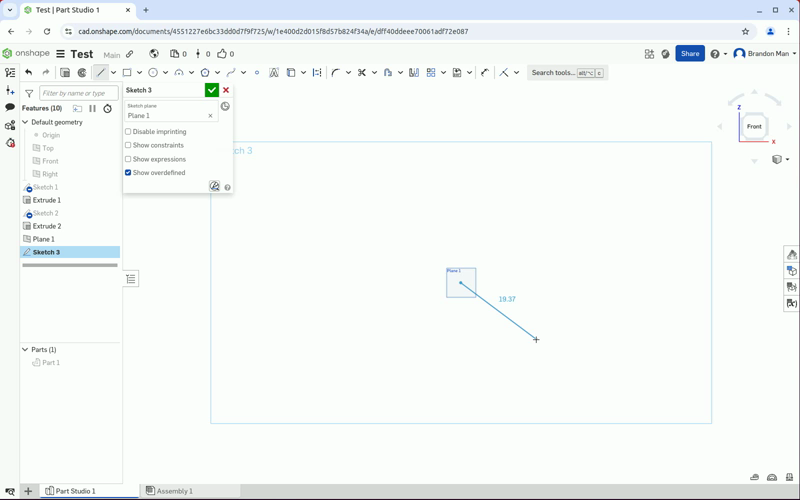
key_up(shift)
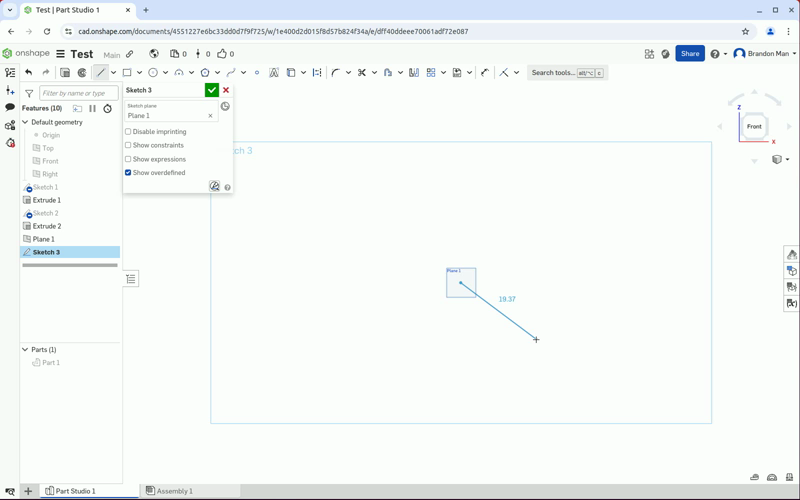
key_down(shift)
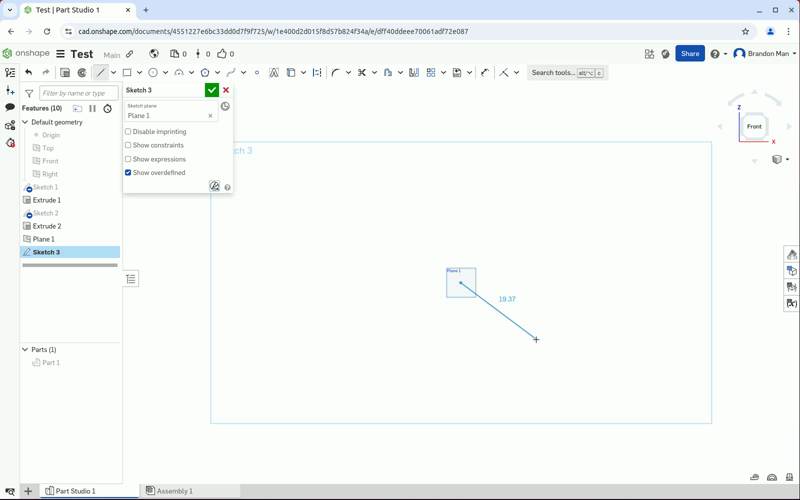
mouse_move(566, 339)
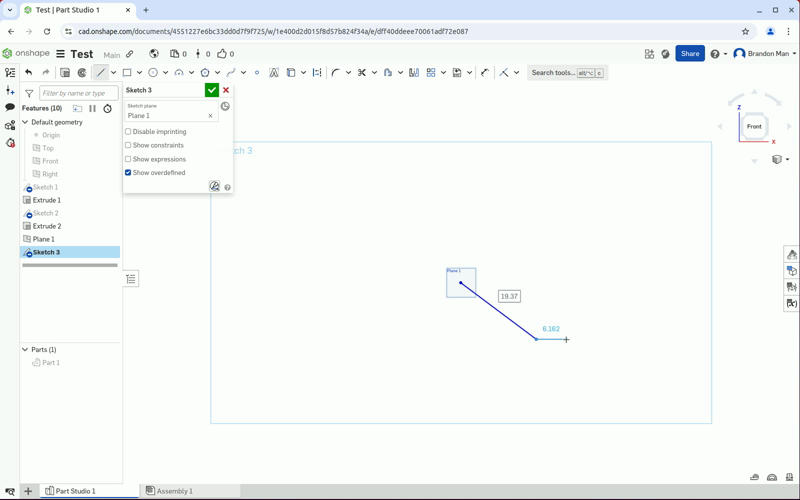
mouse_move(536, 282)
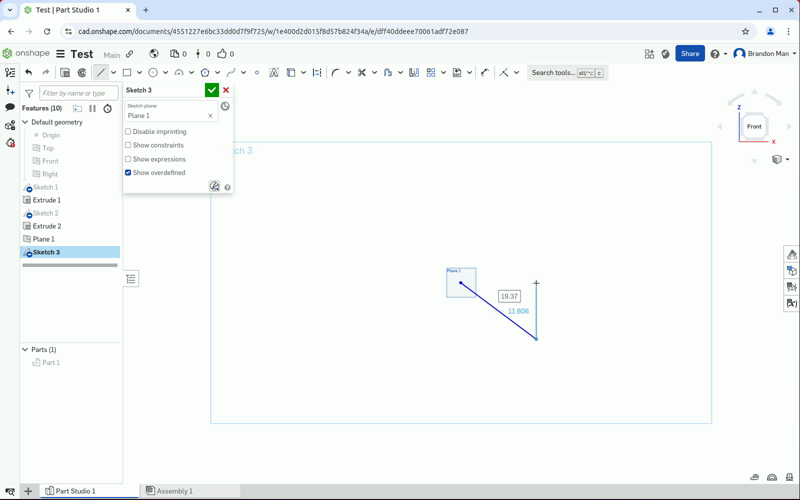
click(536, 282)
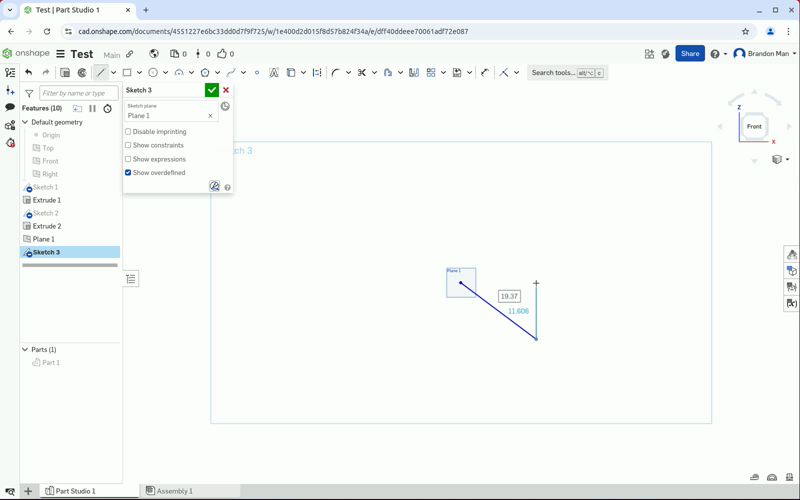
key_up(shift)
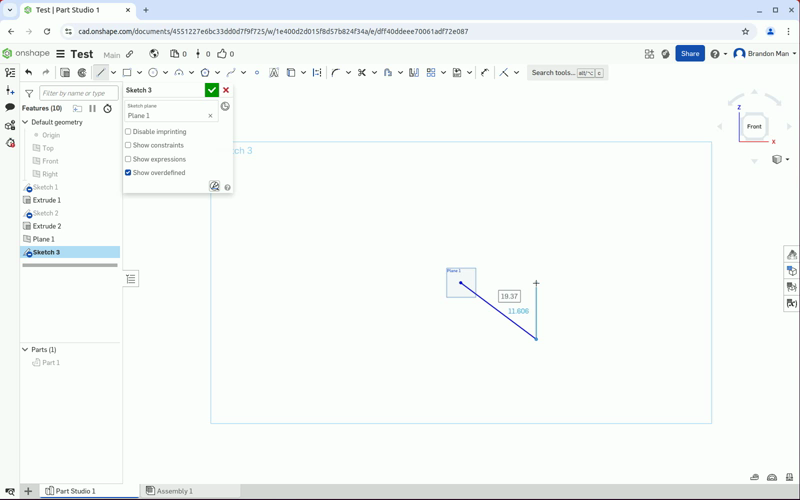
key_down(shift)
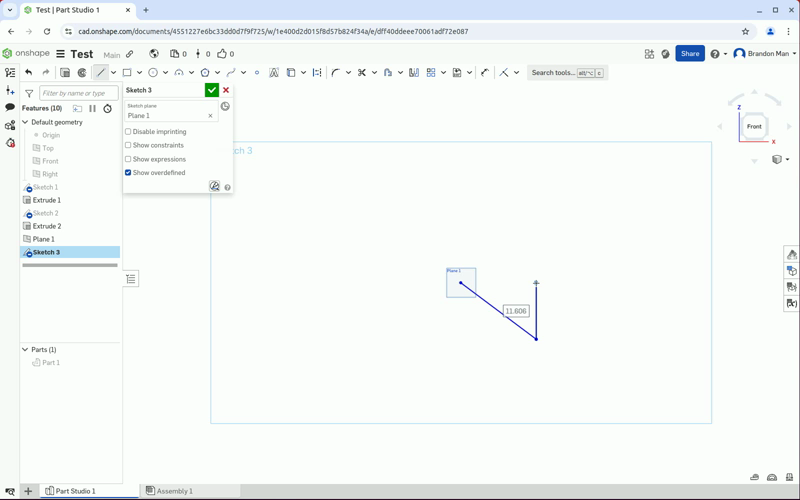
mouse_move(460, 282)
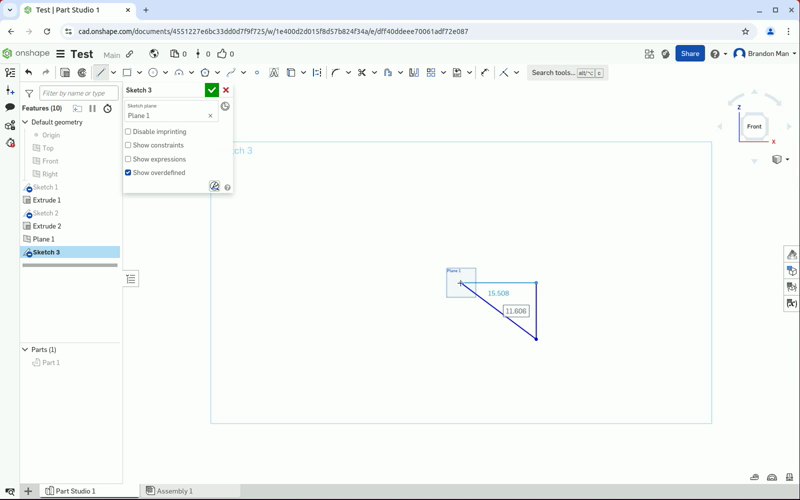
key_up(shift)
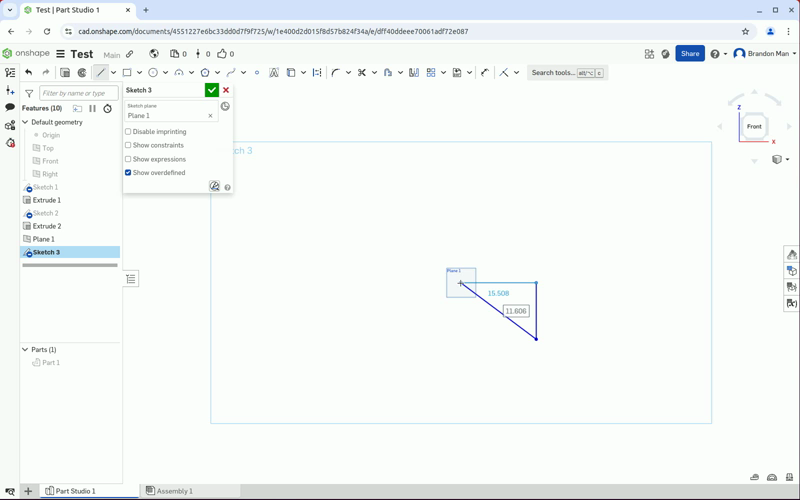
click(460, 282)
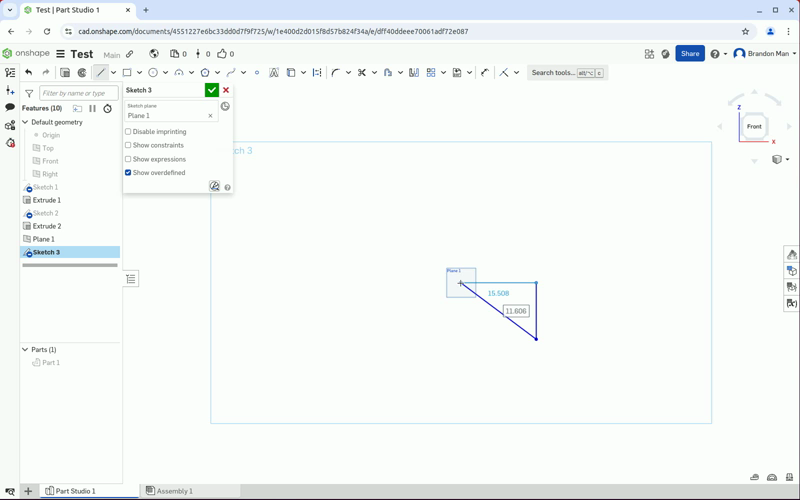
key(esc)
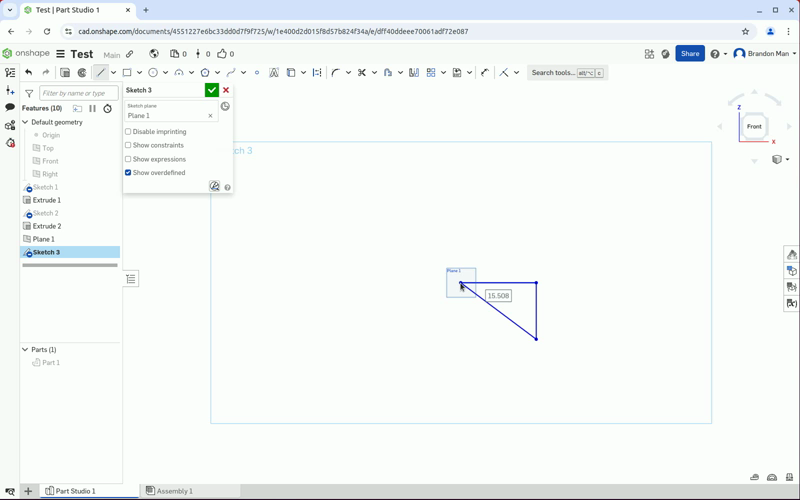
mouse_move(476, 290)
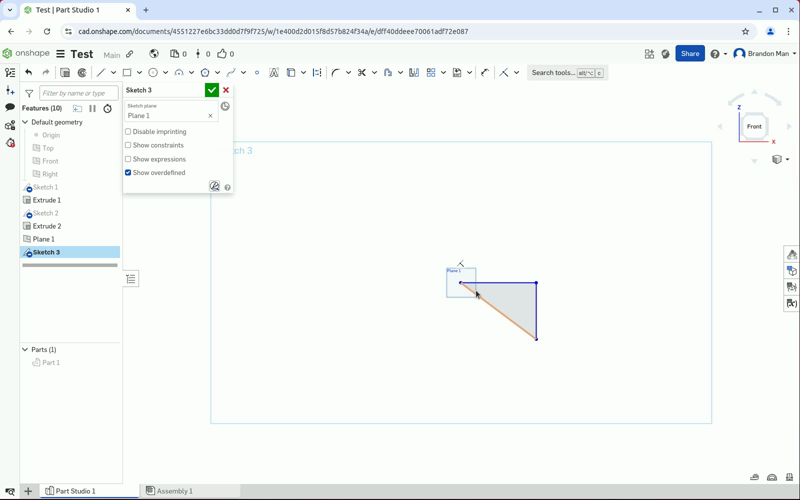
click(476, 290)
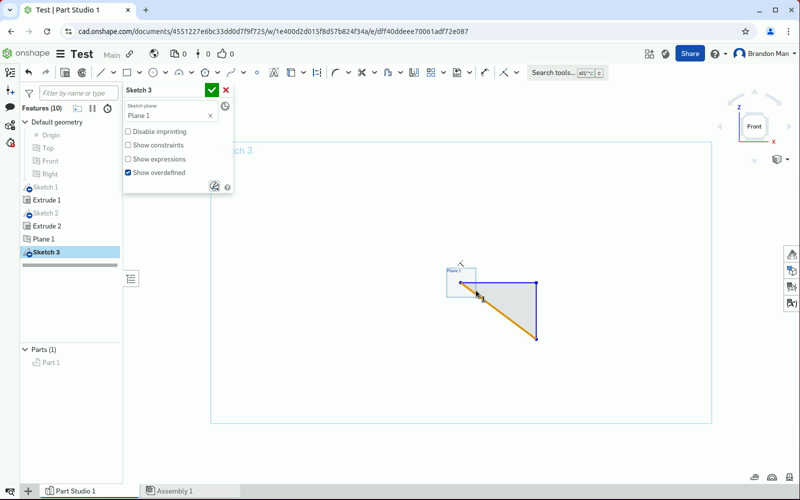
mouse_move(73, 352)
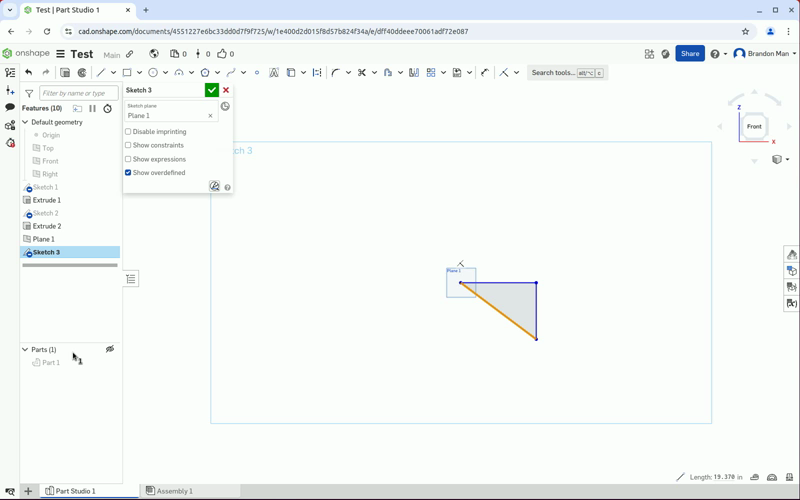
key(shift+y)
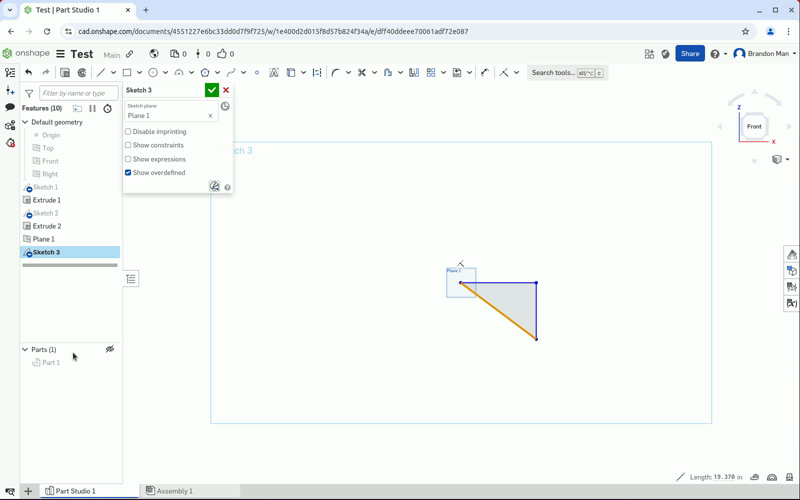
key(shift+e)
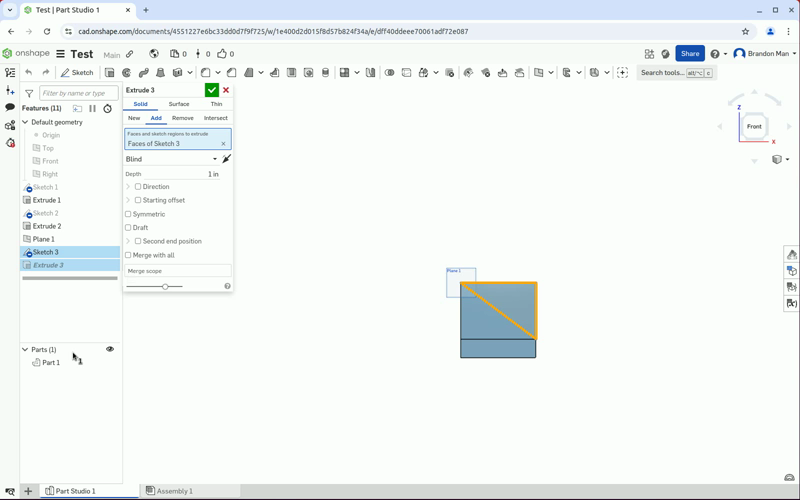
mouse_move(143, 106)
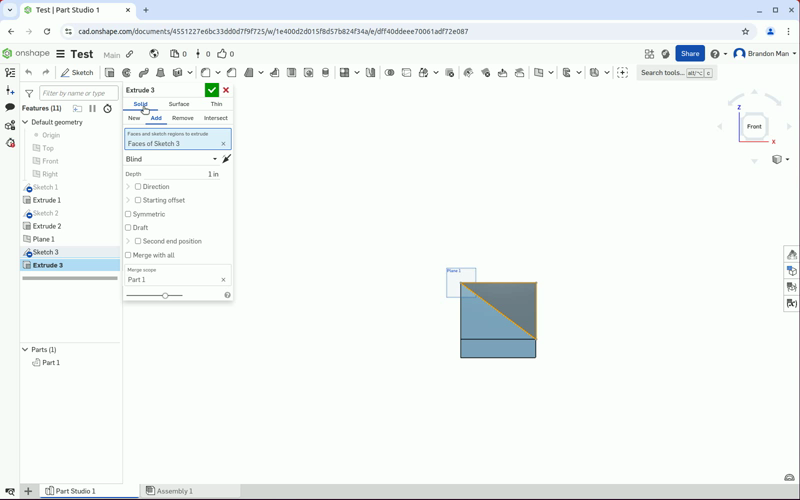
click(143, 106)
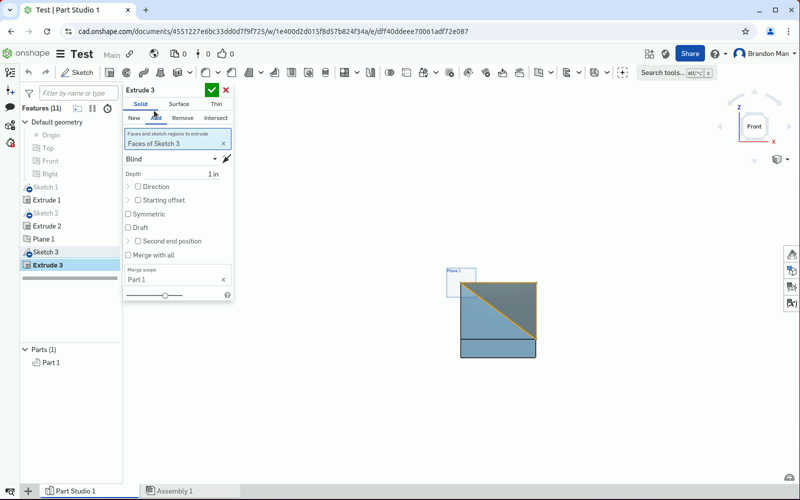
mouse_move(186, 120)
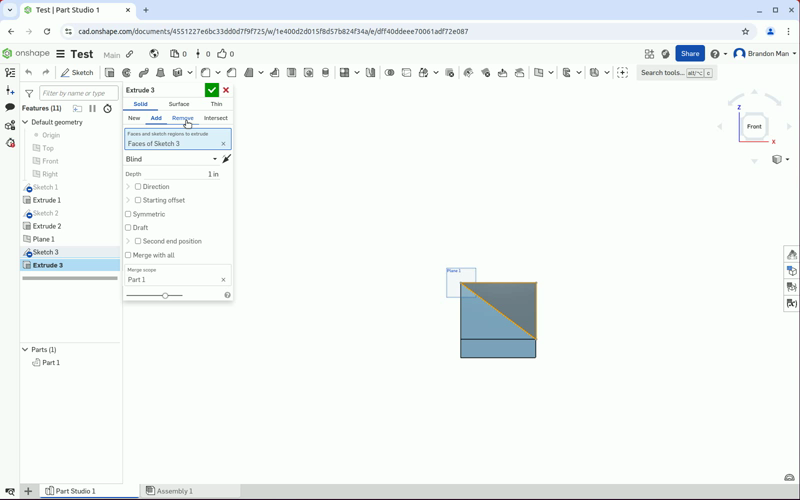
click(186, 120)
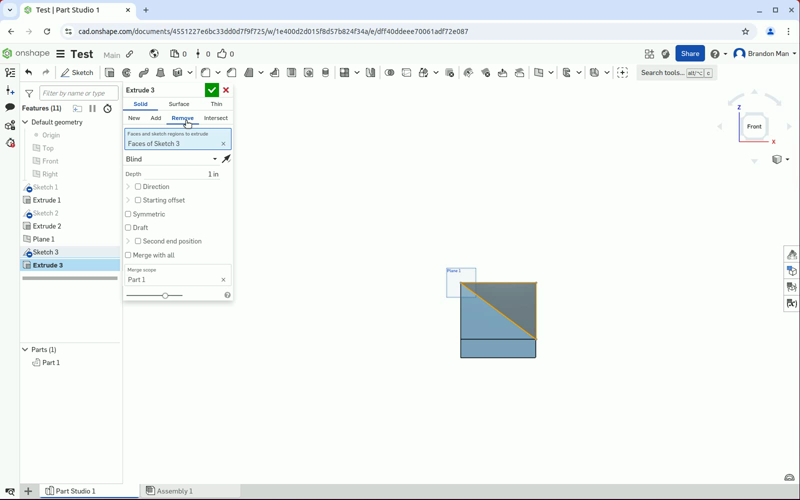
key(tab, 4)
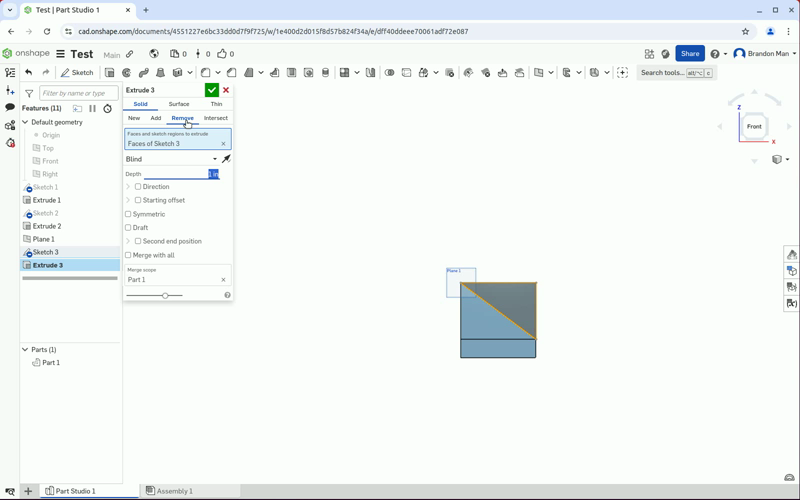
text(15.405)
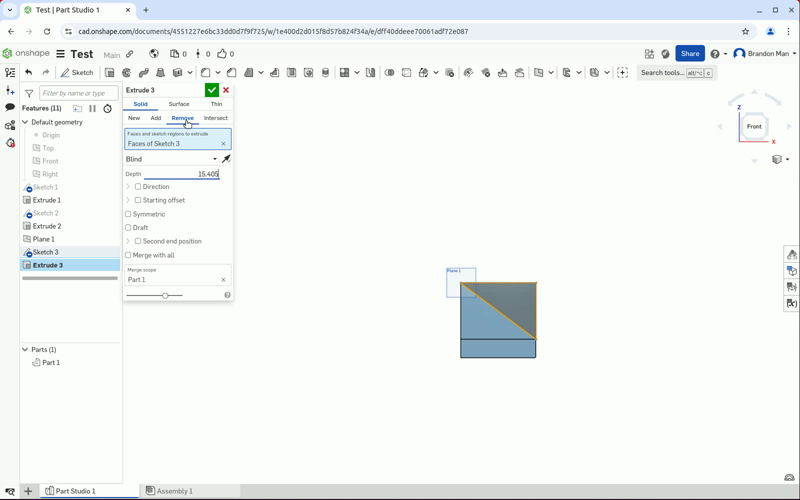
key(tab, 6)
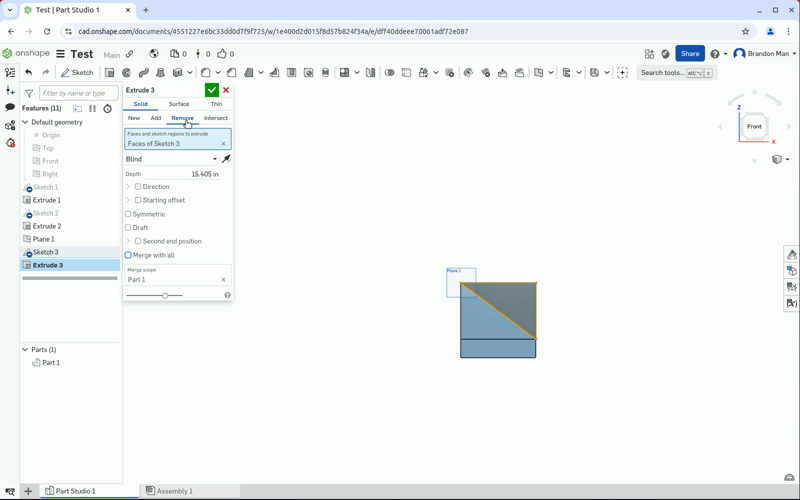
key(space)
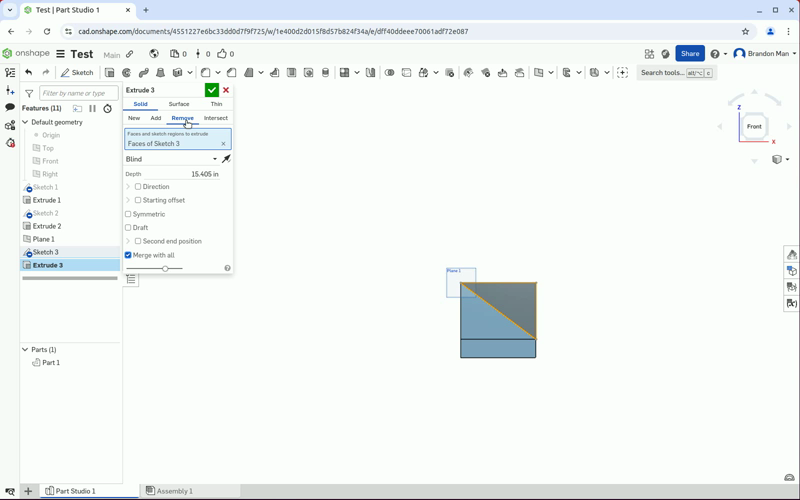
key(enter)
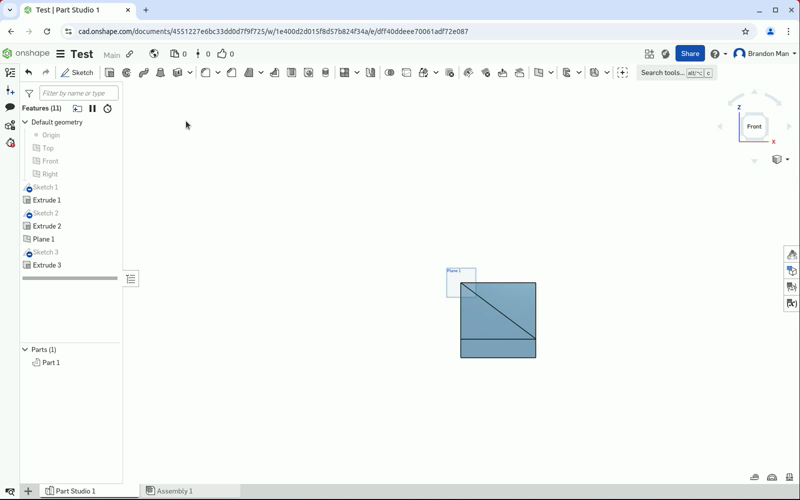
key(shift+h)
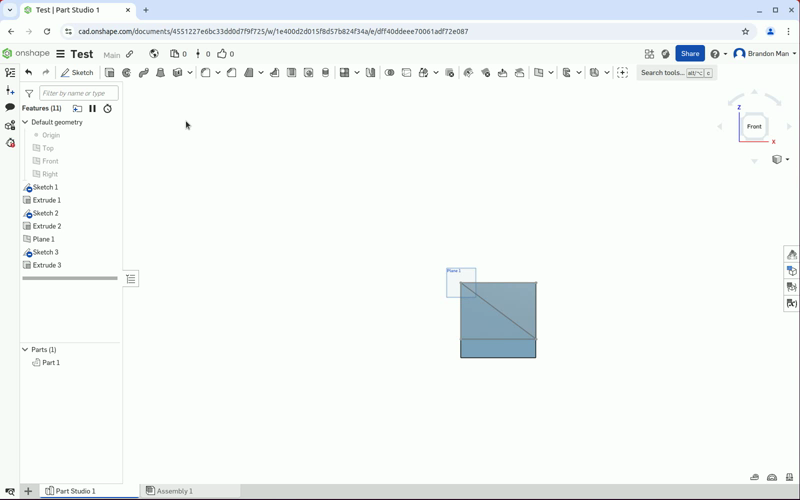
key(shift+h)
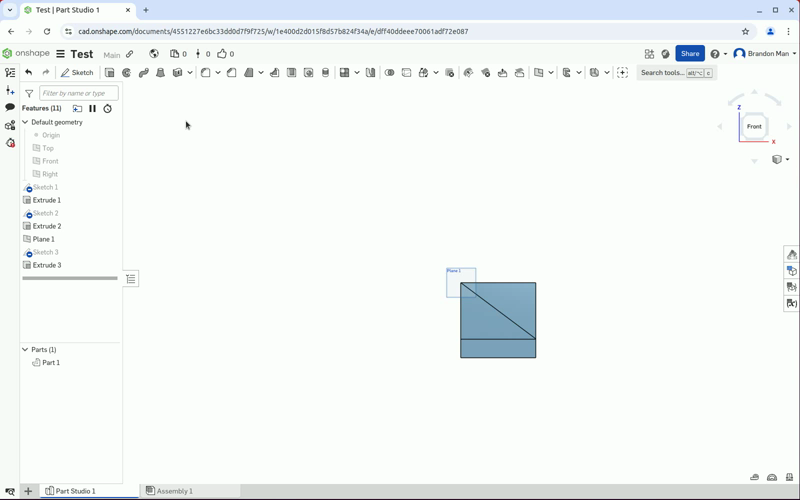
mouse_move(73, 189)
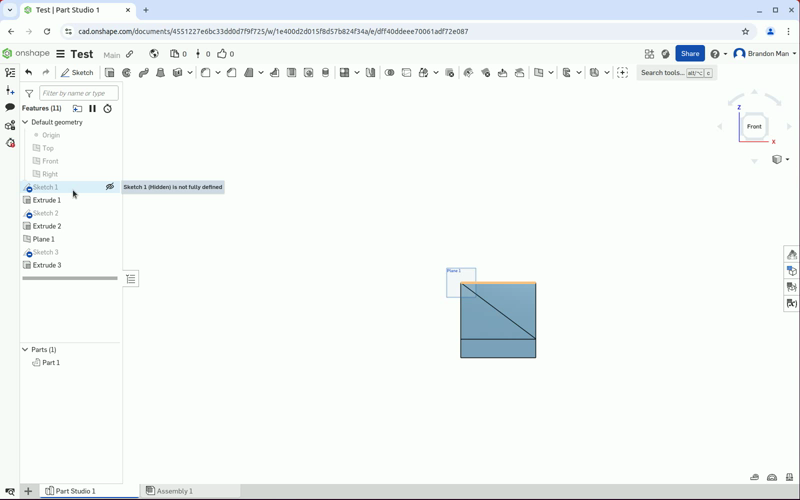
click(73, 189)
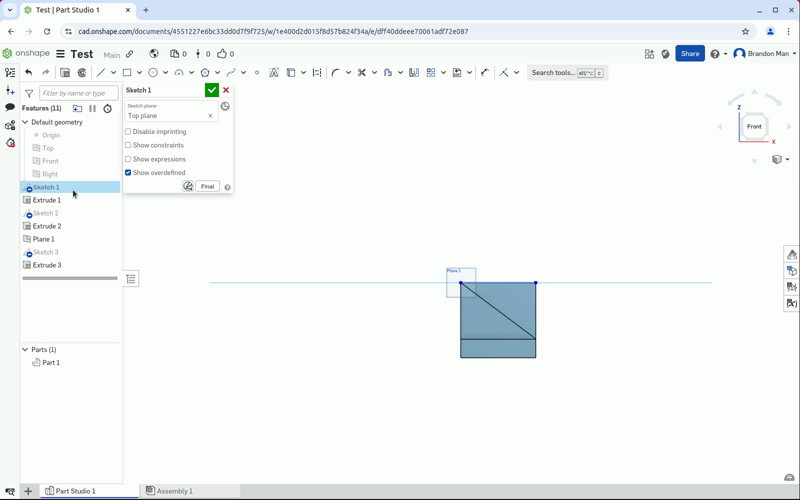
mouse_move(229, 92)
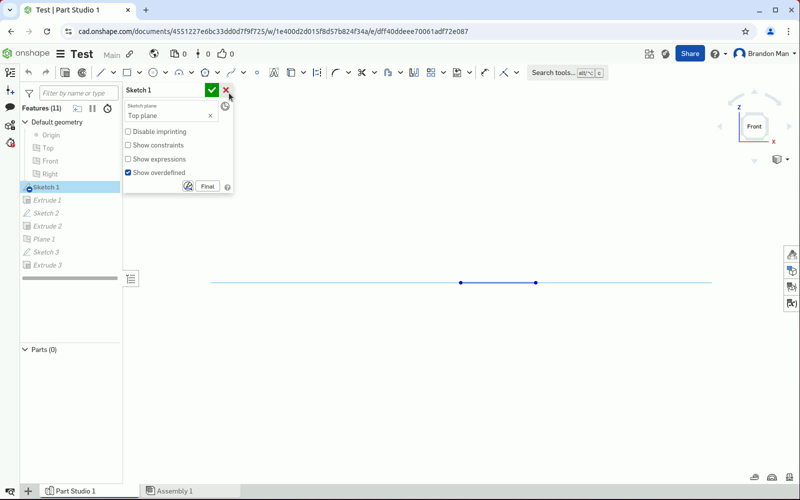
click(229, 92)
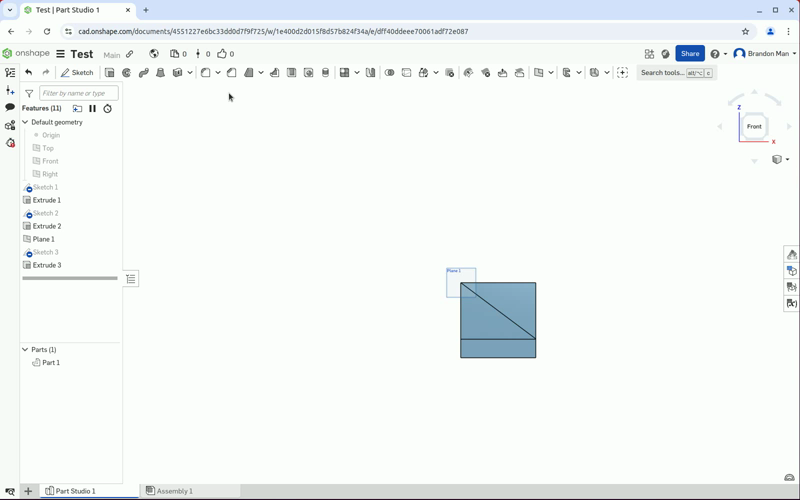
mouse_move(73, 352)
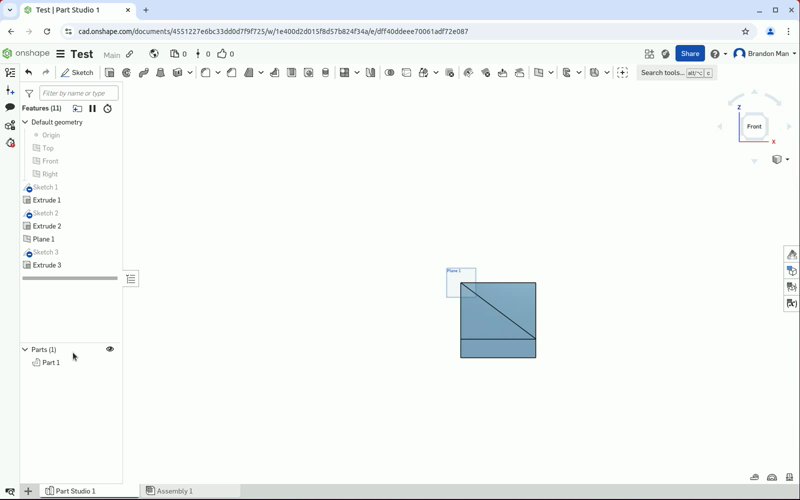
key(y)
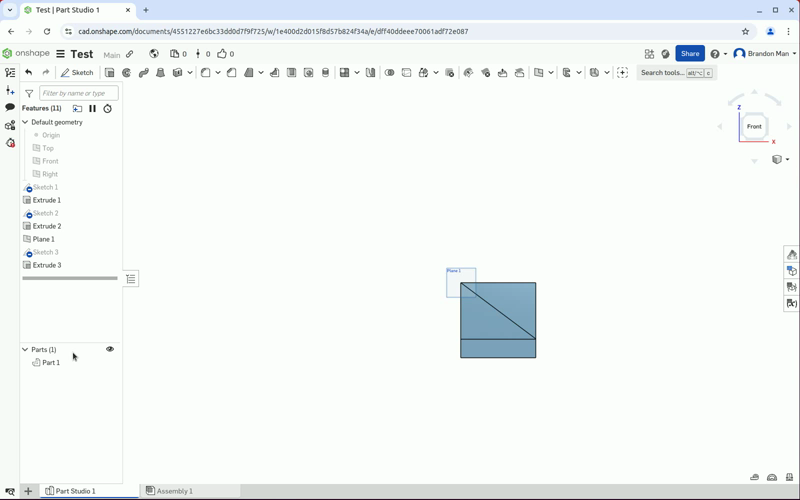
key(shift+p)
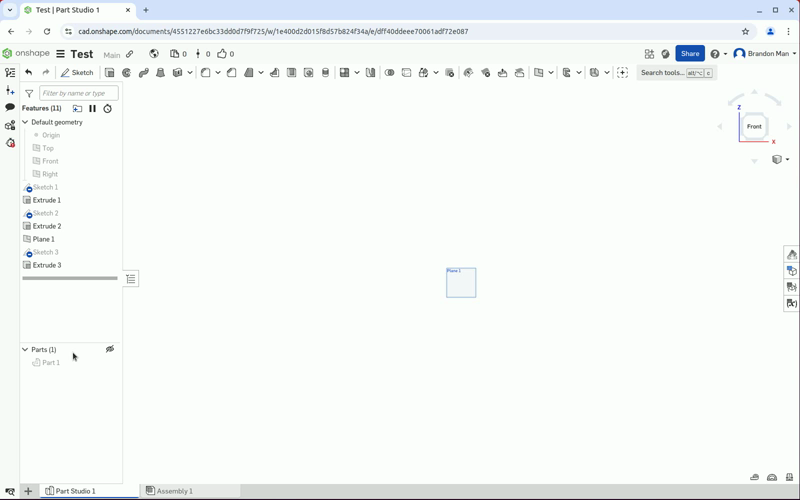
key(space)
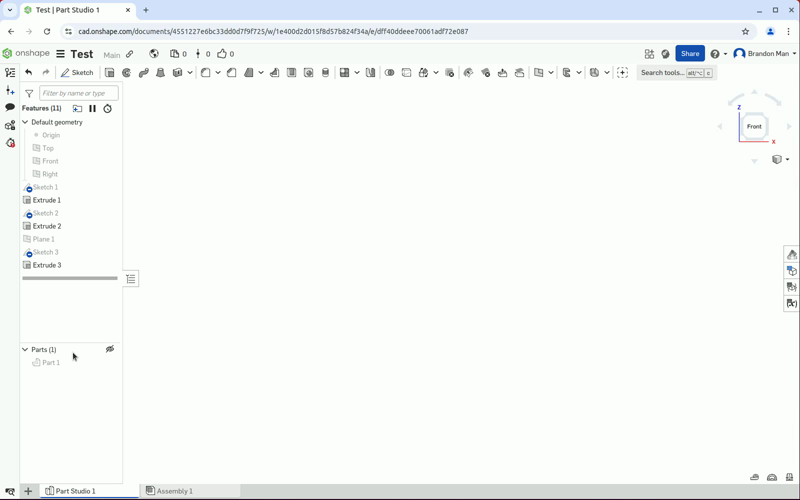
key_down(shift)
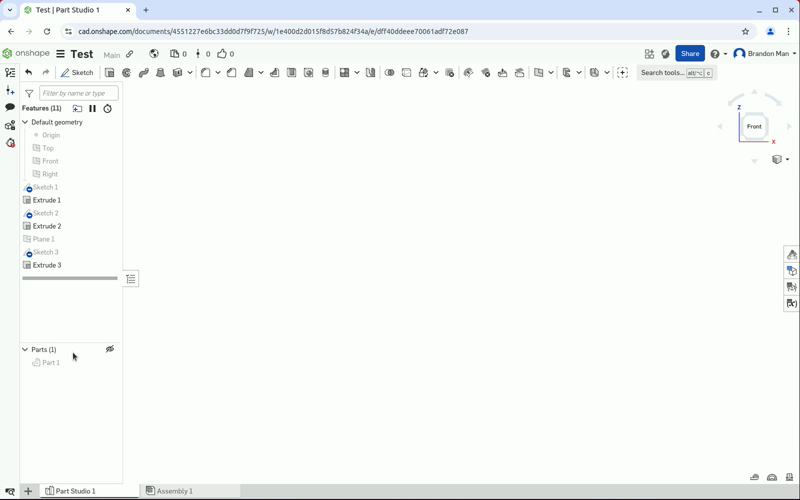
key(down)
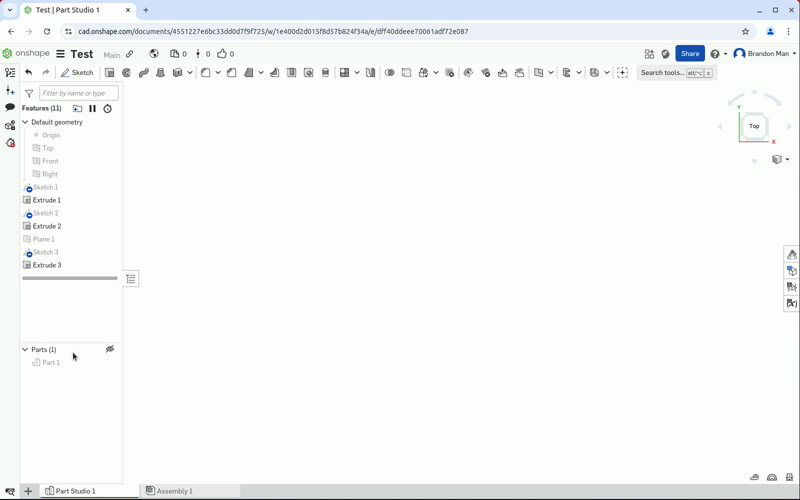
key_up(shift)
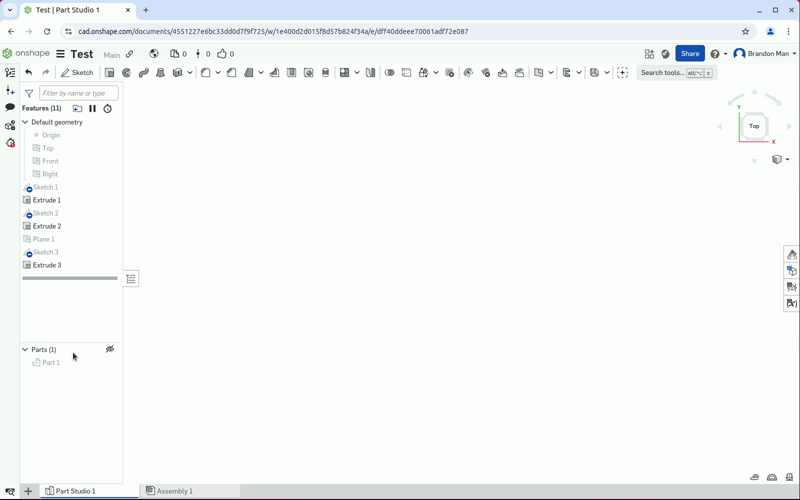
mouse_move(73, 352)
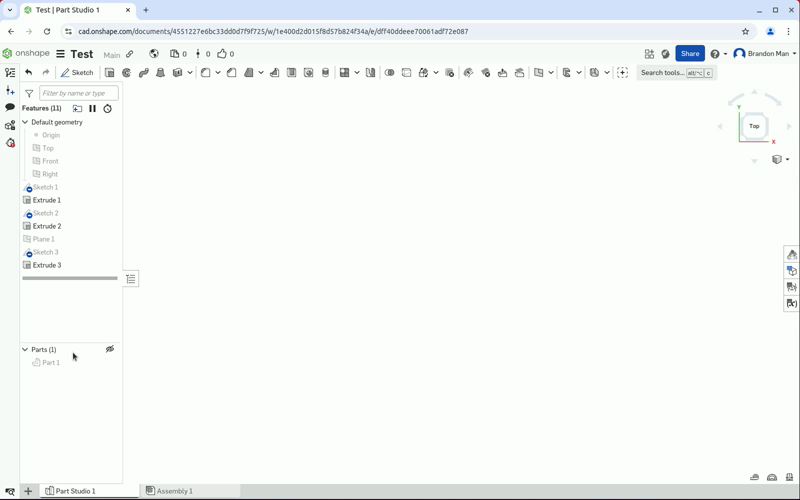
key(shift+y)
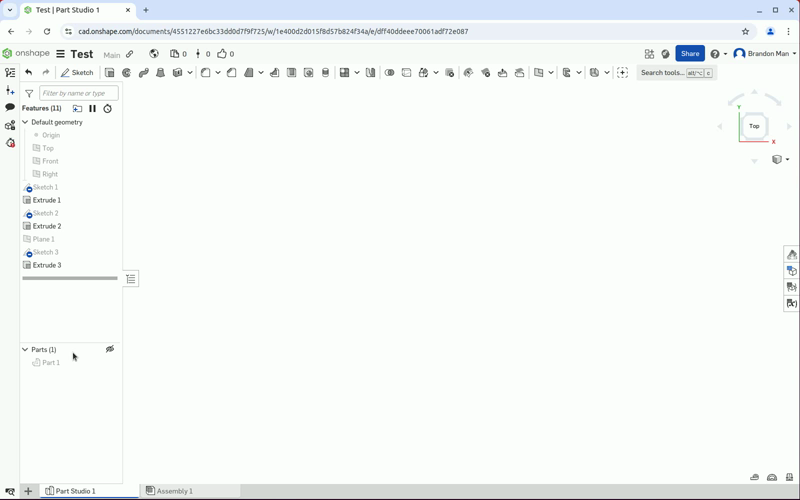
key(shift+s)
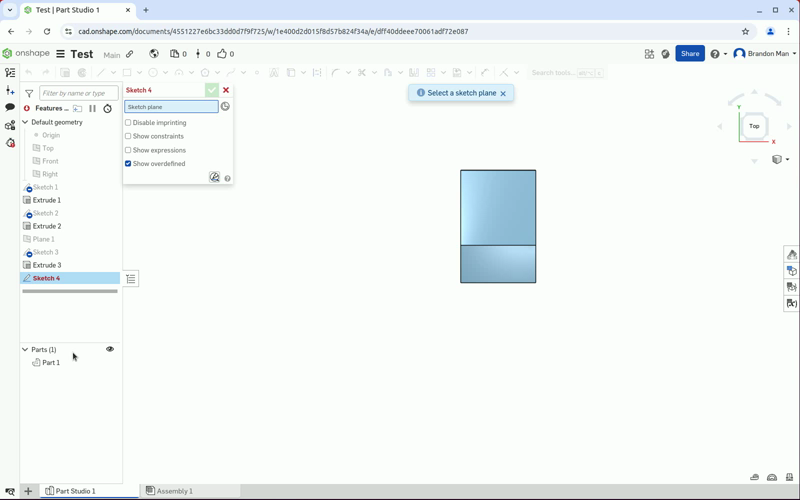
mouse_move(73, 150)
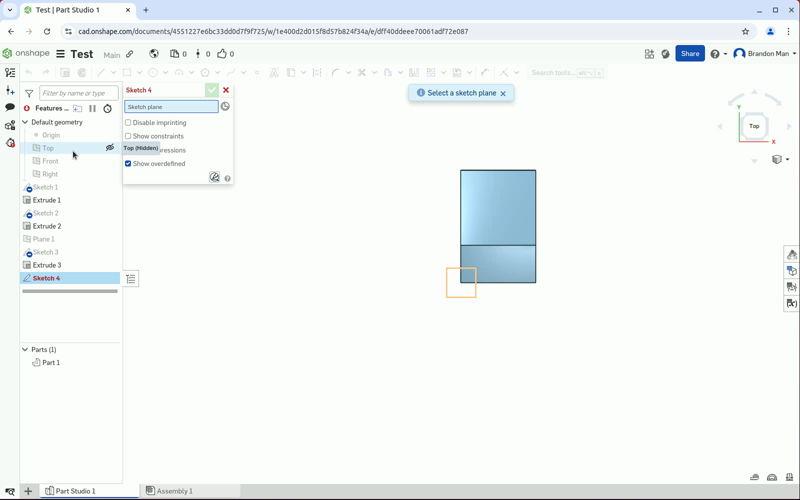
click(73, 150)
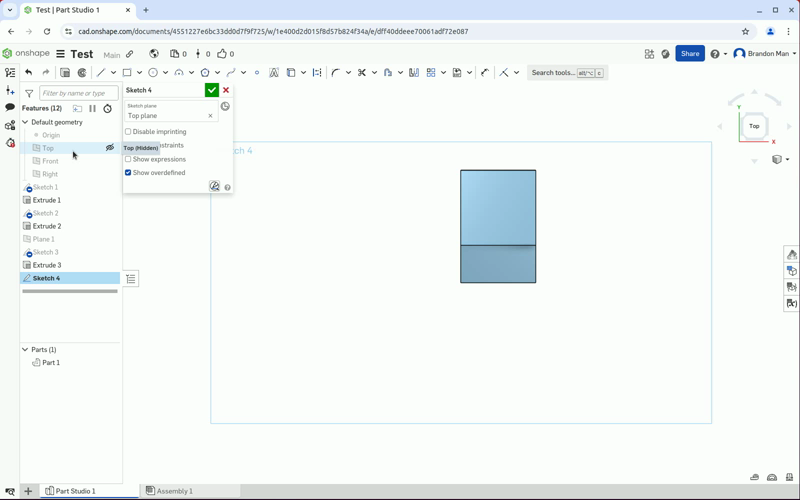
mouse_move(73, 352)
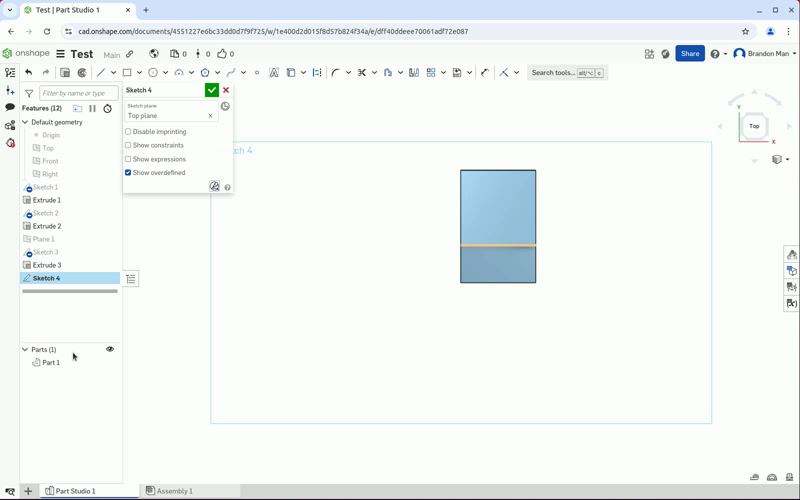
key(y)
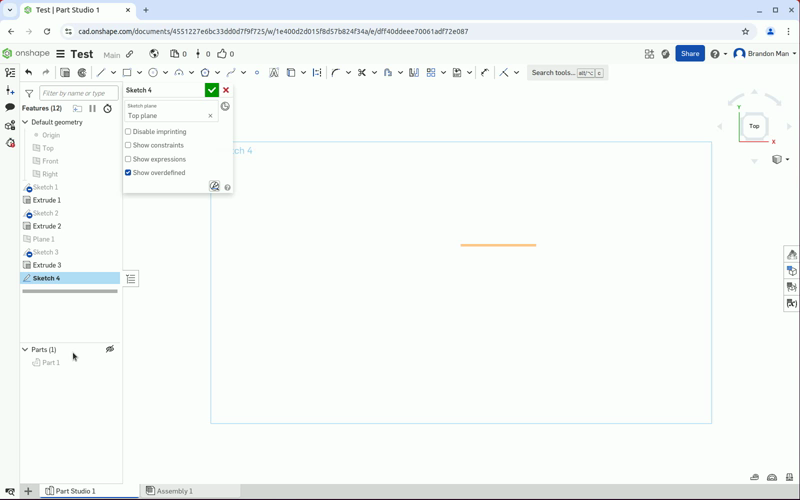
key(l)
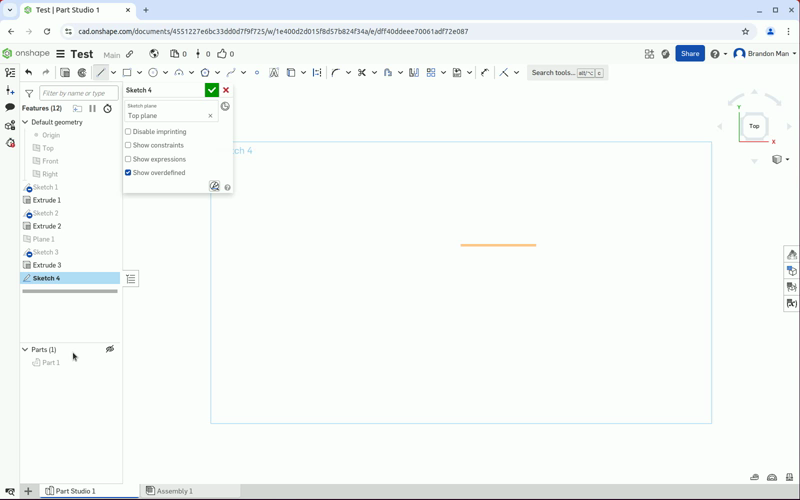
key_down(shift)
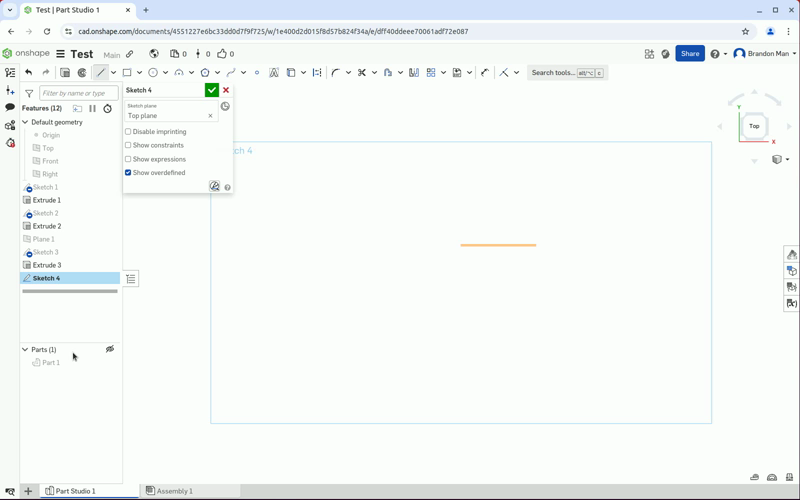
mouse_move(460, 245)
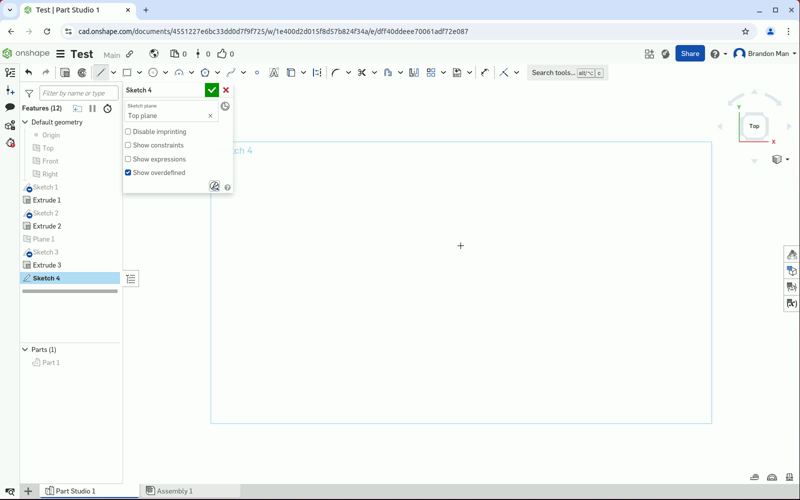
click(460, 245)
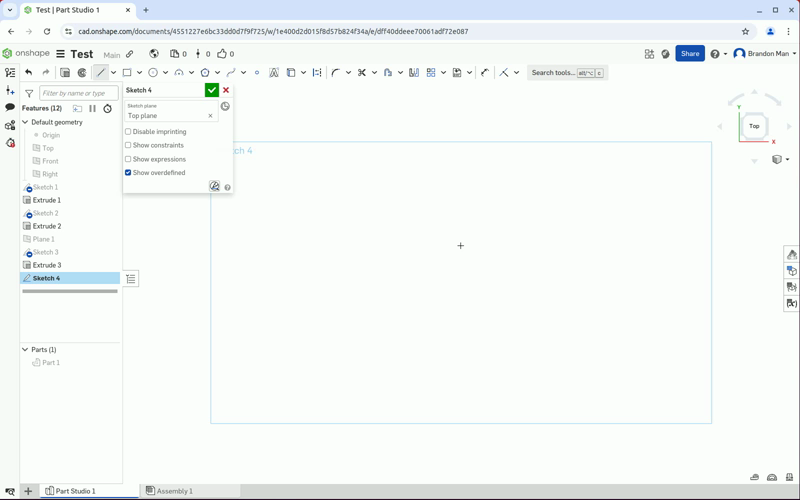
key_up(shift)
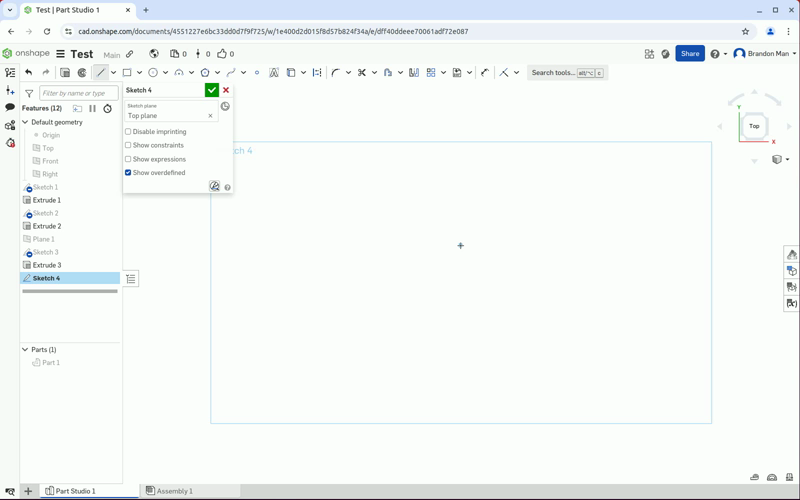
key_down(shift)
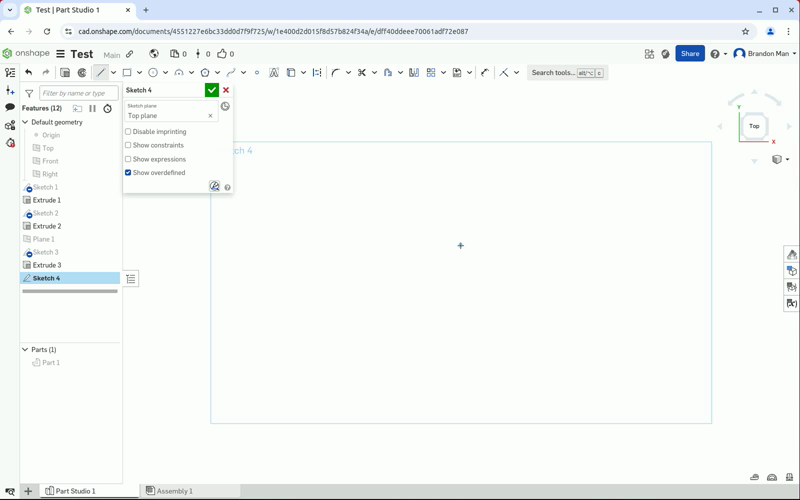
mouse_move(536, 245)
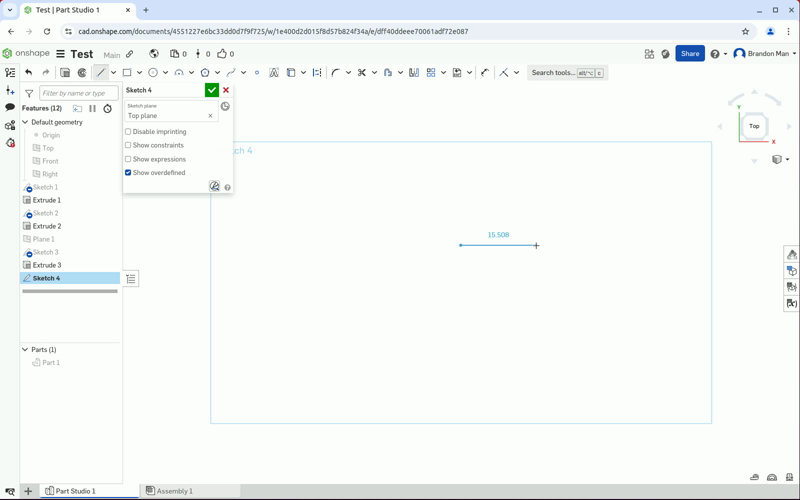
click(536, 245)
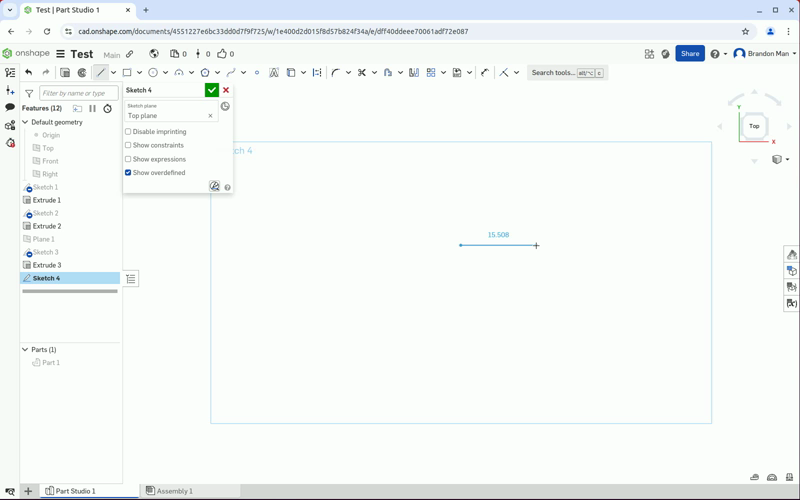
key_up(shift)
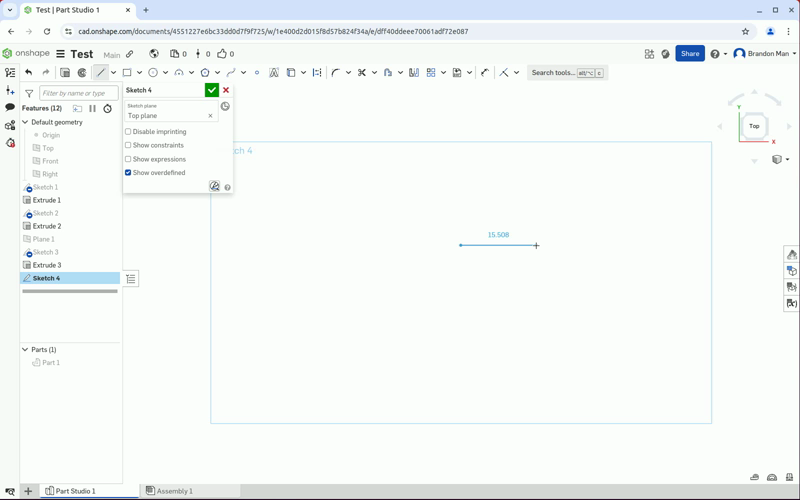
key_down(shift)
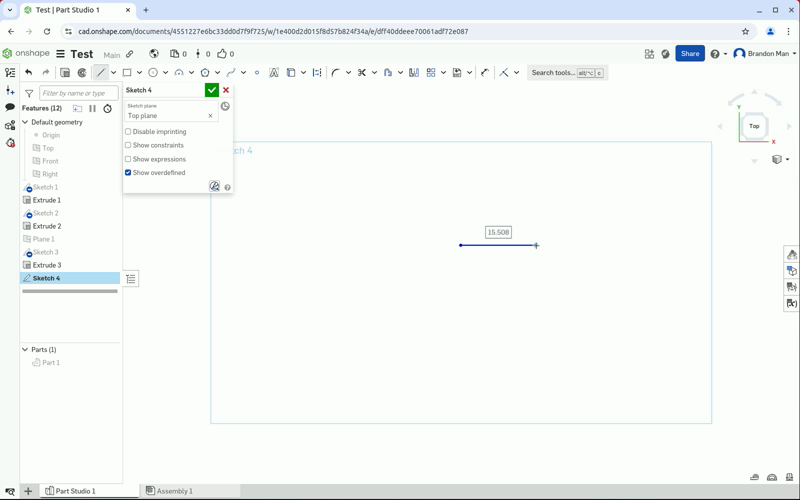
mouse_move(566, 245)
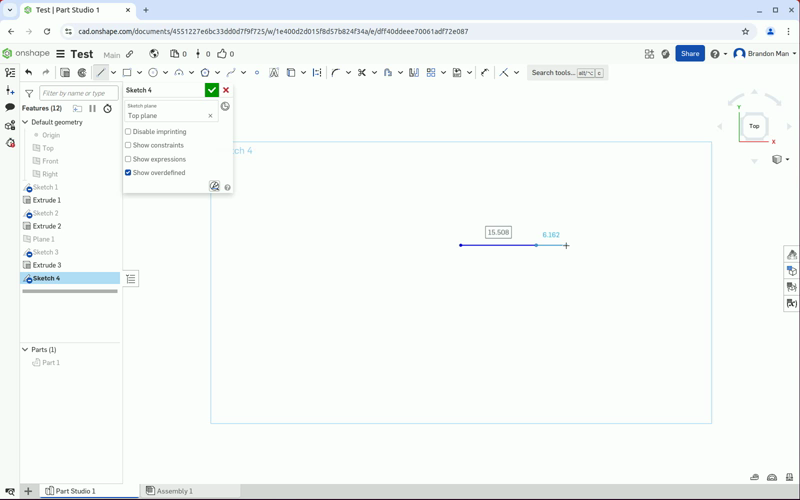
mouse_move(536, 207)
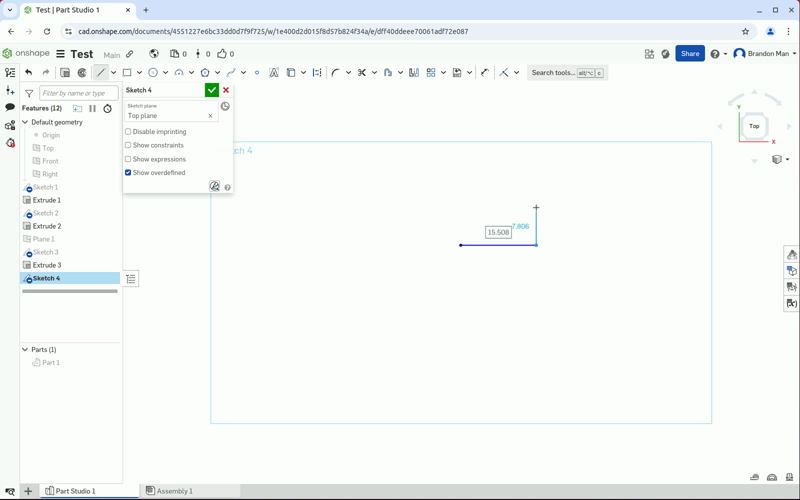
click(536, 207)
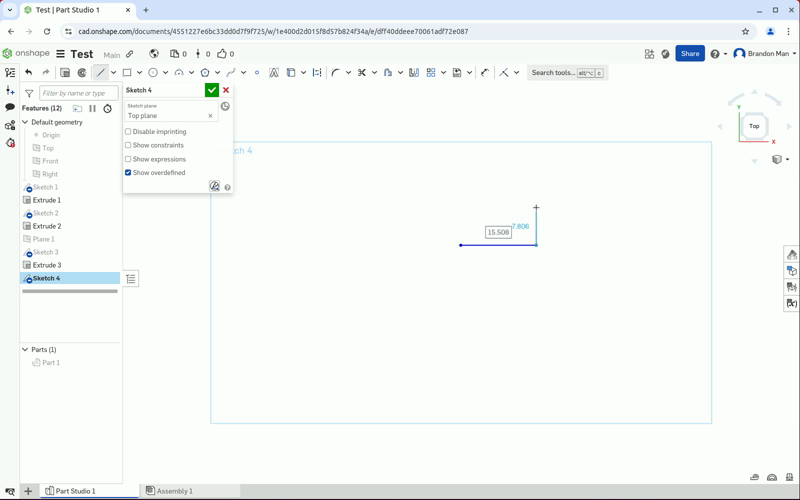
key_up(shift)
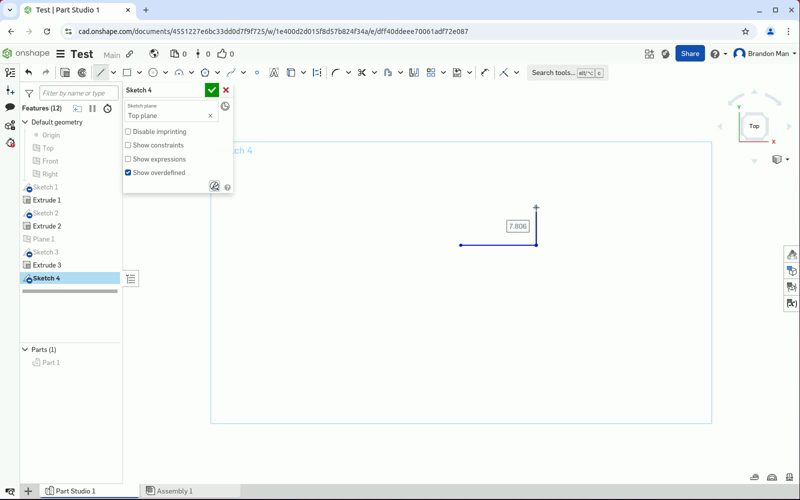
key_down(shift)
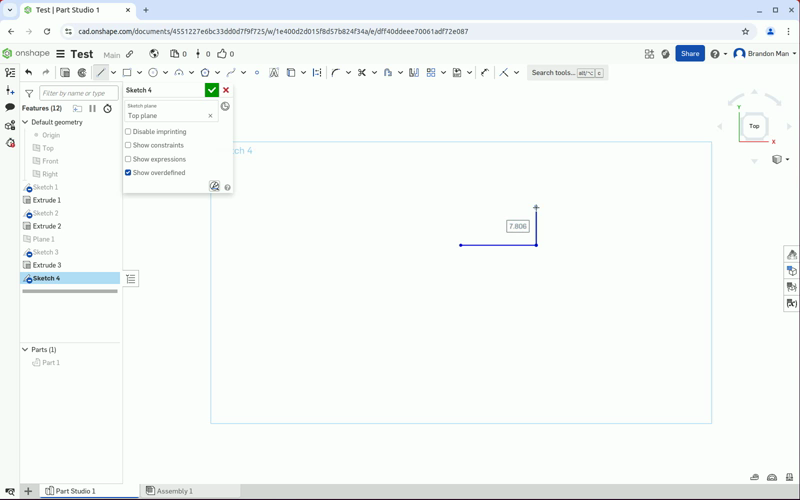
mouse_move(460, 207)
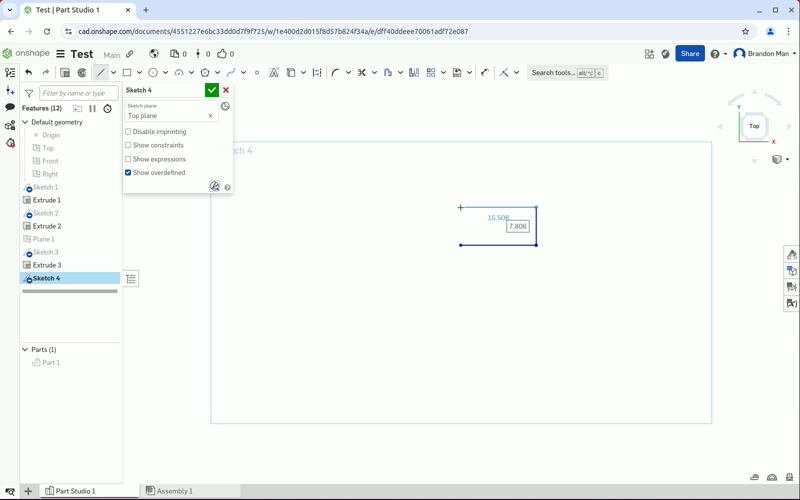
click(460, 207)
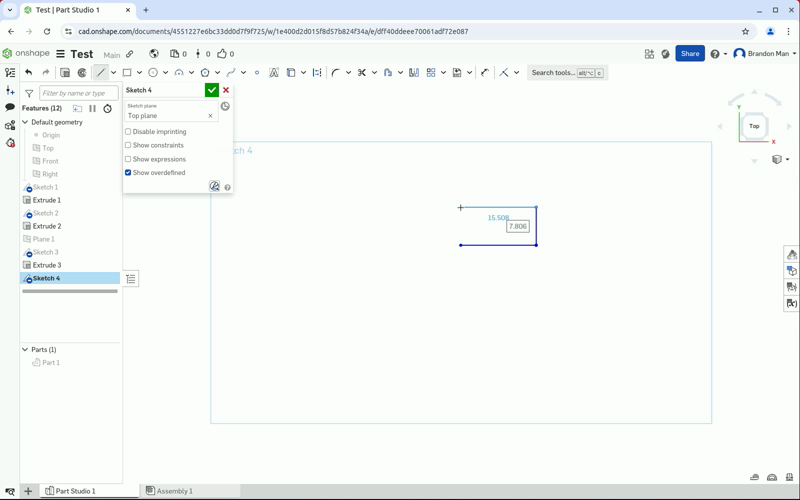
key_up(shift)
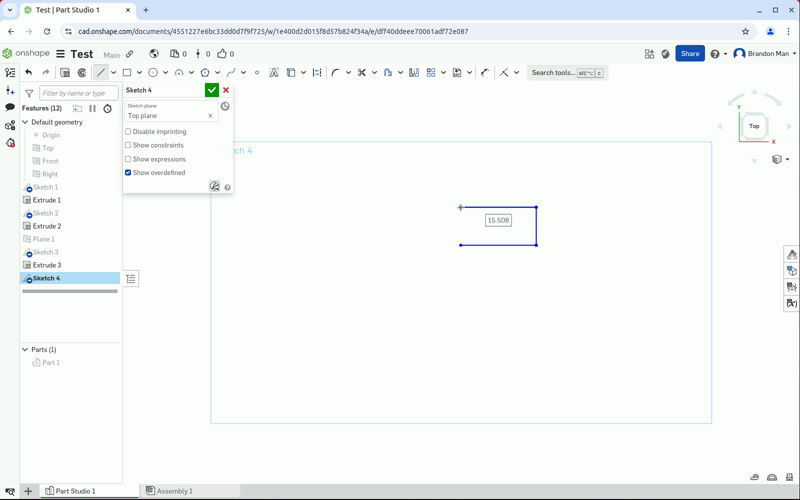
mouse_move(490, 207)
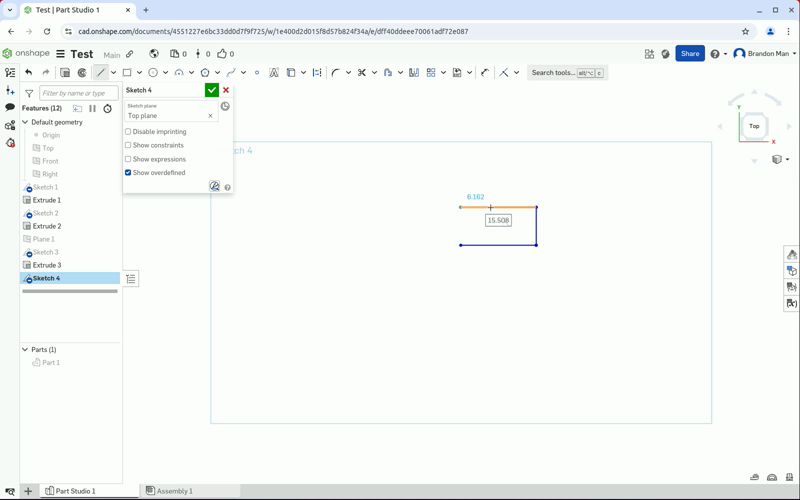
key_down(shift)
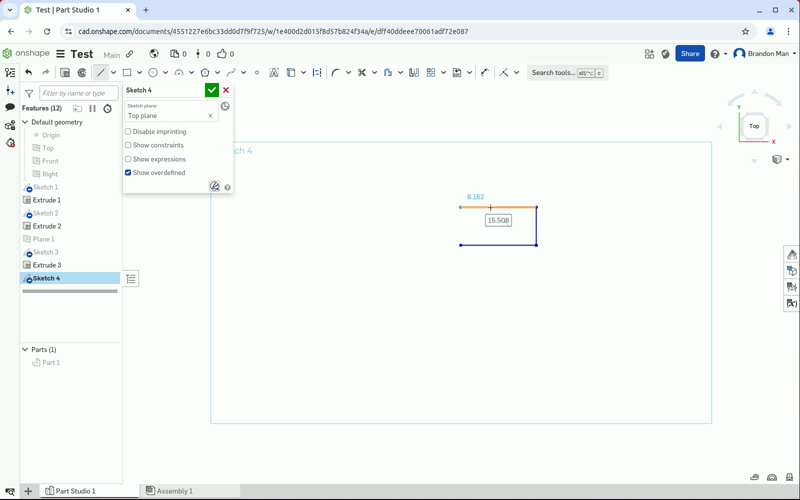
mouse_move(460, 245)
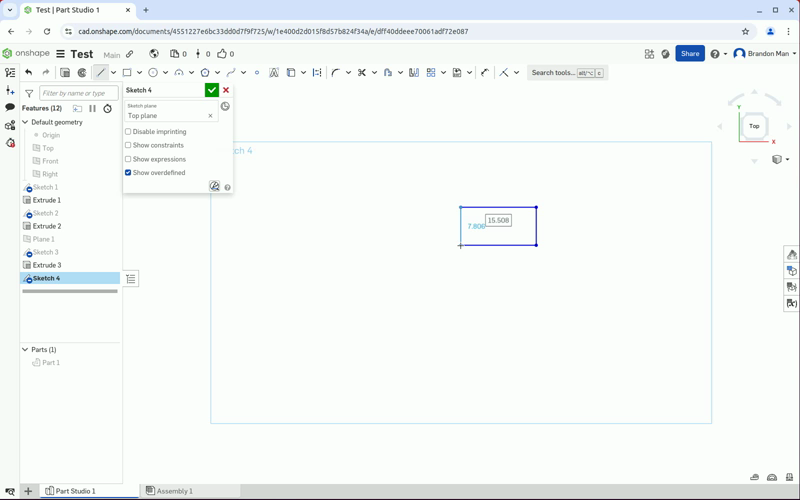
key_up(shift)
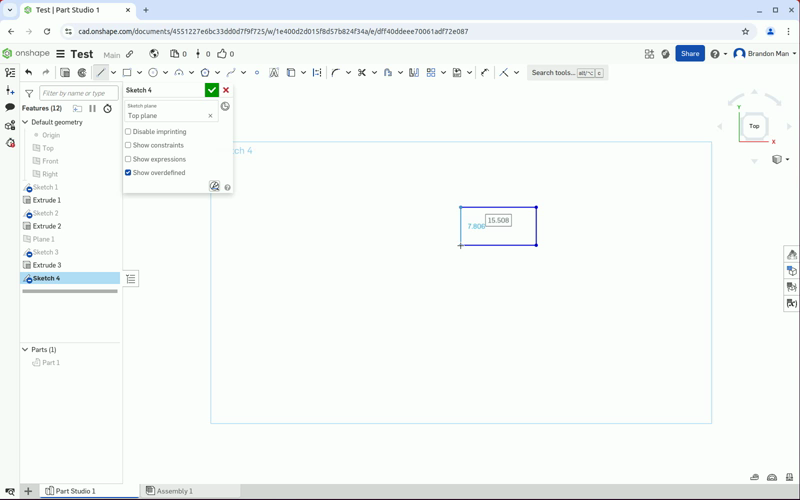
click(460, 245)
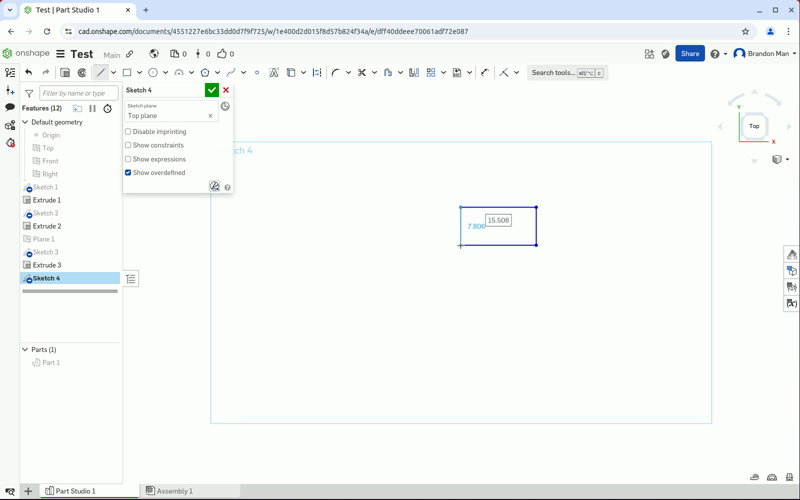
key(esc)
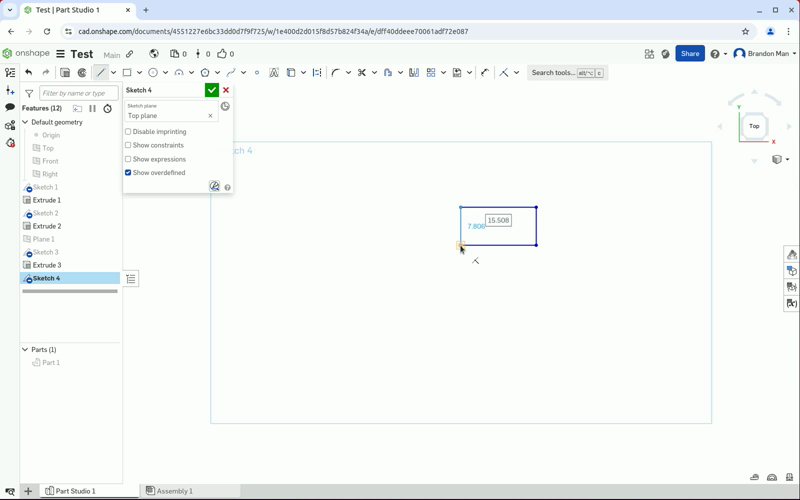
mouse_move(529, 224)
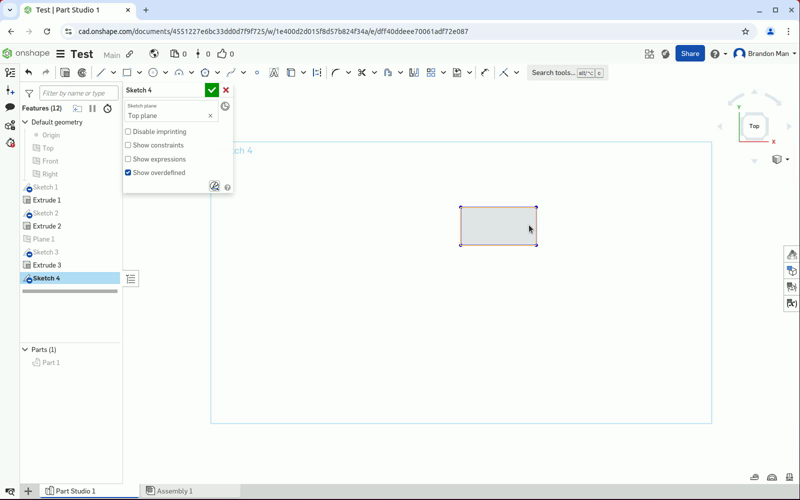
click(529, 224)
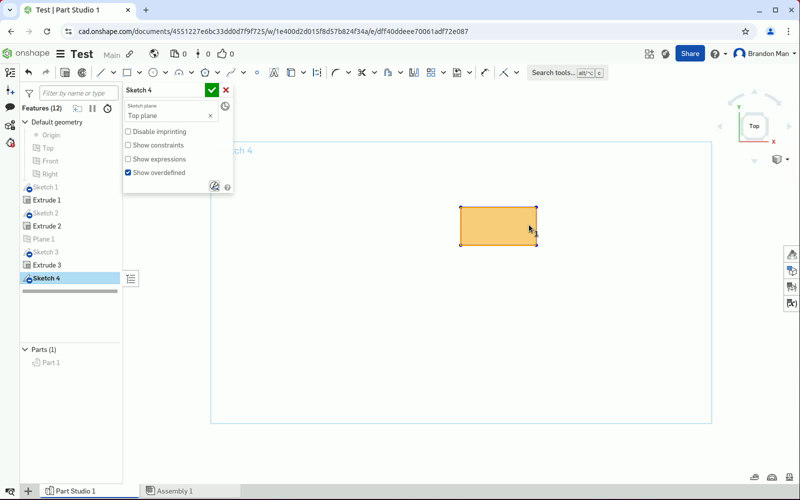
mouse_move(73, 352)
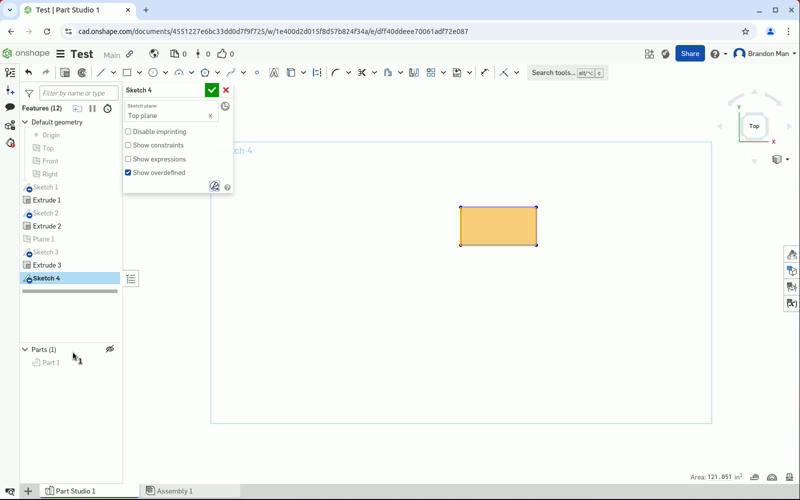
key(shift+y)
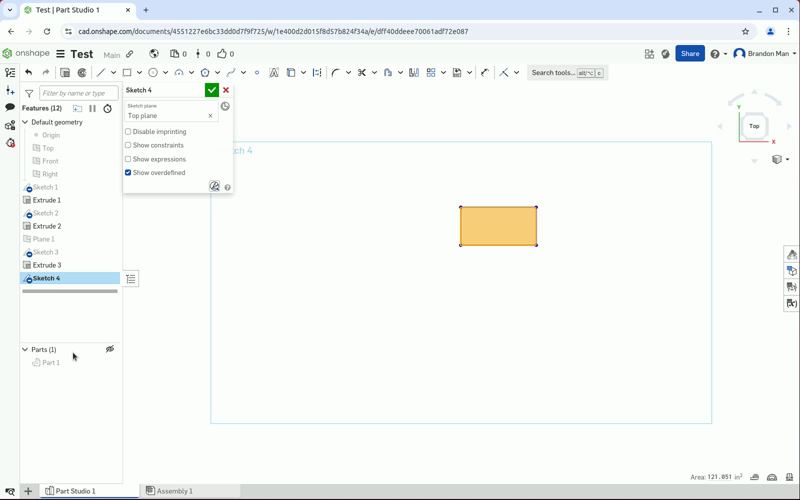
key(shift+e)
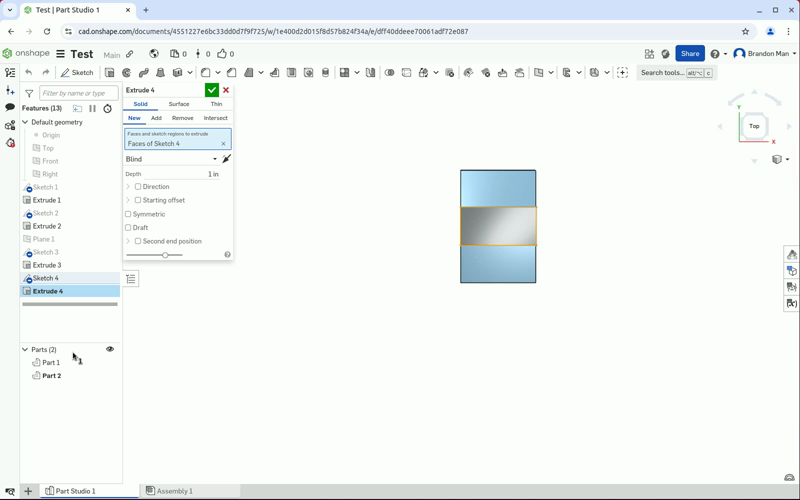
mouse_move(143, 106)
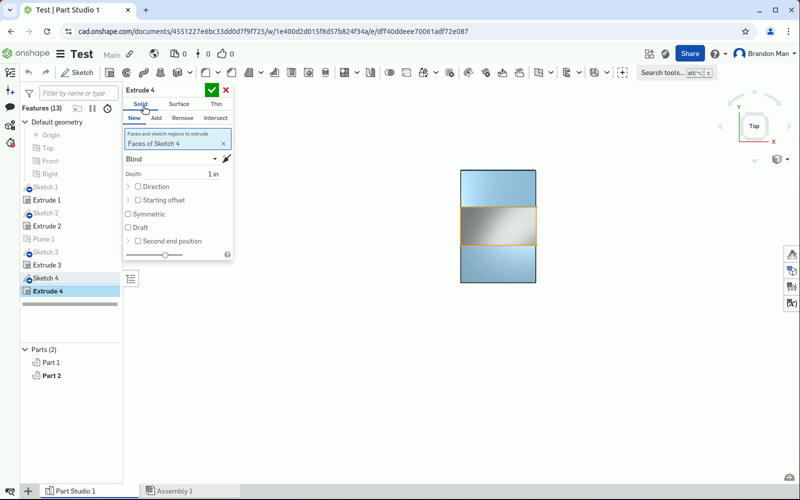
click(143, 106)
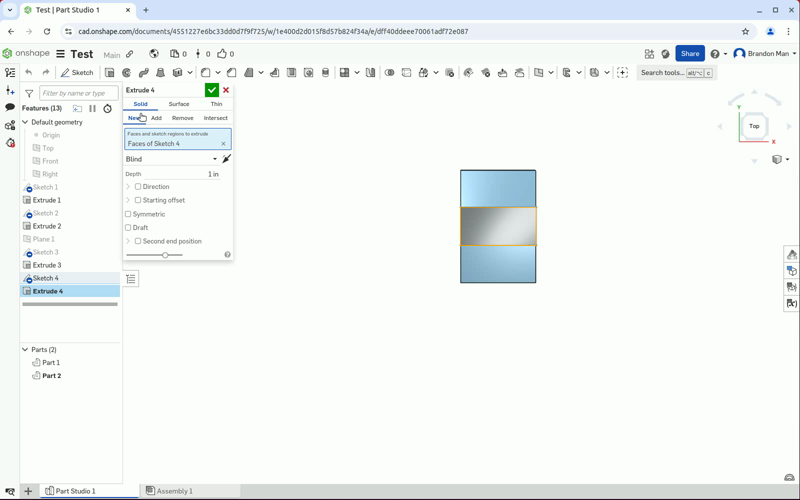
mouse_move(137, 120)
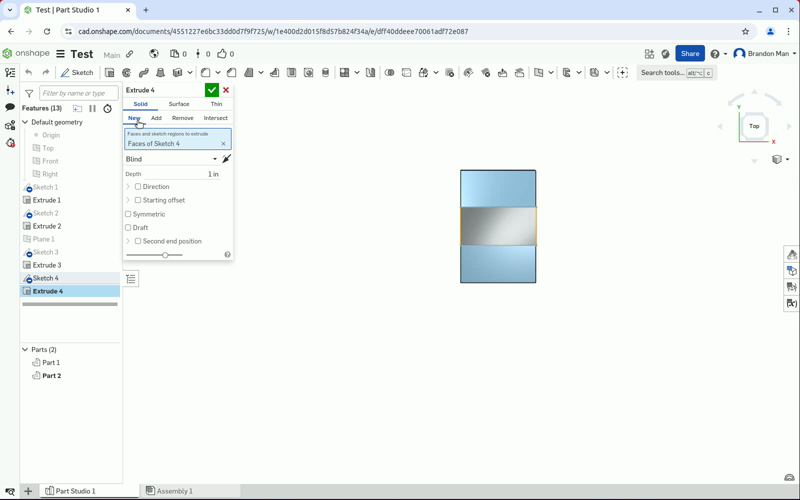
click(137, 120)
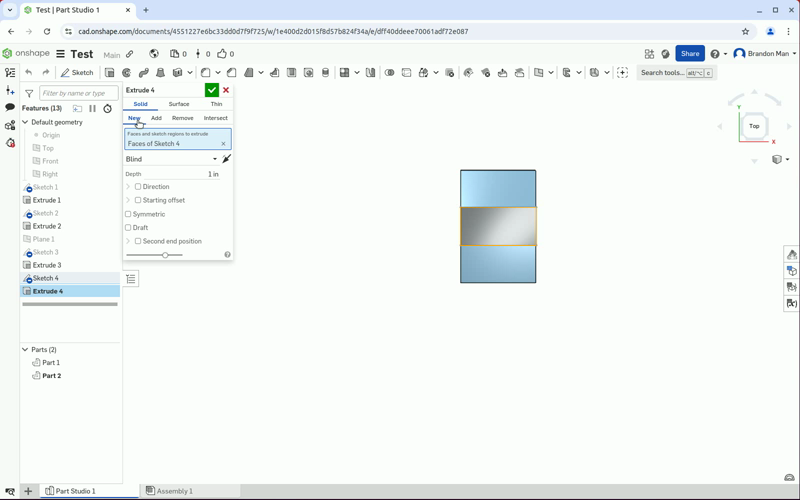
key(tab, 4)
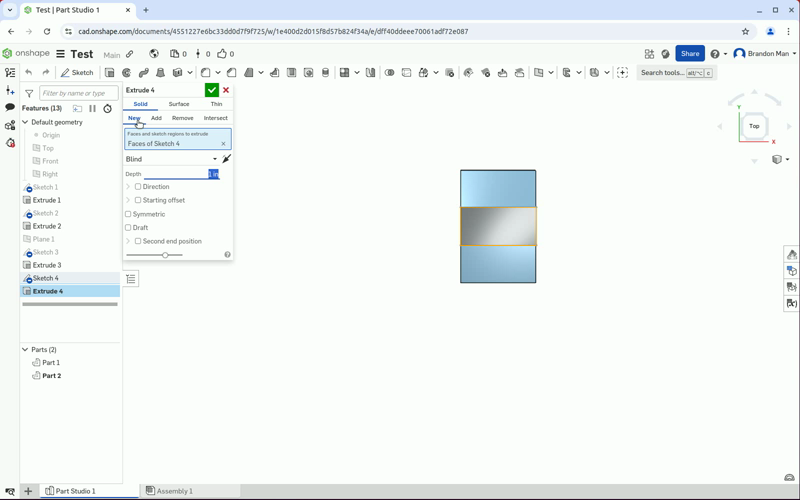
text(-15.405)
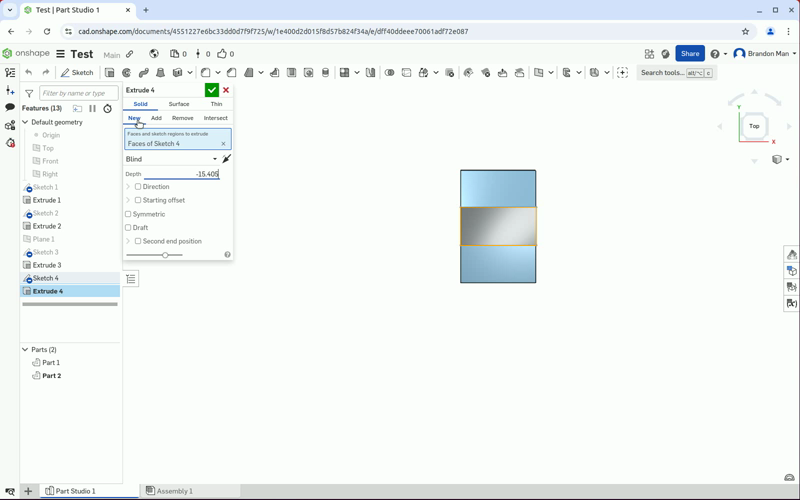
key(enter)
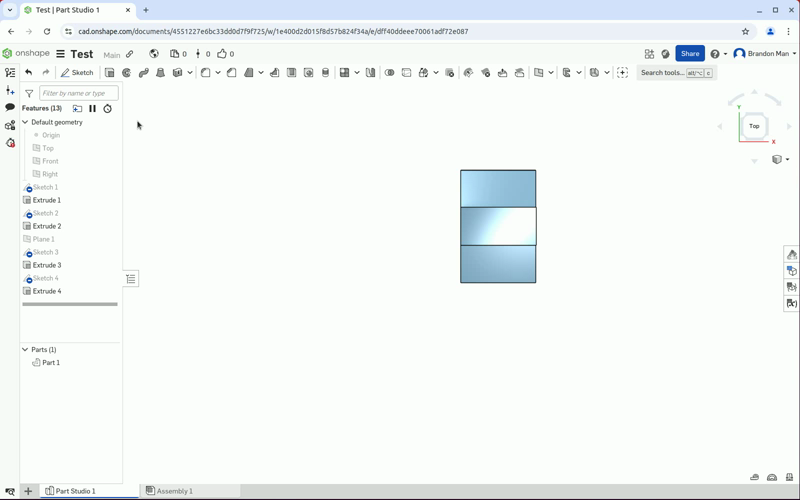
key(shift+h)
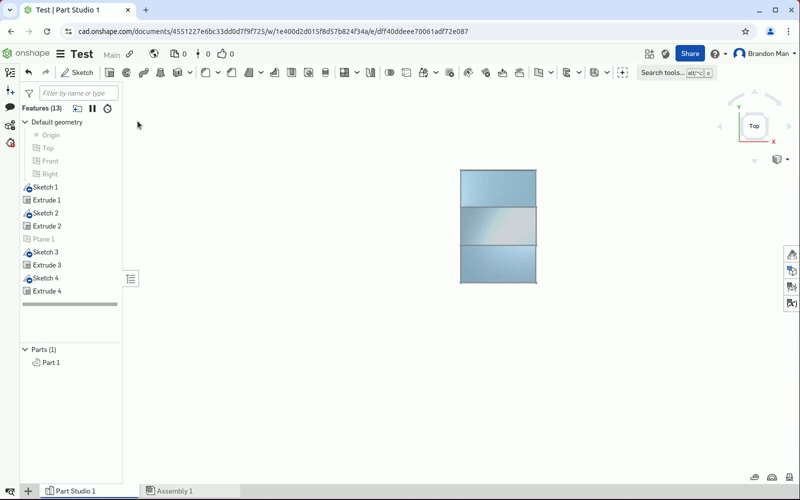
key(shift+h)
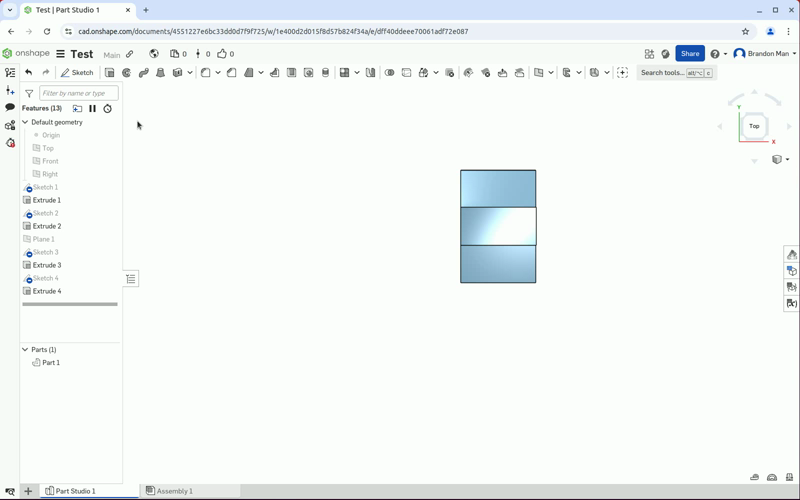
mouse_move(73, 189)
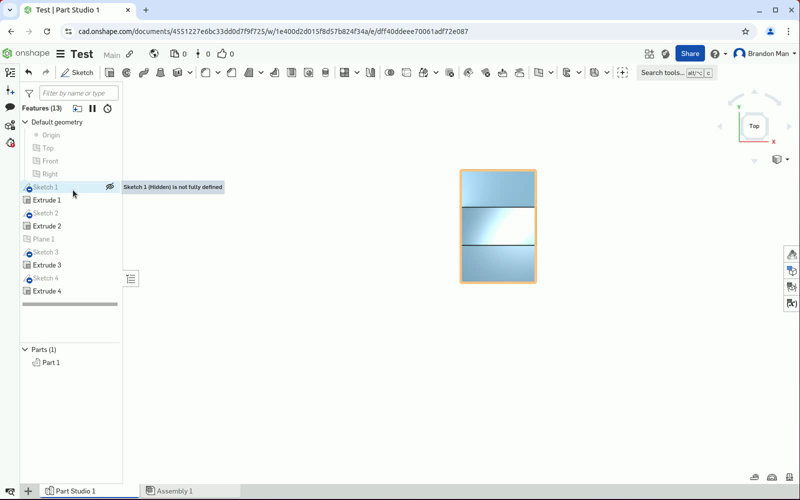
click(73, 189)
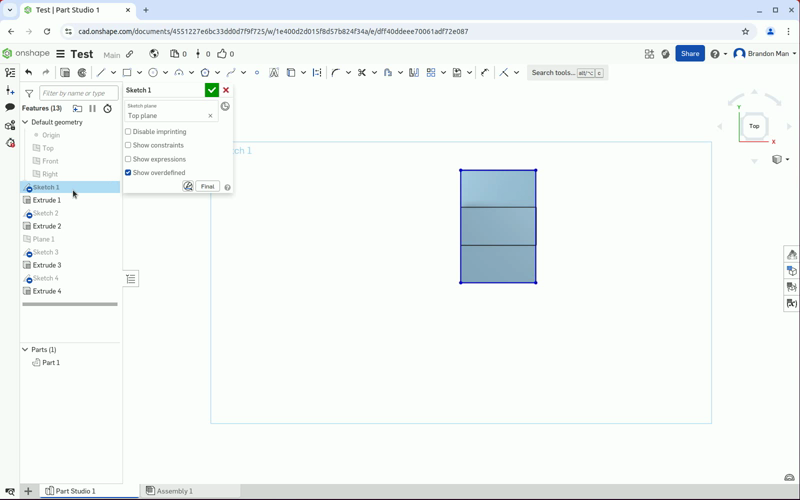
mouse_move(229, 92)
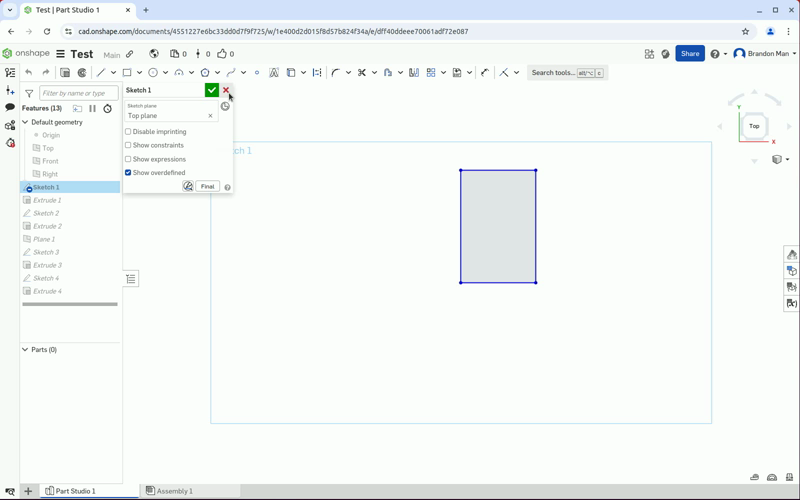
click(229, 92)
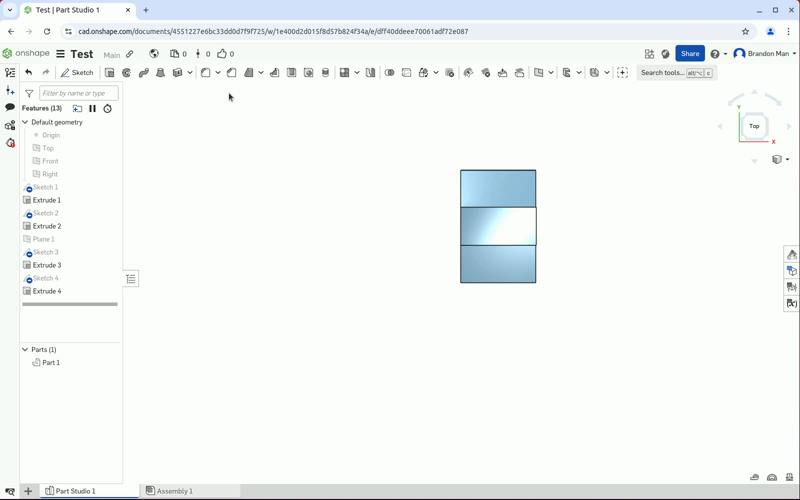
mouse_move(73, 352)
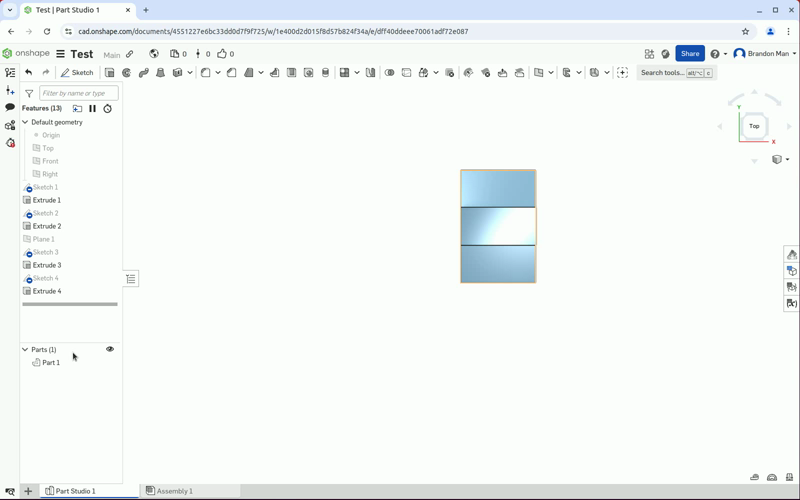
key(y)
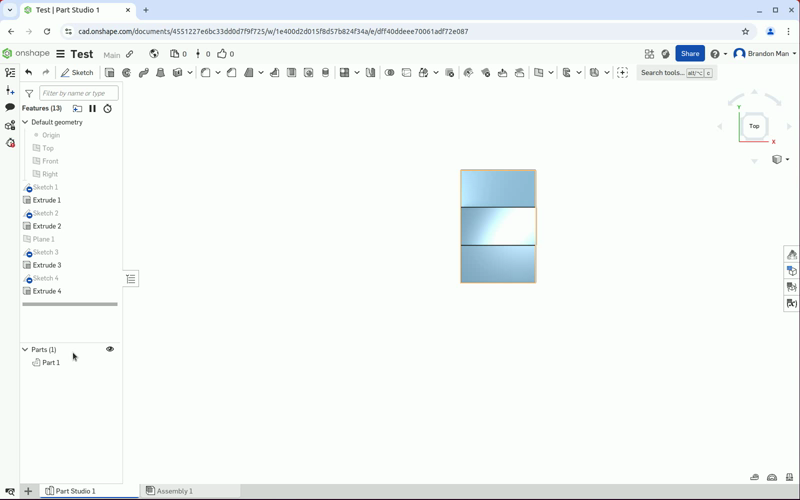
key(shift+p)
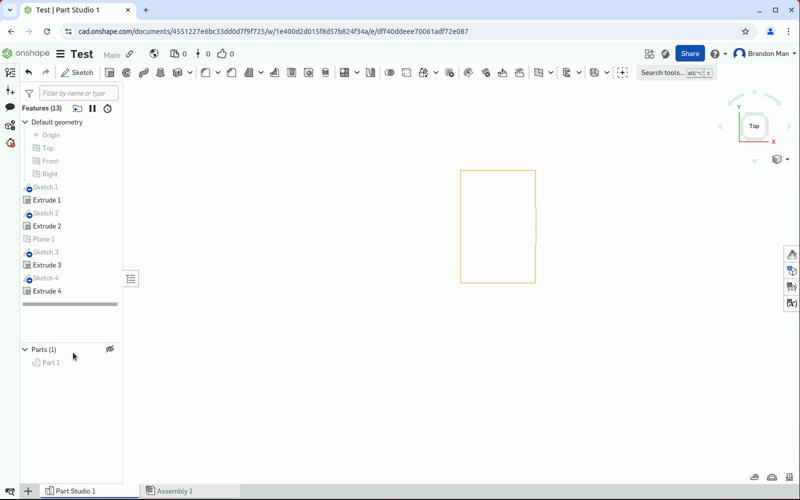
key(space)
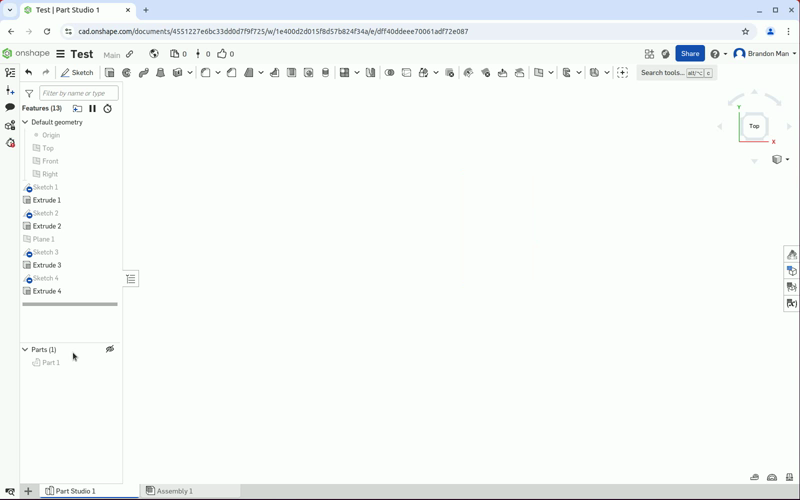
key_down(shift)
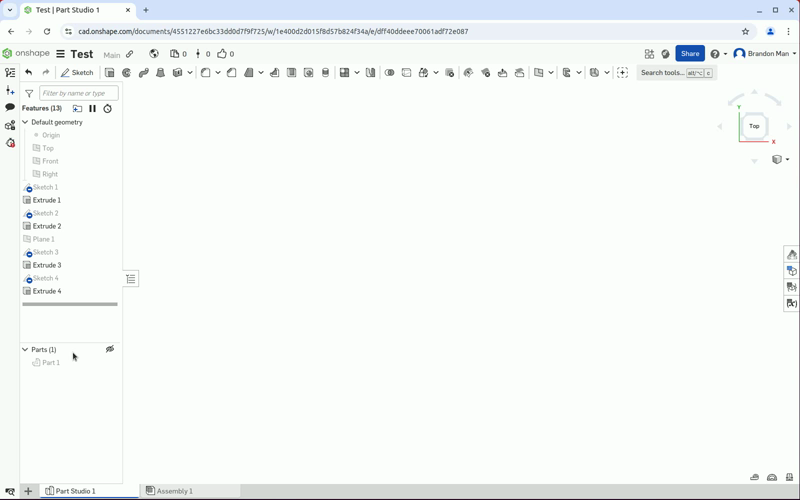
key(up)
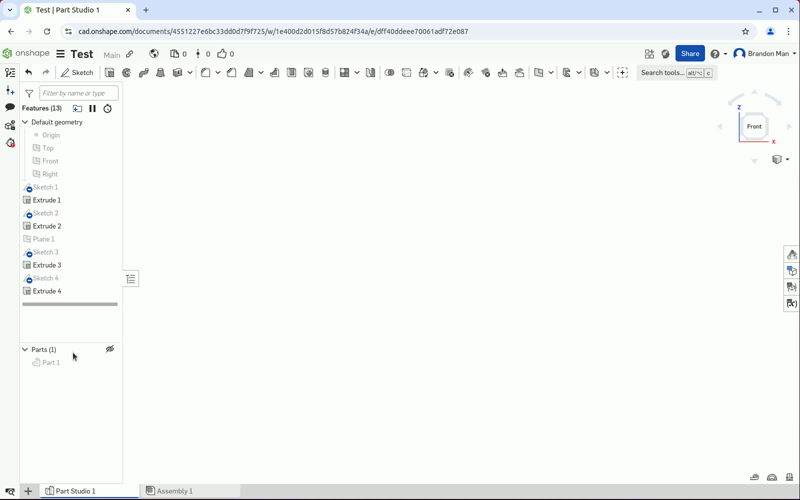
key_up(shift)
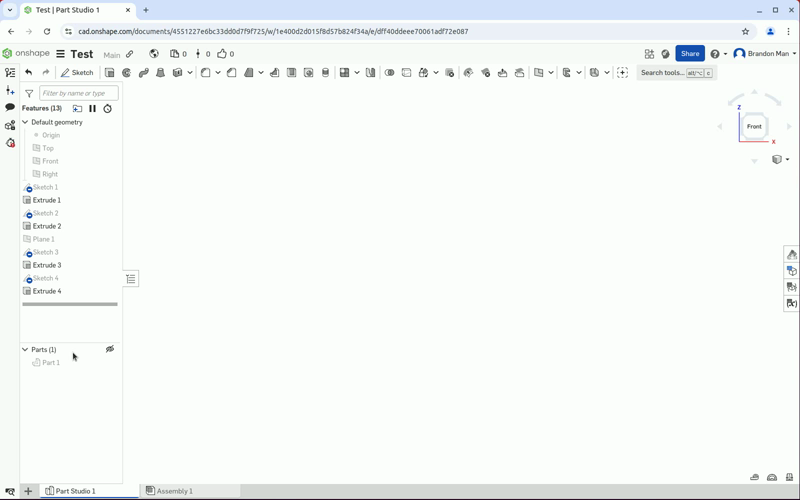
mouse_move(73, 352)
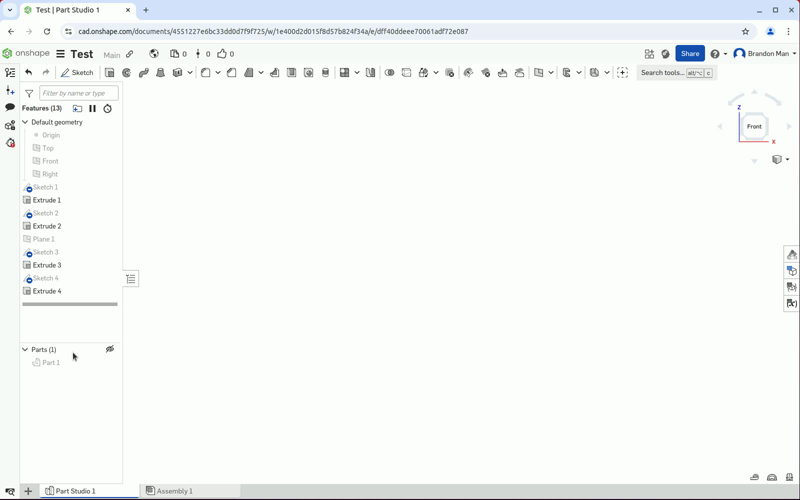
key(shift+y)
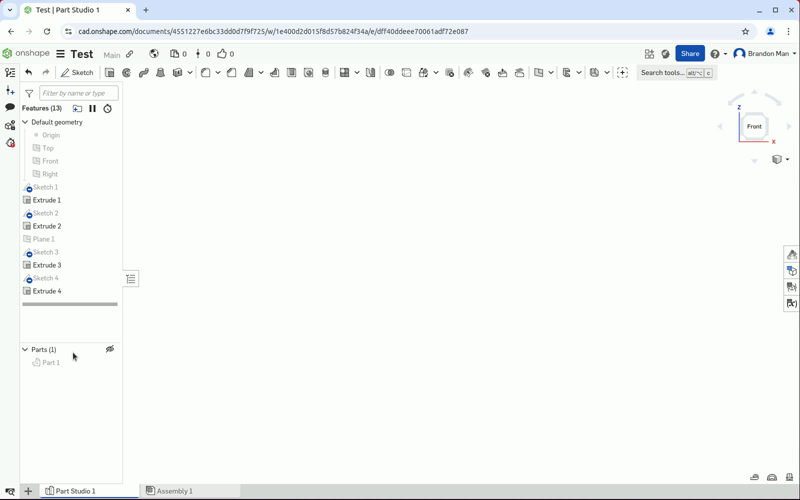
key(shift+s)
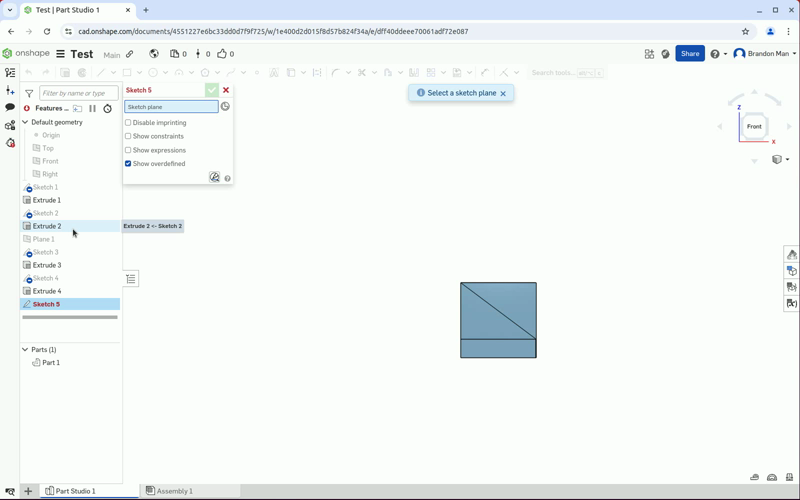
scroll(3)
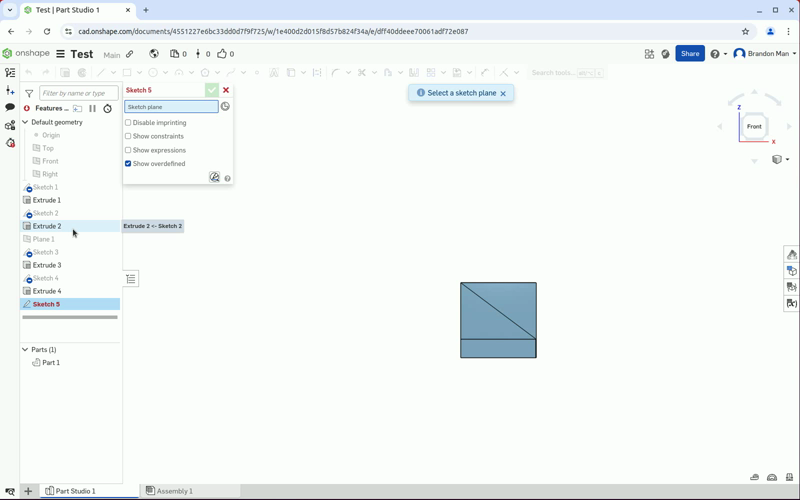
mouse_move(73, 163)
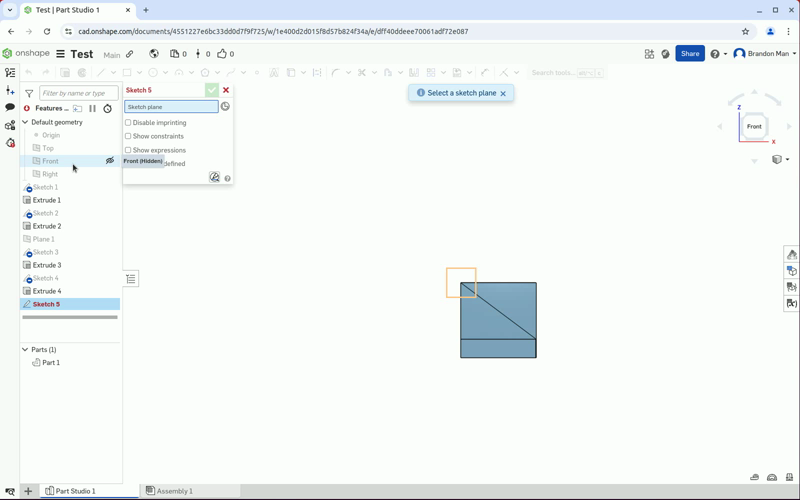
click(73, 163)
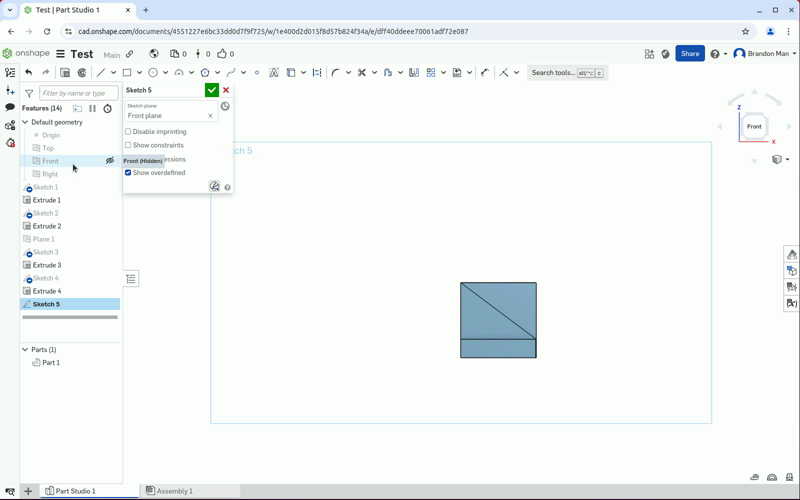
mouse_move(73, 352)
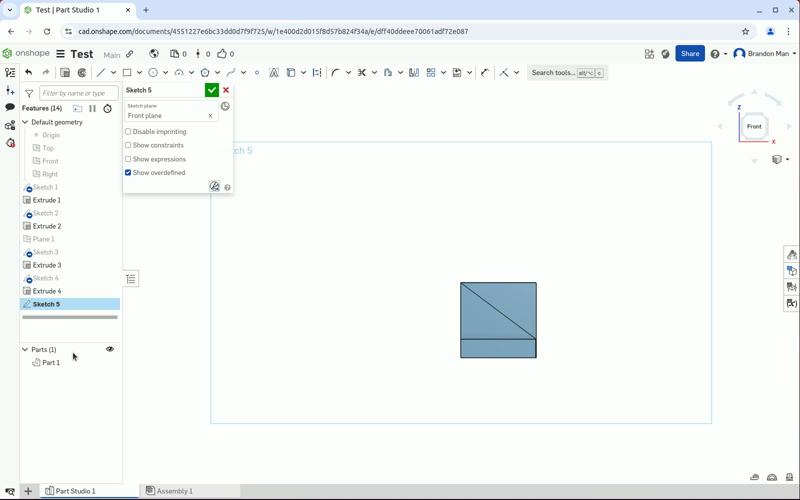
key(y)
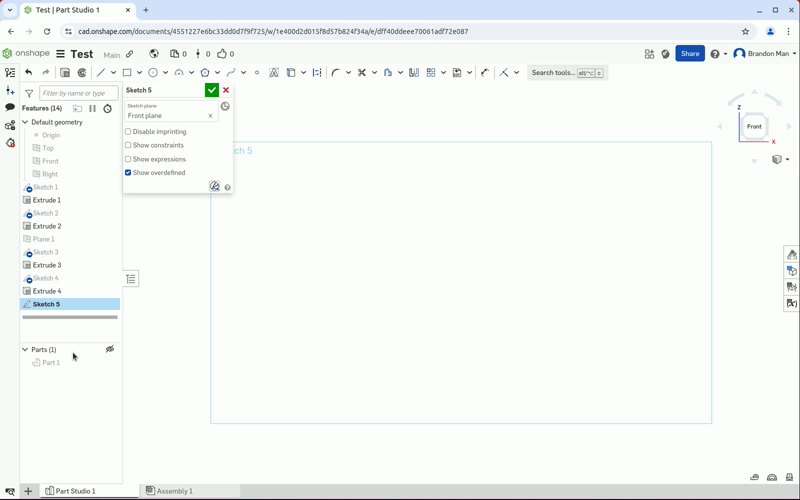
key(l)
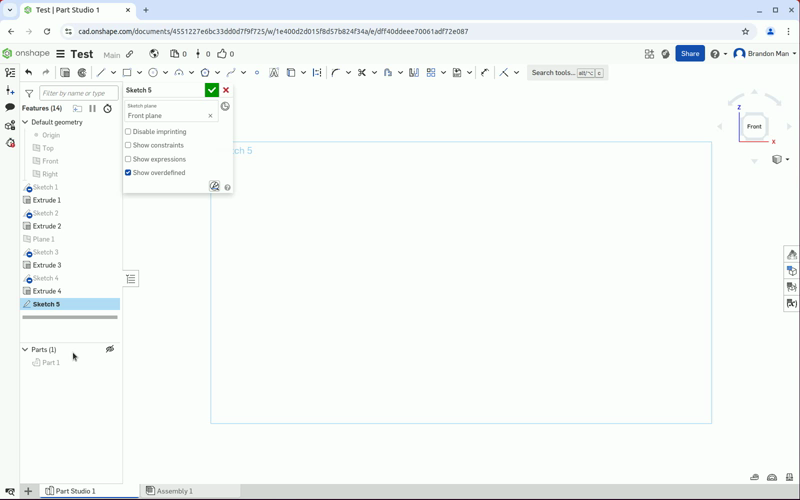
key_down(shift)
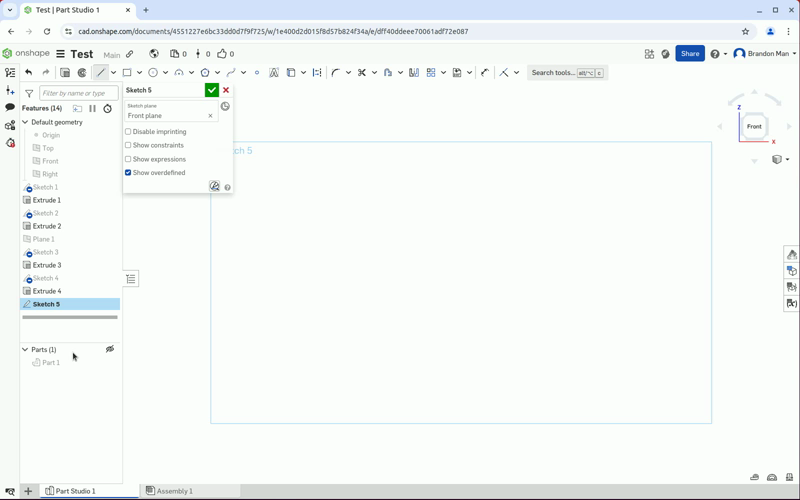
mouse_move(460, 294)
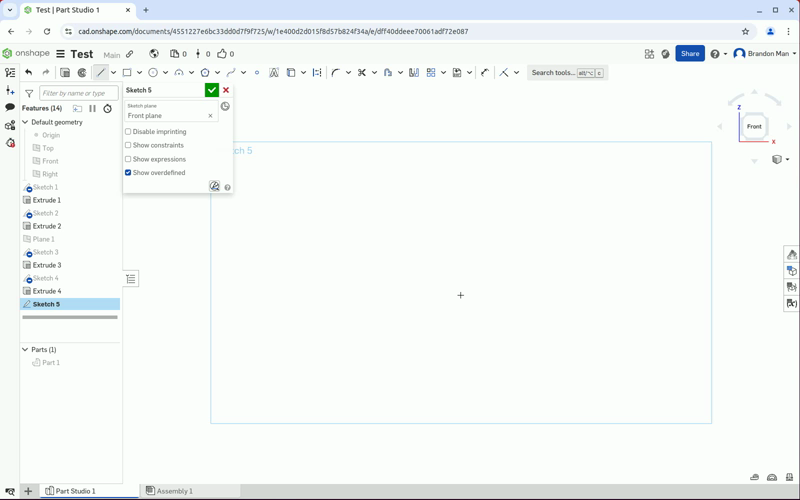
click(460, 294)
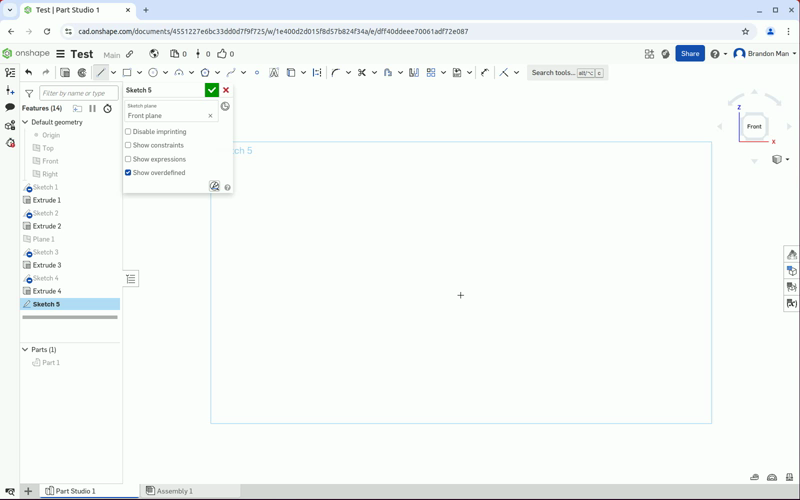
key_up(shift)
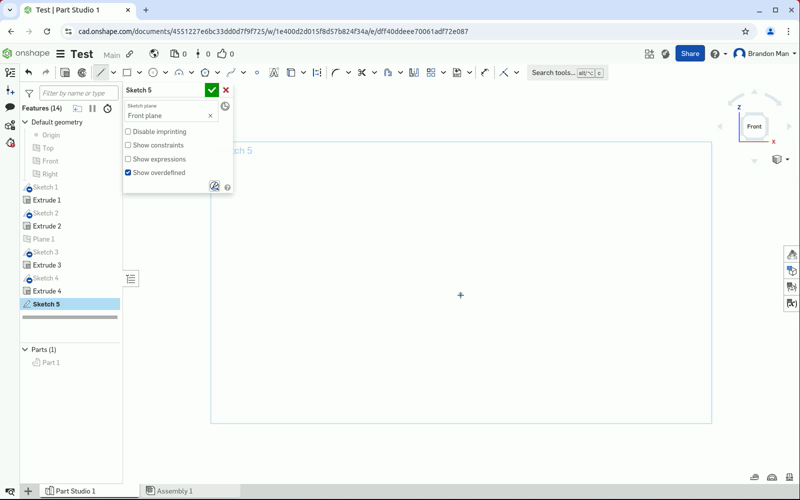
key_down(shift)
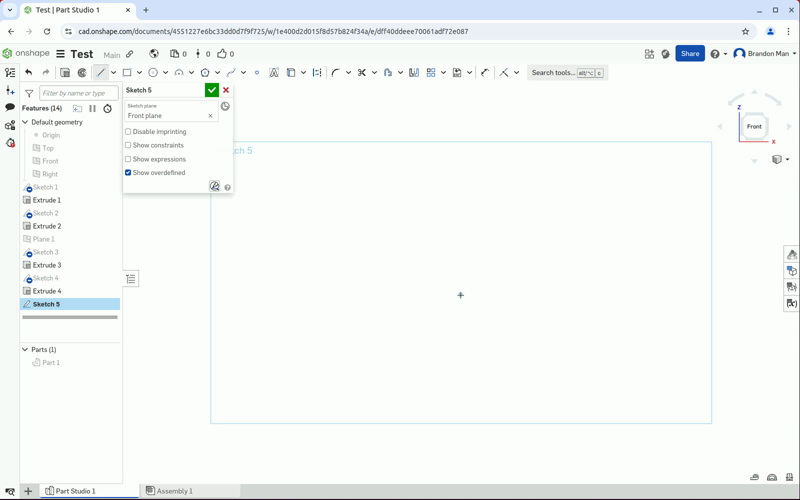
mouse_move(490, 294)
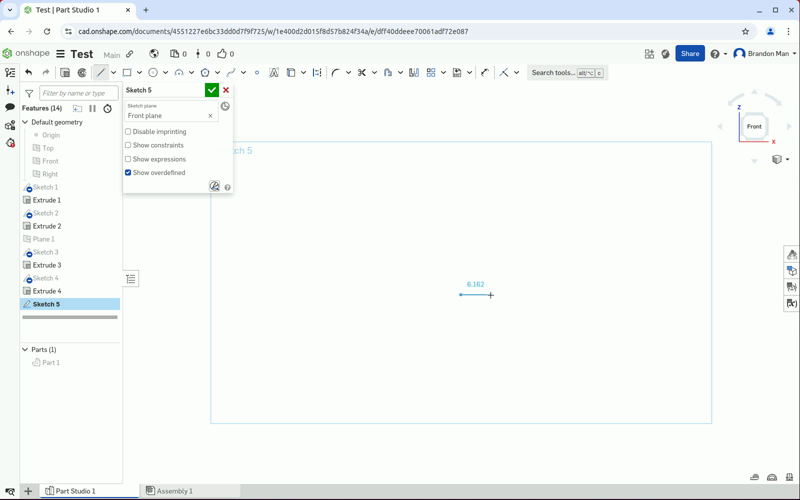
mouse_move(480, 294)
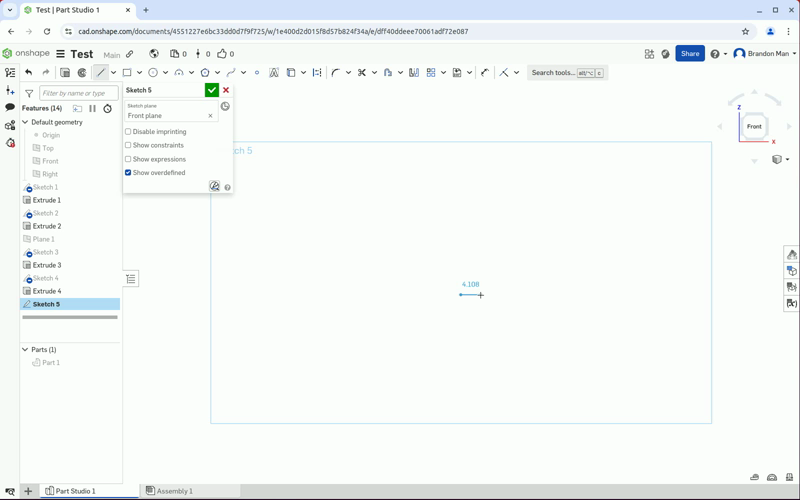
click(480, 294)
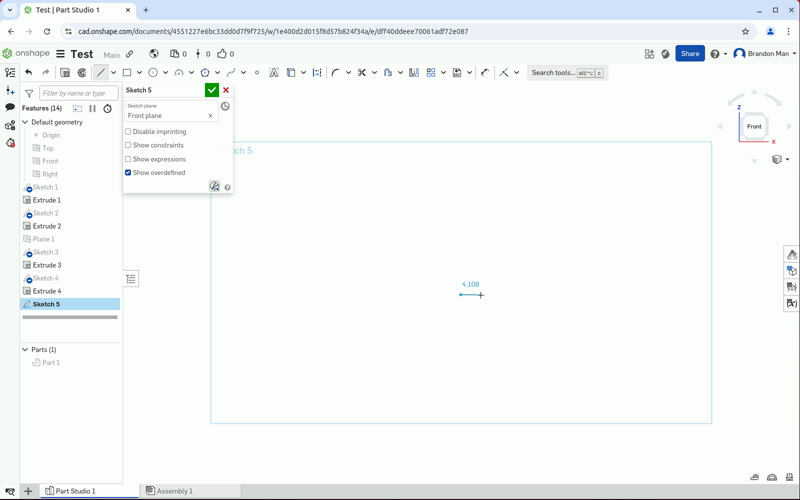
key_up(shift)
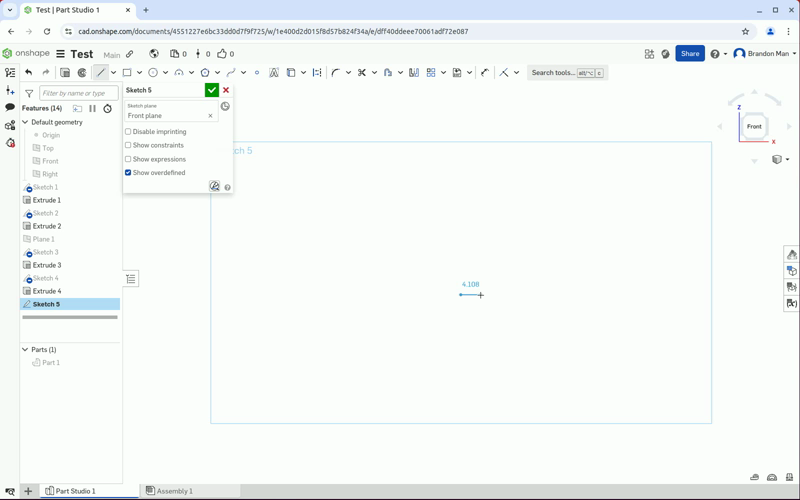
key_down(shift)
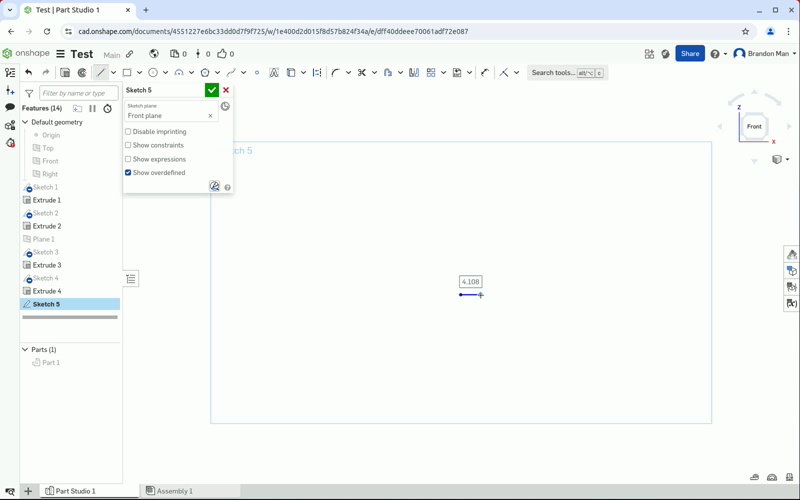
mouse_move(510, 294)
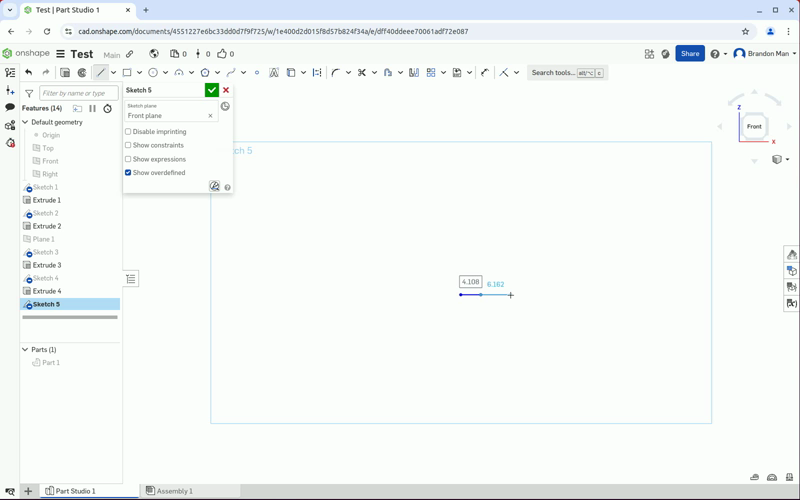
mouse_move(480, 282)
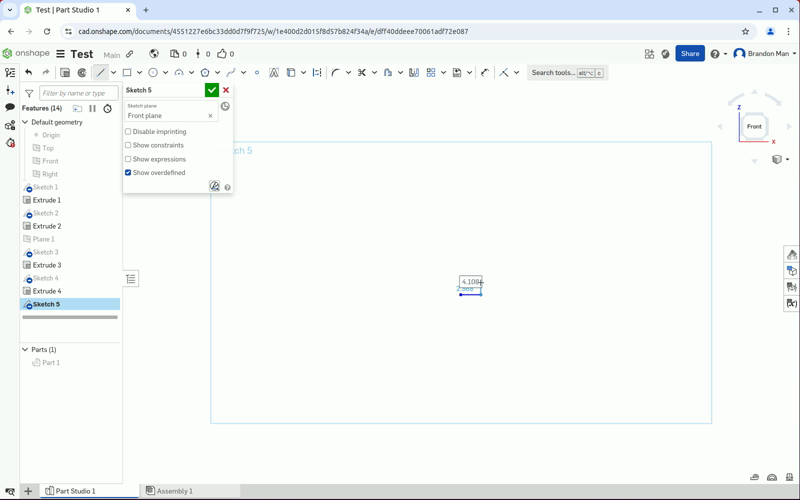
click(480, 282)
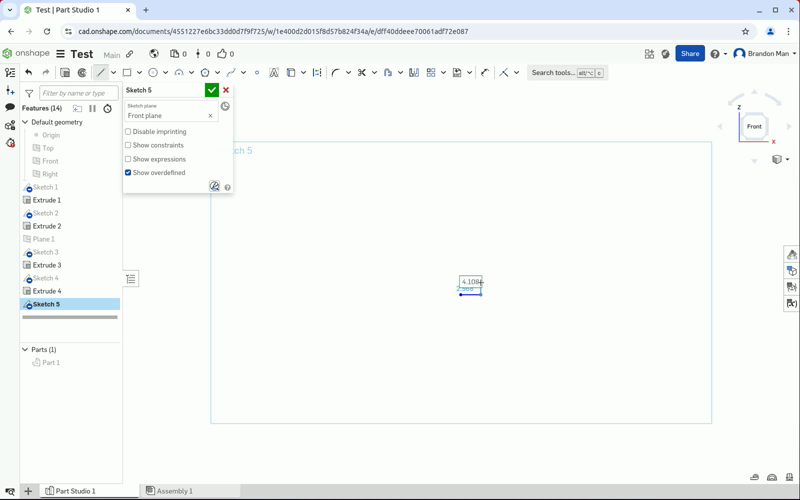
key_up(shift)
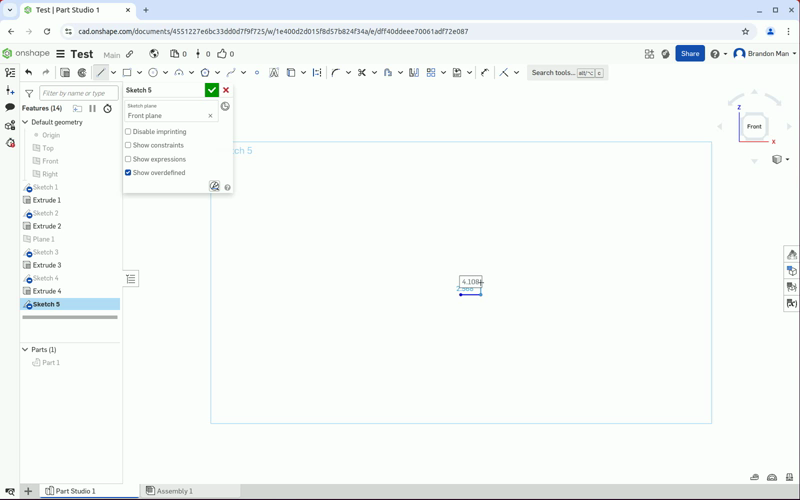
key_down(shift)
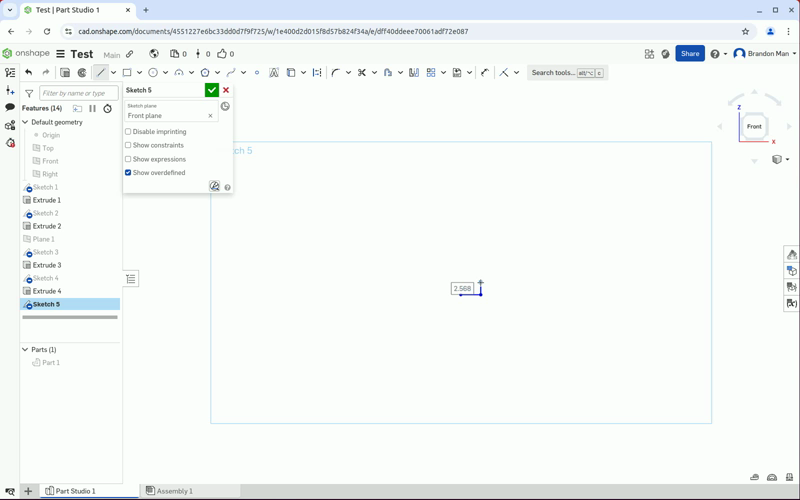
mouse_move(510, 282)
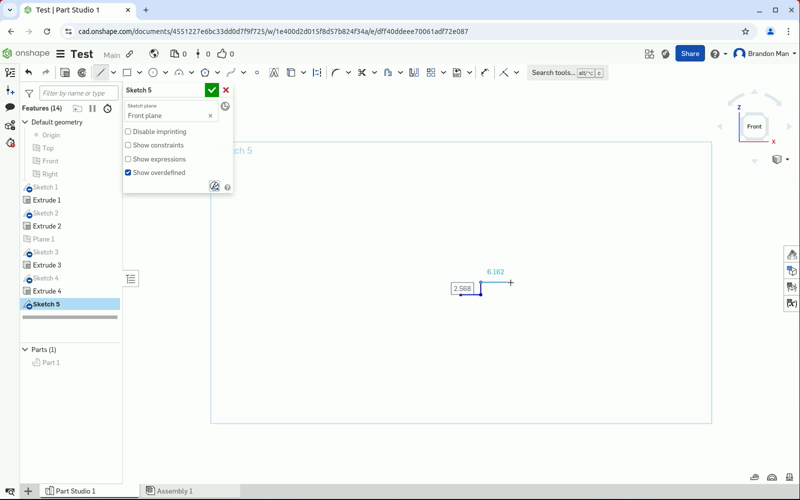
mouse_move(460, 282)
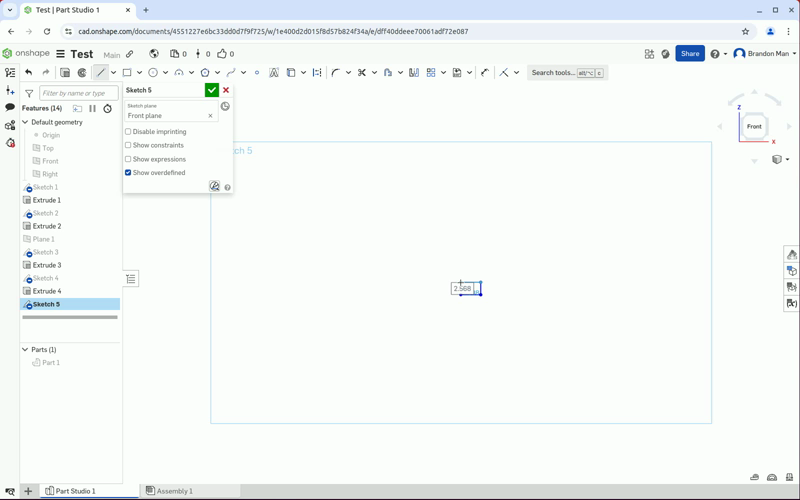
click(460, 282)
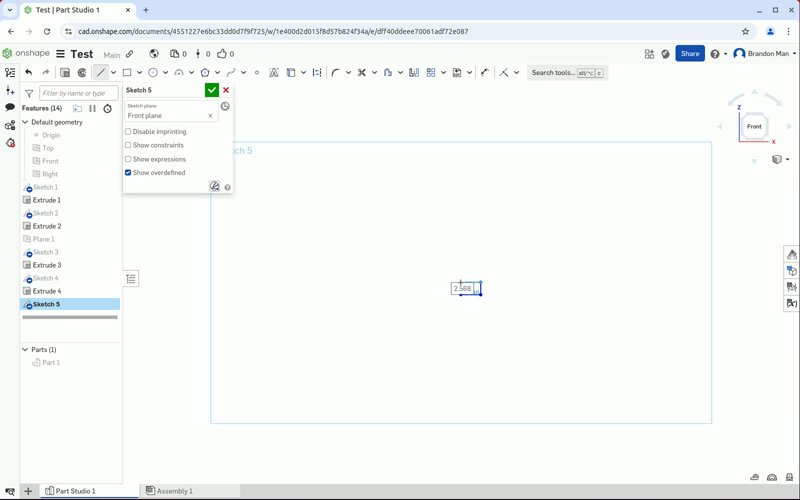
key_up(shift)
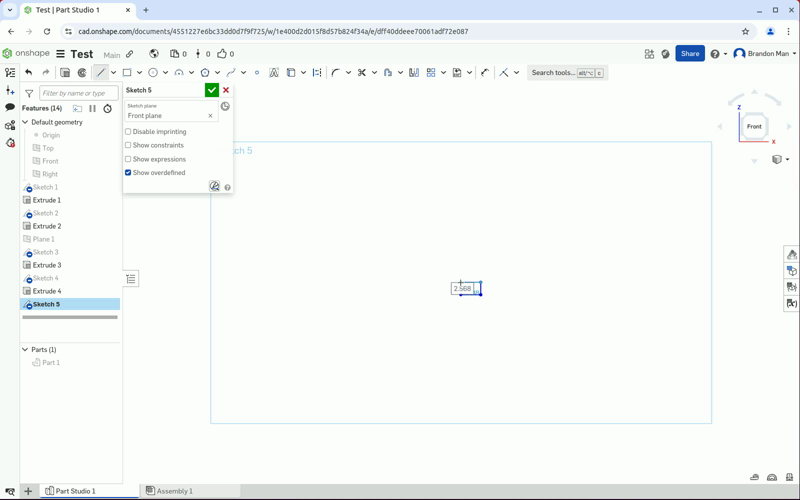
mouse_move(490, 282)
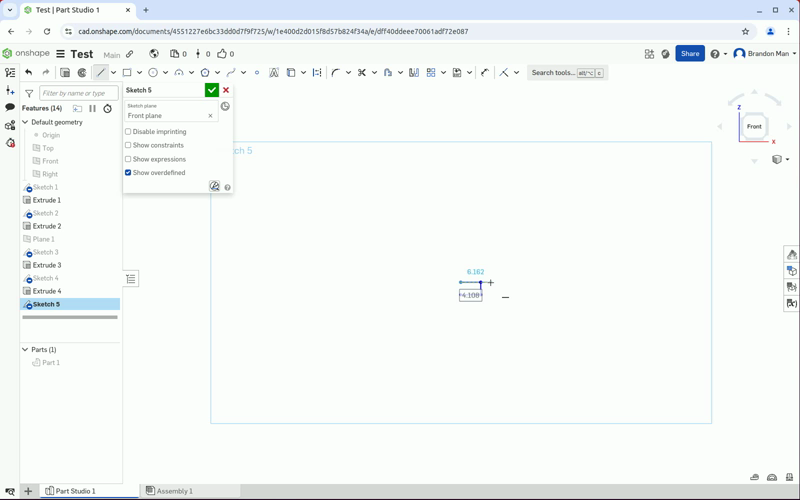
key_down(shift)
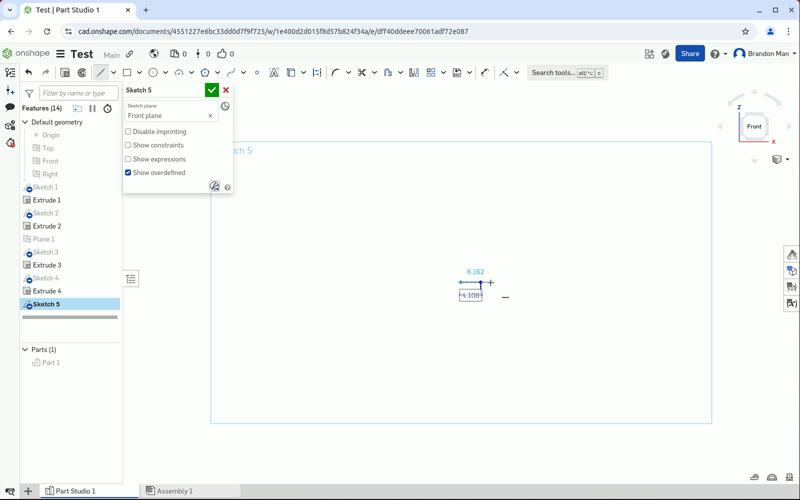
mouse_move(460, 294)
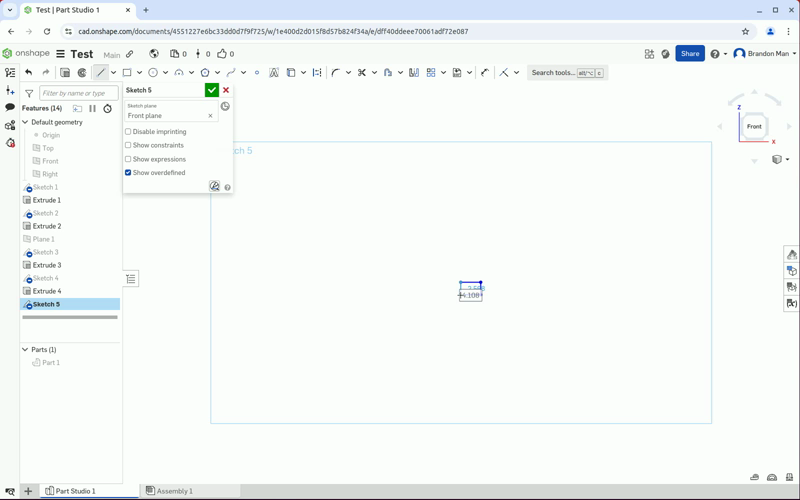
key_up(shift)
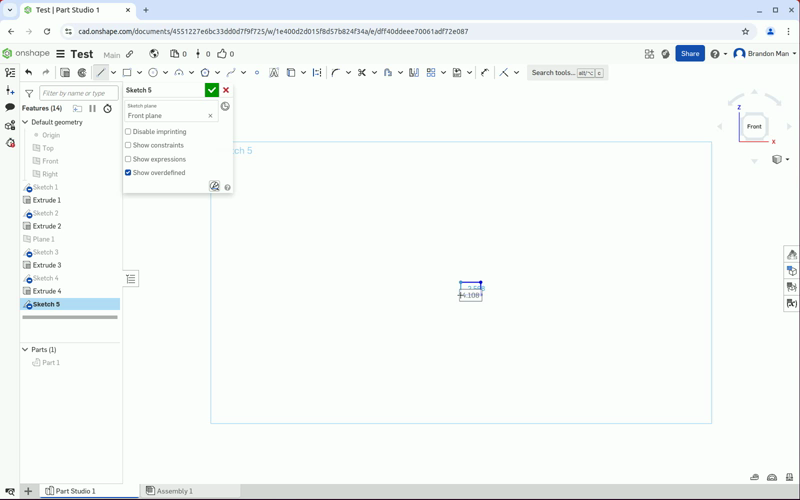
click(460, 294)
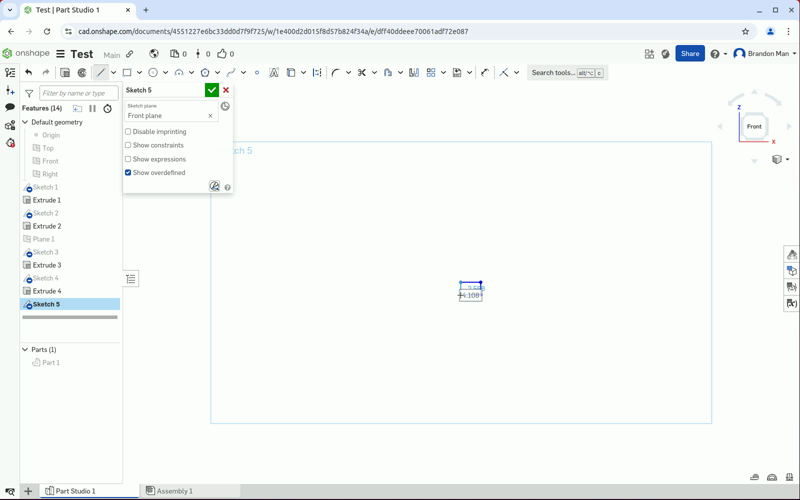
key(esc)
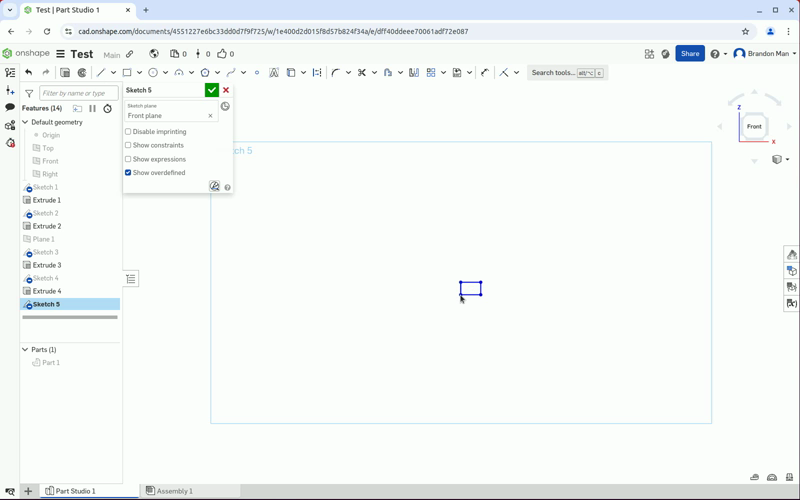
mouse_move(479, 292)
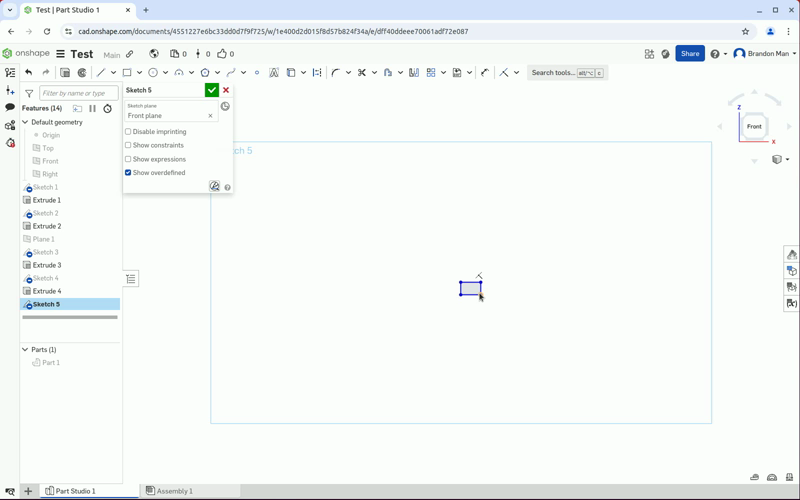
scroll(6)
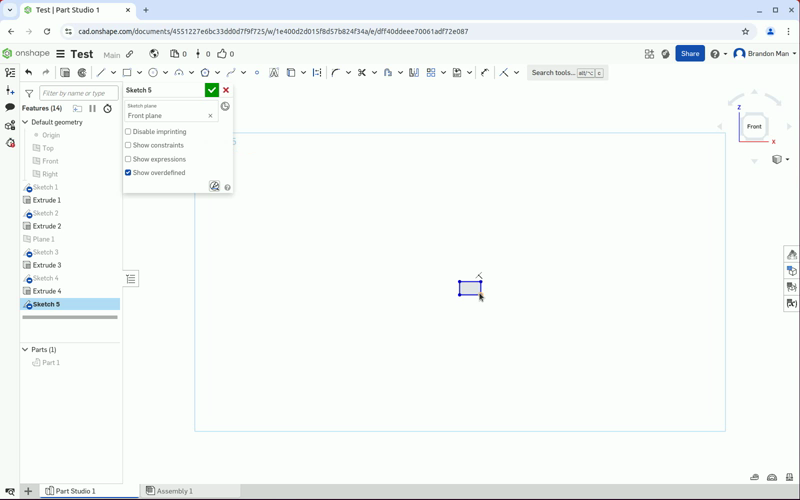
scroll(6)
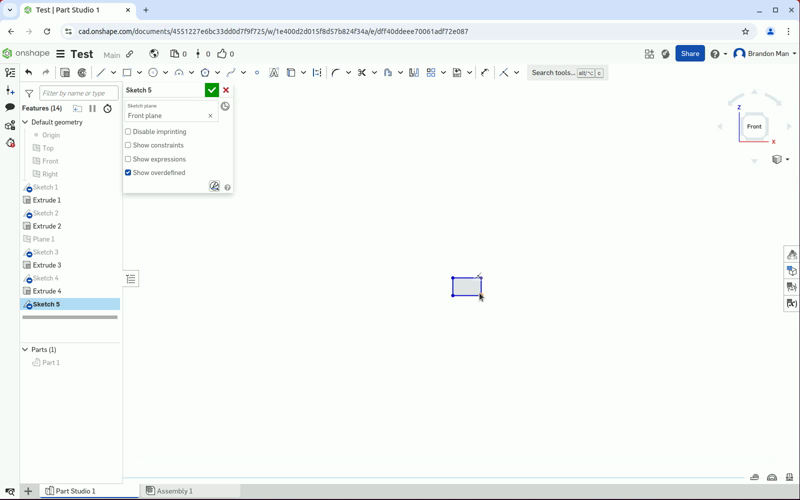
scroll(6)
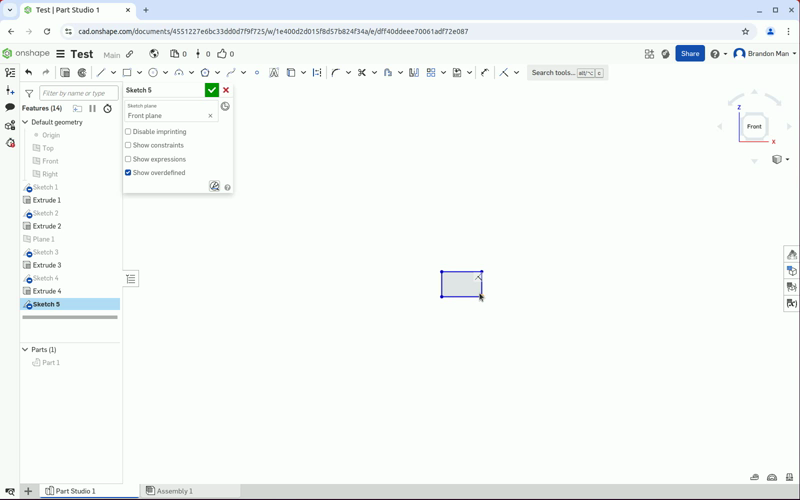
scroll(6)
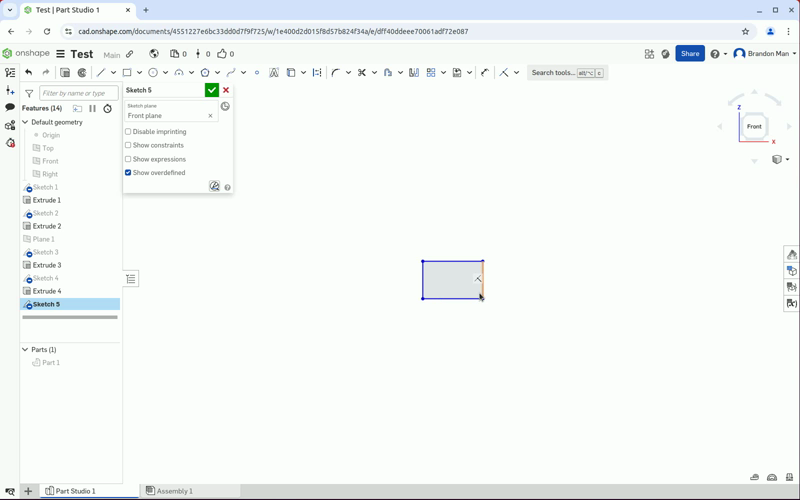
scroll(6)
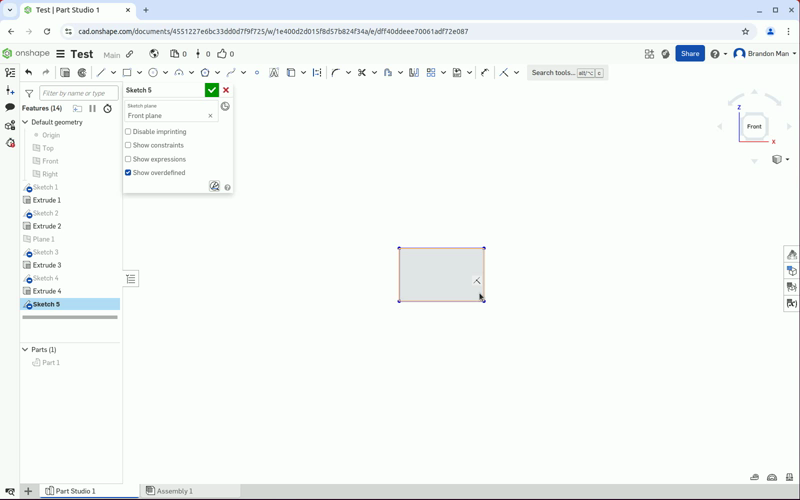
scroll(6)
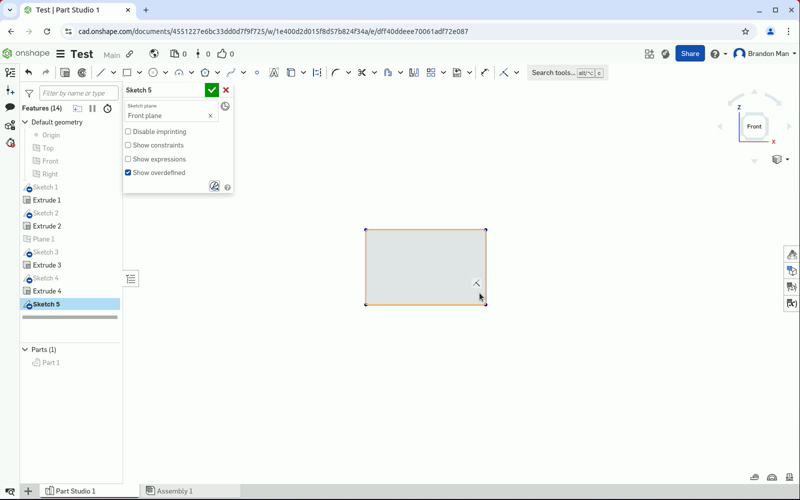
scroll(6)
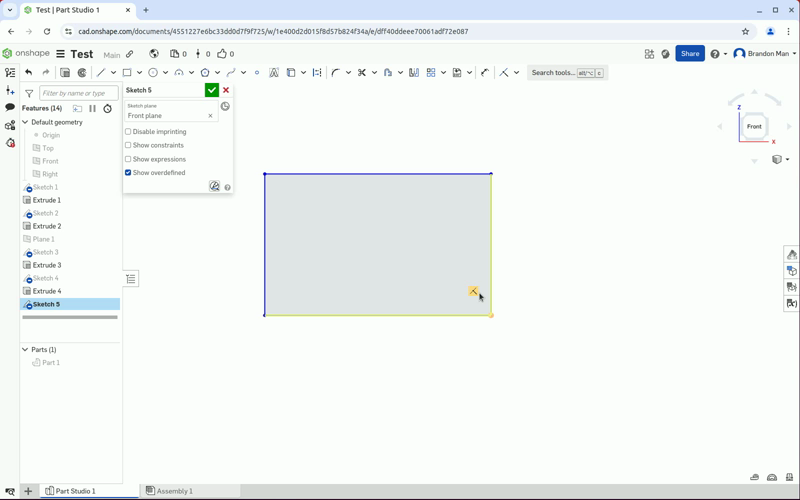
click(479, 292)
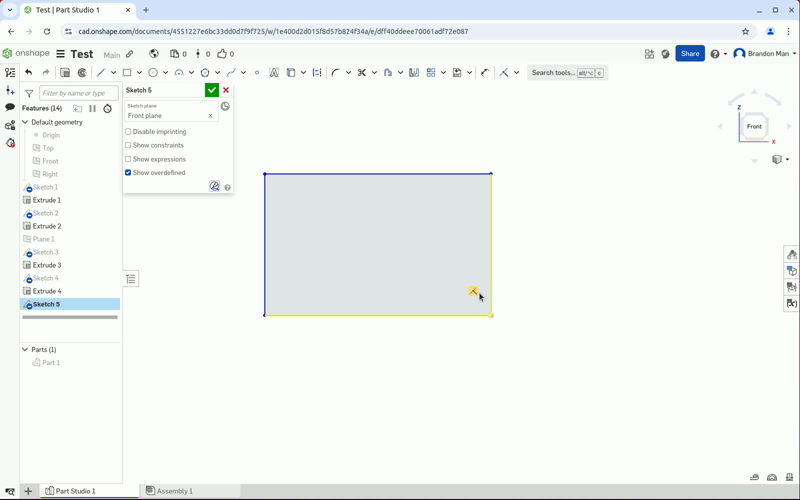
scroll(-6)
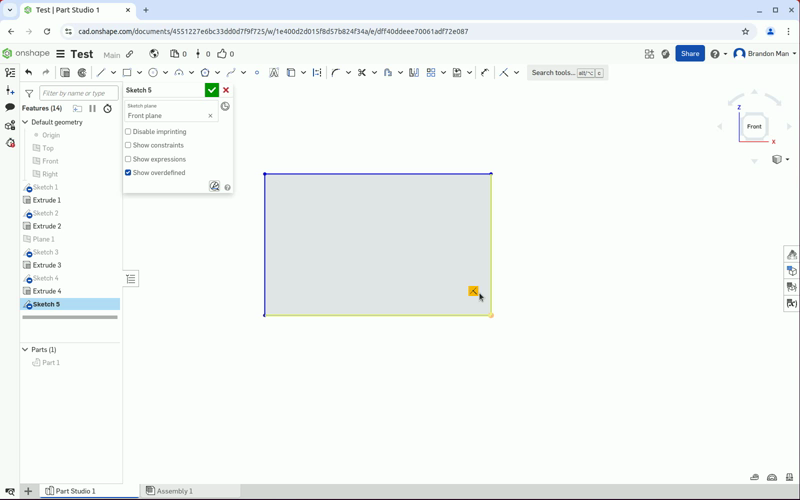
scroll(-6)
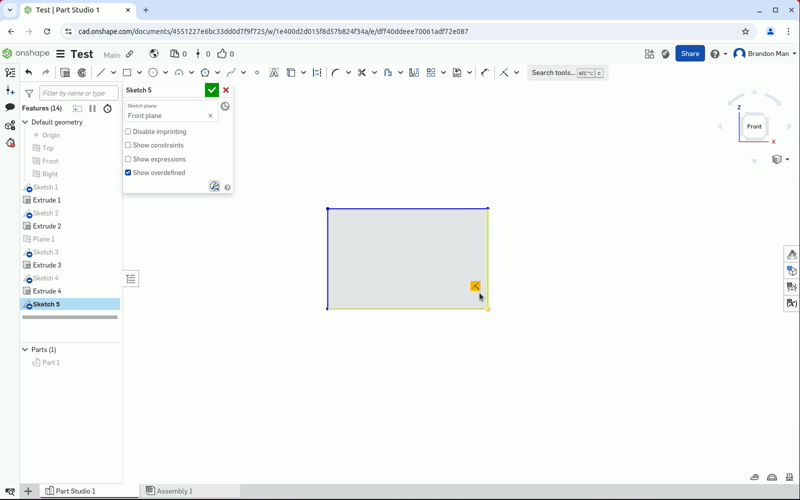
scroll(-6)
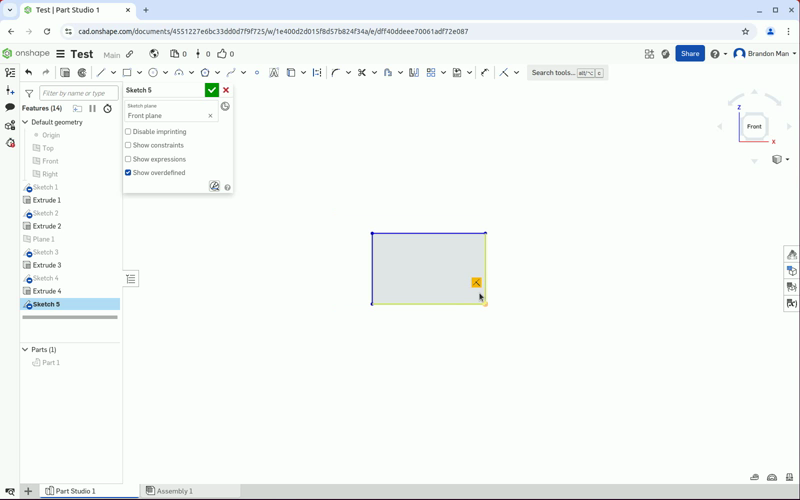
scroll(-6)
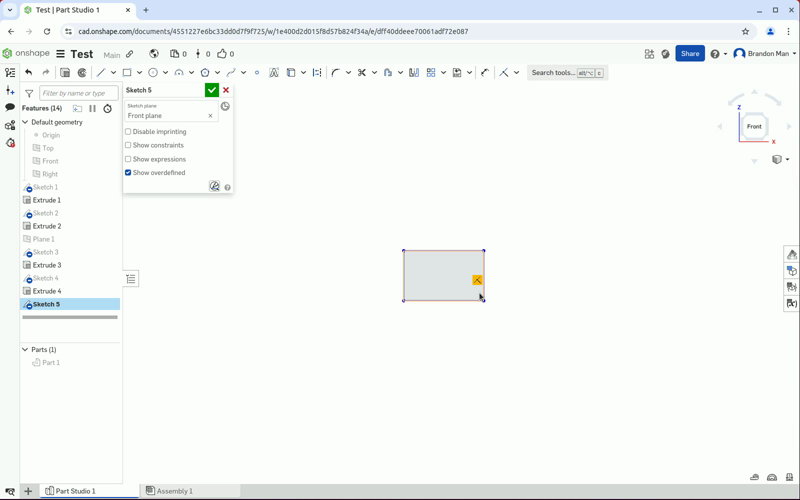
scroll(-6)
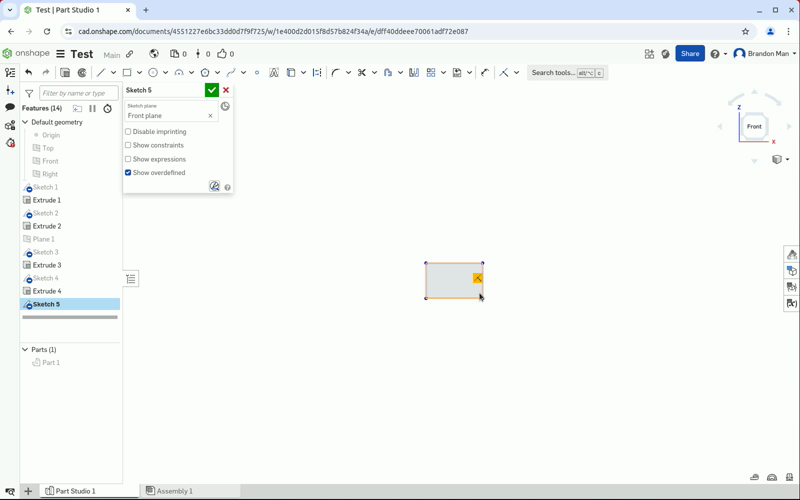
scroll(-6)
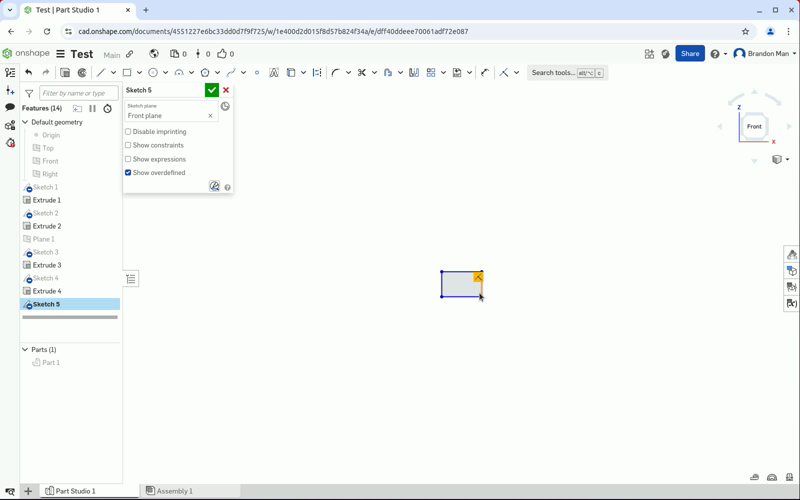
scroll(-6)
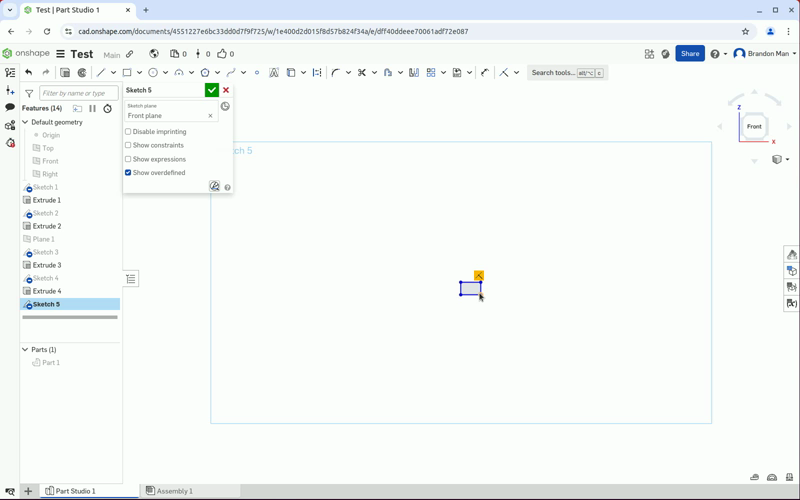
mouse_move(73, 352)
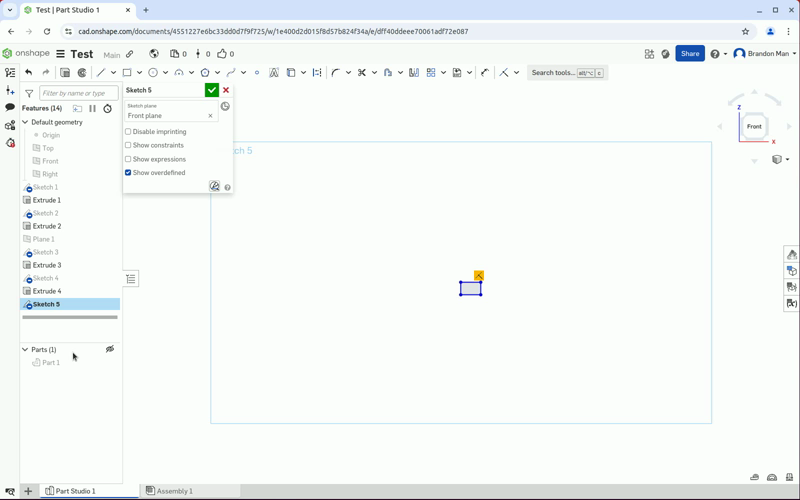
key(shift+y)
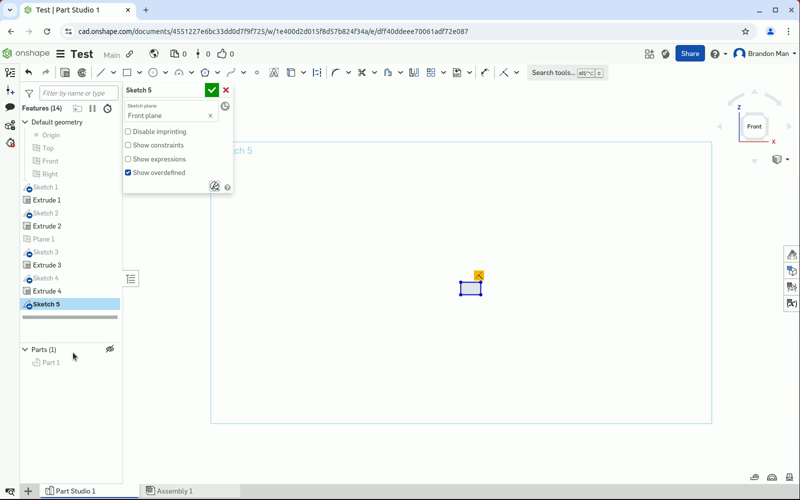
key(shift+e)
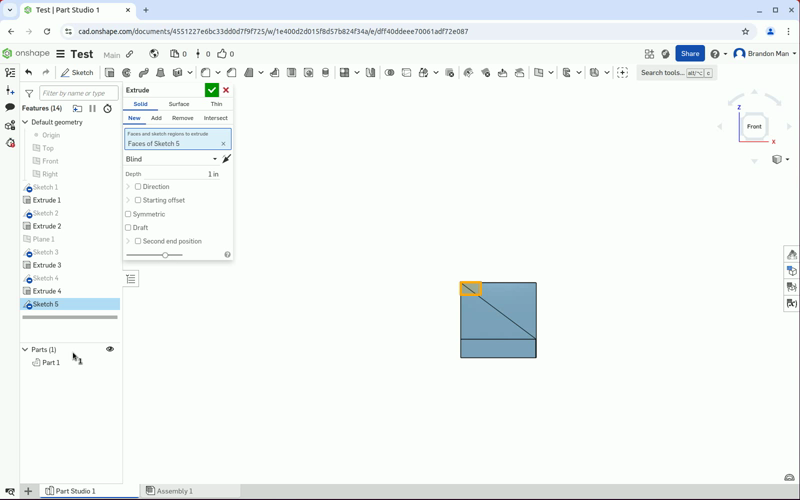
mouse_move(143, 106)
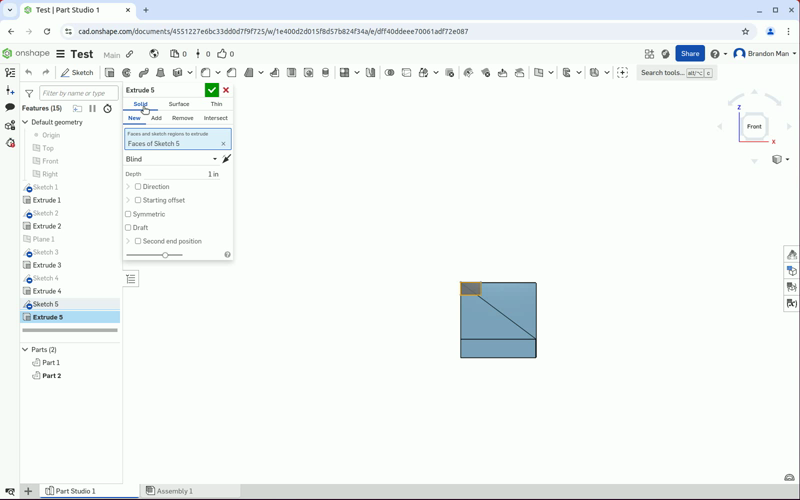
click(143, 106)
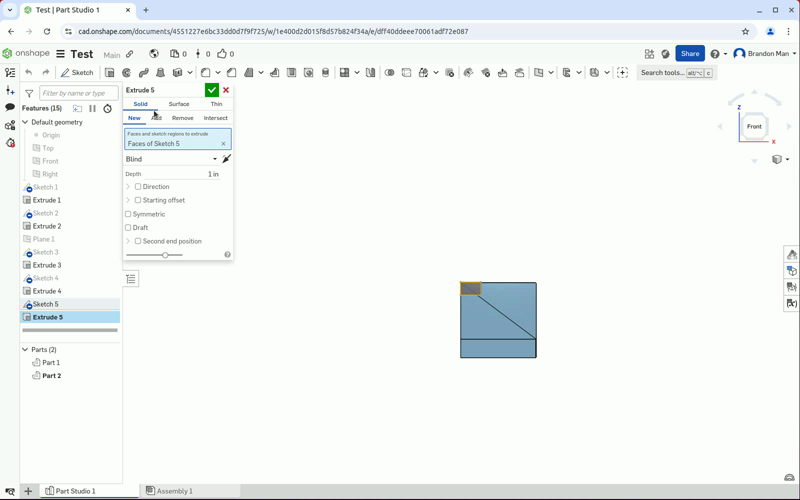
mouse_move(186, 120)
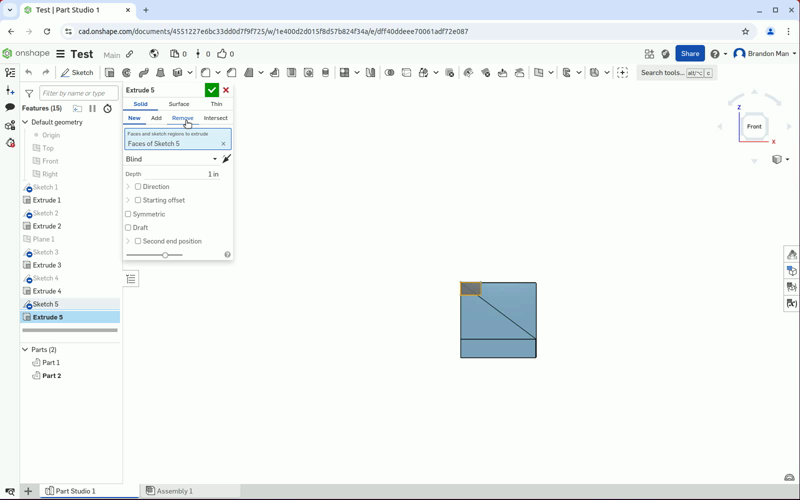
click(186, 120)
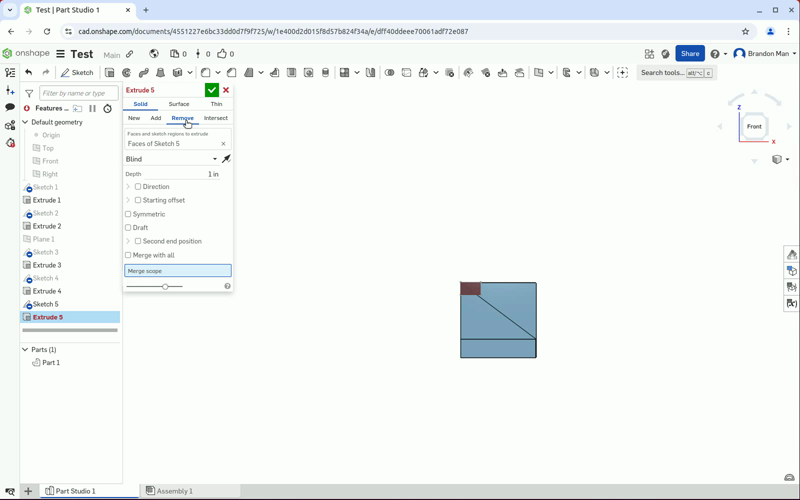
key(tab, 4)
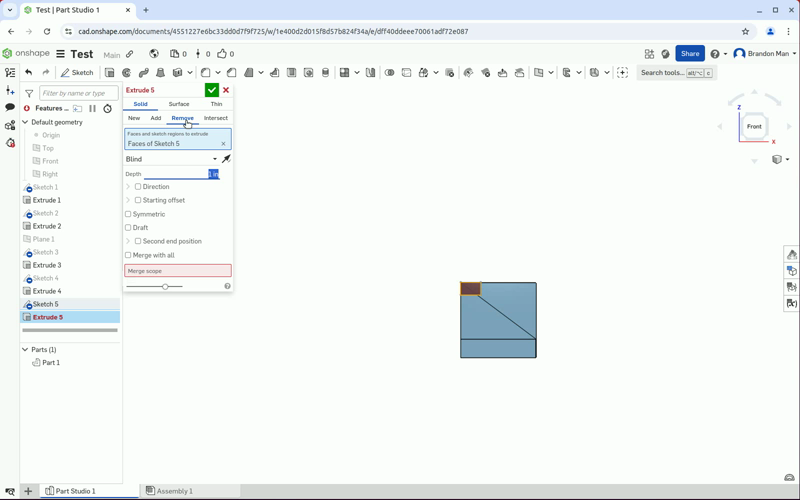
text(15.405)
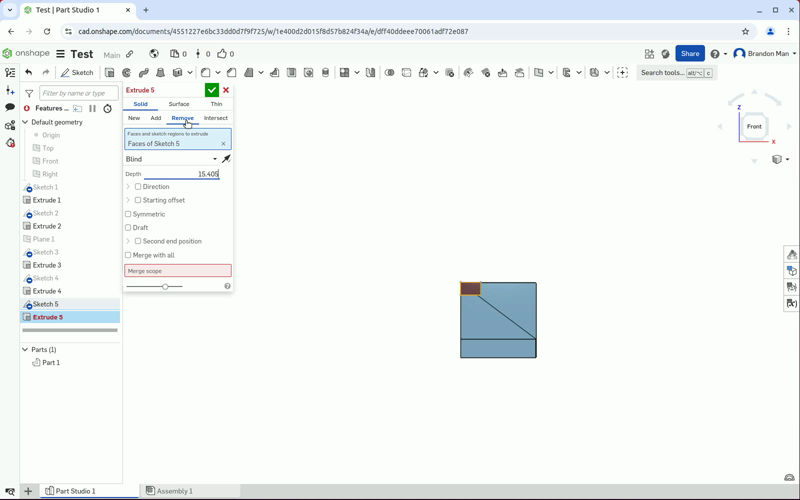
key(tab, 6)
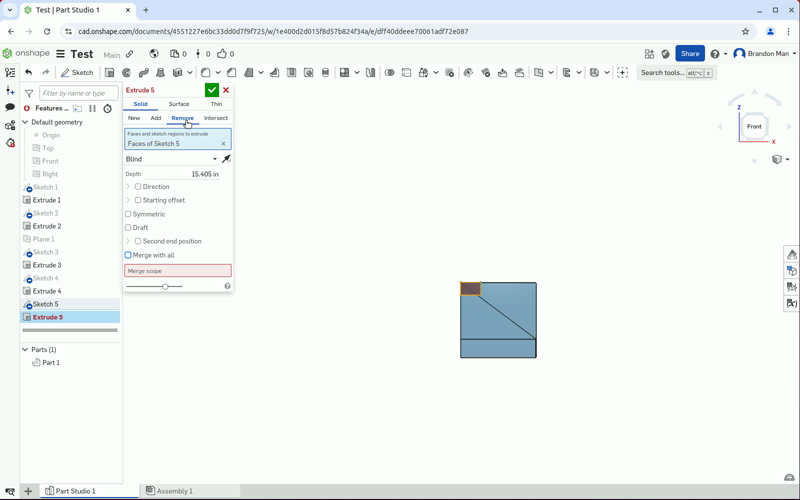
key(space)
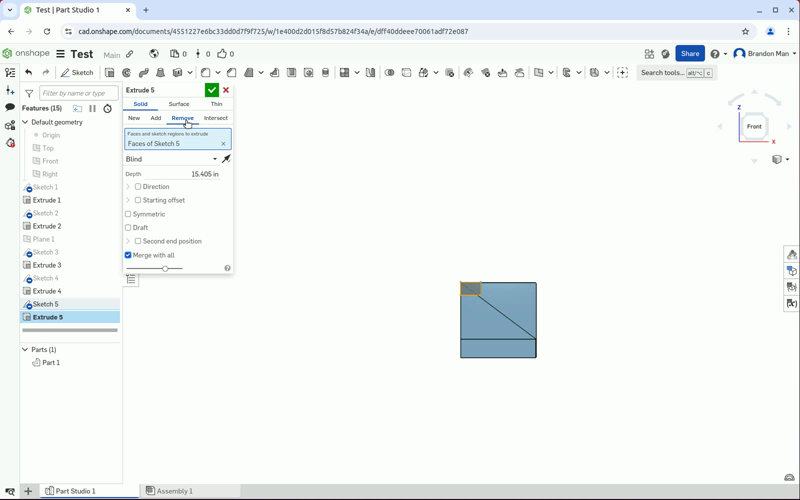
key(enter)
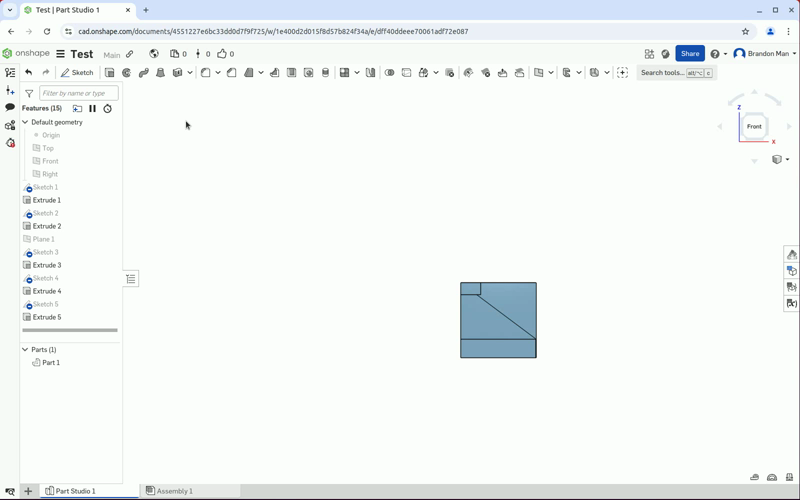
key(shift+h)
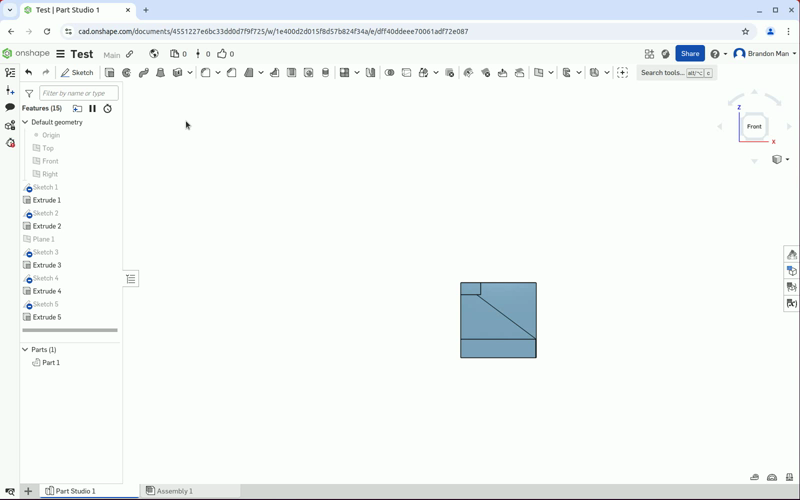
key(shift+h)
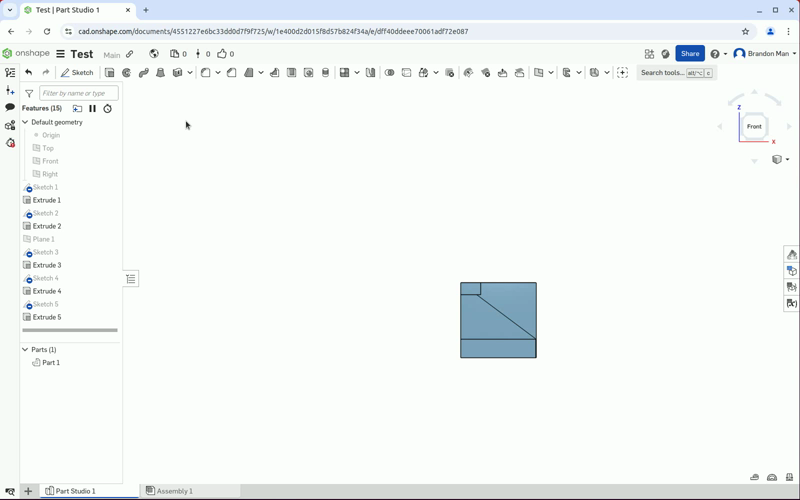
mouse_move(73, 189)
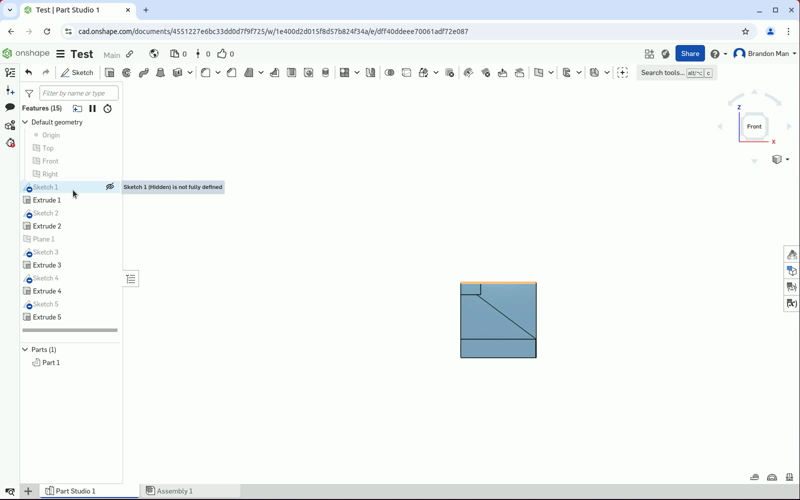
click(73, 189)
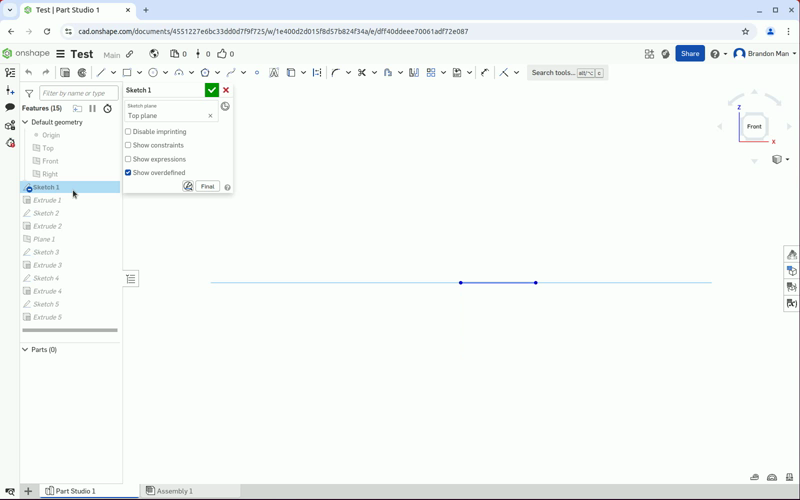
mouse_move(229, 92)
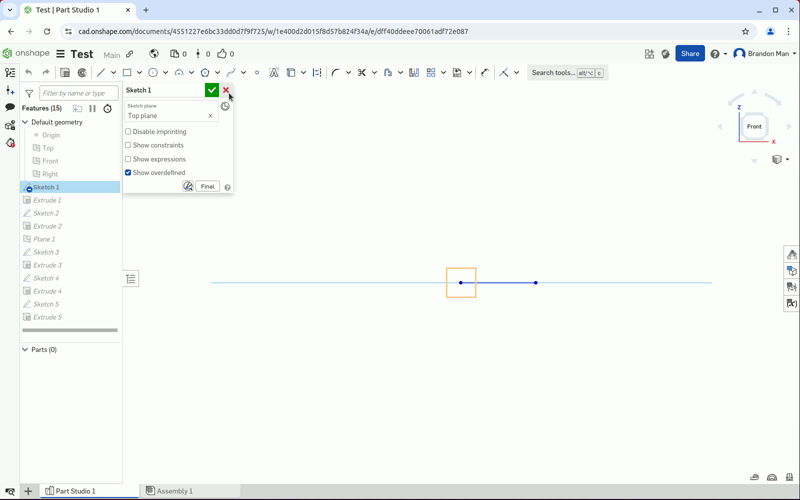
click(229, 92)
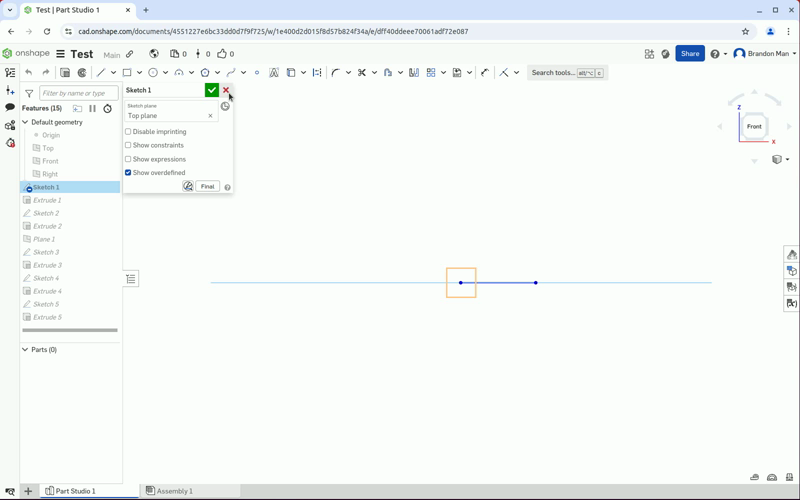
key(shift+s)
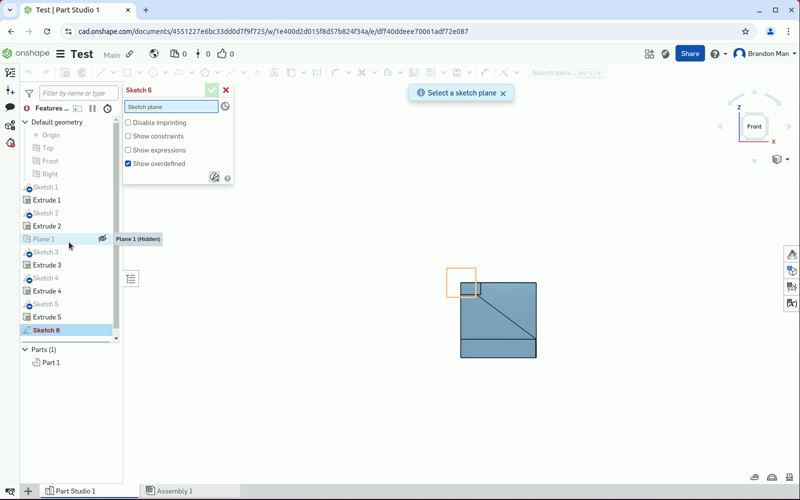
scroll(3)
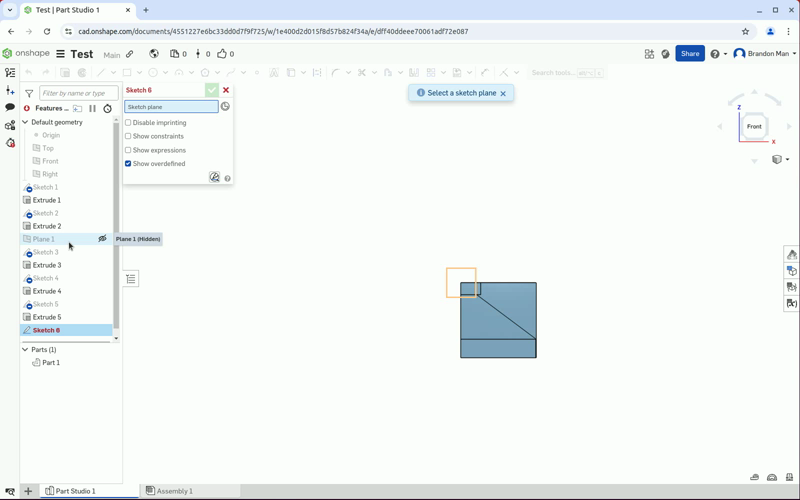
mouse_move(69, 163)
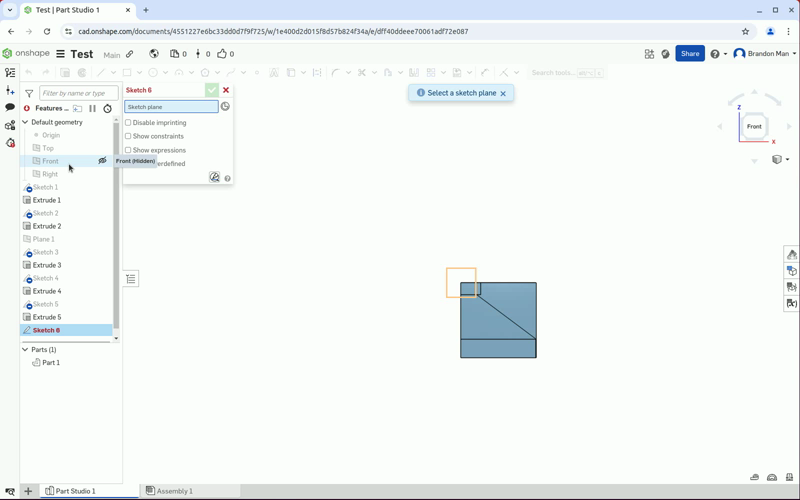
click(69, 163)
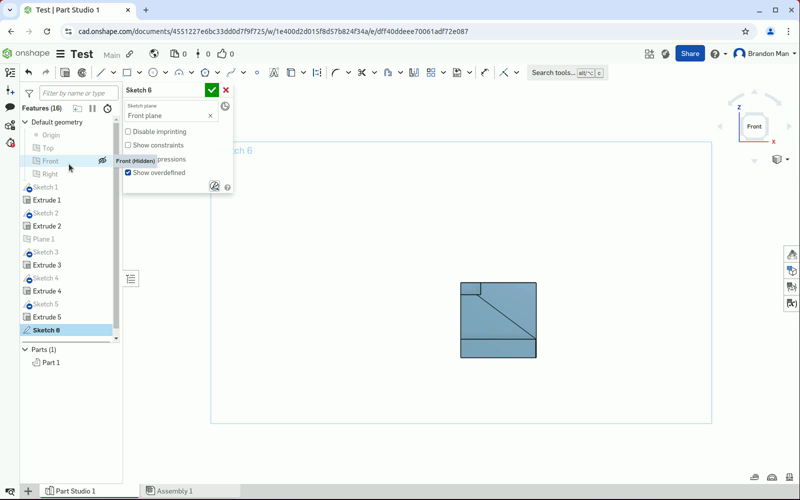
mouse_move(73, 352)
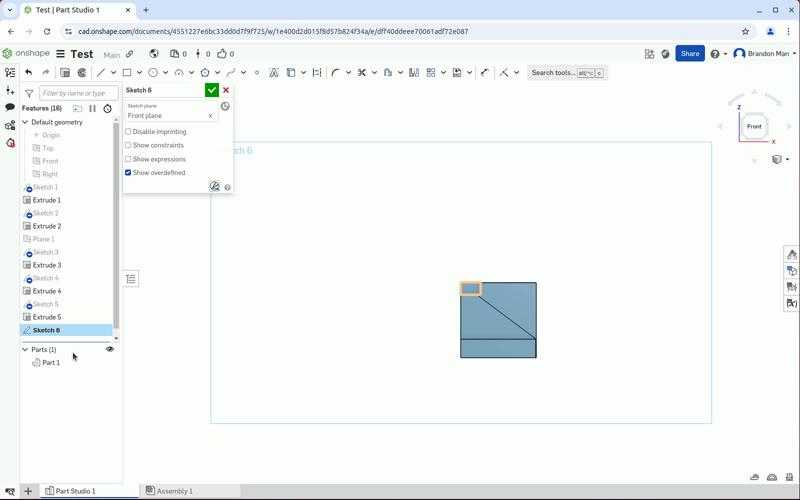
key(y)
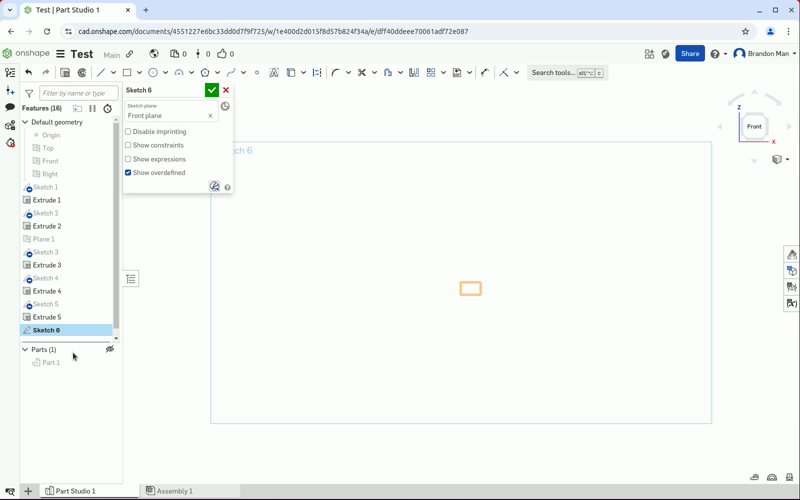
key(l)
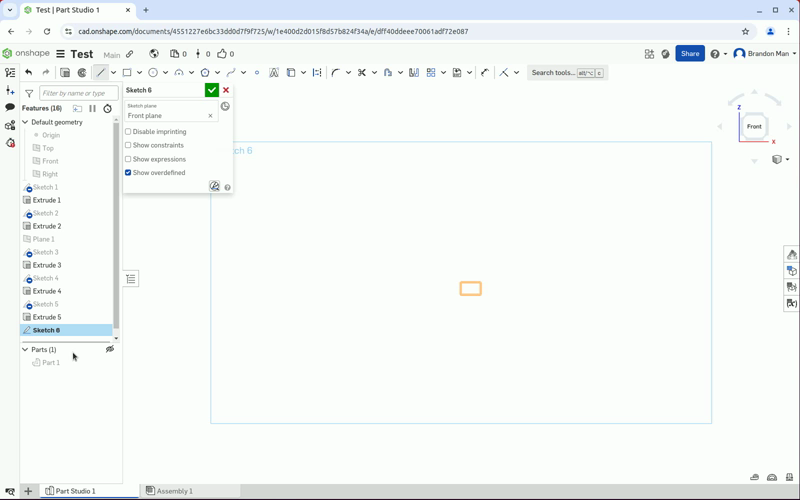
key_down(shift)
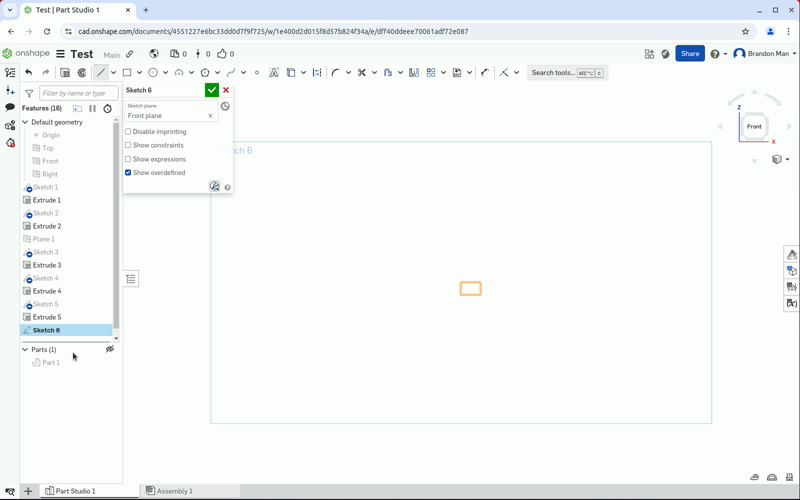
mouse_move(505, 339)
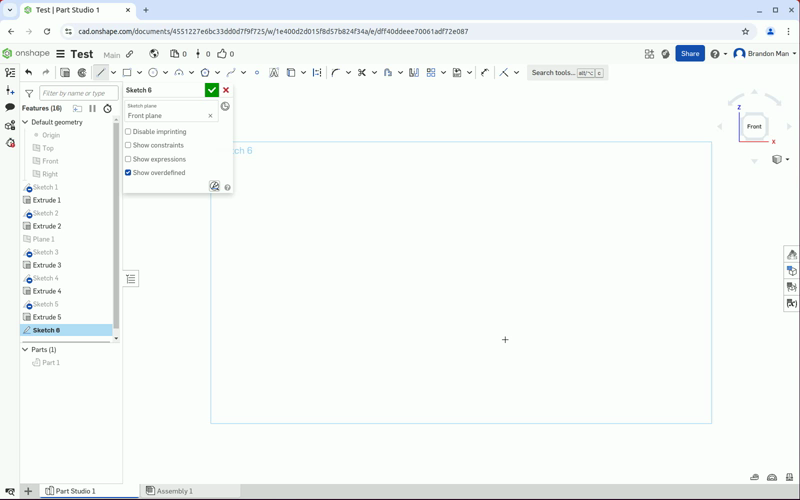
click(505, 339)
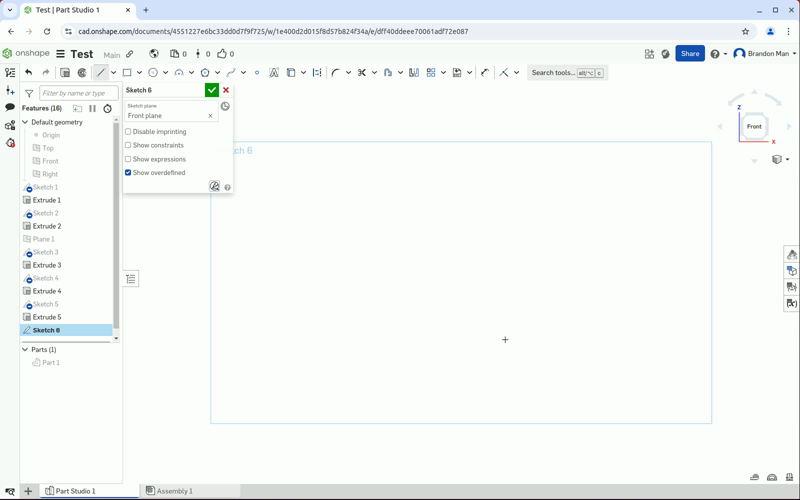
key_up(shift)
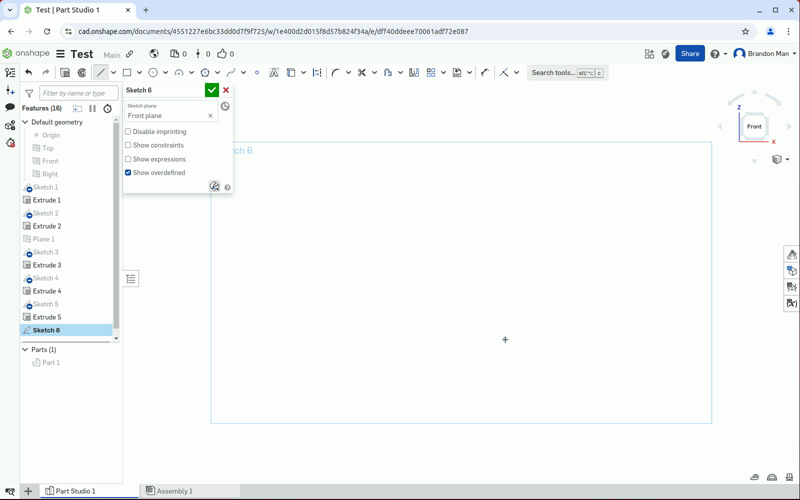
key_down(shift)
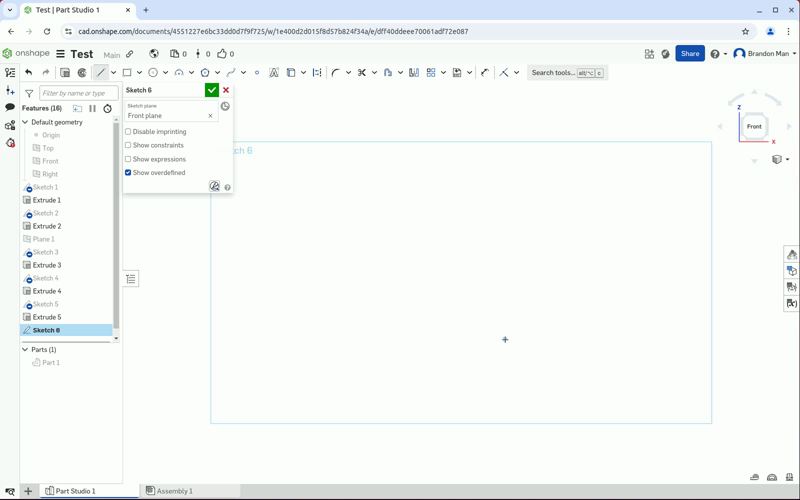
mouse_move(535, 339)
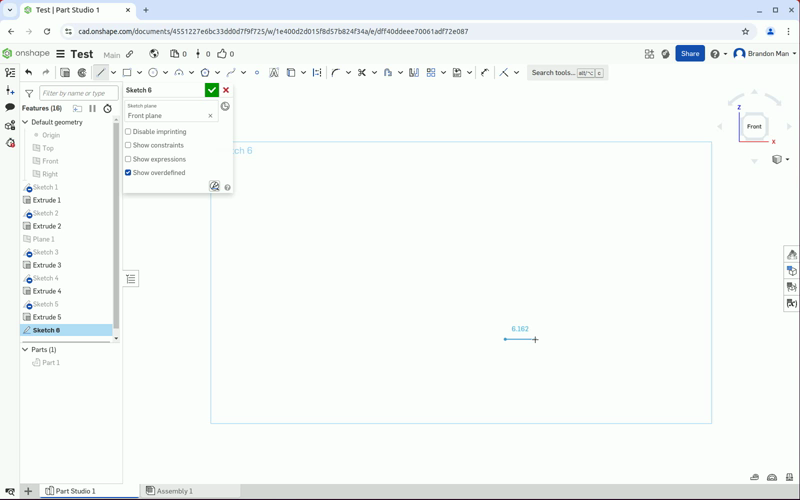
mouse_move(543, 339)
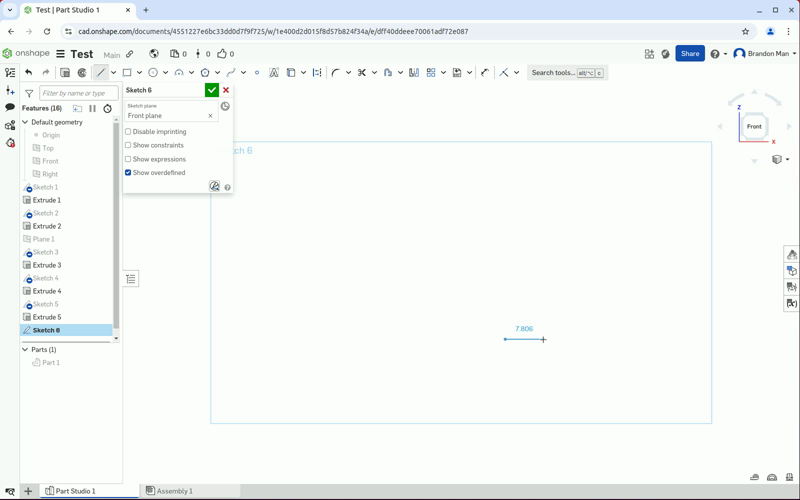
click(543, 339)
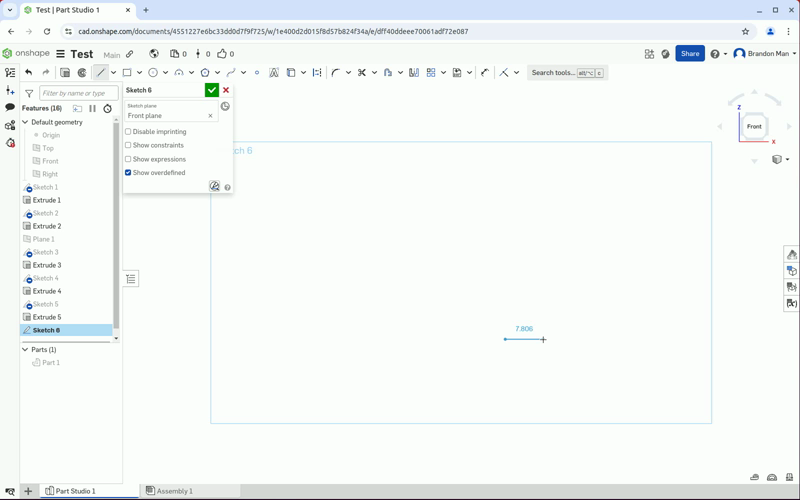
key_up(shift)
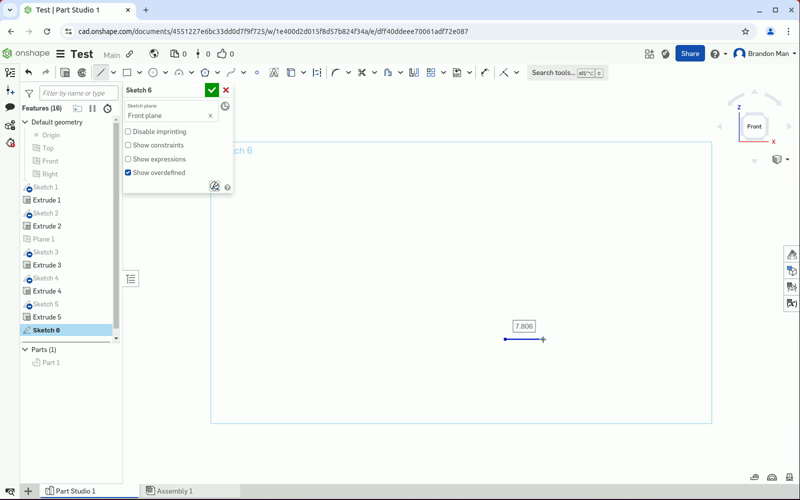
key_down(shift)
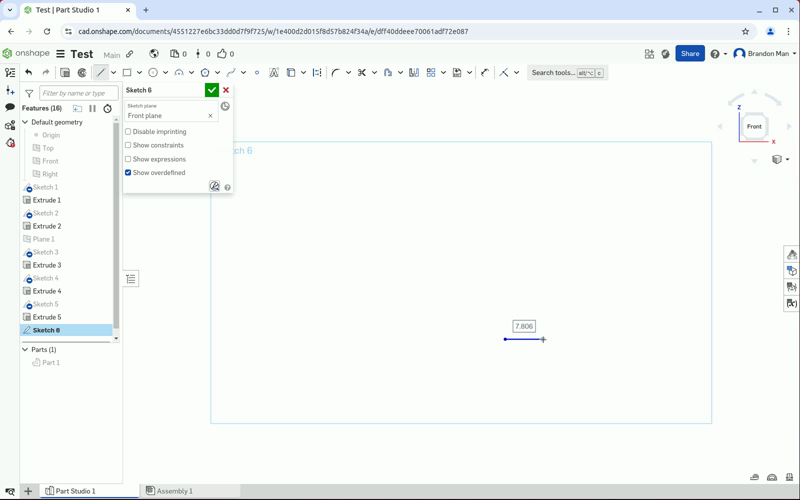
mouse_move(573, 339)
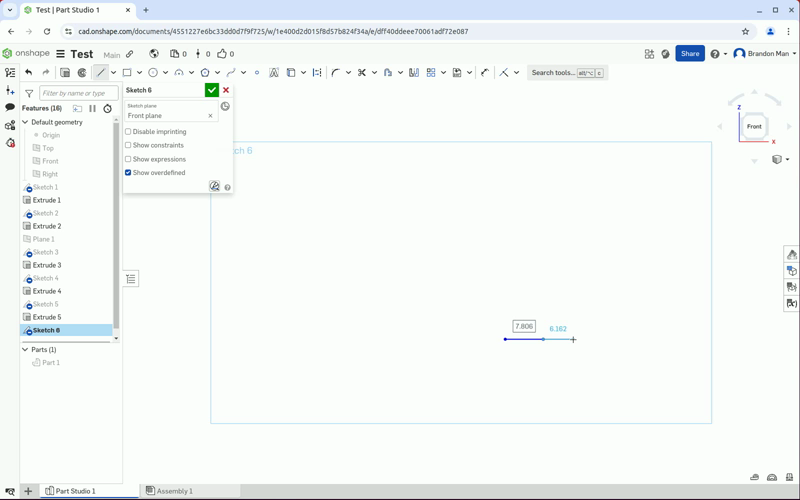
mouse_move(543, 282)
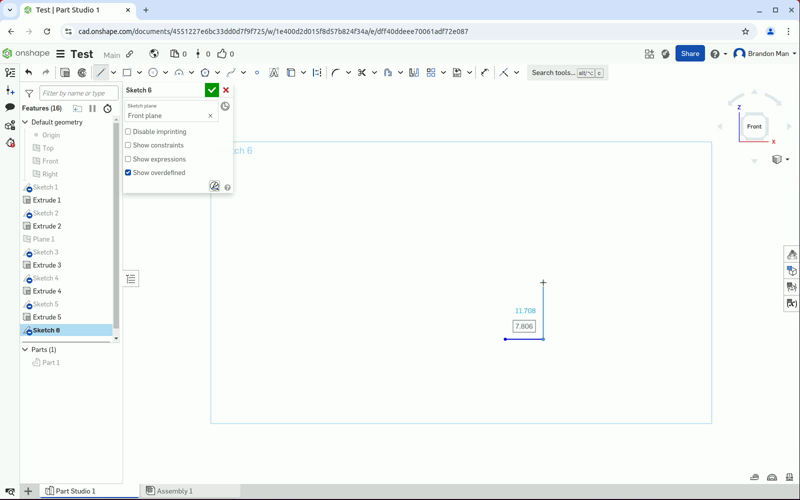
click(543, 282)
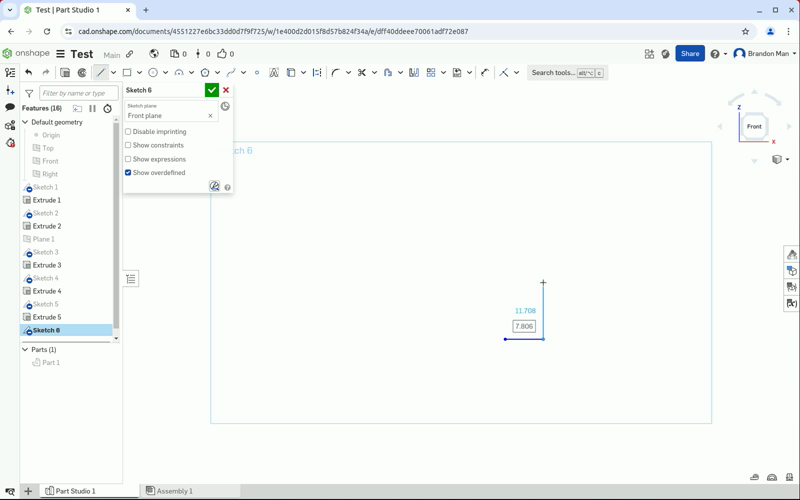
key_up(shift)
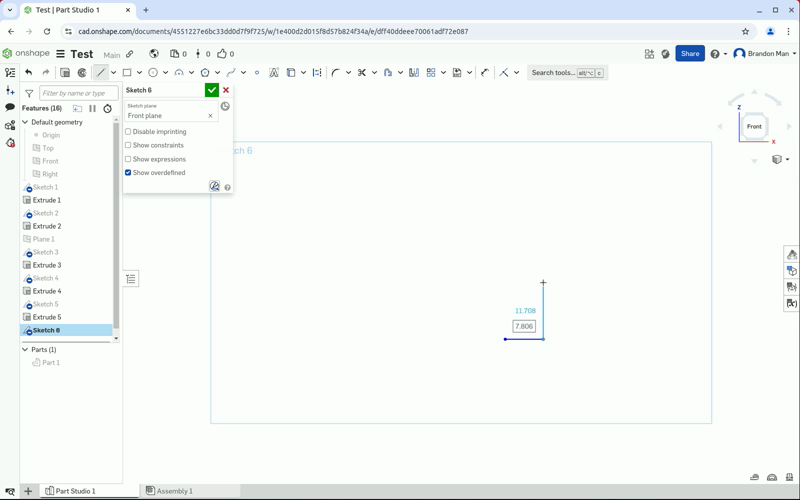
key_down(shift)
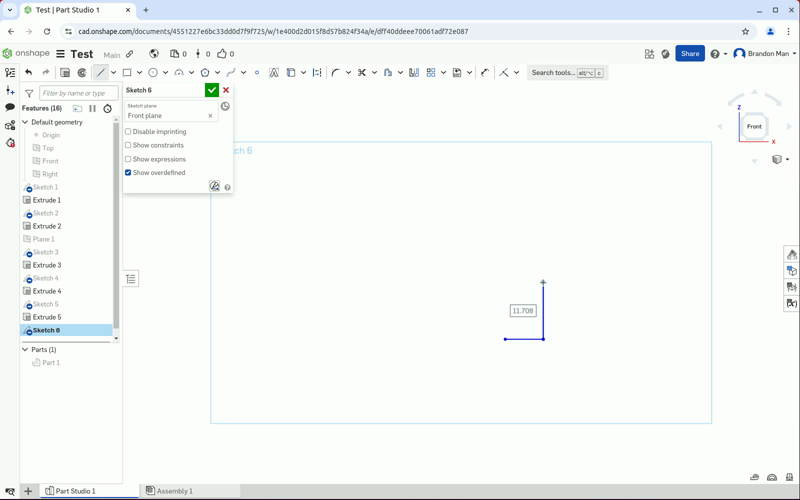
mouse_move(573, 282)
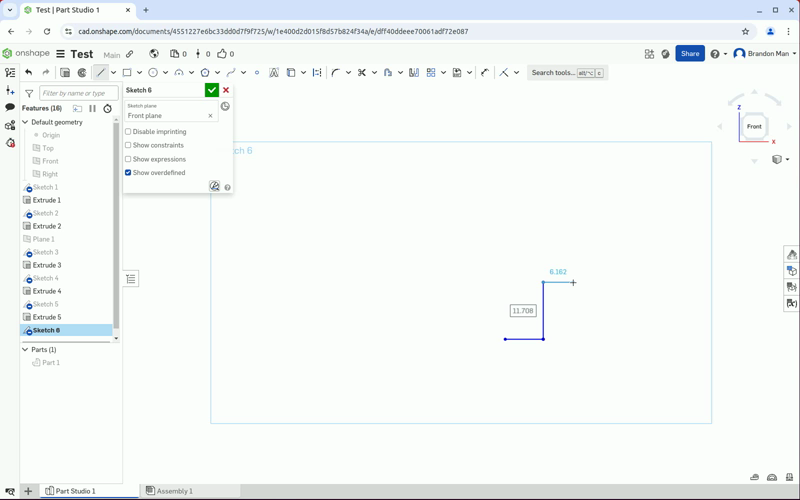
mouse_move(505, 282)
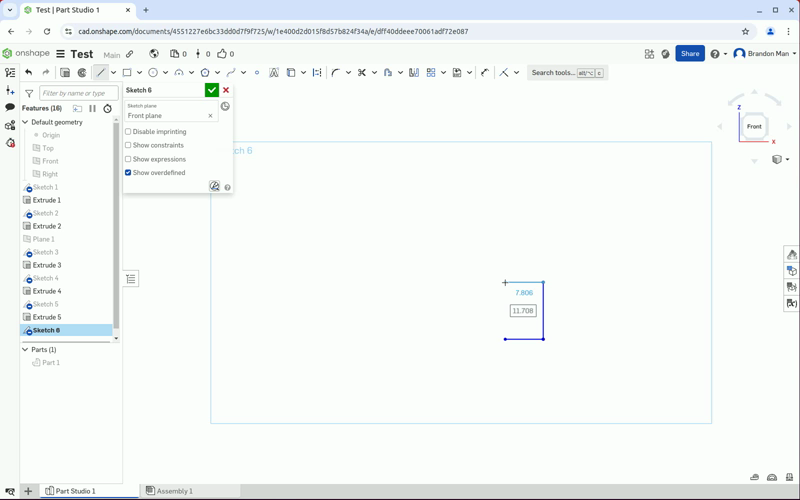
click(505, 282)
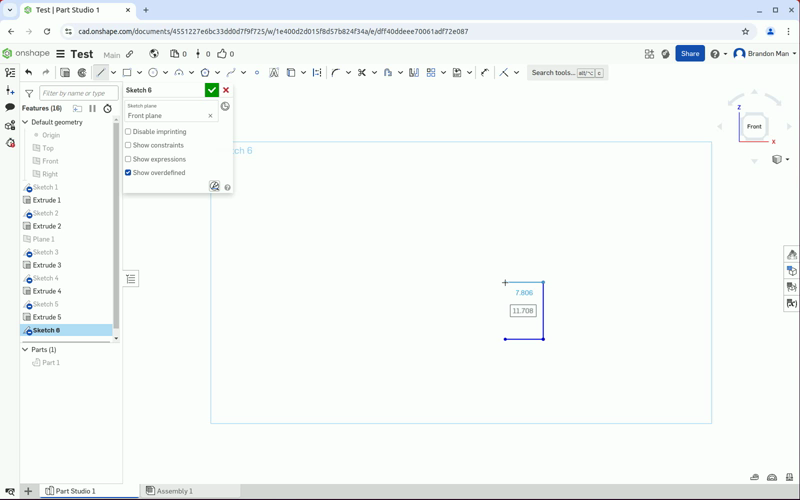
key_up(shift)
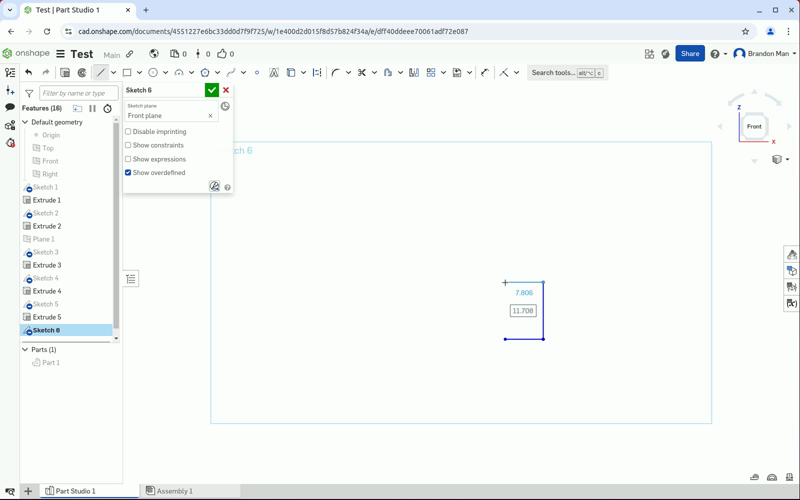
key_down(shift)
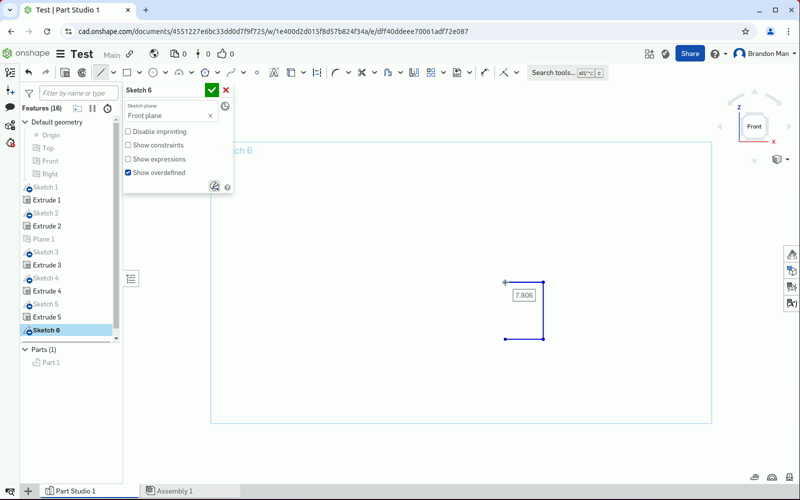
mouse_move(535, 282)
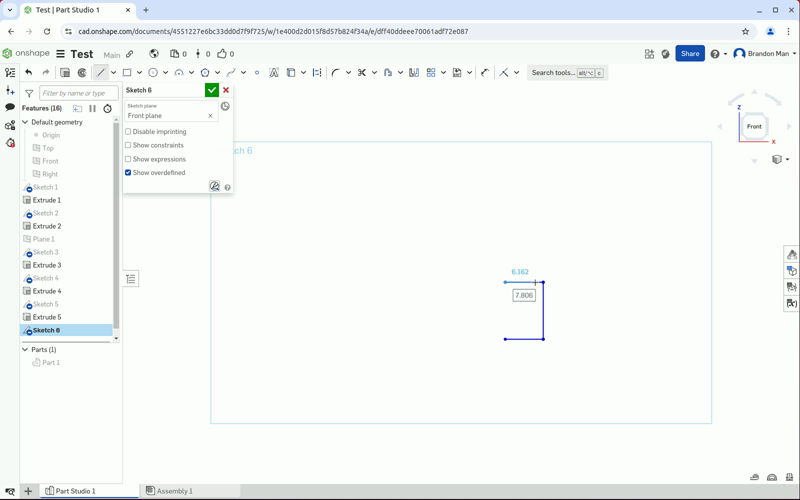
mouse_move(505, 315)
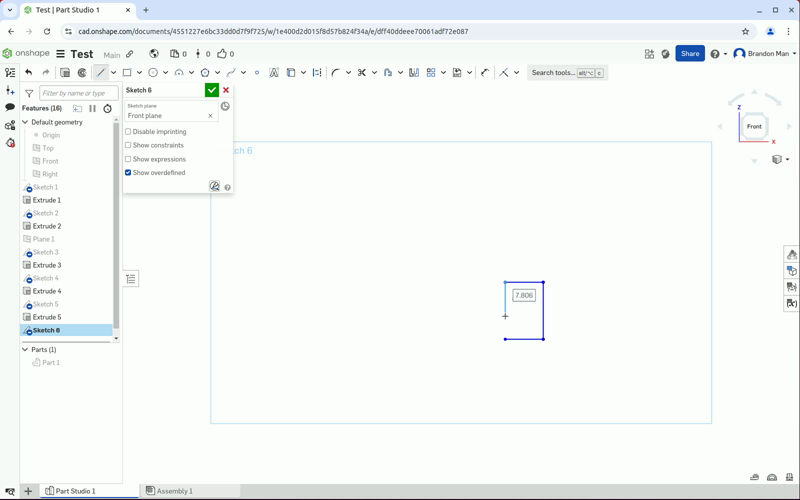
click(505, 315)
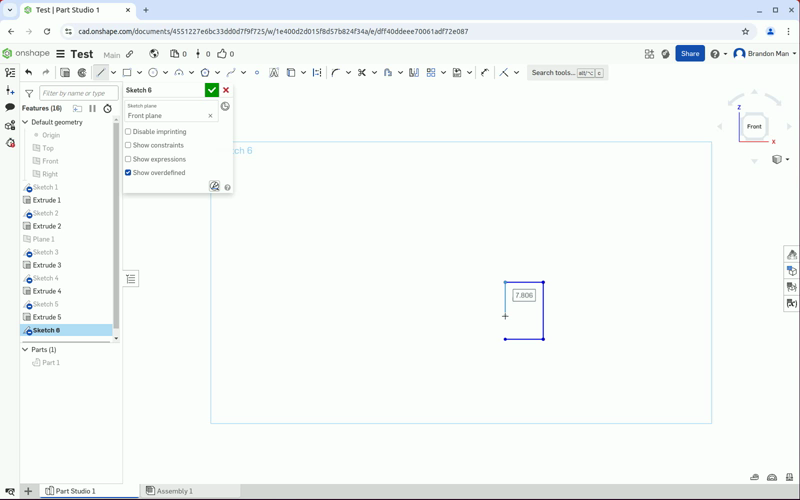
key_up(shift)
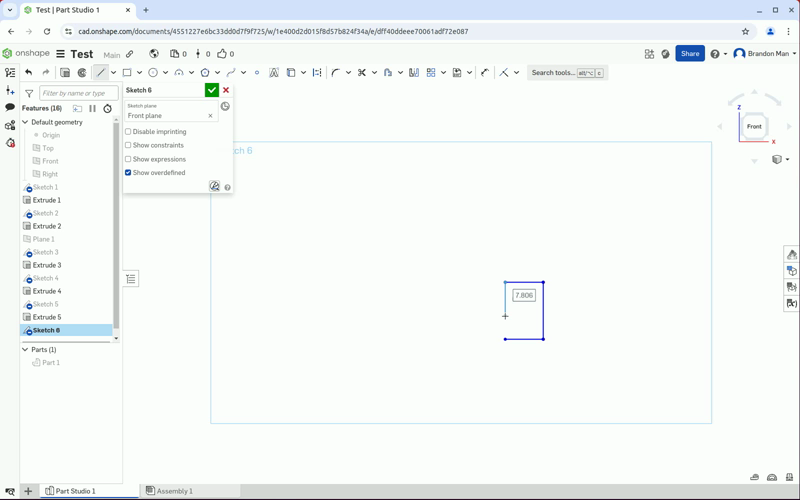
mouse_move(535, 315)
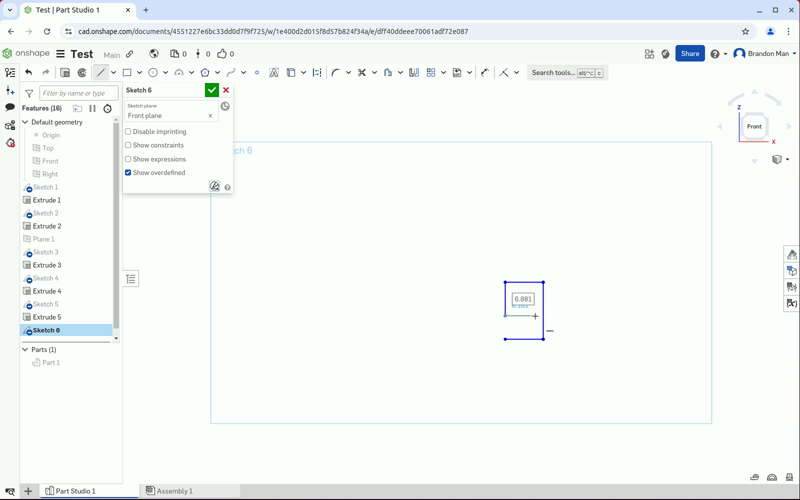
key_down(shift)
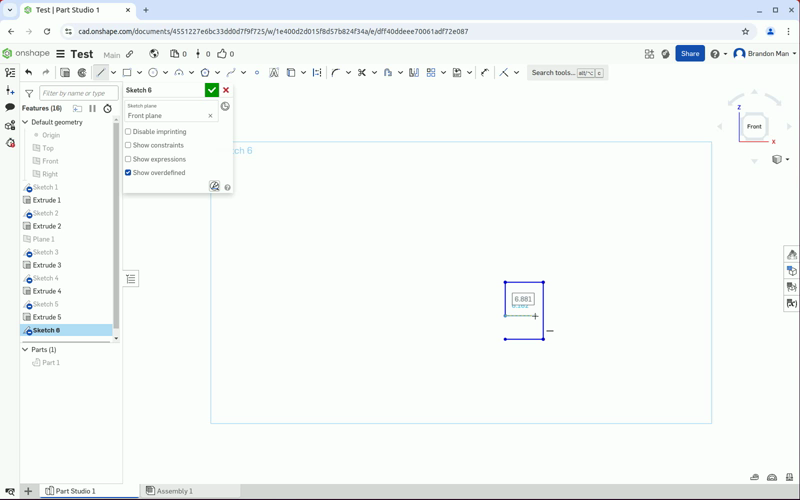
mouse_move(505, 339)
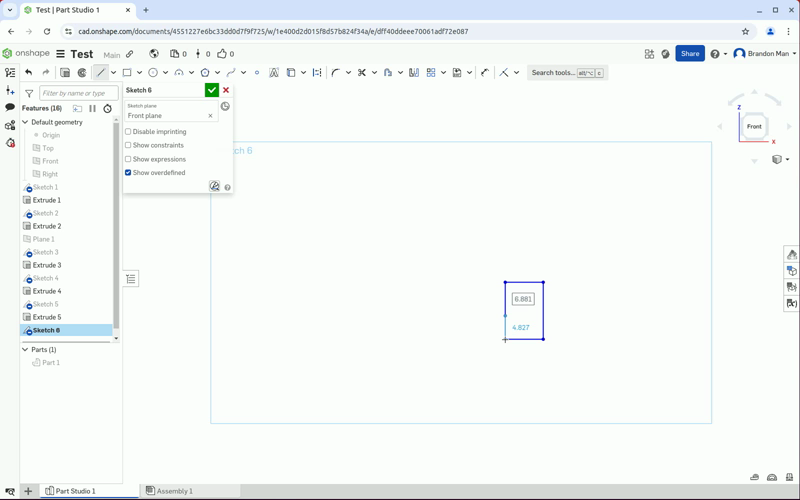
key_up(shift)
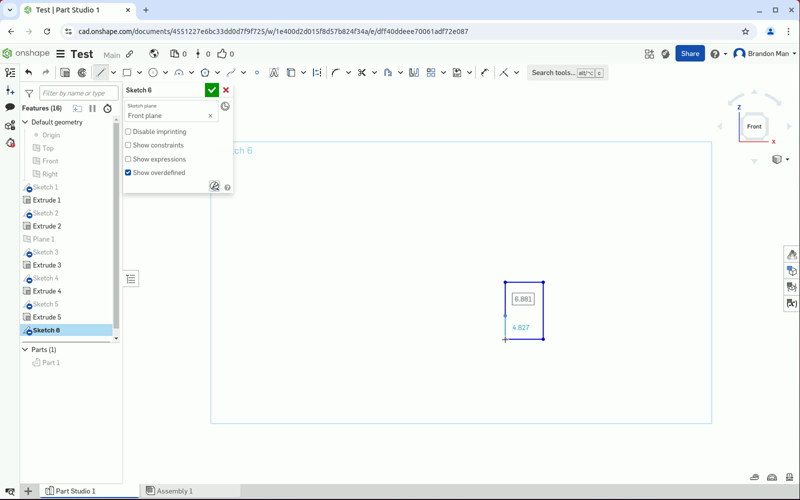
click(505, 339)
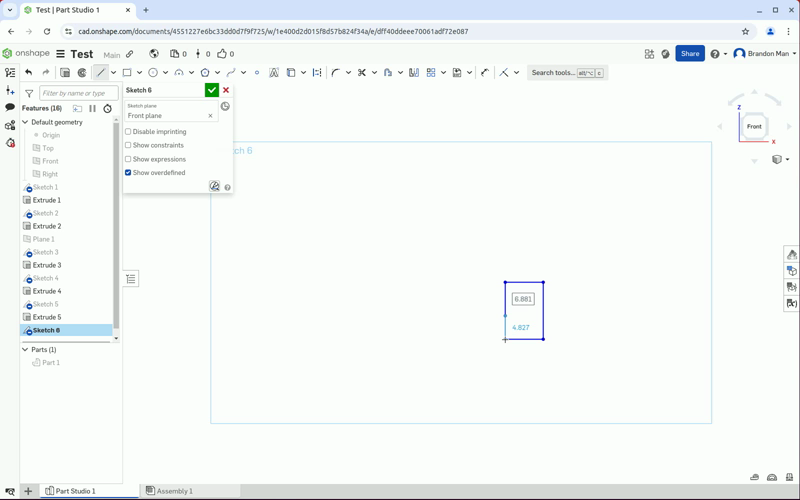
key(esc)
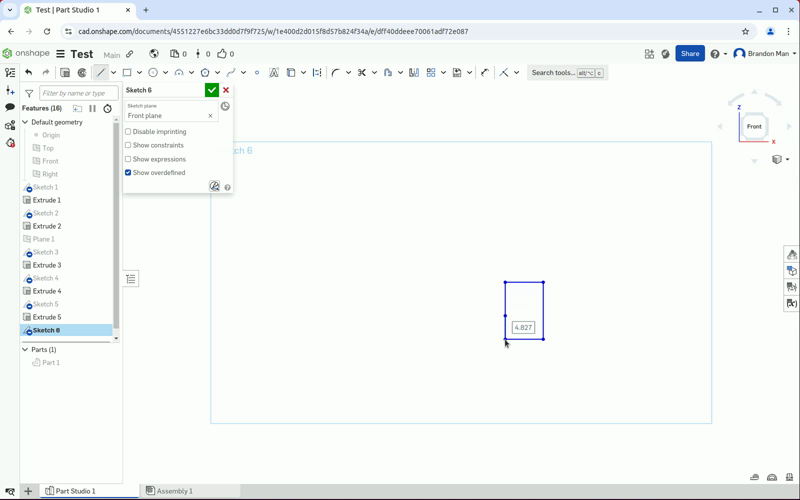
mouse_move(526, 299)
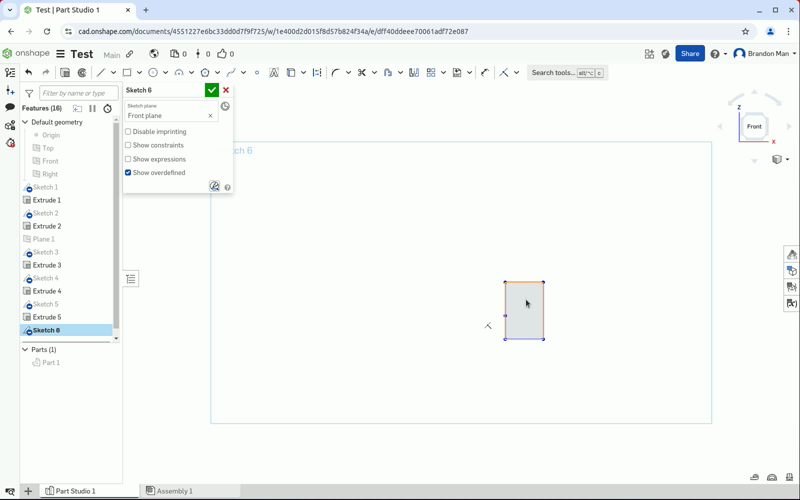
click(526, 299)
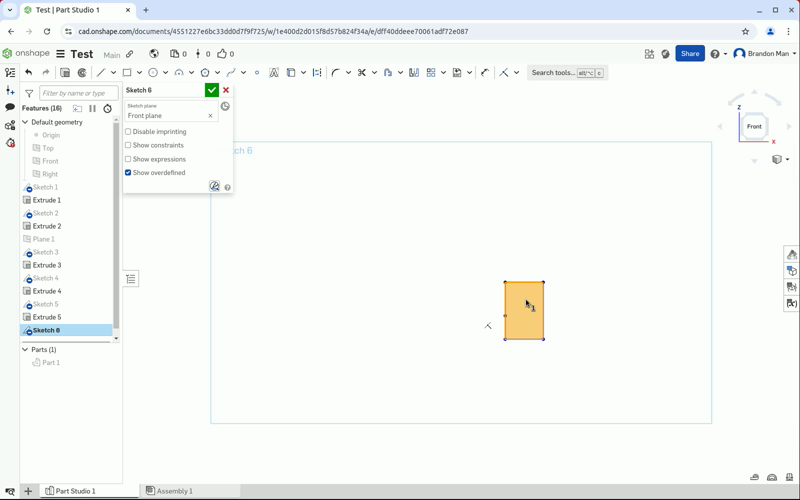
mouse_move(73, 352)
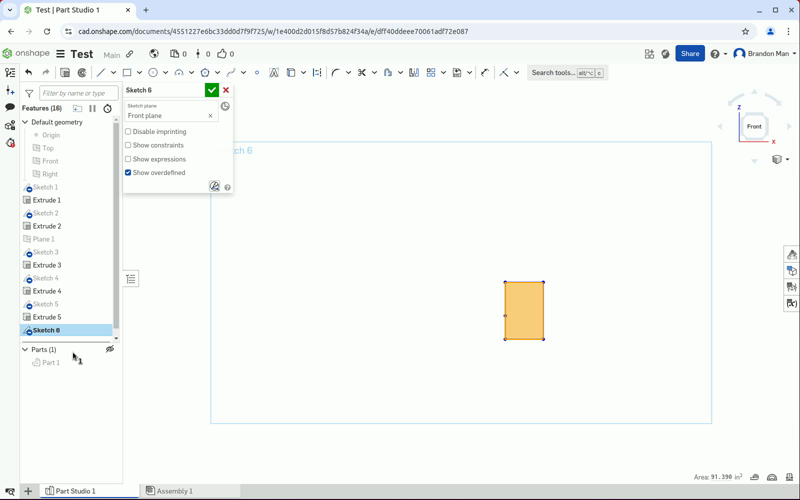
key(shift+y)
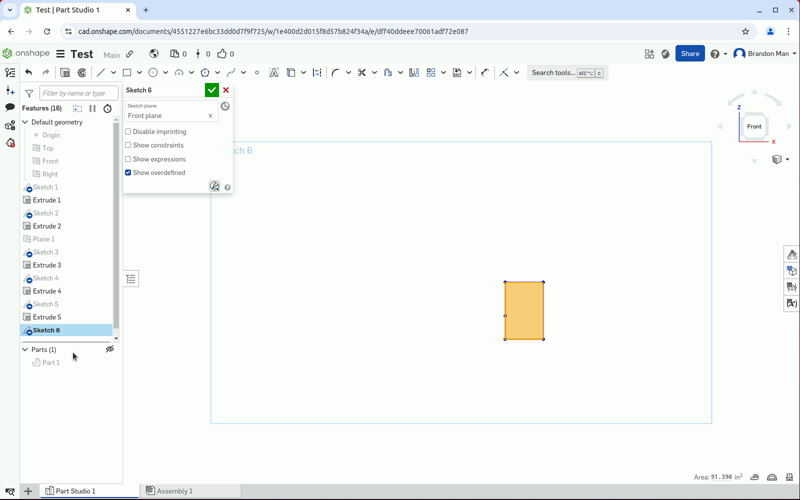
key(shift+e)
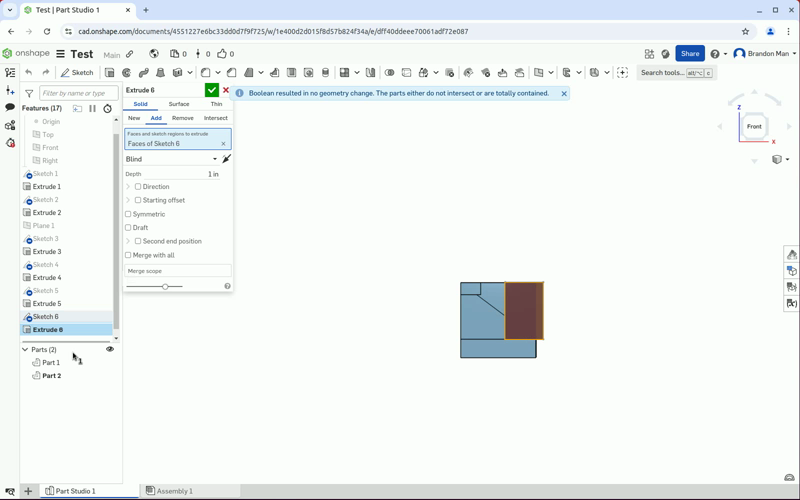
mouse_move(143, 106)
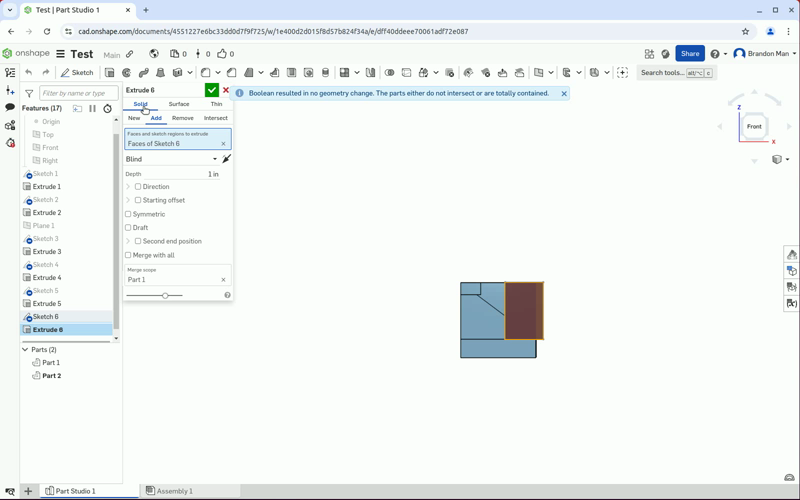
click(143, 106)
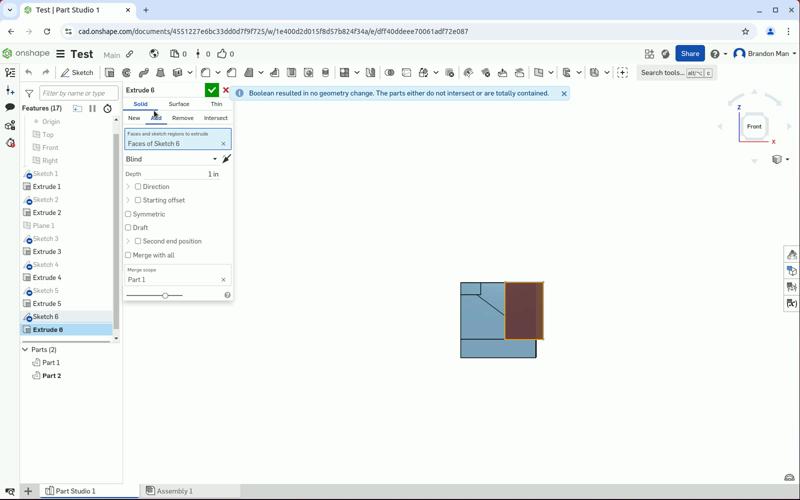
mouse_move(186, 120)
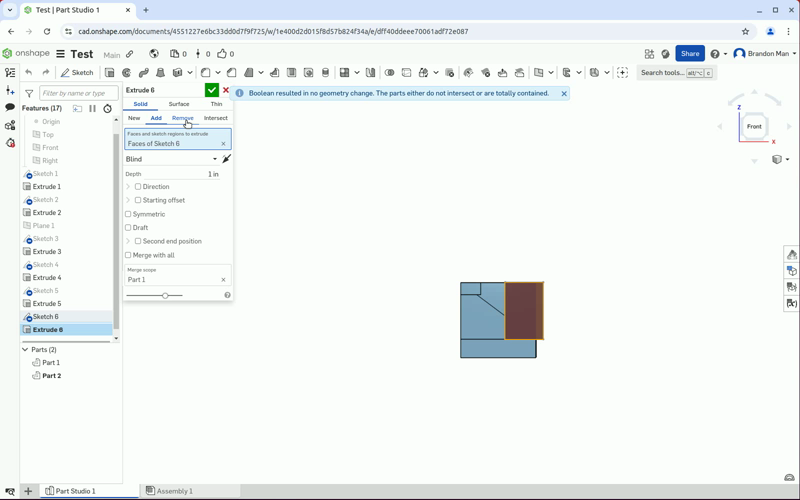
click(186, 120)
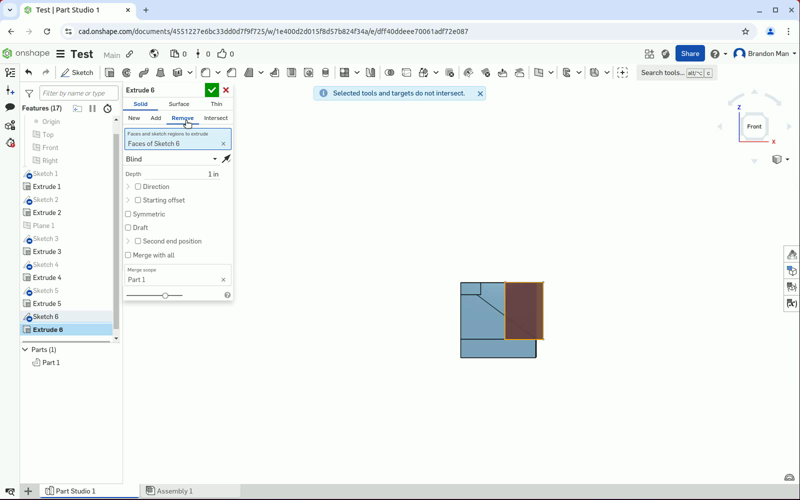
key(tab, 4)
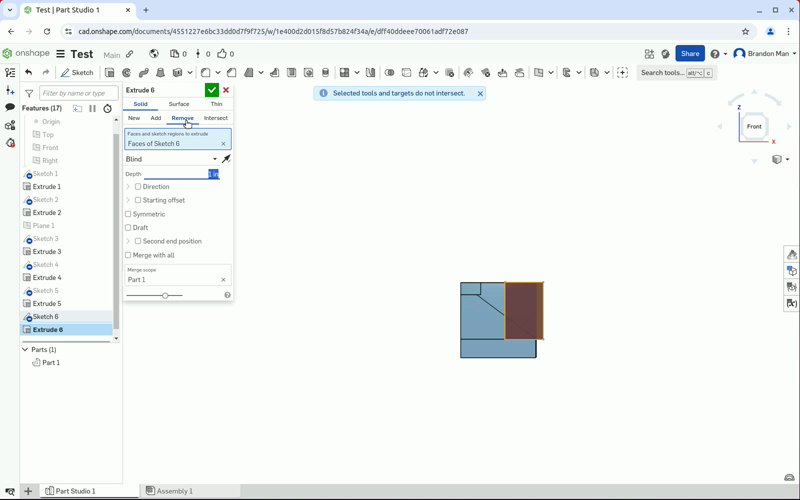
text(15.405)
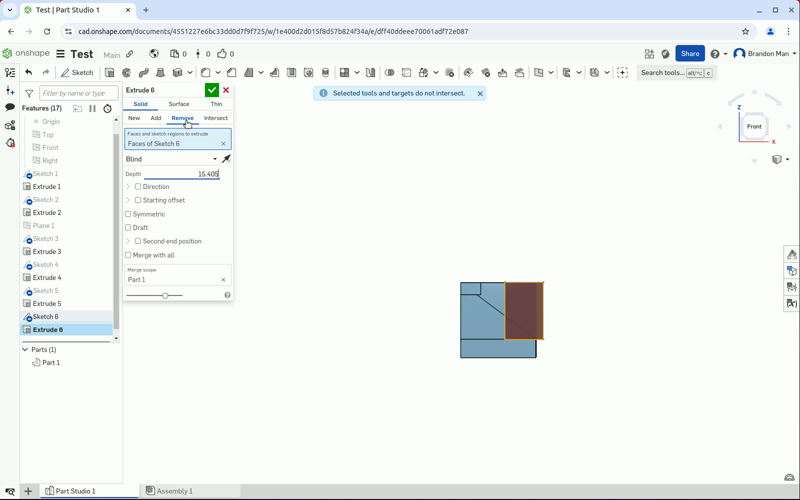
key(tab, 6)
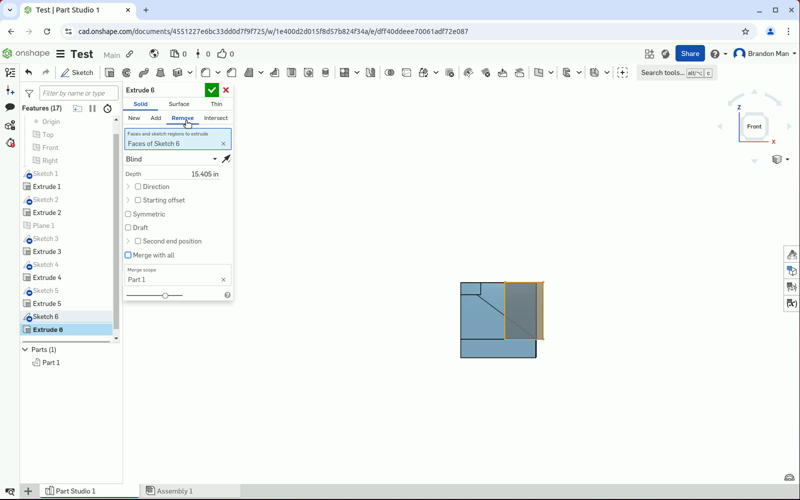
key(space)
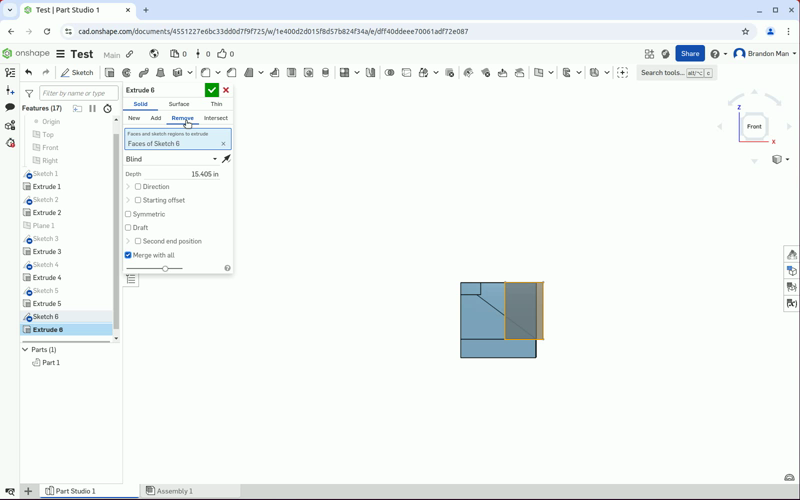
key(enter)
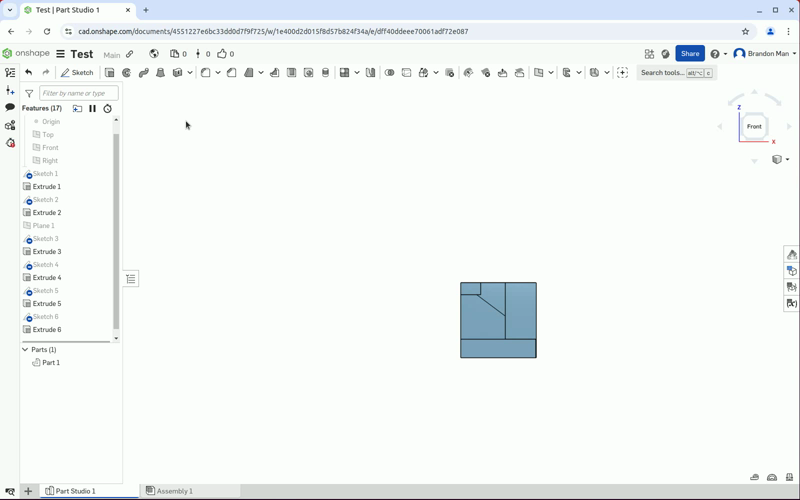
key(shift+h)
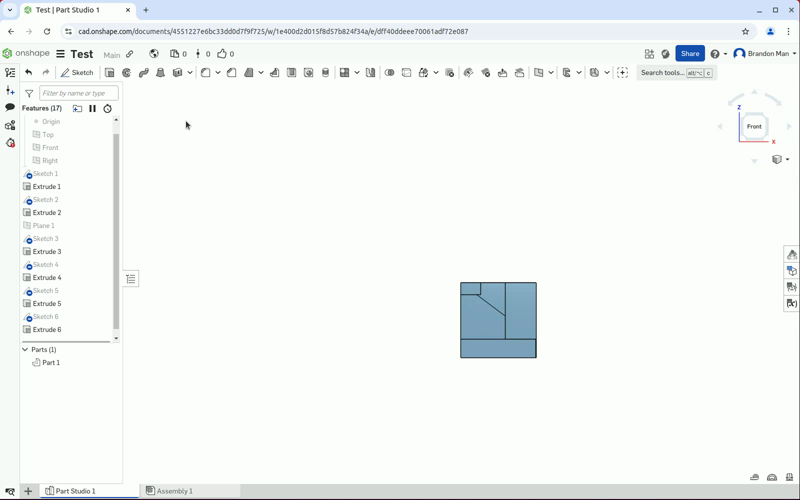
key(shift+h)
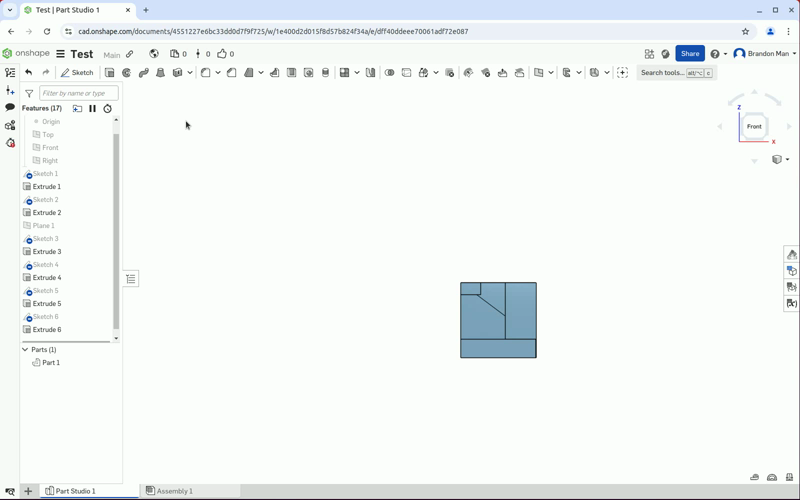
mouse_move(69, 176)
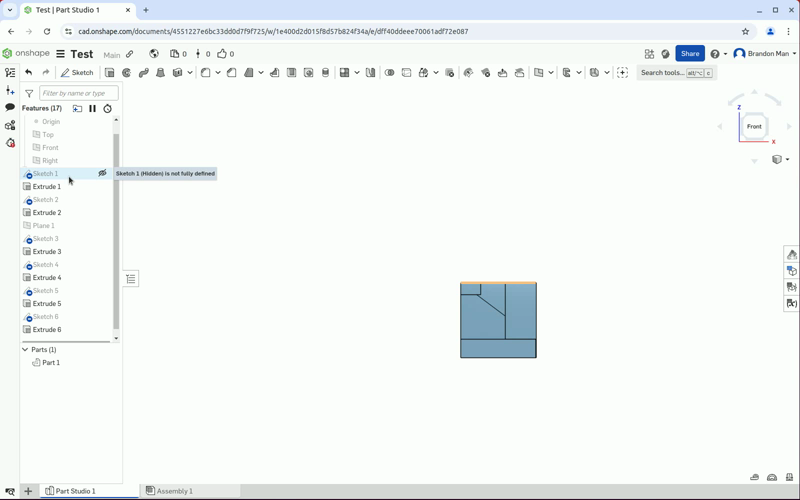
click(69, 176)
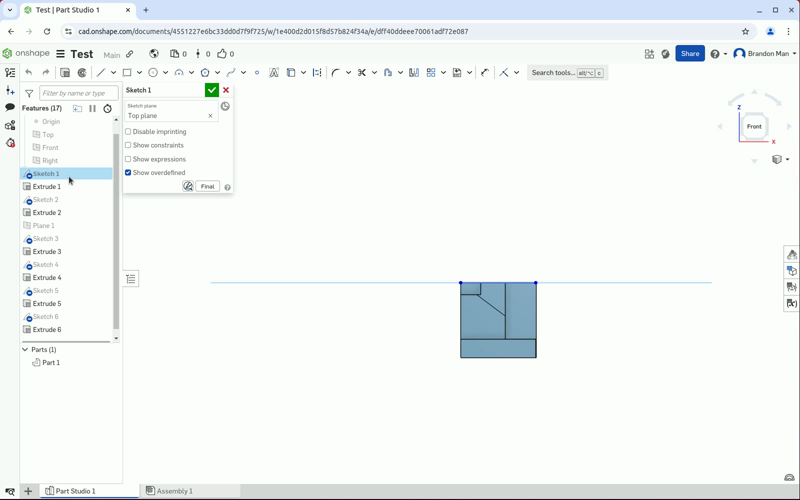
mouse_move(229, 92)
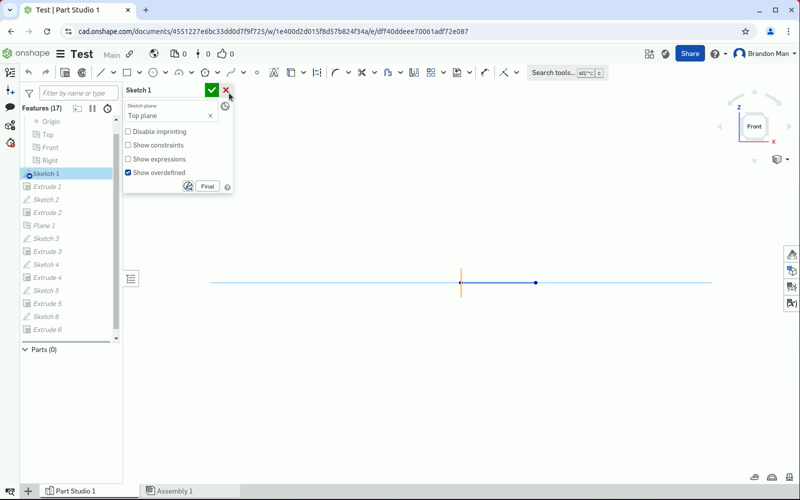
click(229, 92)
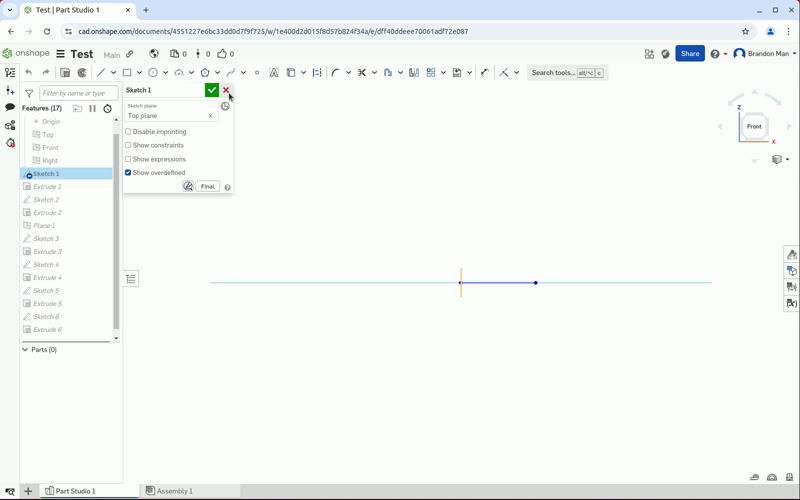
key(shift+s)
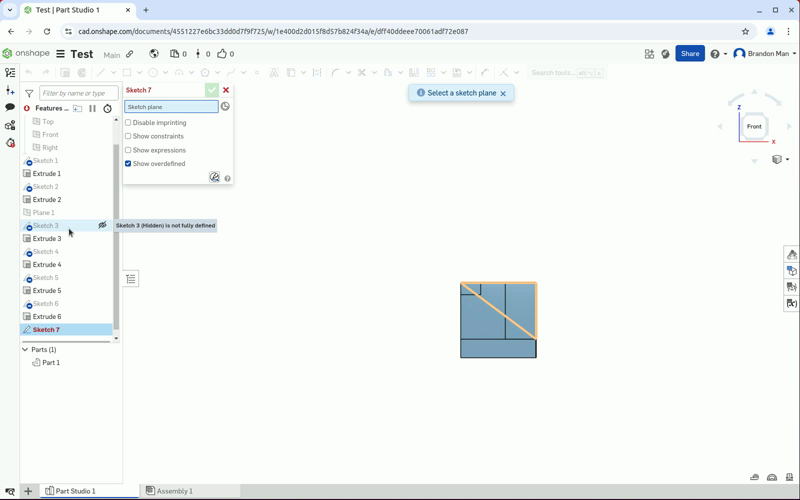
scroll(3)
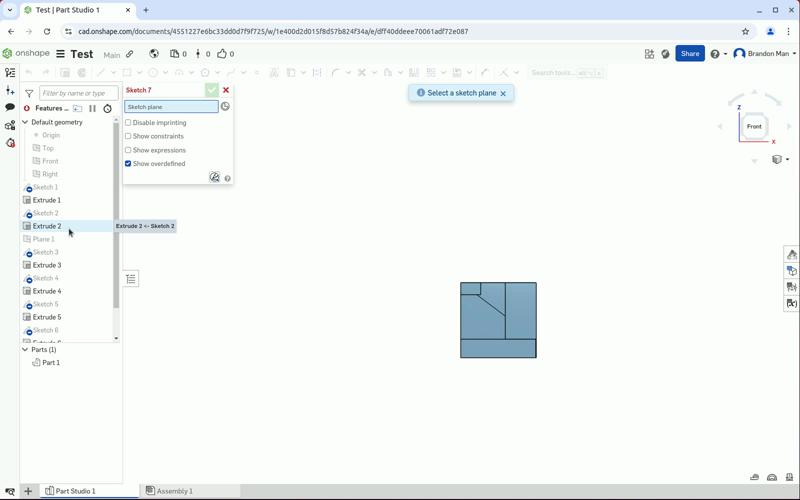
mouse_move(69, 163)
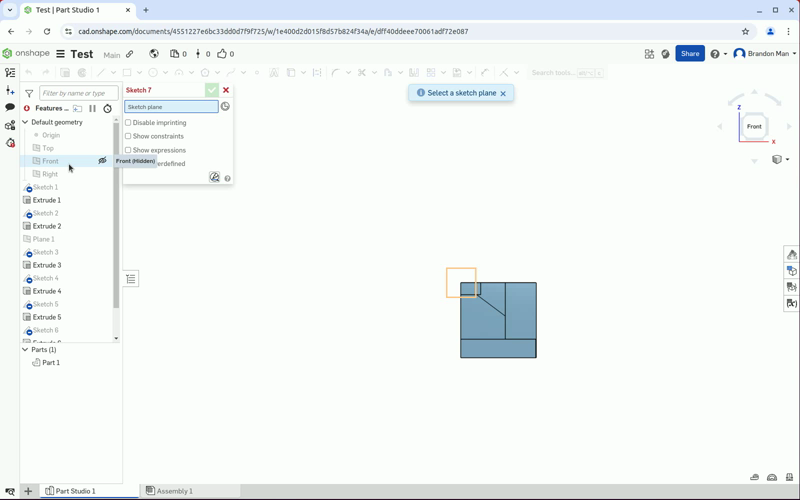
click(69, 163)
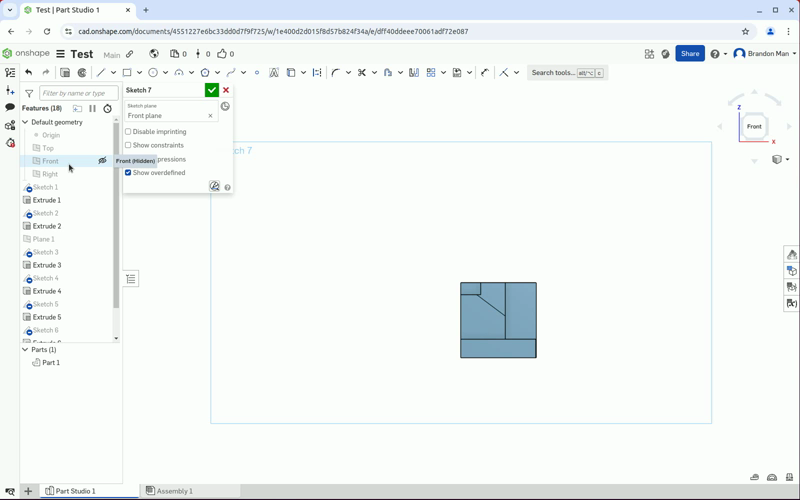
mouse_move(73, 352)
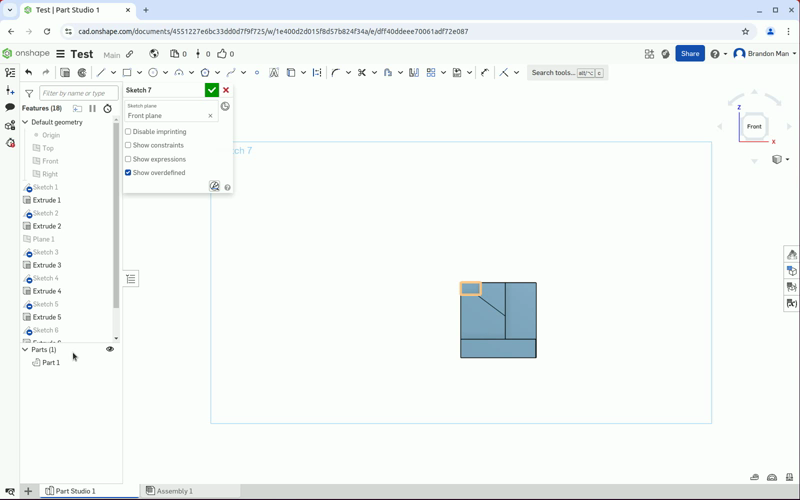
key(y)
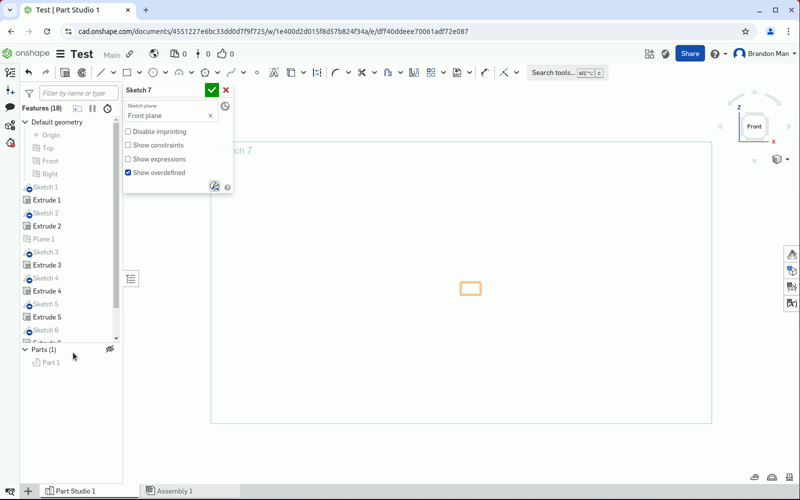
key(l)
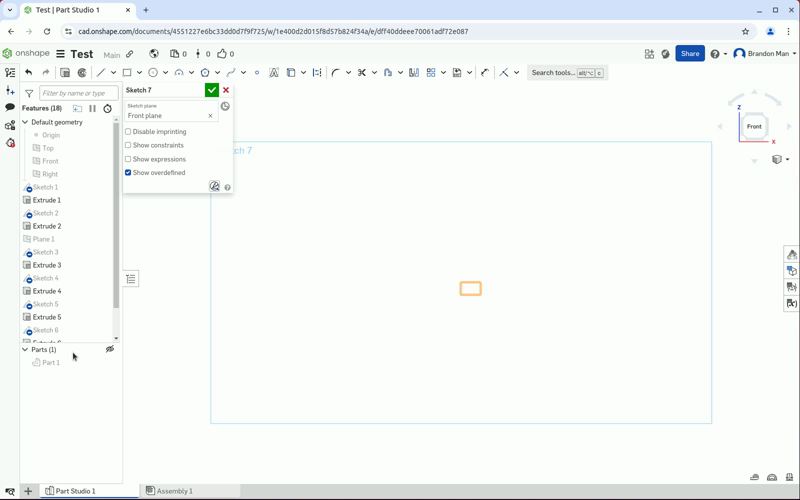
key_down(shift)
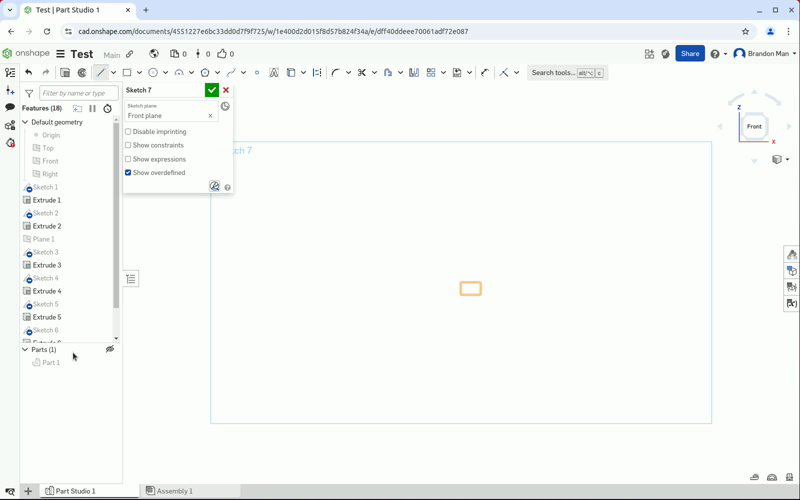
mouse_move(460, 282)
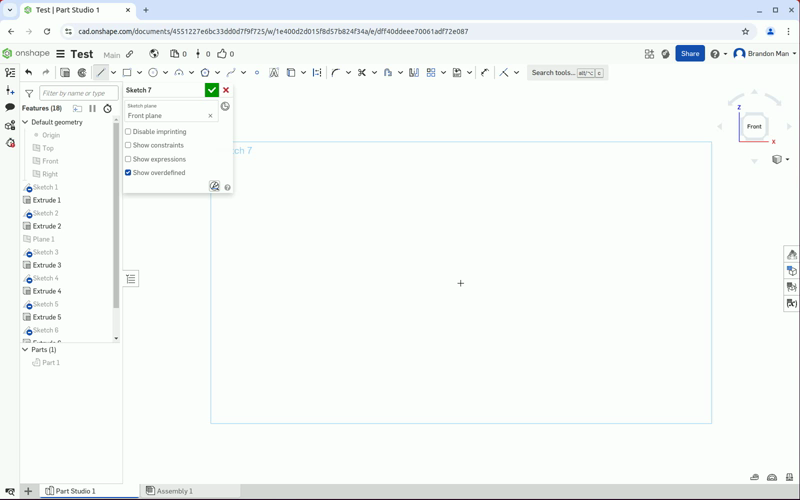
click(460, 282)
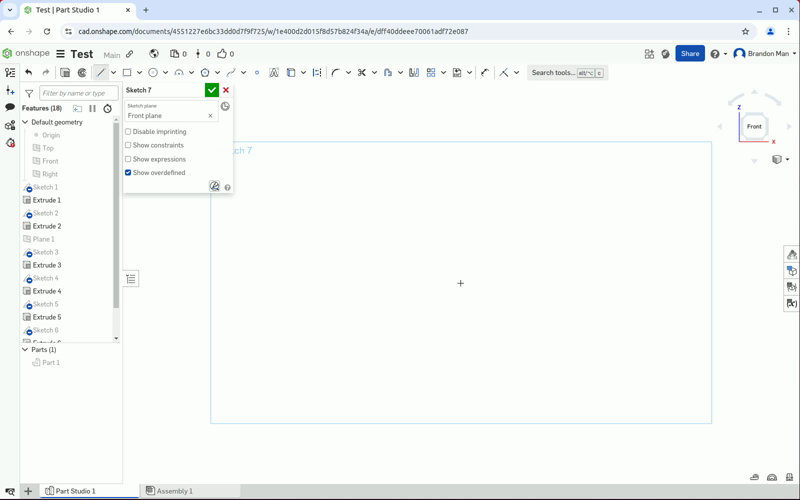
key_up(shift)
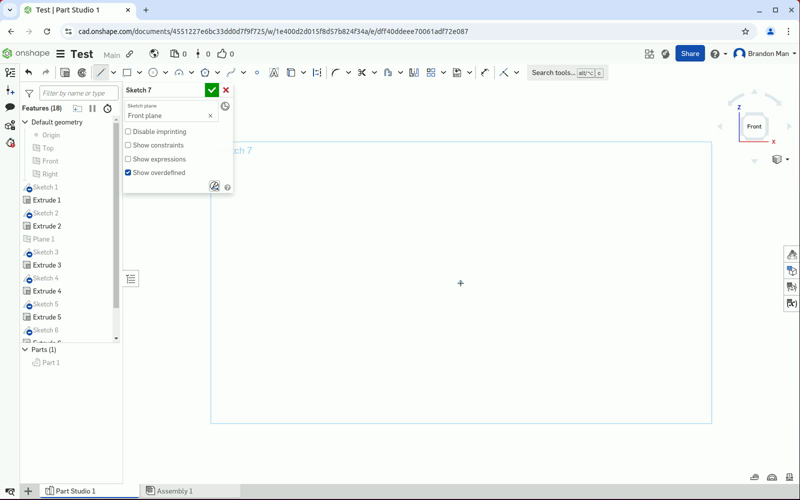
key_down(shift)
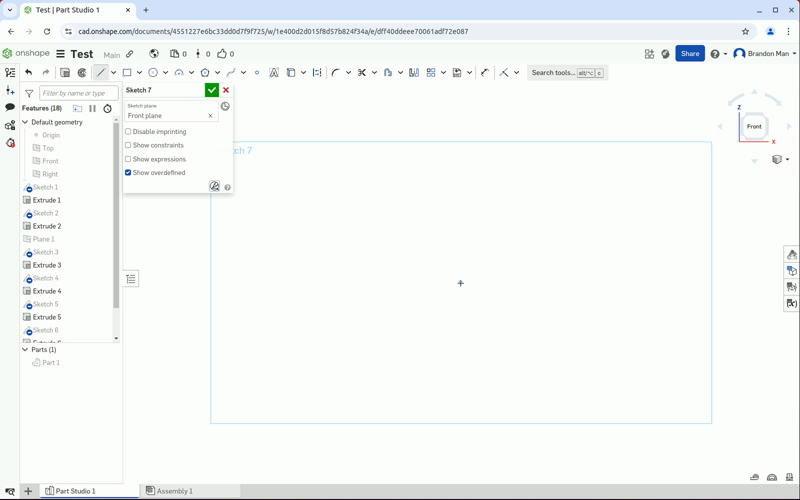
mouse_move(490, 282)
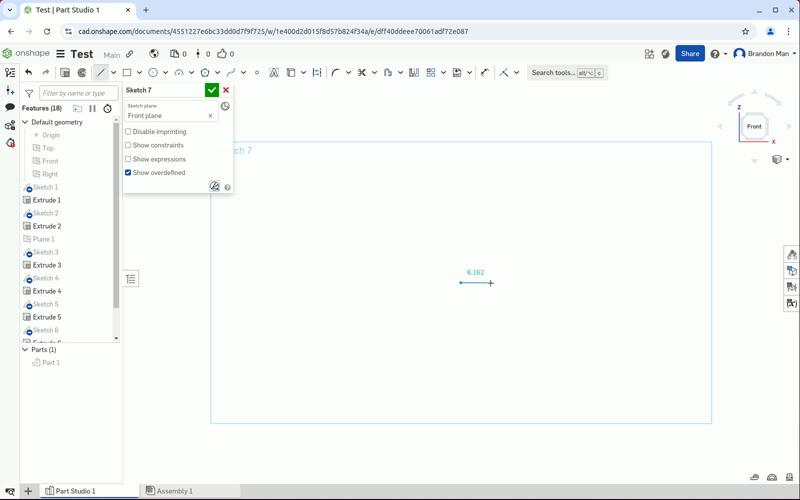
mouse_move(506, 316)
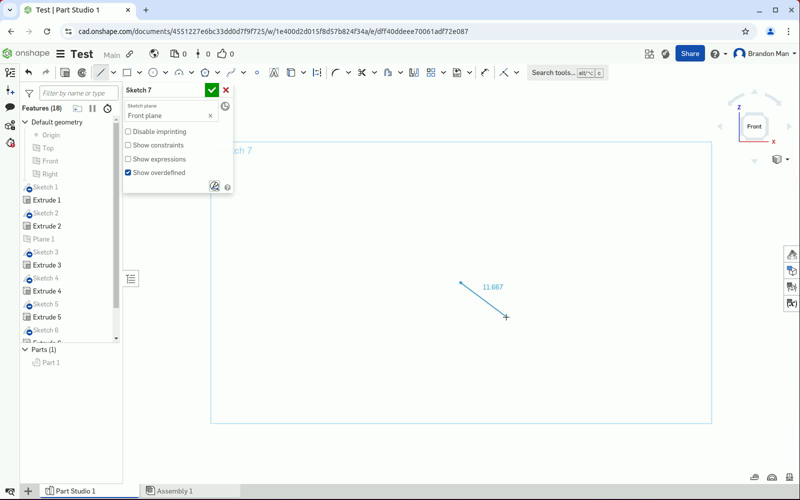
click(506, 316)
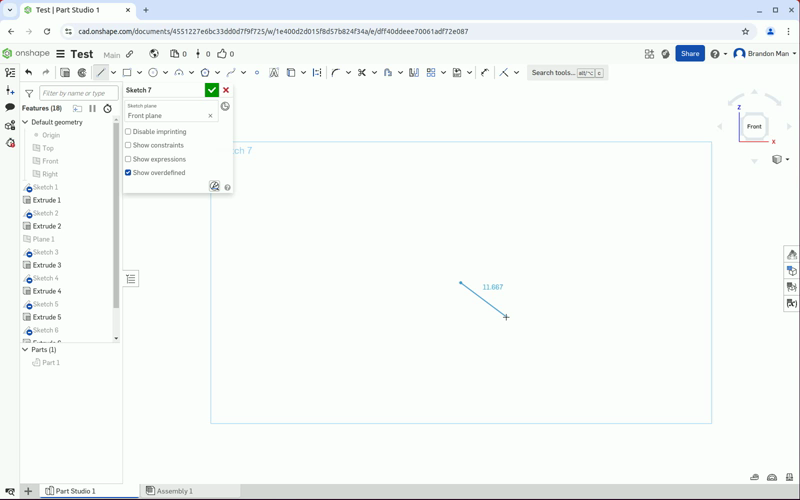
key_up(shift)
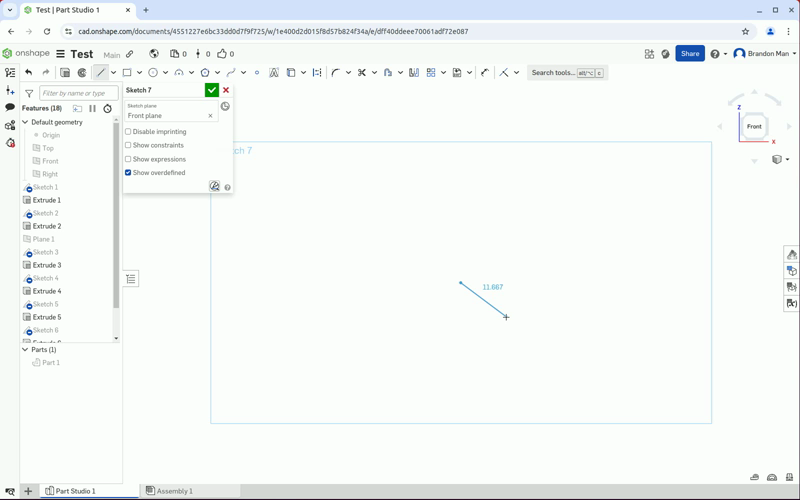
key_down(shift)
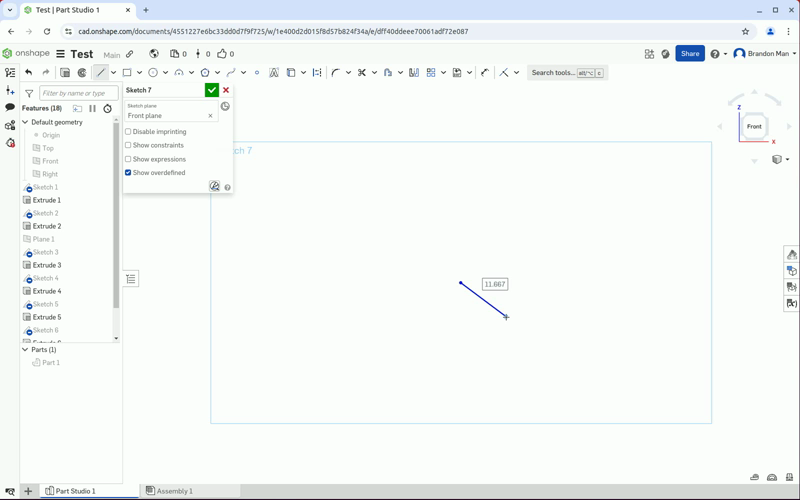
mouse_move(536, 316)
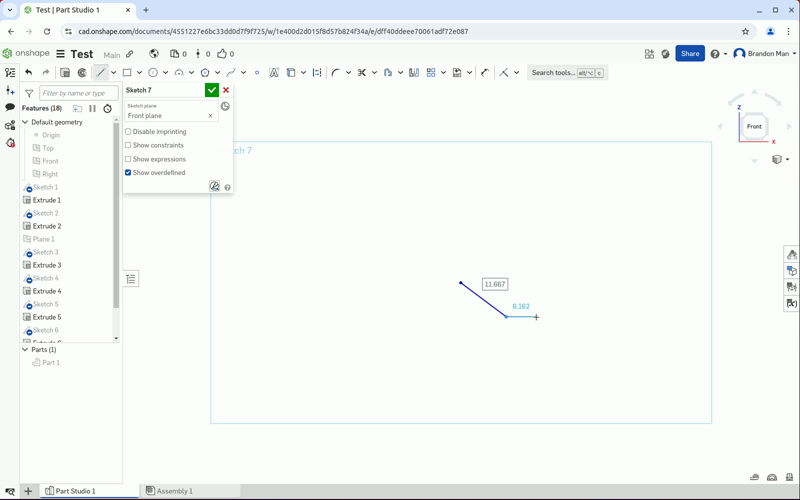
mouse_move(506, 282)
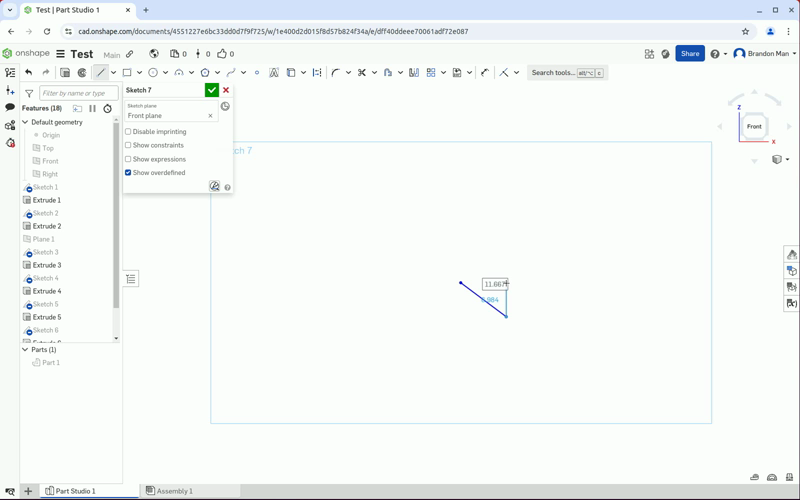
click(506, 282)
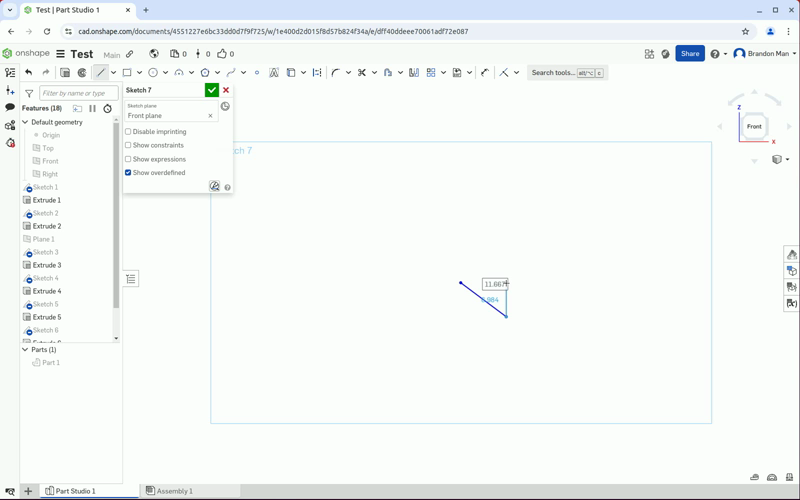
key_up(shift)
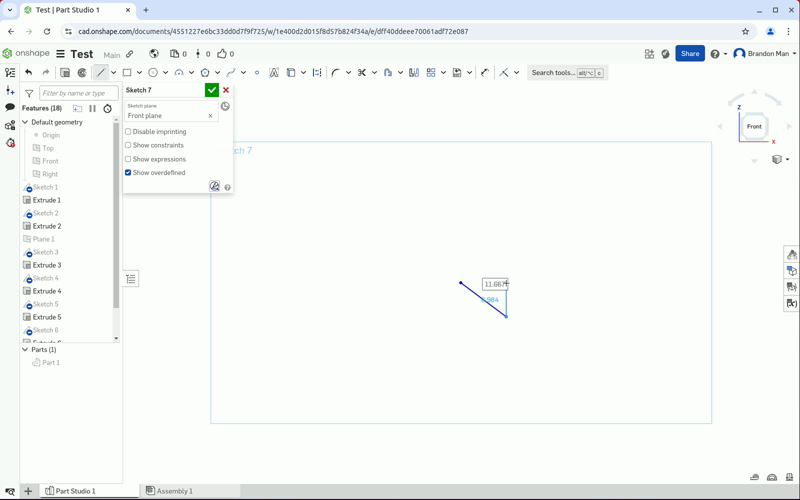
mouse_move(536, 282)
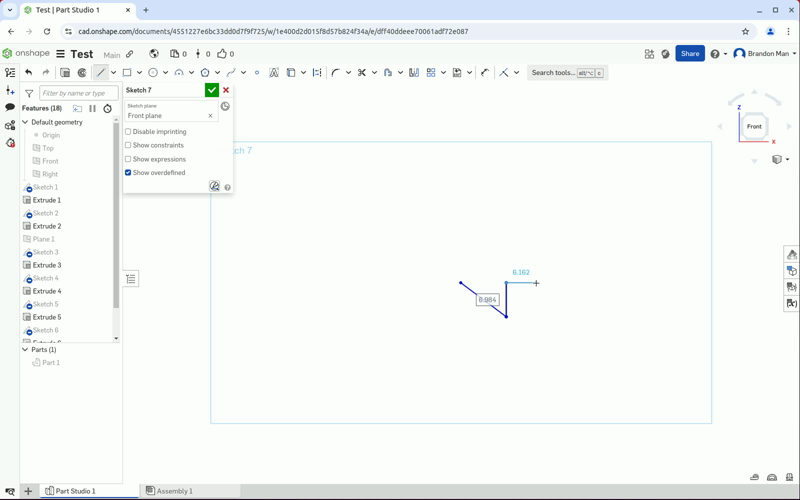
key_down(shift)
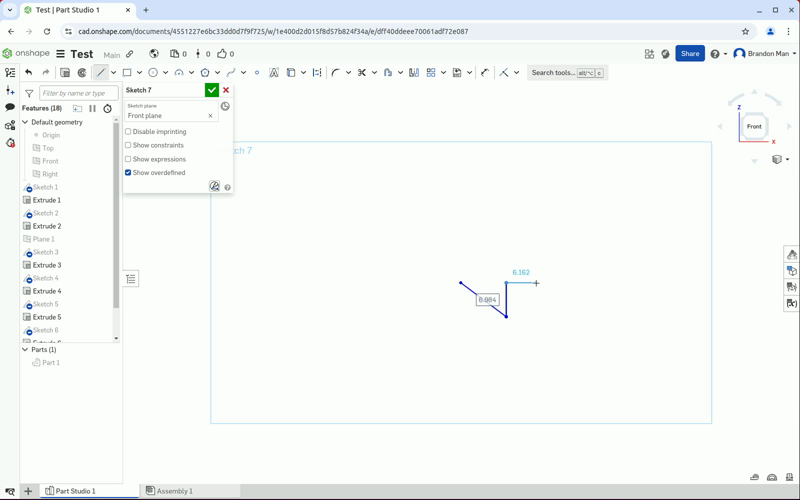
mouse_move(460, 282)
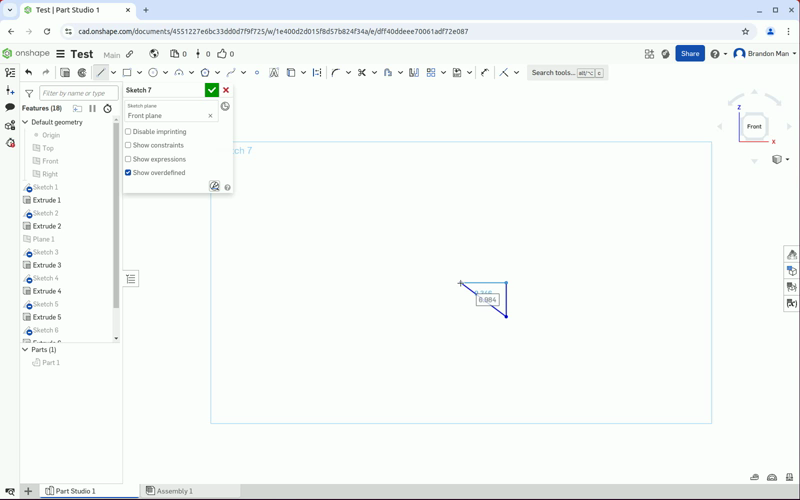
key_up(shift)
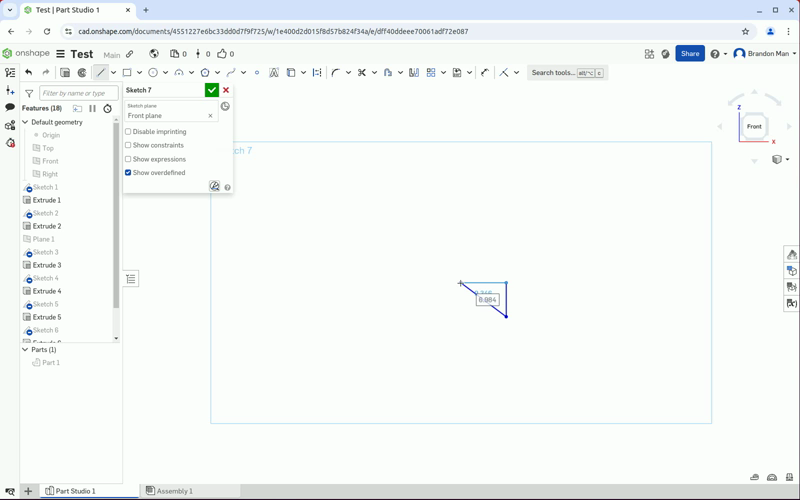
click(460, 282)
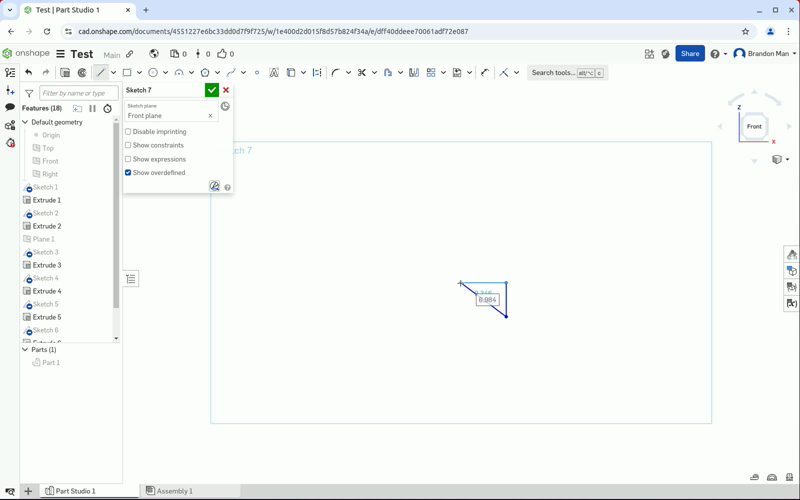
key(esc)
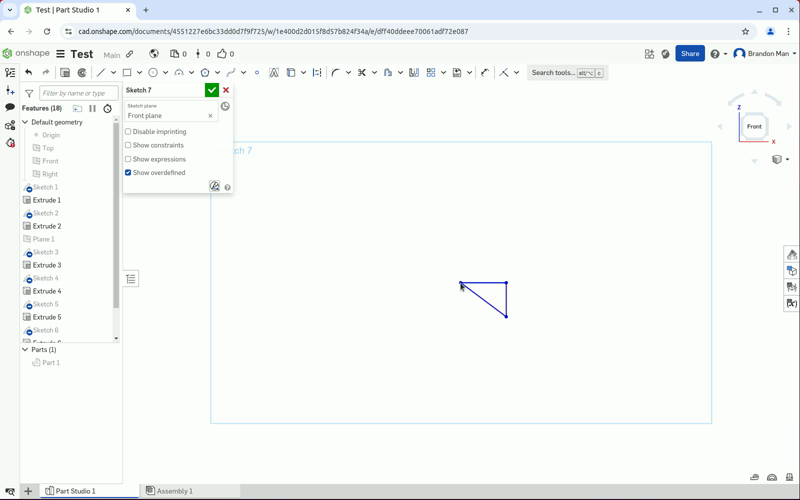
mouse_move(492, 304)
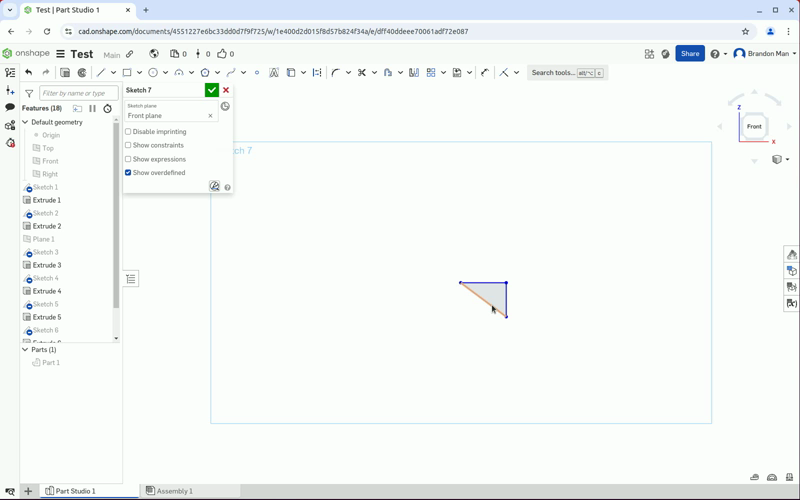
scroll(6)
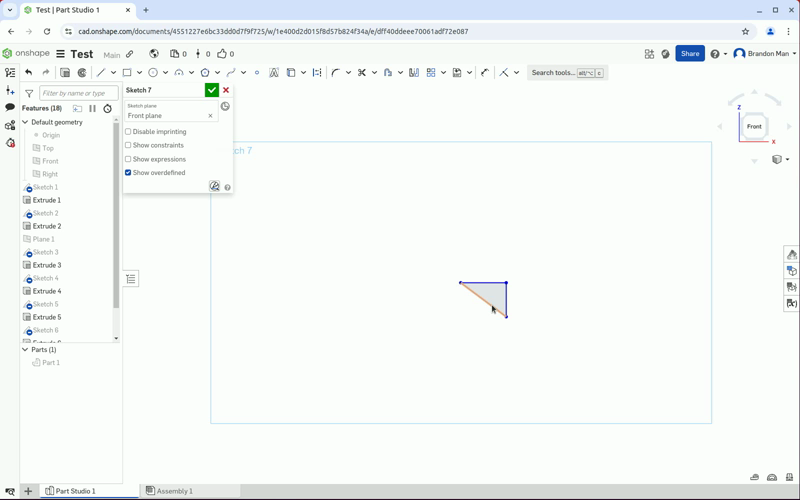
scroll(6)
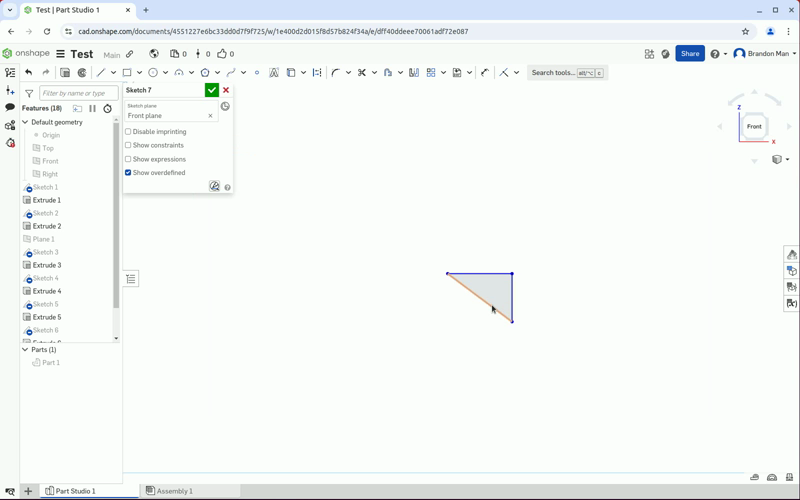
scroll(6)
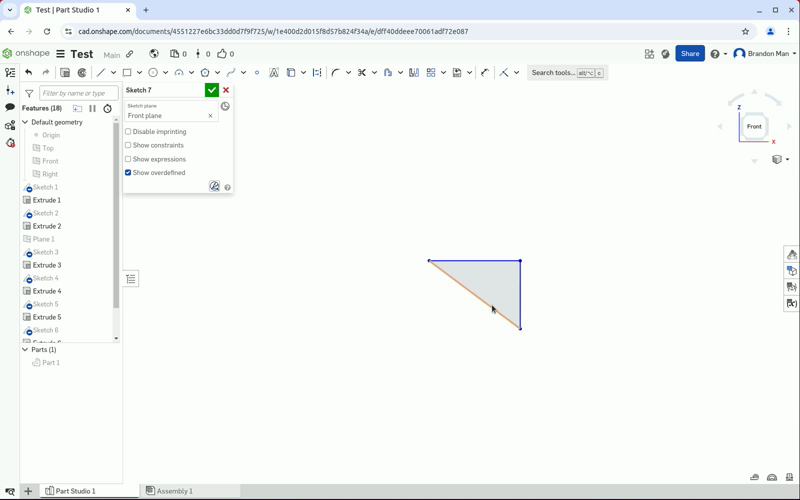
scroll(6)
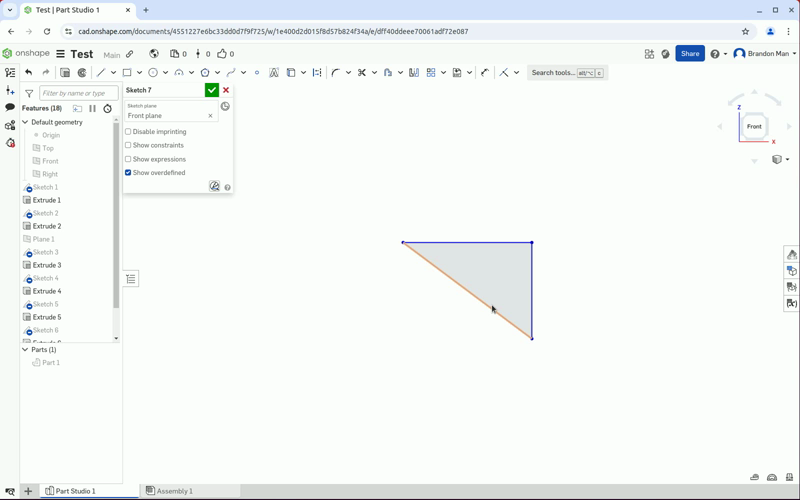
scroll(6)
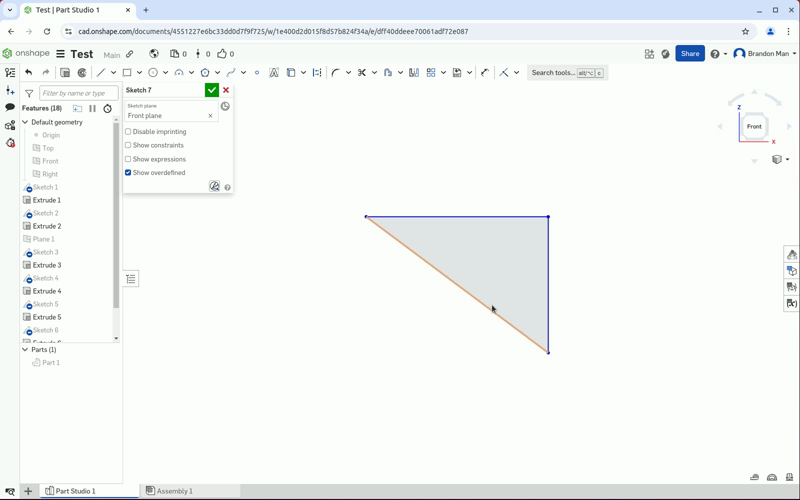
scroll(6)
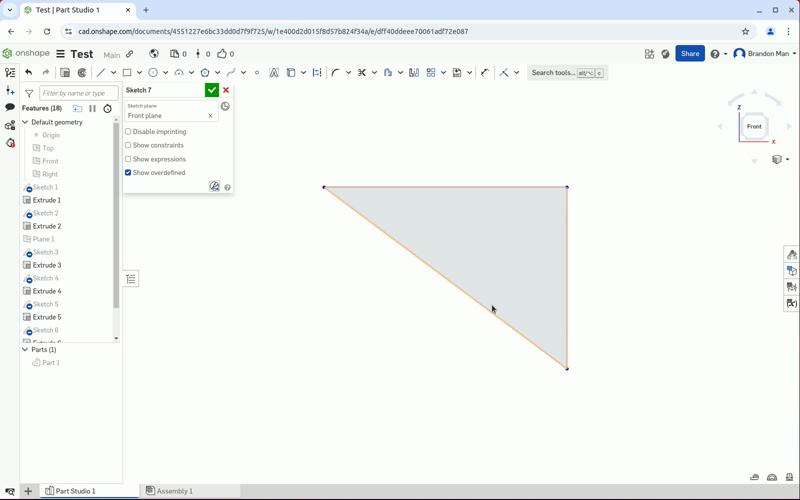
scroll(6)
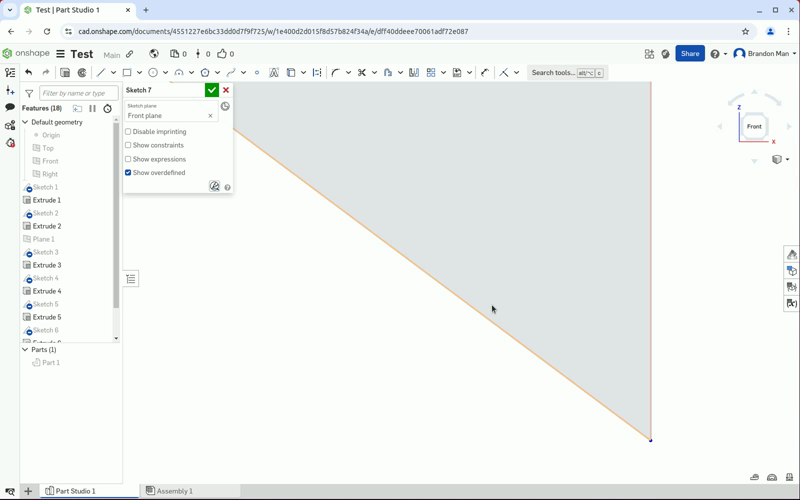
click(492, 304)
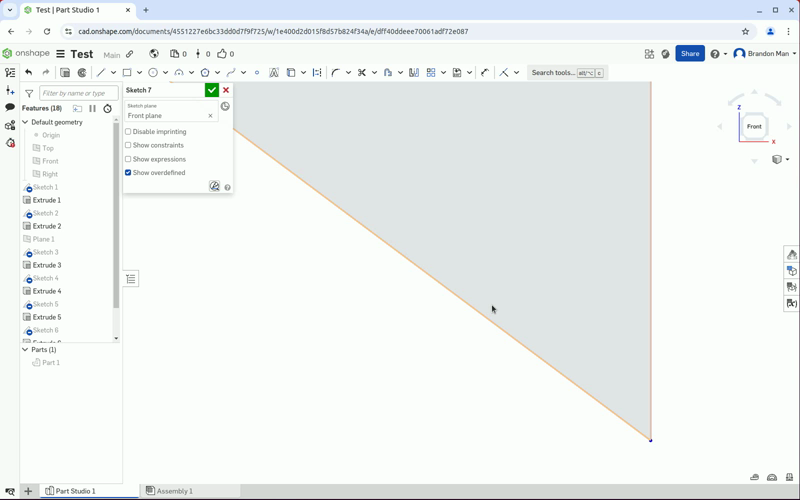
scroll(-6)
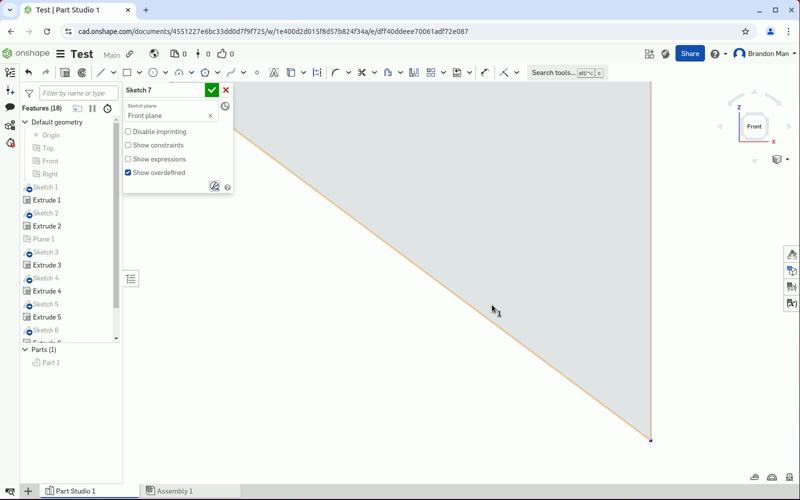
scroll(-6)
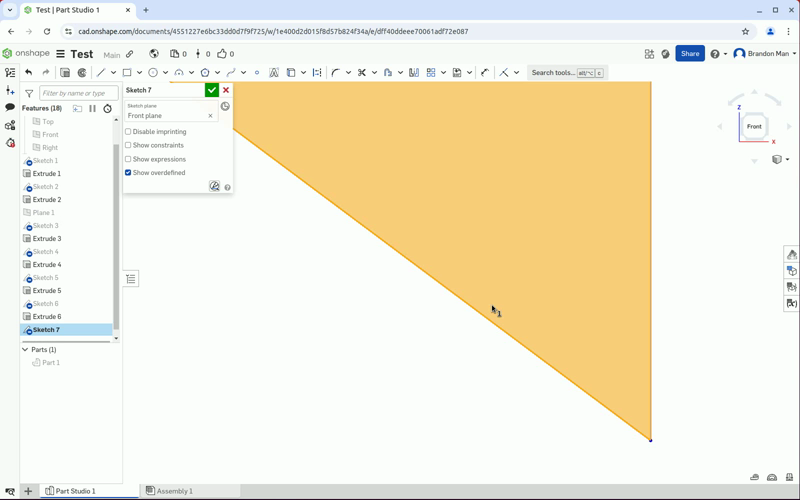
scroll(-6)
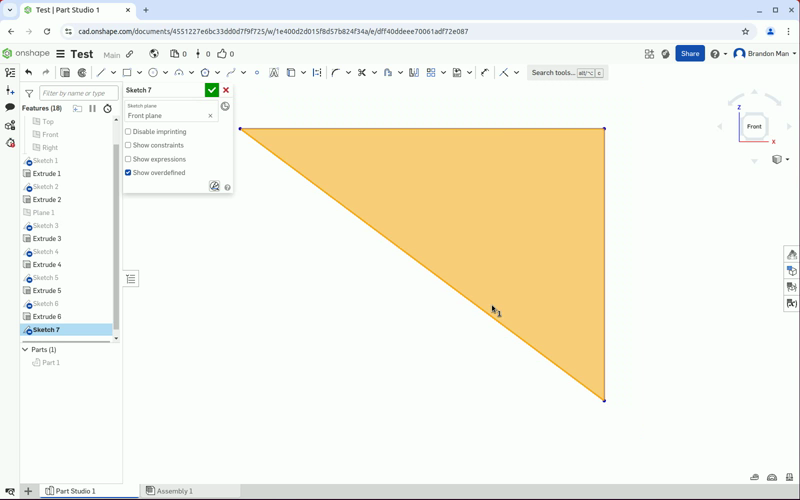
scroll(-6)
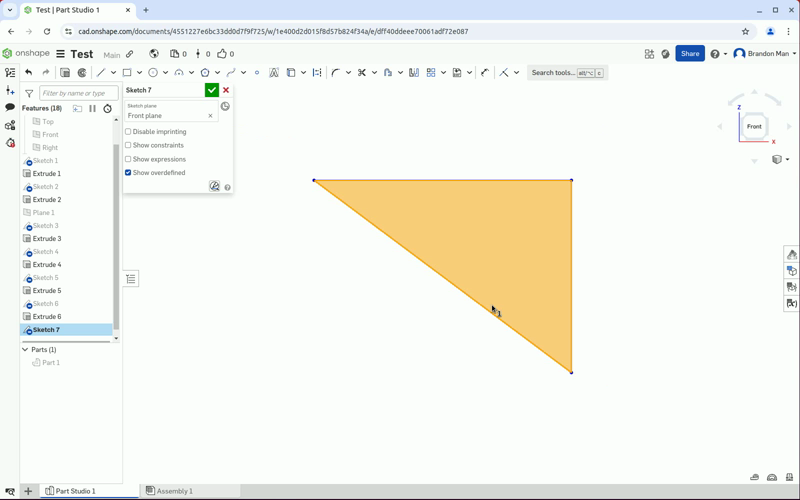
scroll(-6)
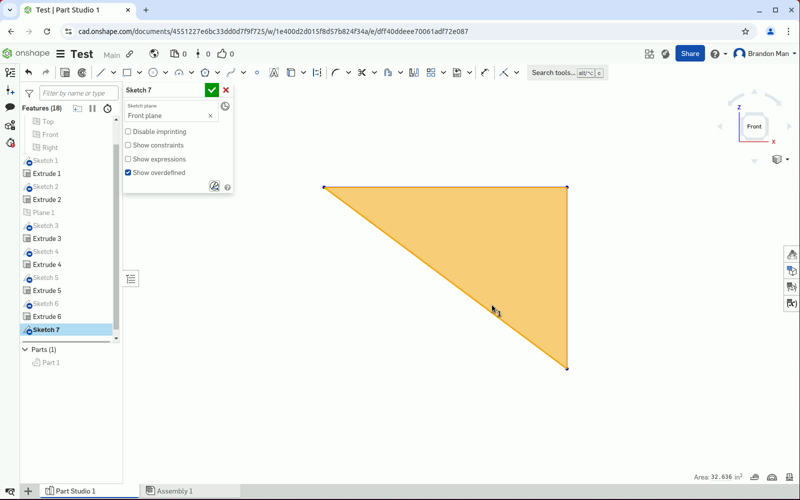
scroll(-6)
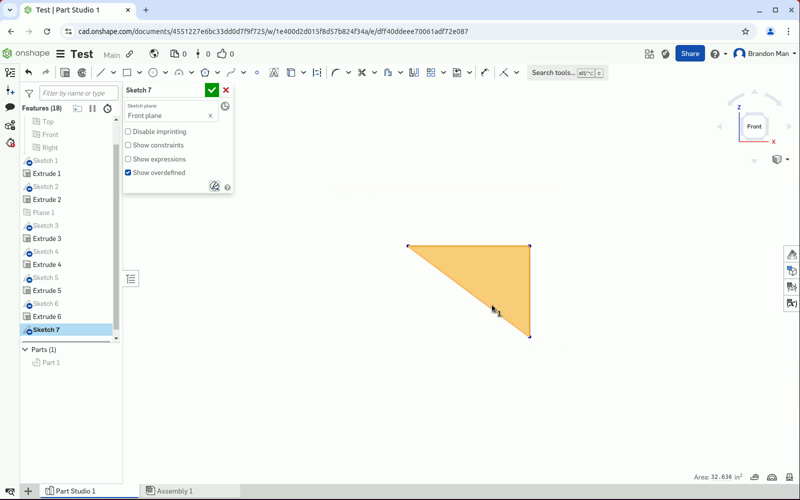
scroll(-6)
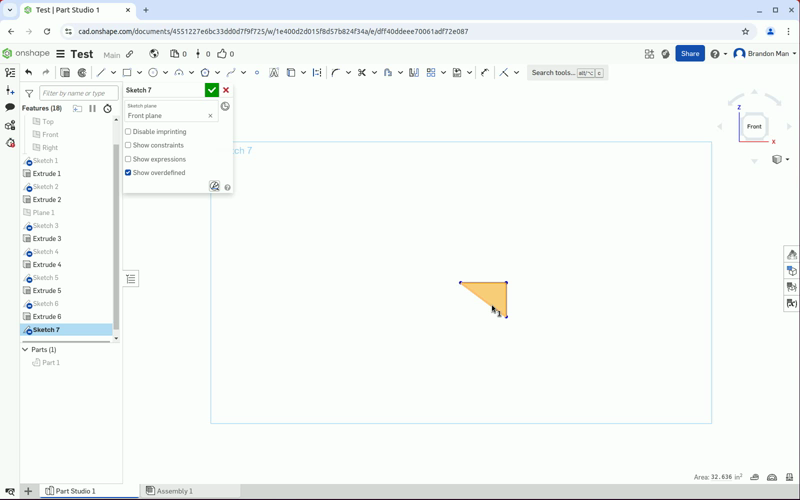
mouse_move(73, 352)
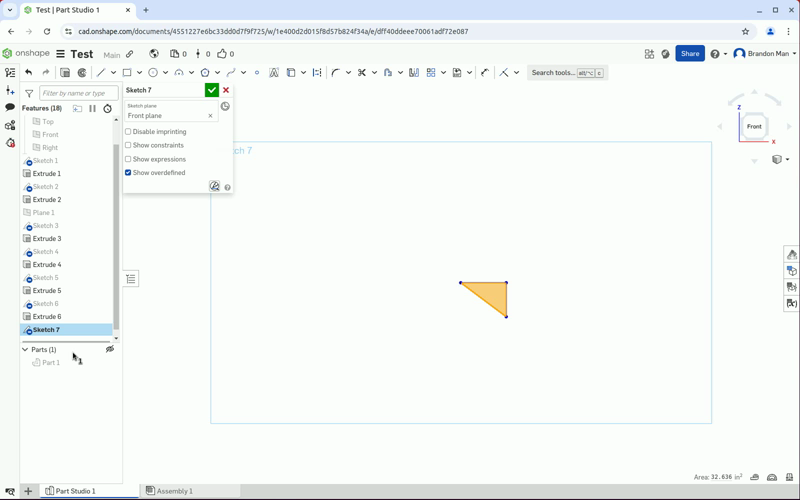
key(shift+y)
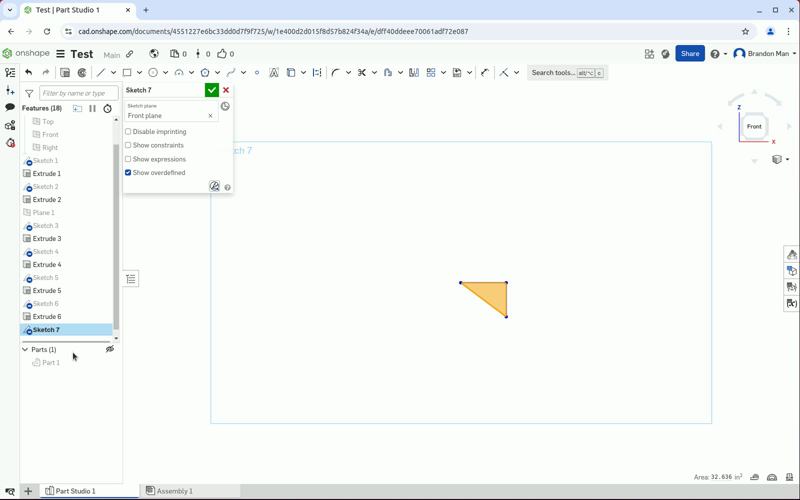
key(shift+e)
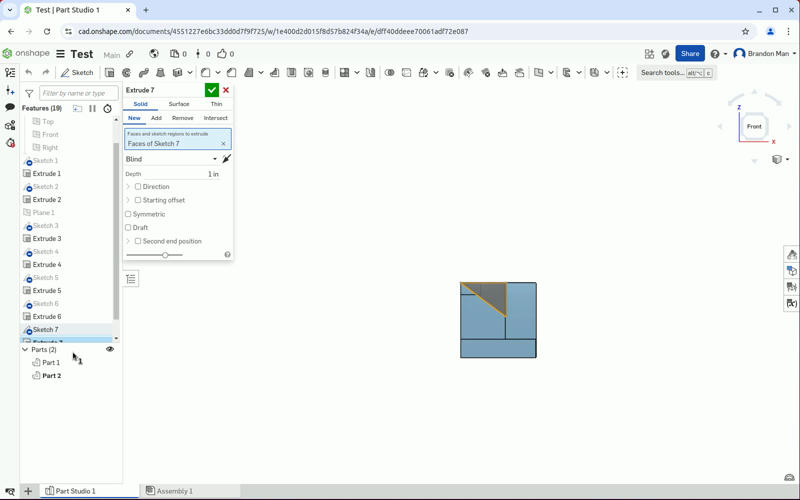
mouse_move(143, 106)
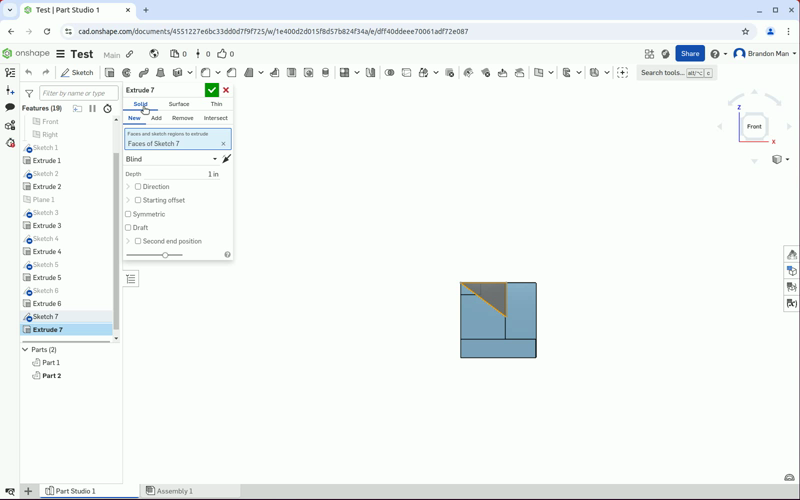
click(143, 106)
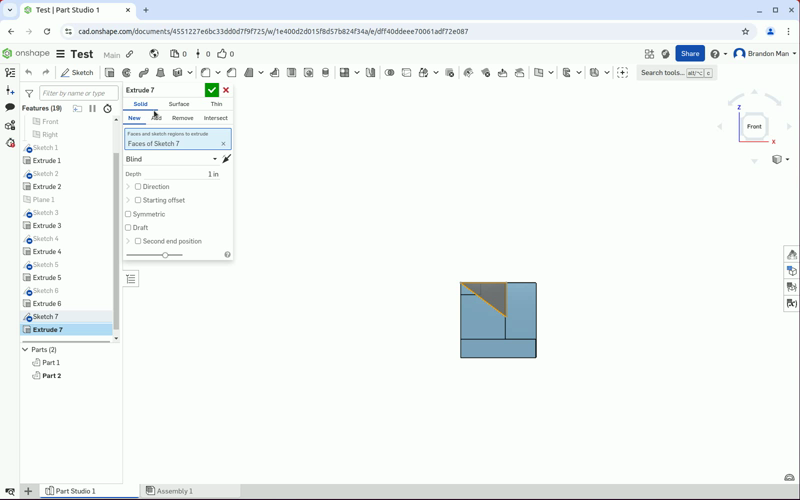
mouse_move(186, 120)
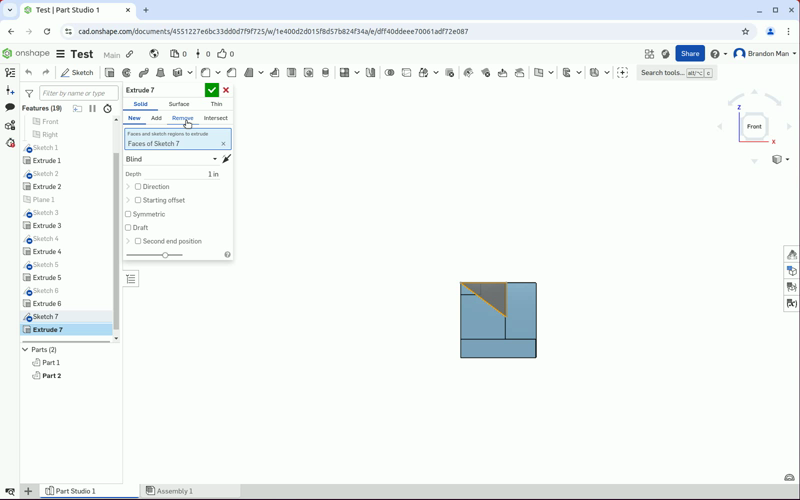
click(186, 120)
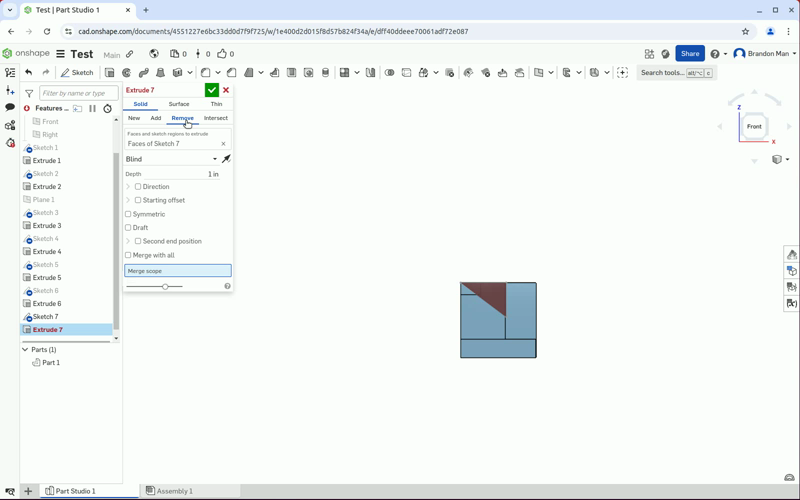
key(tab, 4)
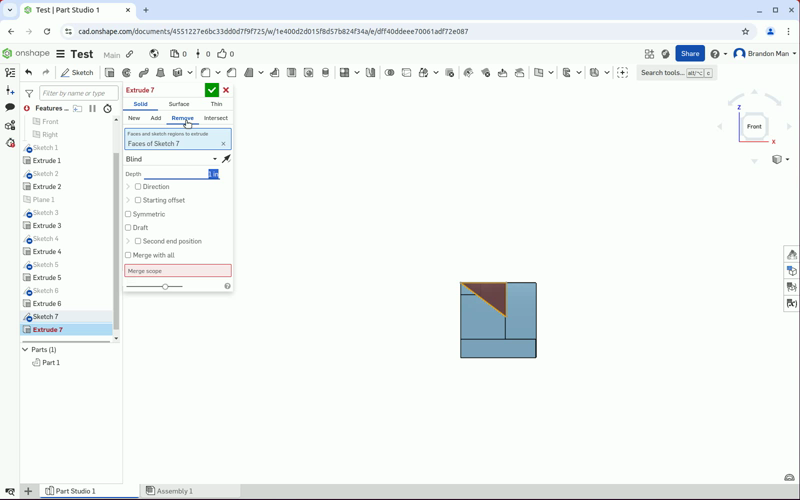
text(15.405)
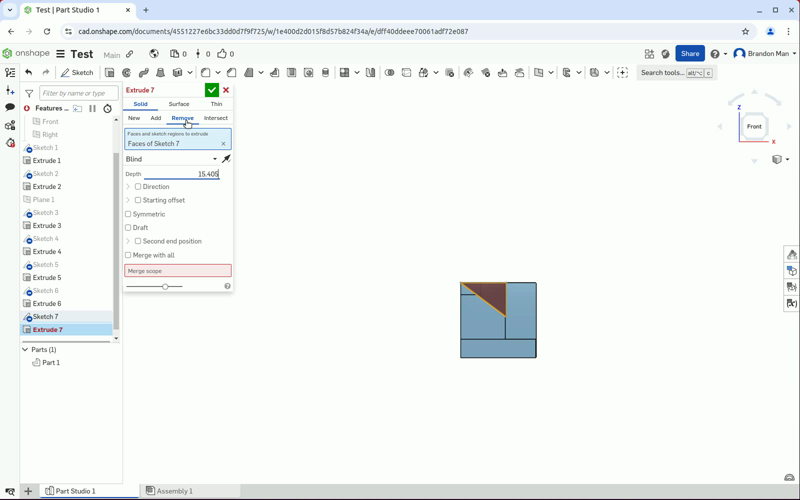
key(tab, 6)
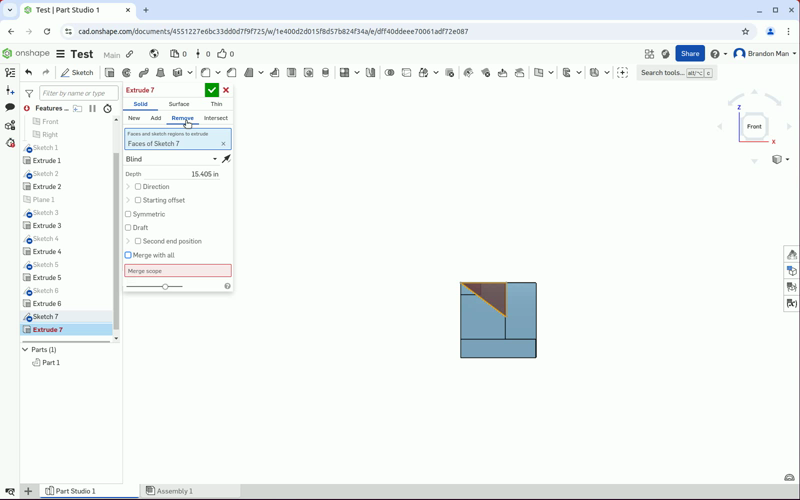
key(space)
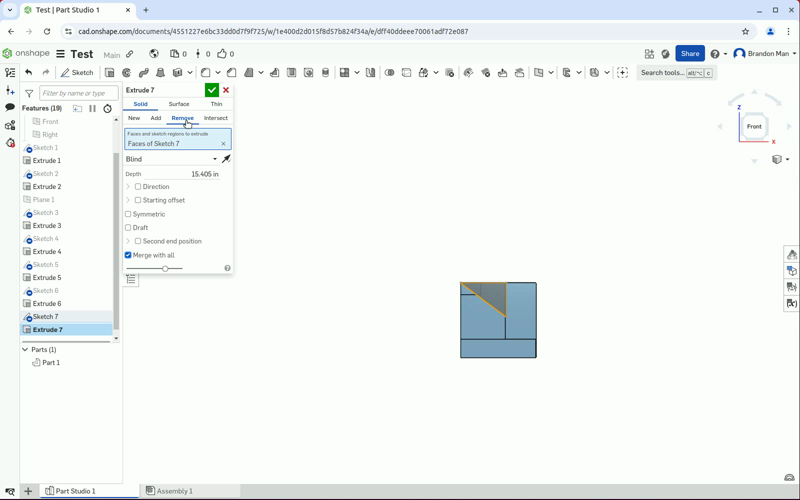
key(enter)
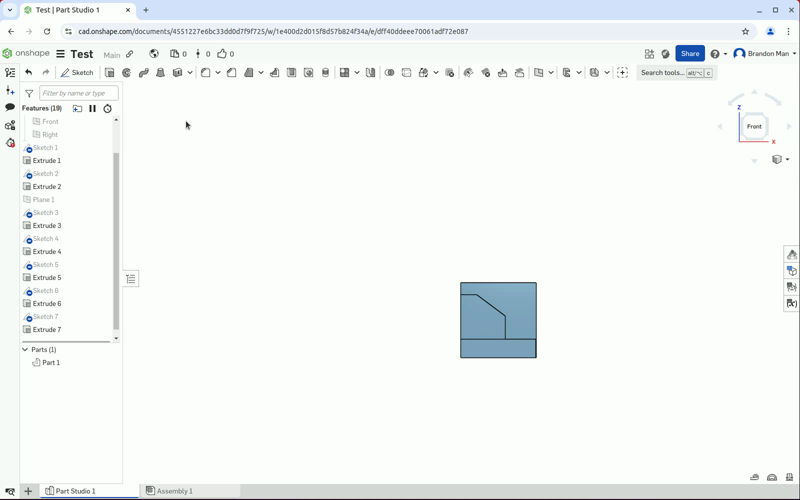
key(shift+h)
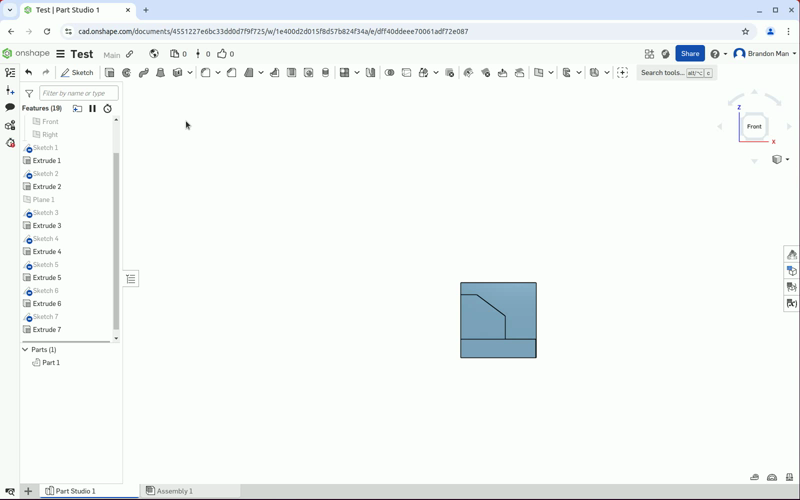
key(shift+h)
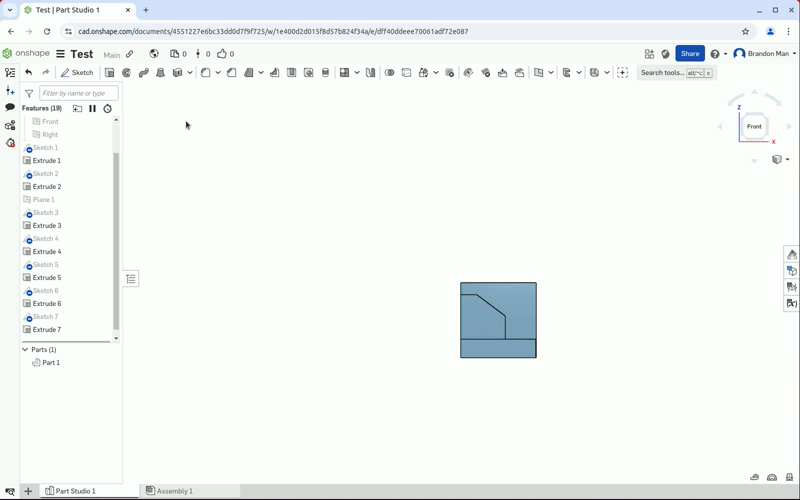
key(shift+7)
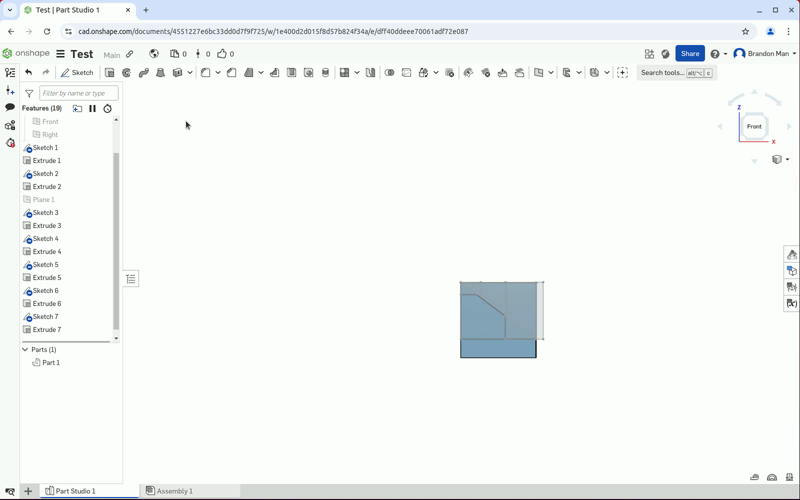
key(left, 2)
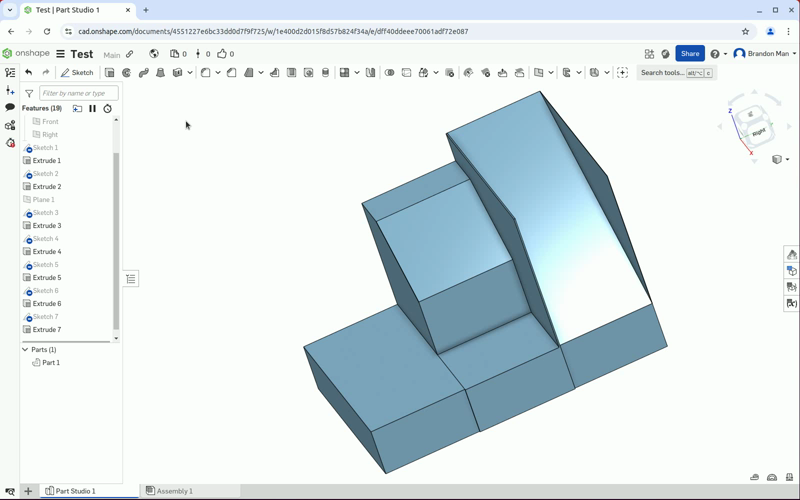
key(down, 2)
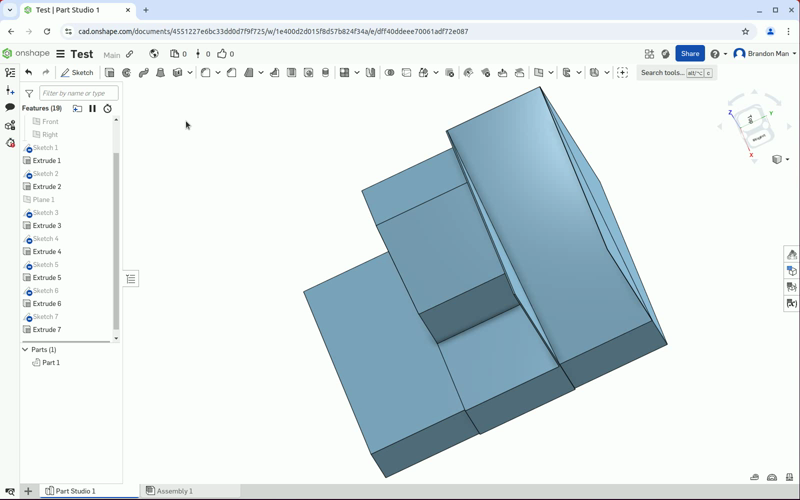
key(up, 2)
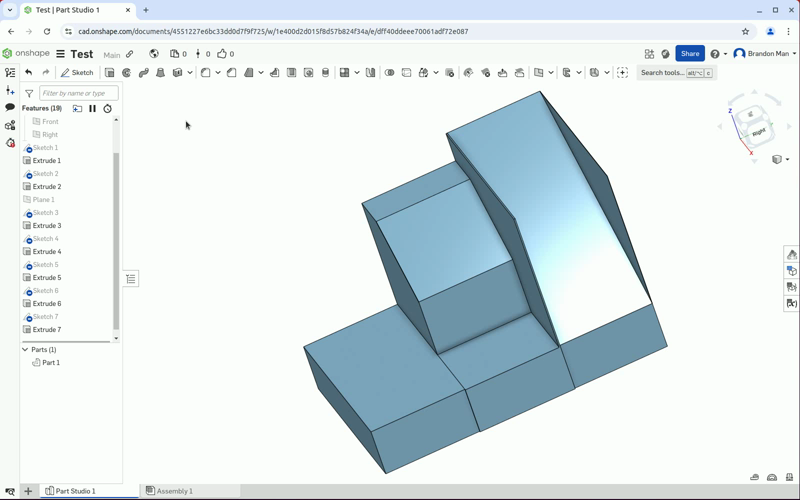
key(right, 2)
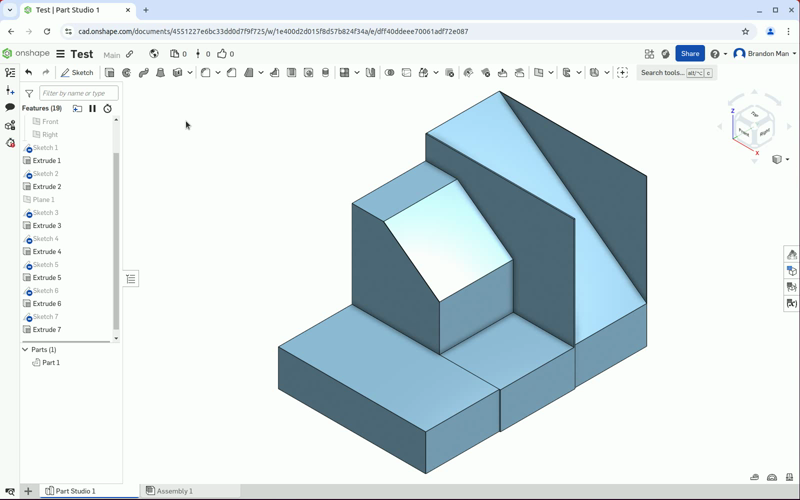
mouse_move(69, 150)
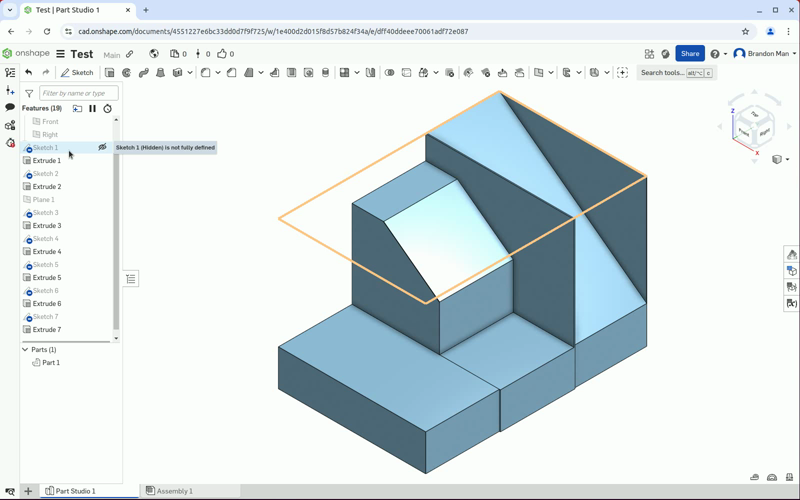
click(69, 150)